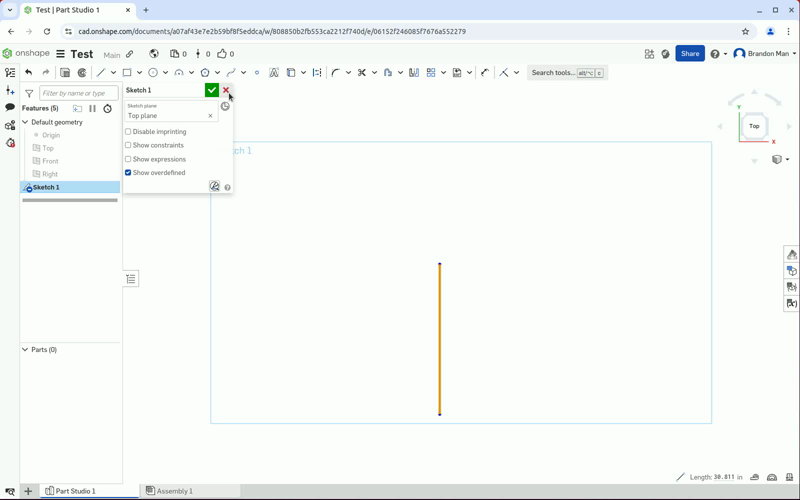
key(shift+h)
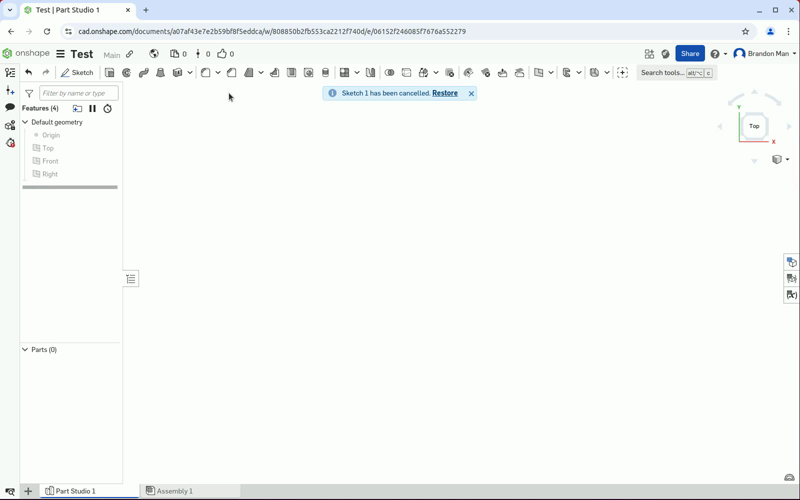
mouse_move(73, 352)
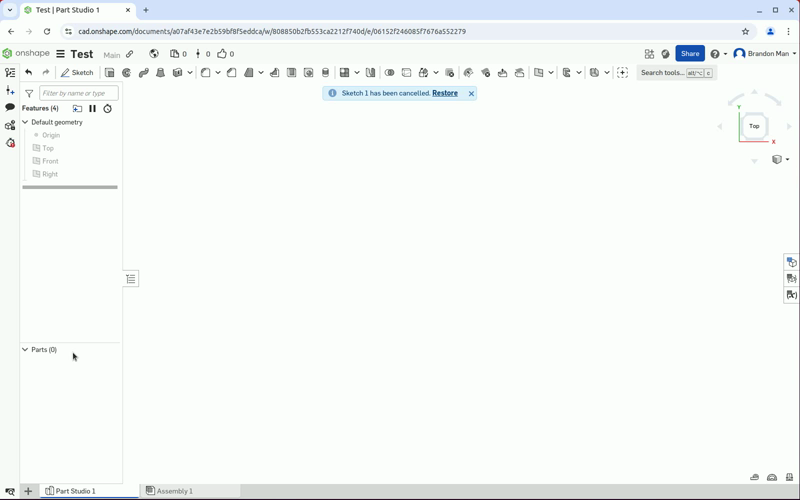
key(y)
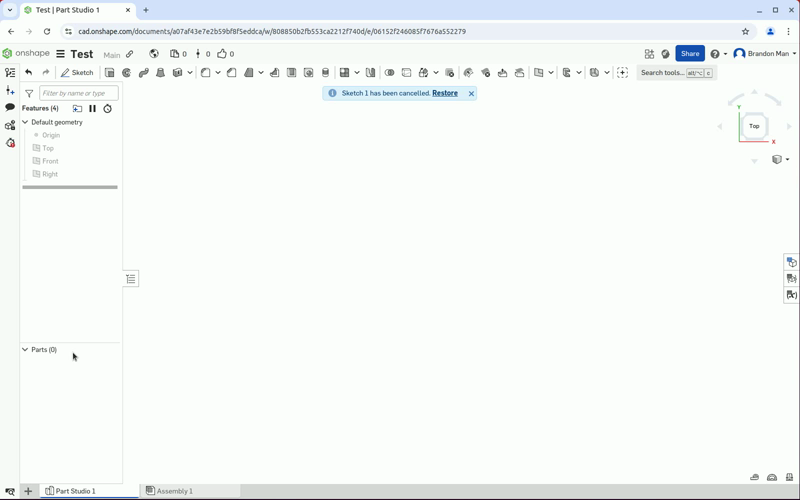
key(shift+p)
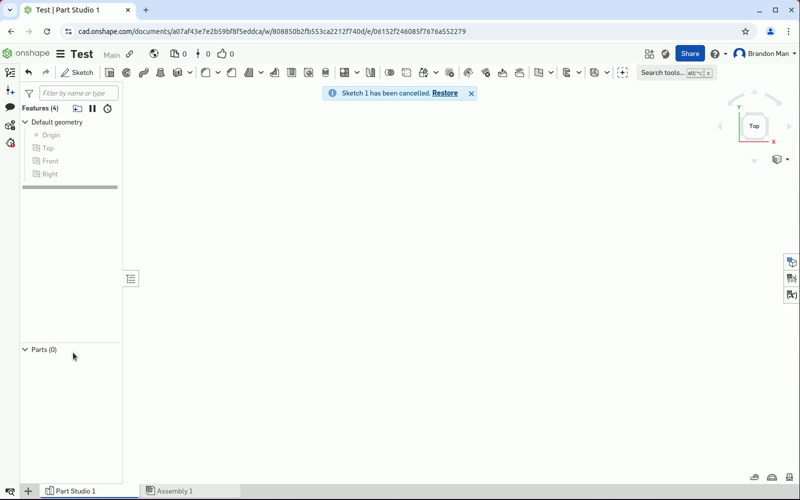
key(space)
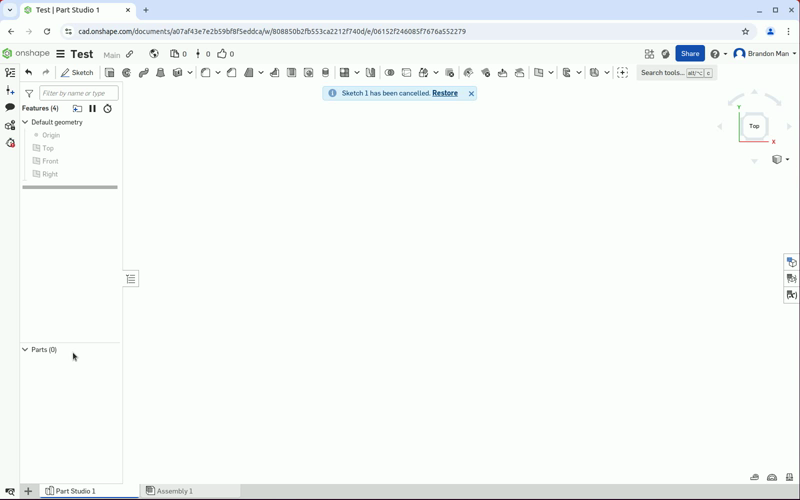
key_down(shift)
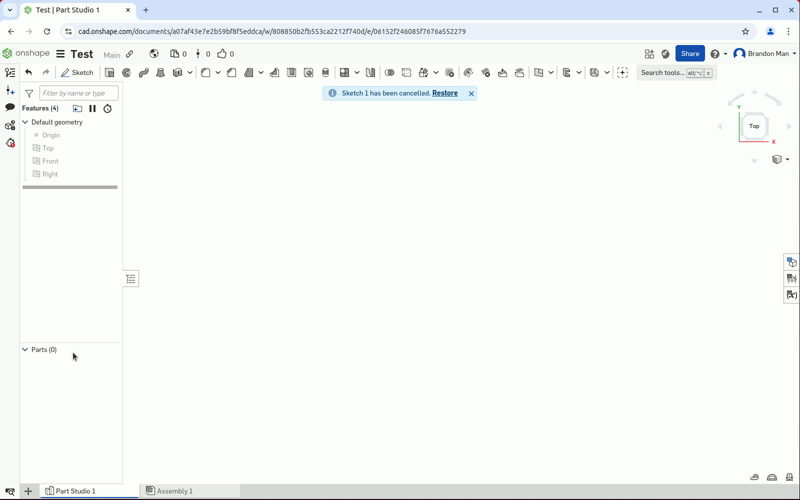
key(up)
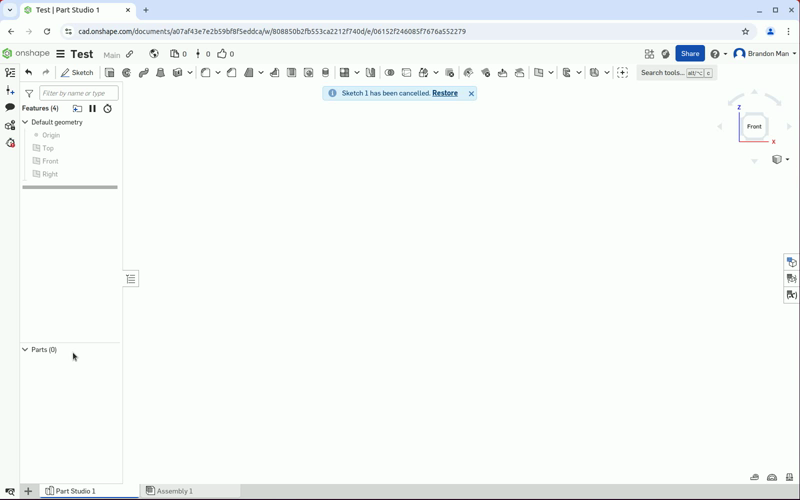
key_up(shift)
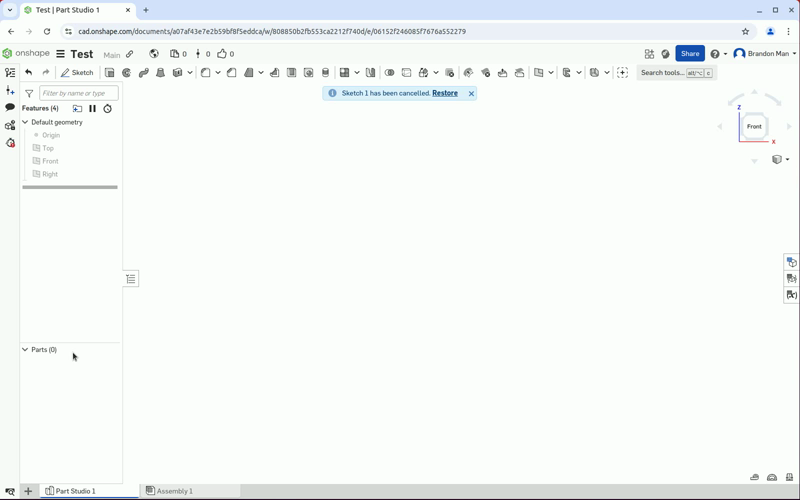
mouse_move(73, 352)
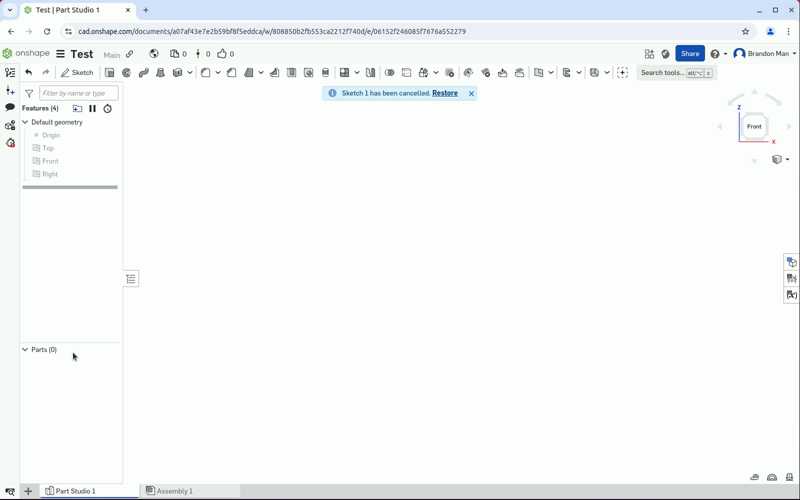
key(shift+y)
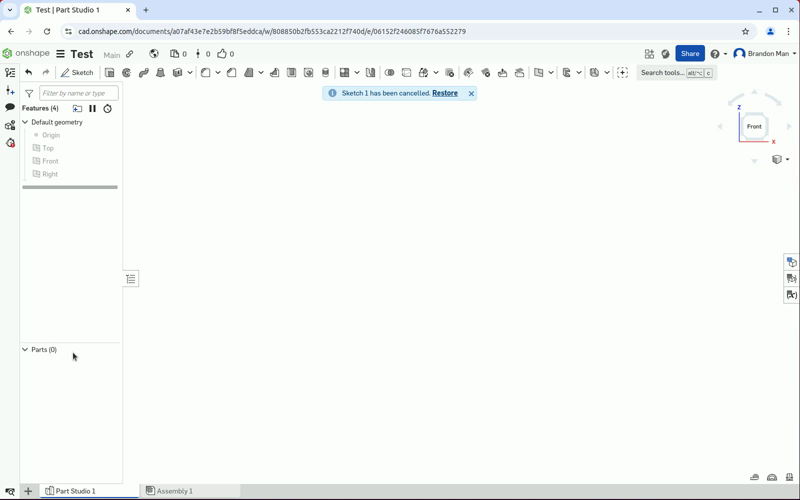
key(shift+s)
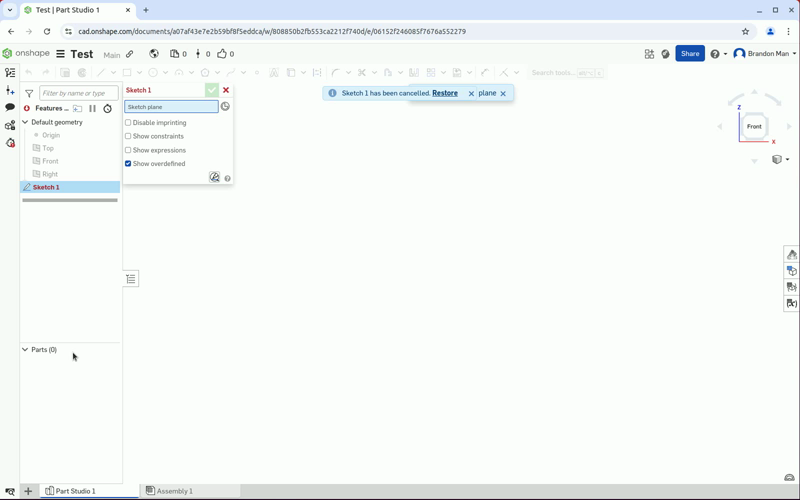
mouse_move(73, 163)
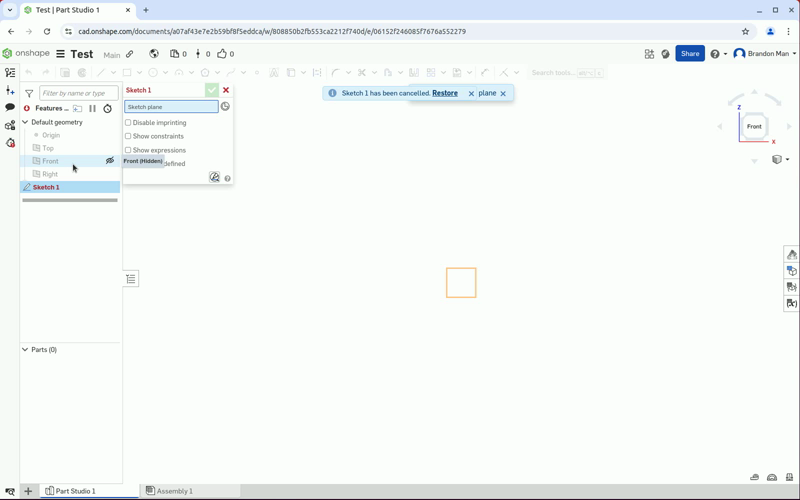
click(73, 163)
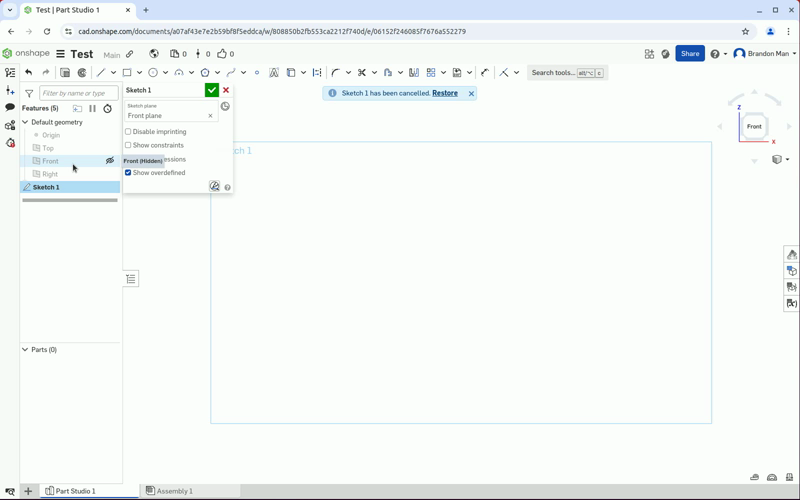
mouse_move(73, 352)
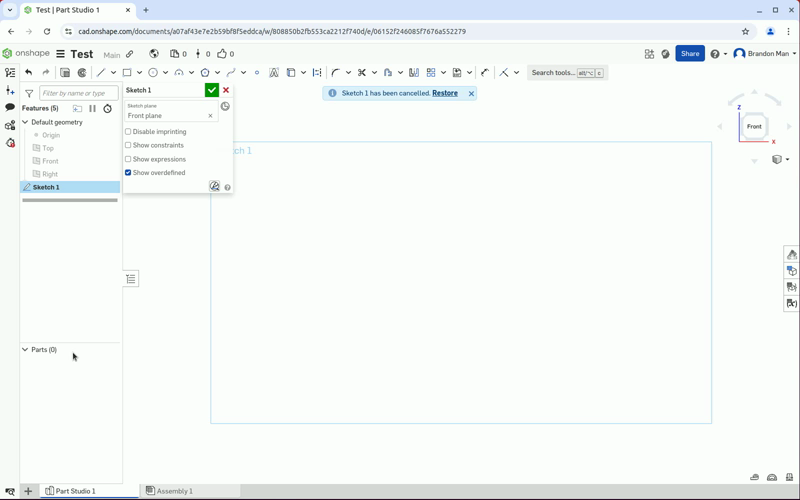
key(y)
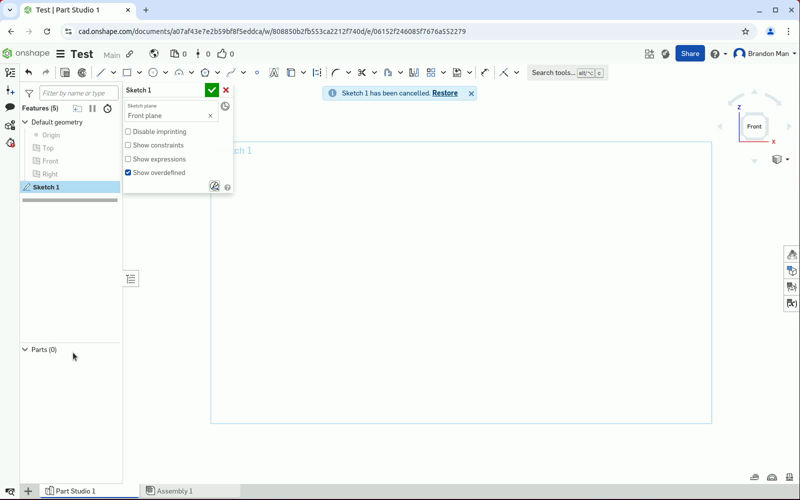
key(c)
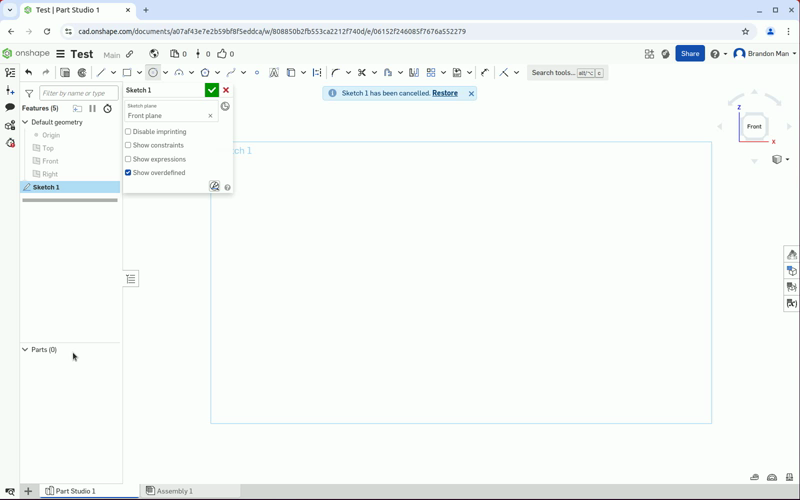
key_down(shift)
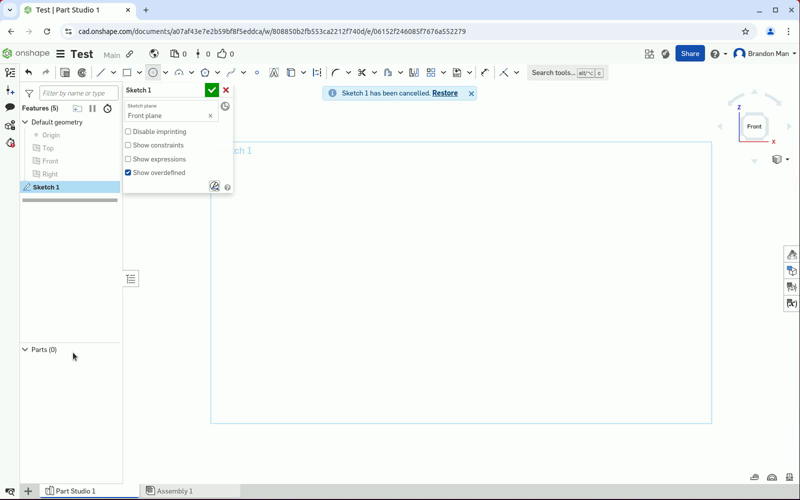
mouse_move(460, 282)
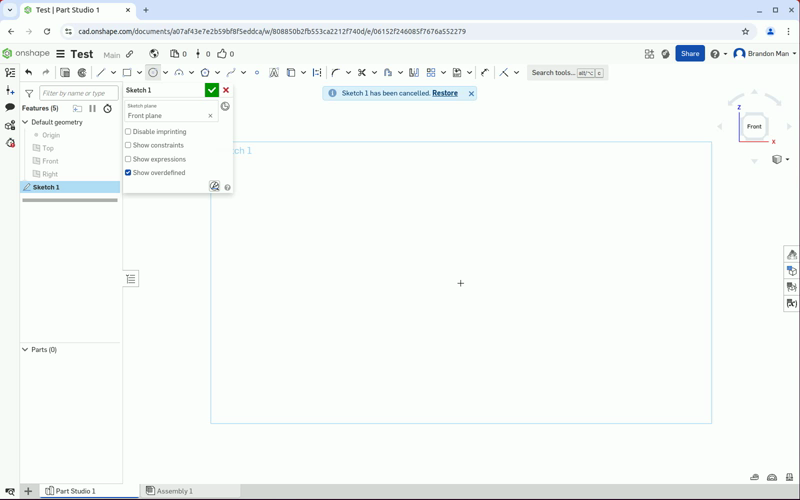
click(460, 282)
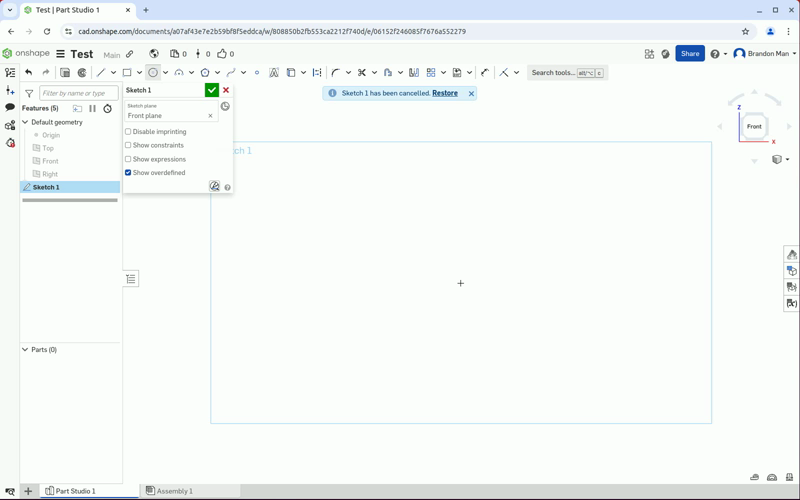
key_up(shift)
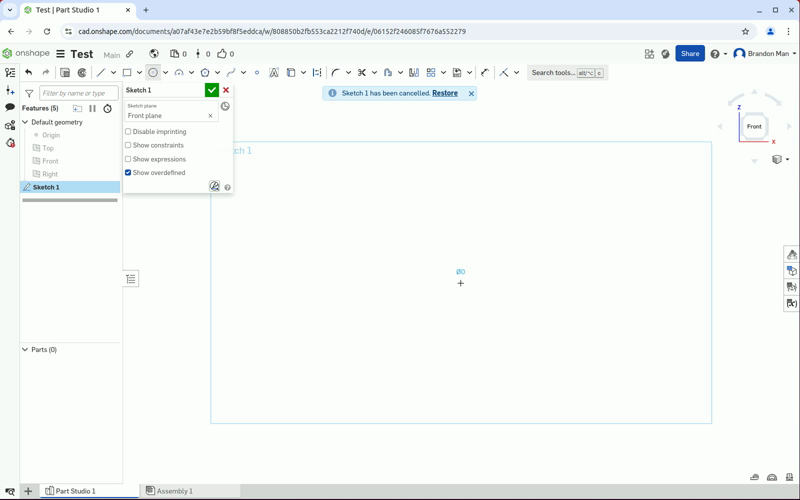
mouse_move(474, 282)
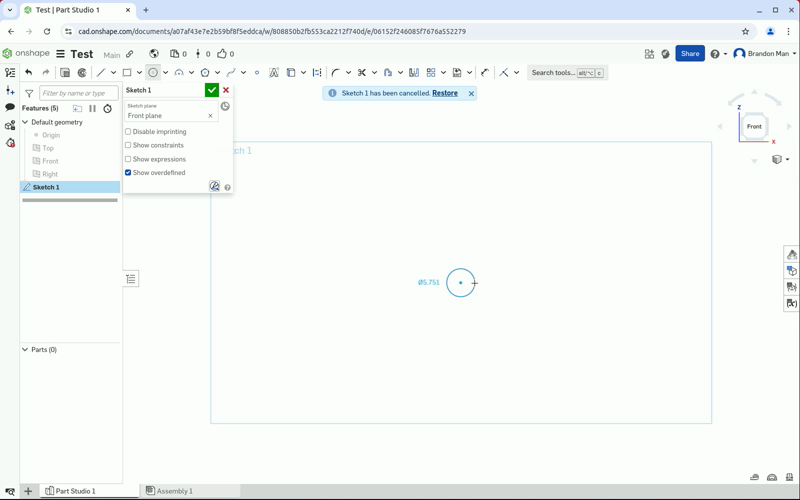
click(474, 282)
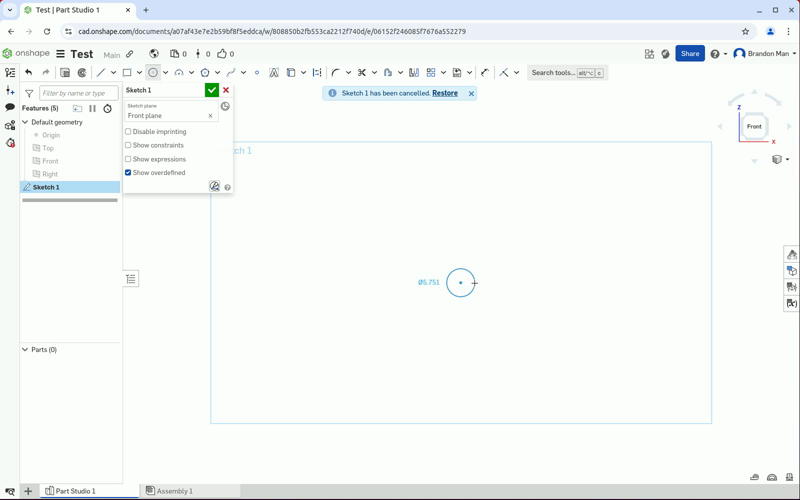
key(esc)
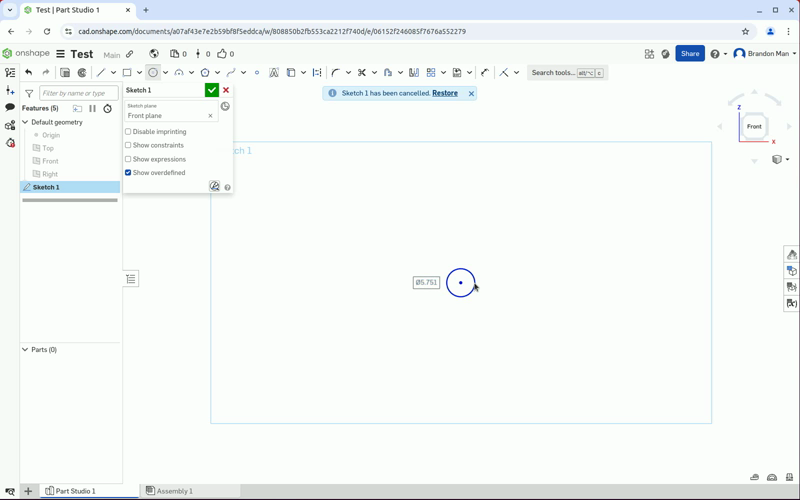
mouse_move(458, 279)
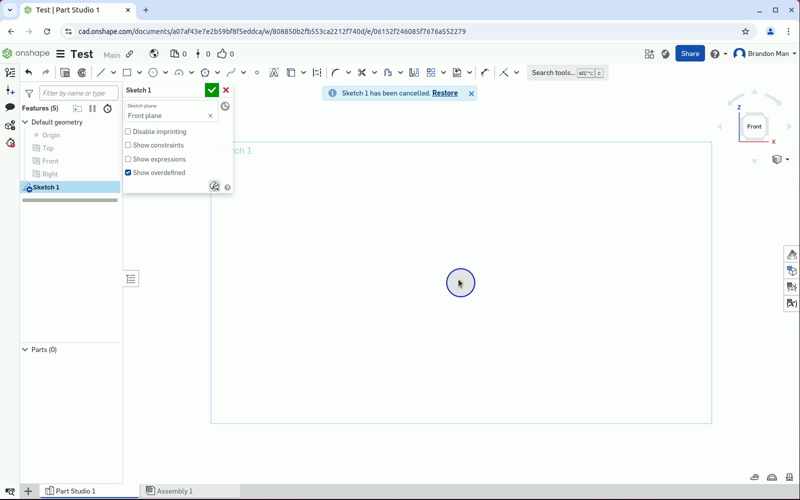
scroll(6)
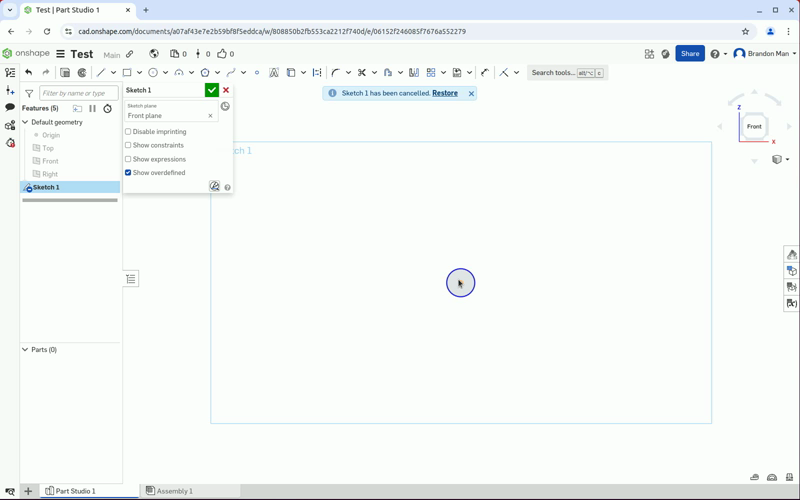
scroll(6)
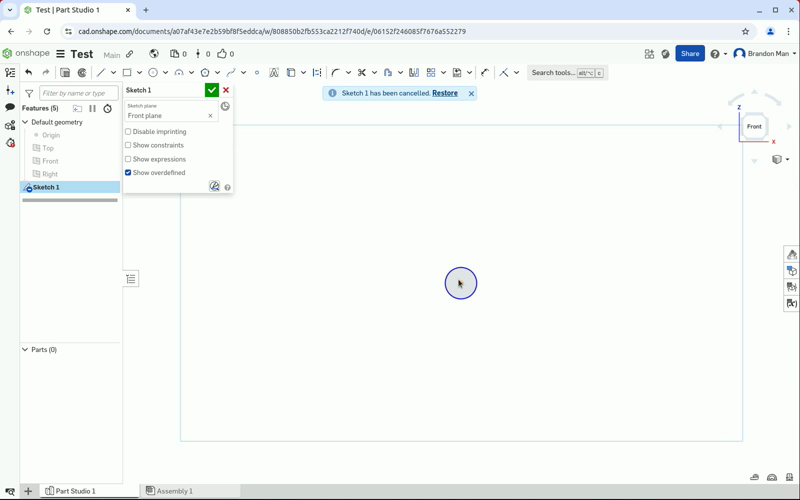
scroll(6)
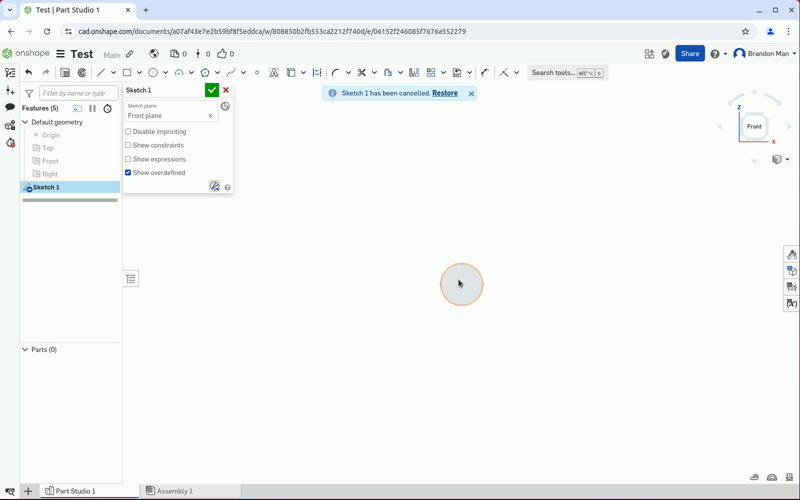
scroll(6)
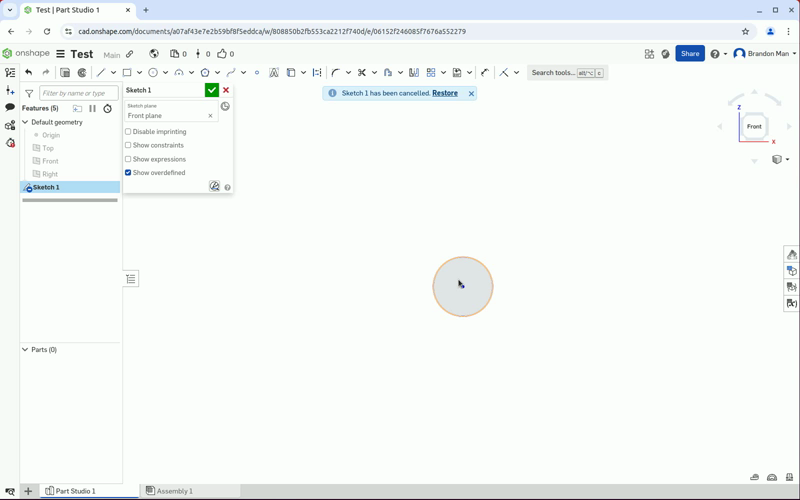
scroll(6)
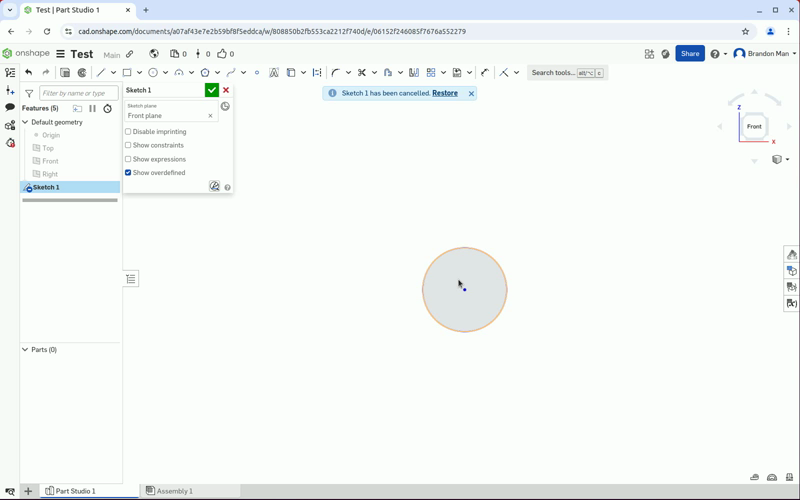
scroll(6)
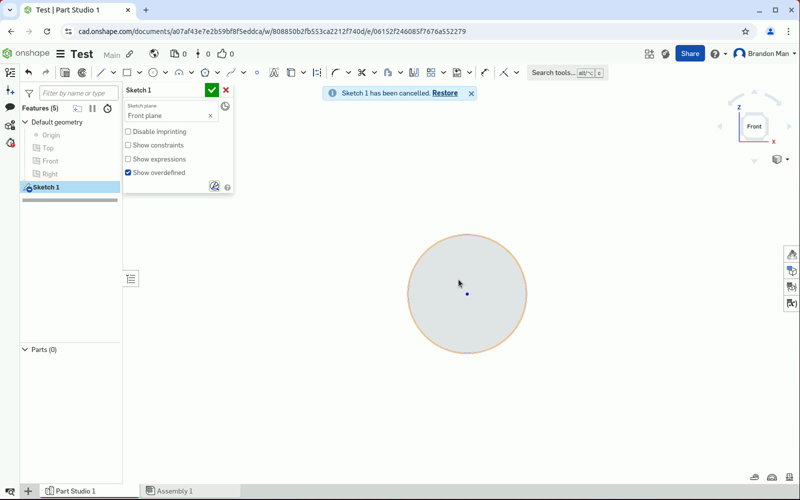
scroll(6)
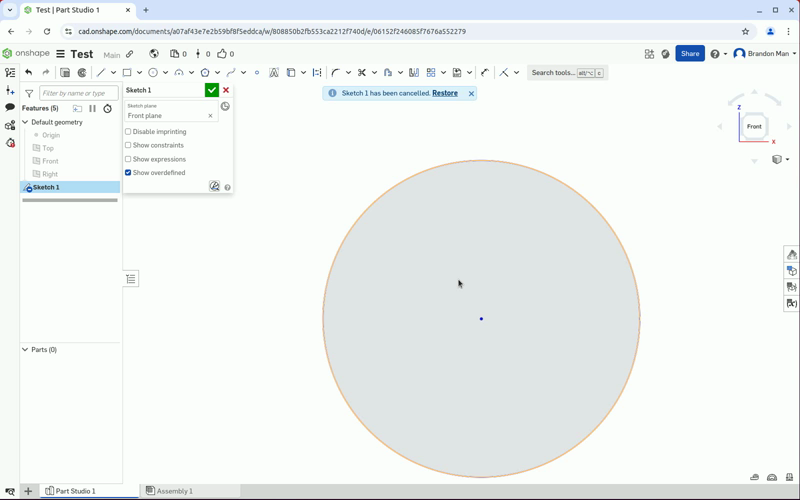
click(458, 279)
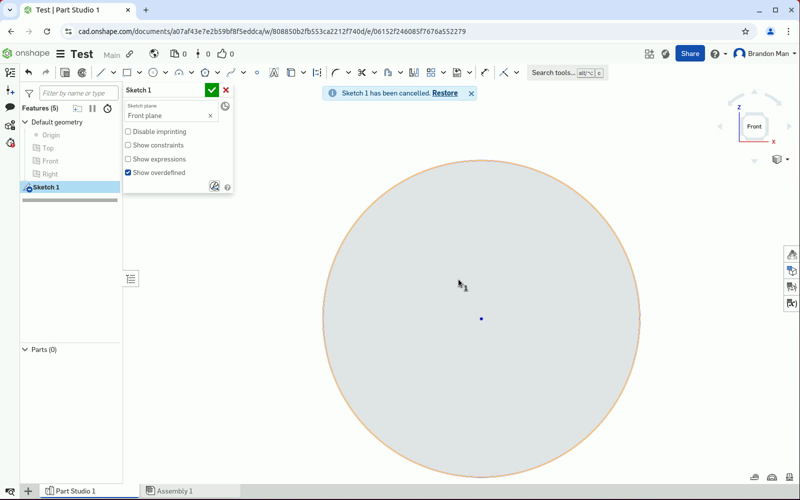
scroll(-6)
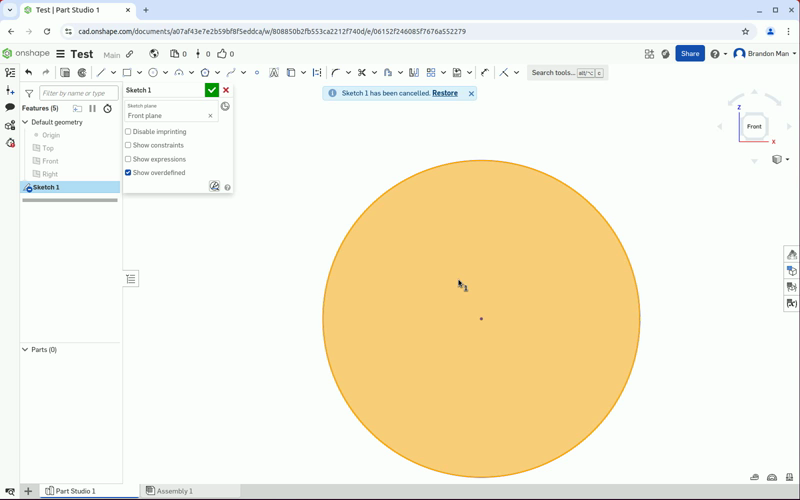
scroll(-6)
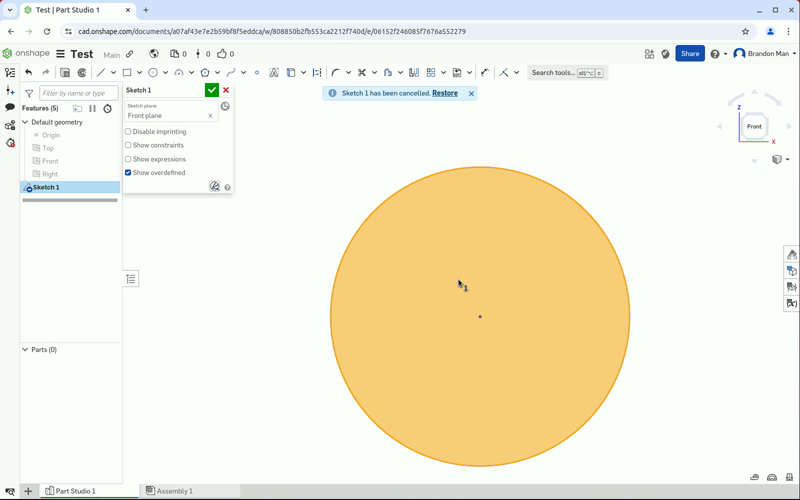
scroll(-6)
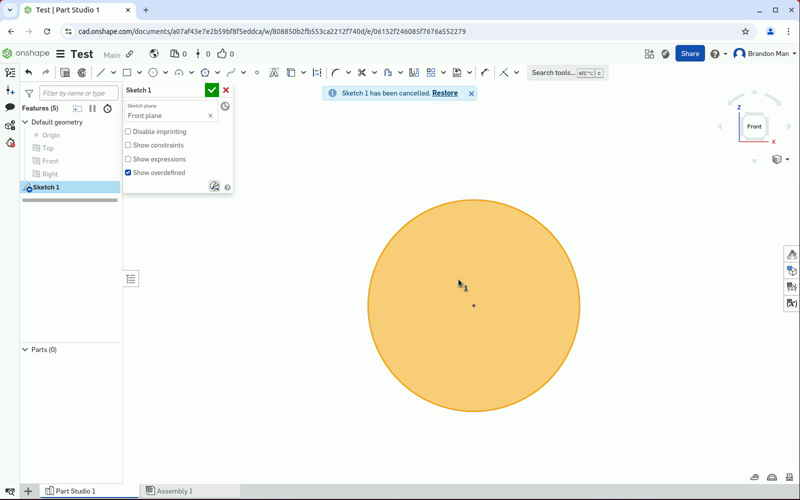
scroll(-6)
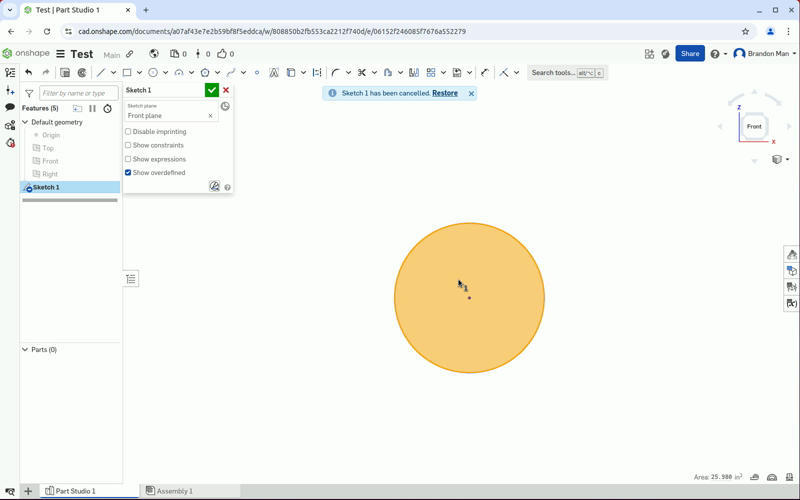
scroll(-6)
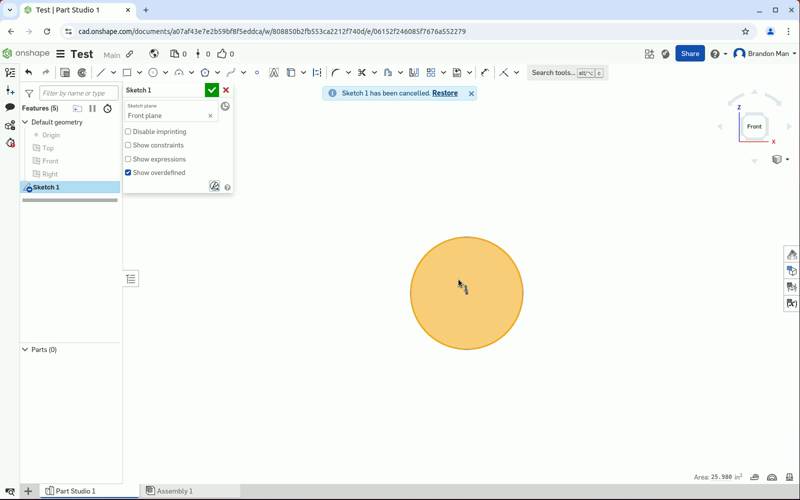
scroll(-6)
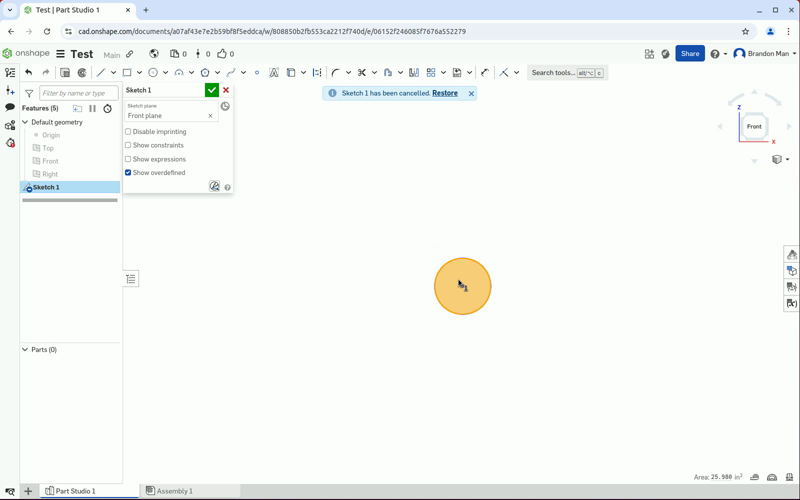
scroll(-6)
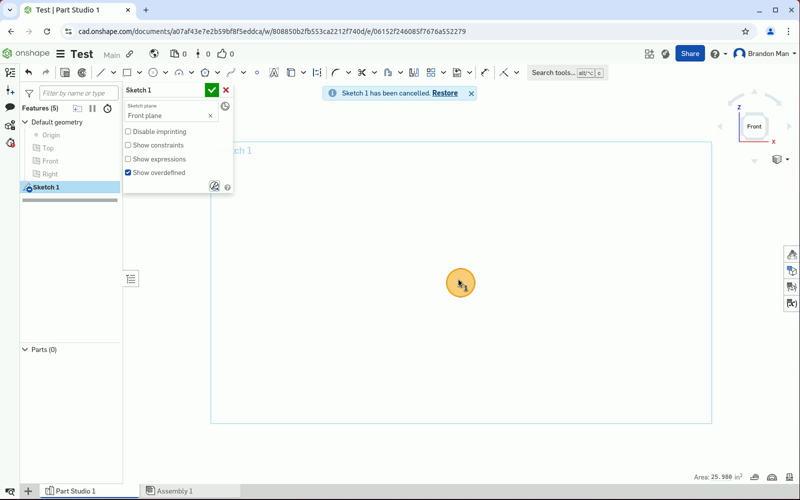
mouse_move(73, 352)
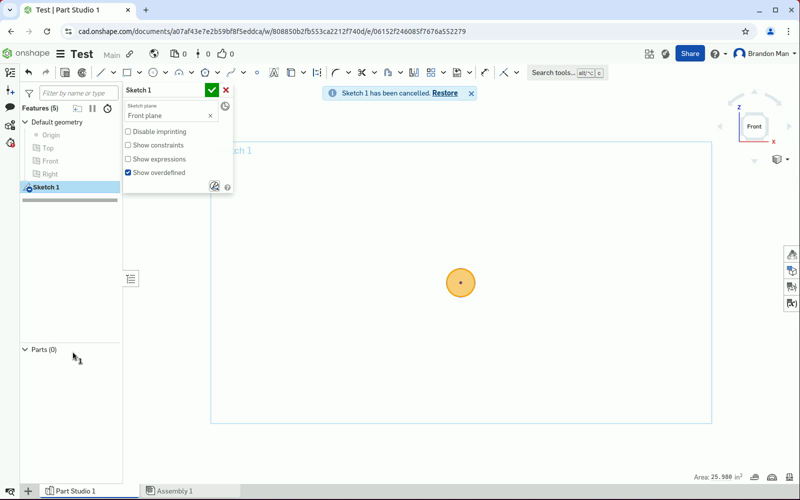
key(shift+y)
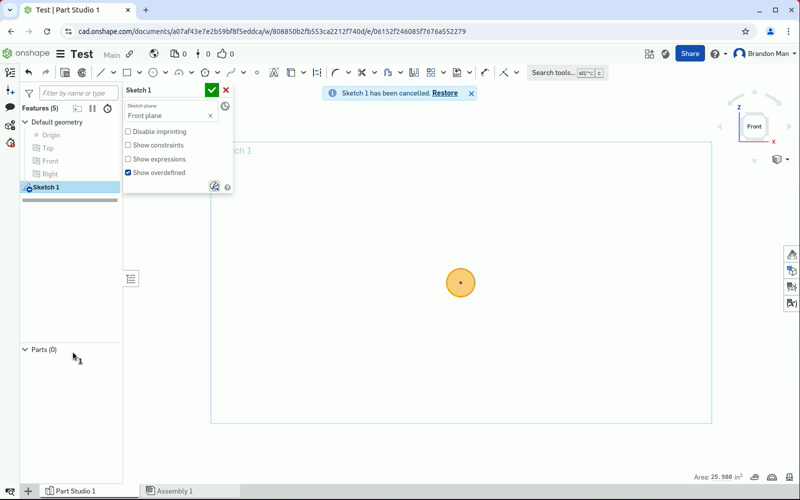
key(shift+e)
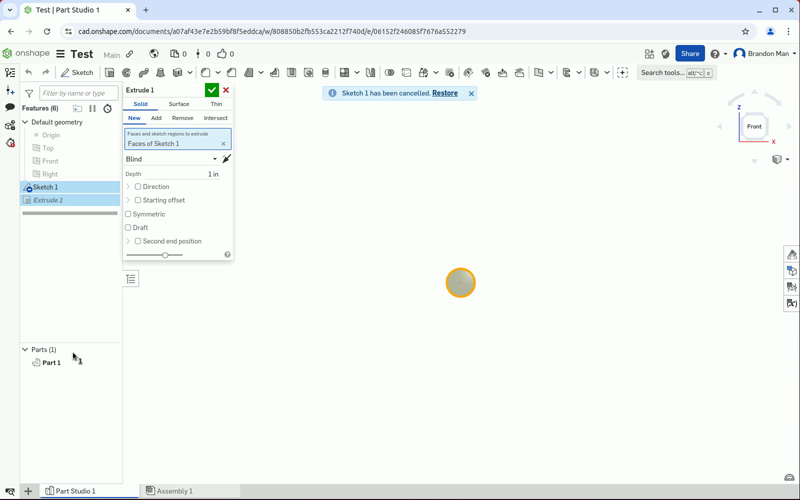
mouse_move(143, 106)
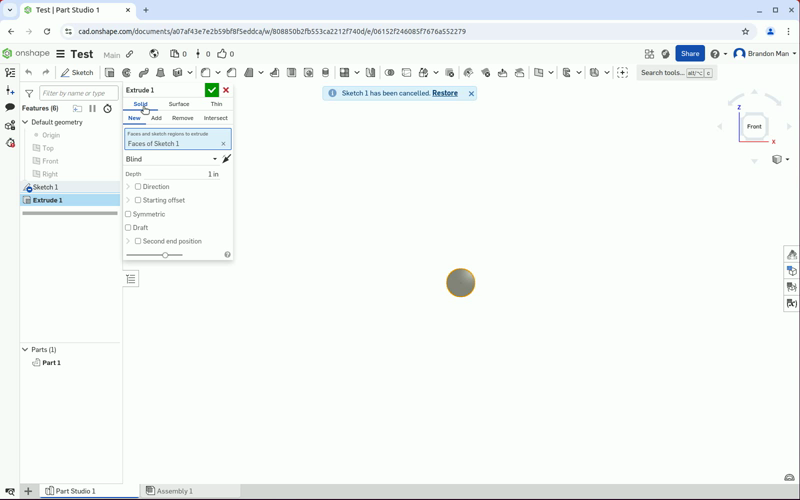
click(143, 106)
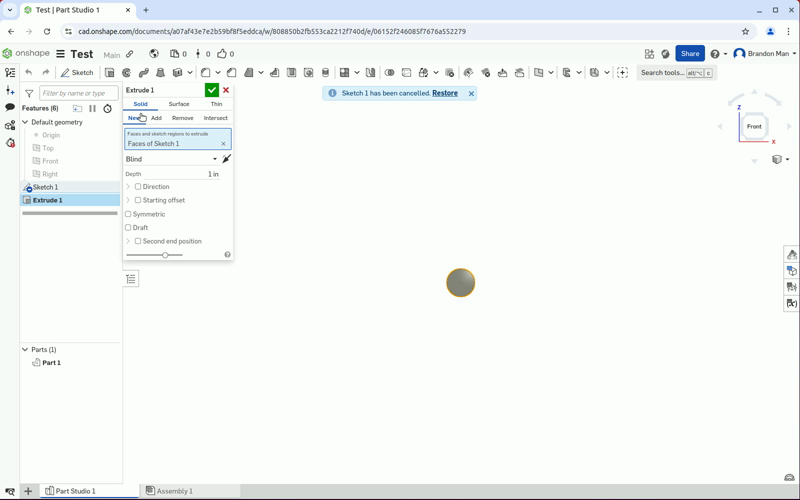
mouse_move(137, 120)
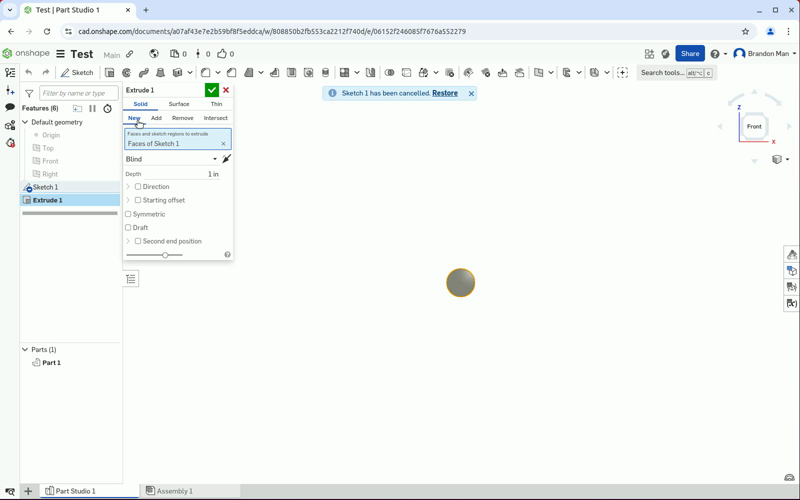
click(137, 120)
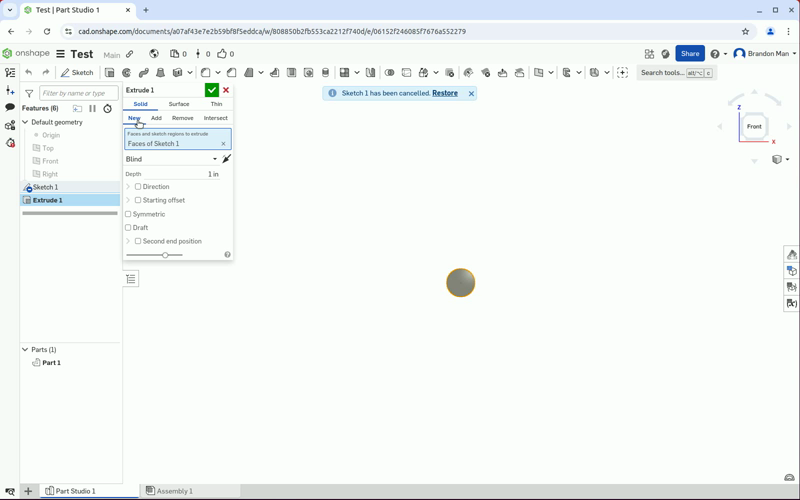
key(tab, 4)
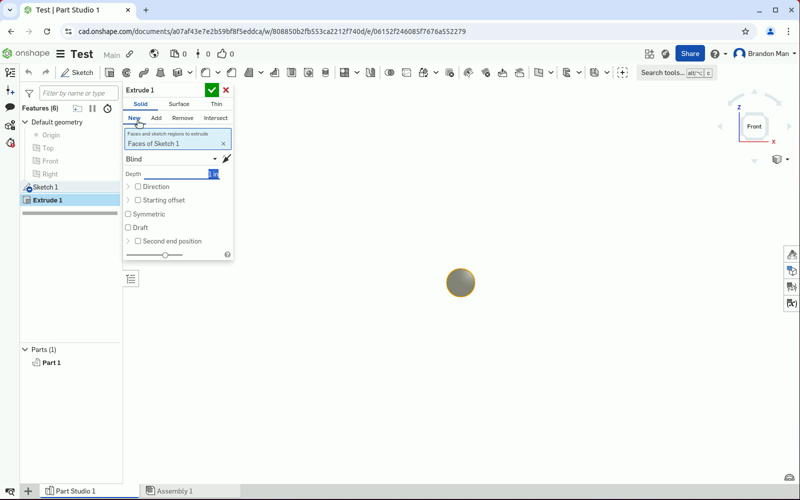
text(22.627)
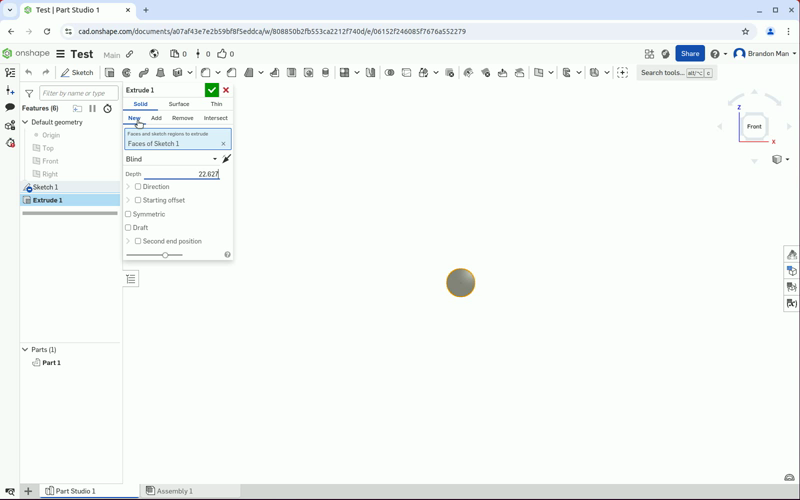
key(enter)
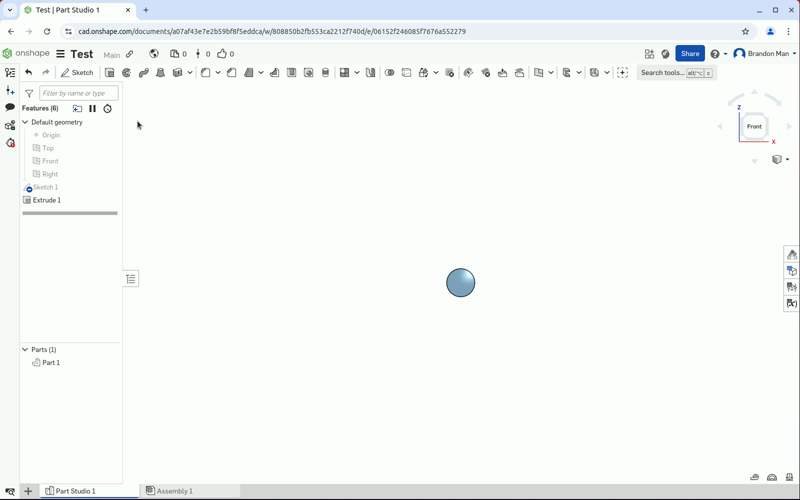
key(shift+h)
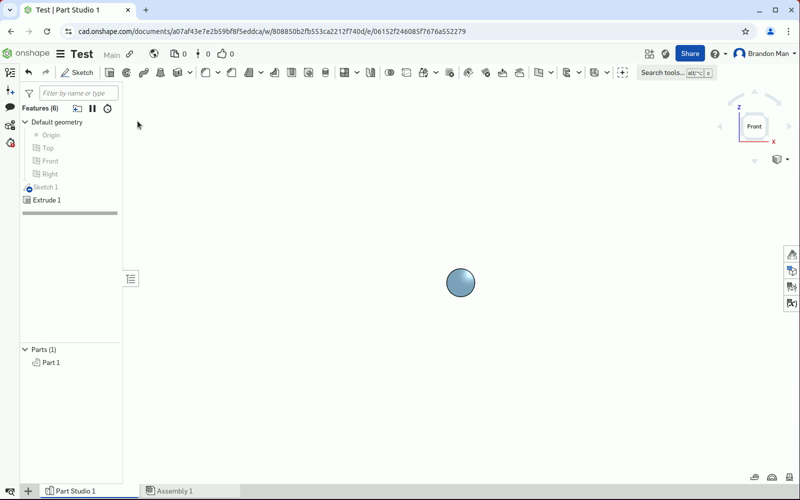
key(shift+h)
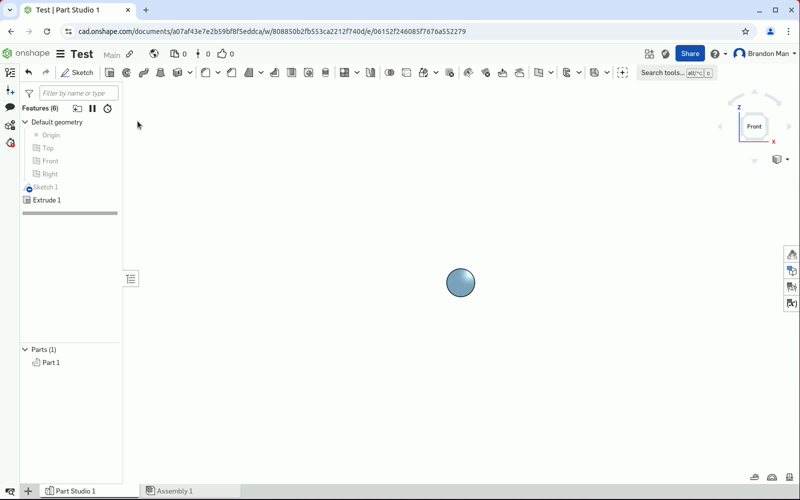
mouse_move(73, 189)
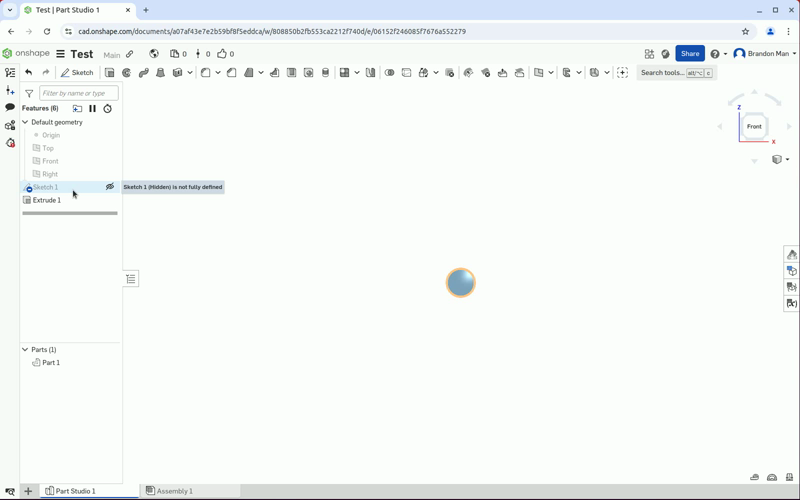
click(73, 189)
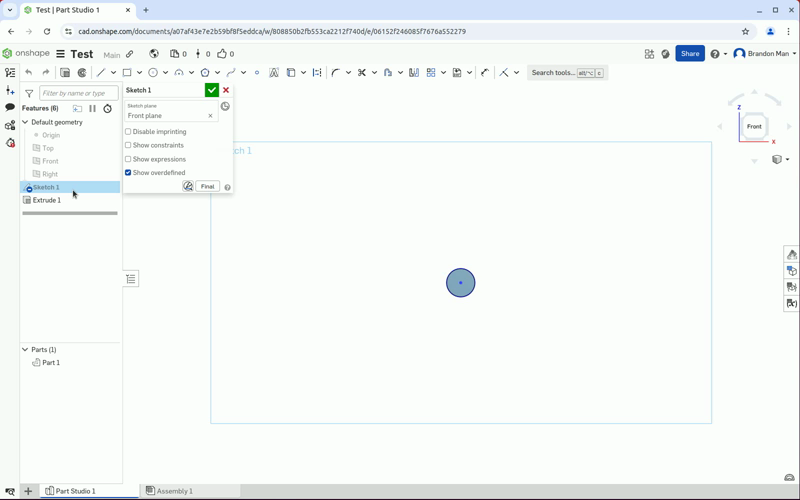
mouse_move(229, 92)
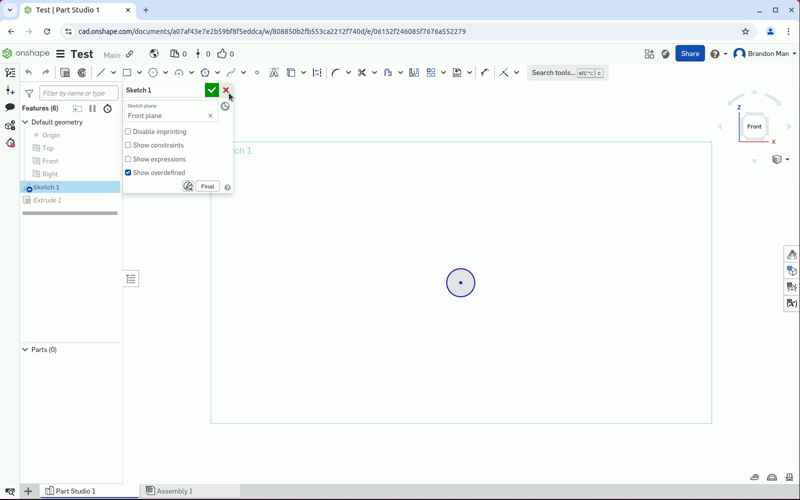
click(229, 92)
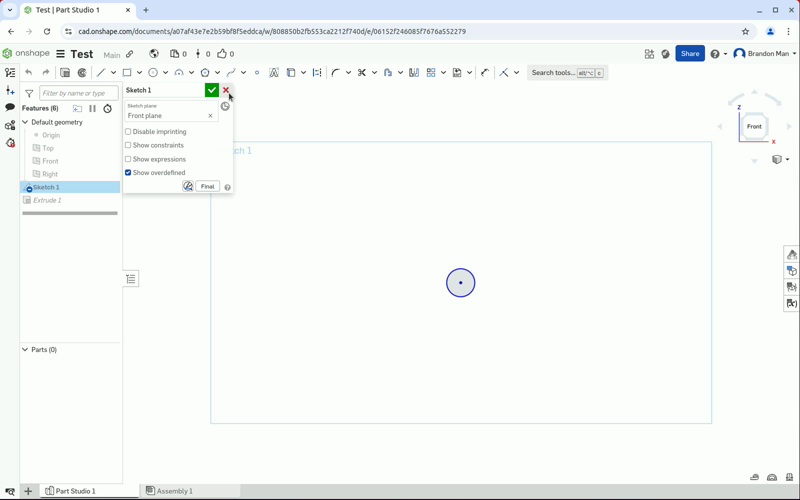
key(shift+s)
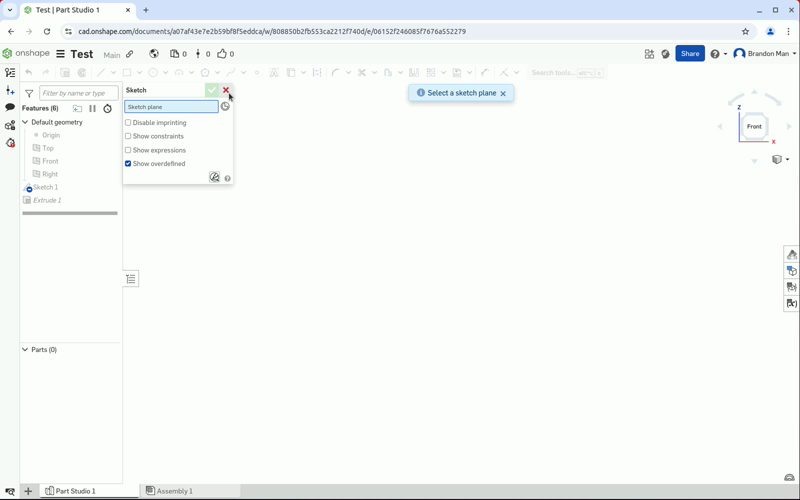
mouse_move(73, 163)
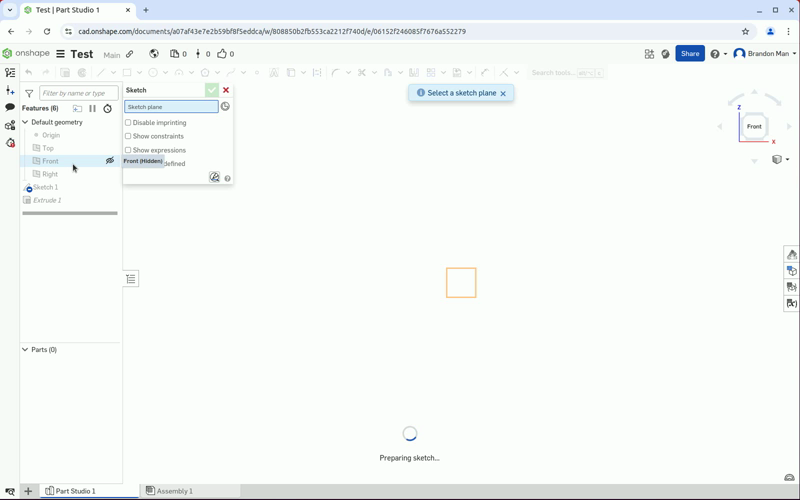
click(73, 163)
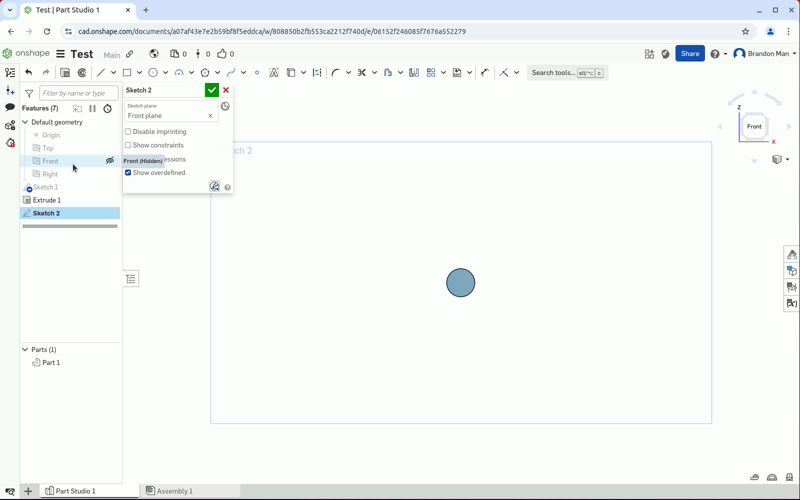
mouse_move(73, 352)
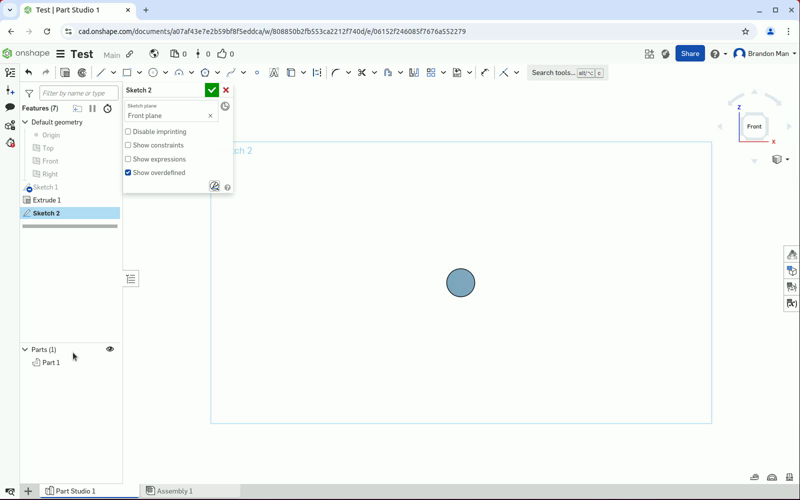
key(y)
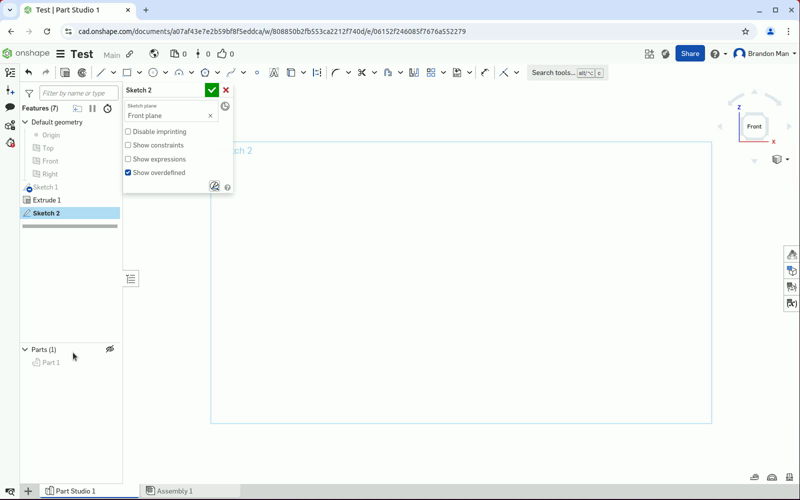
key(l)
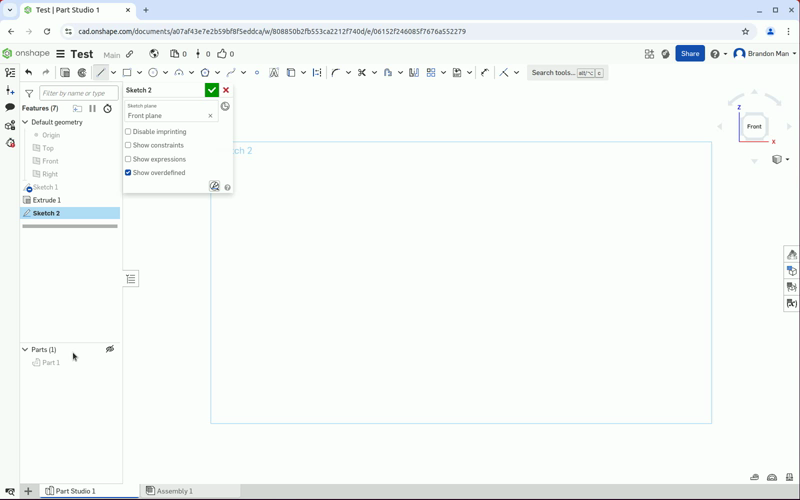
key_down(shift)
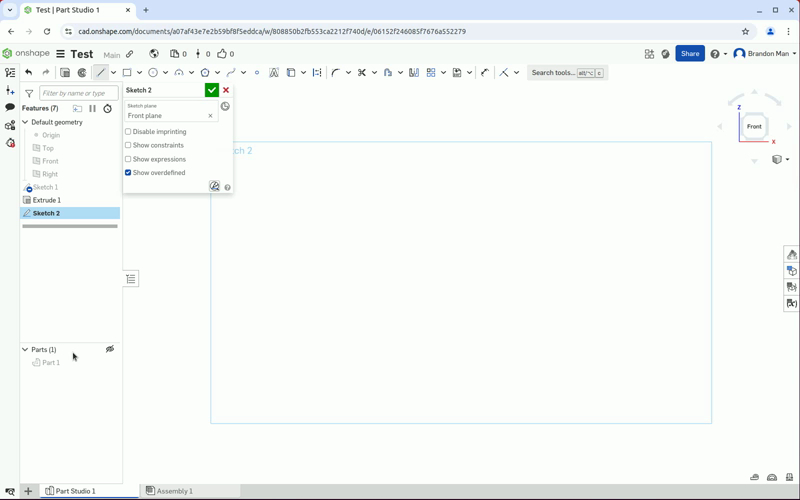
mouse_move(423, 336)
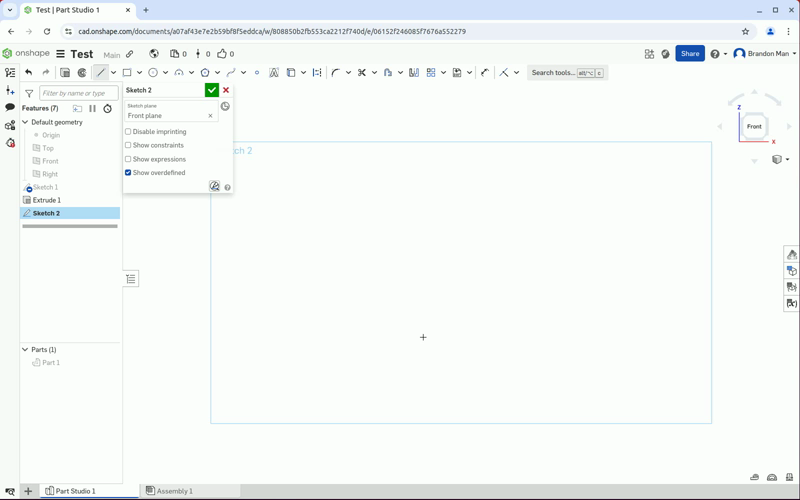
click(423, 336)
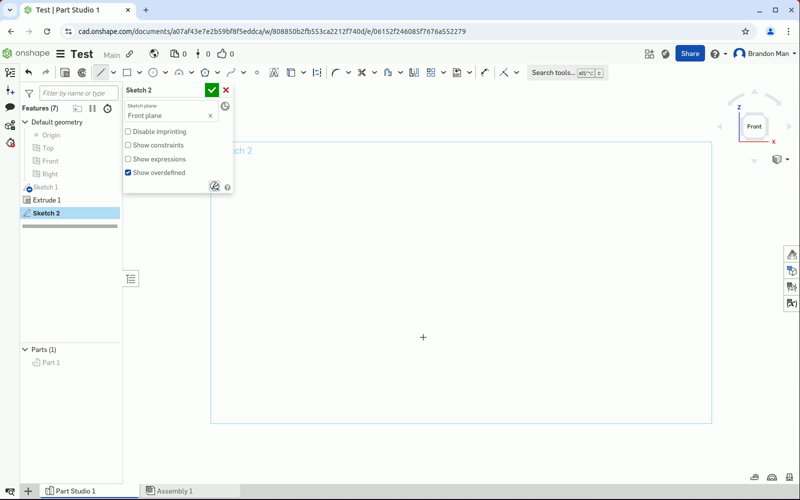
key_up(shift)
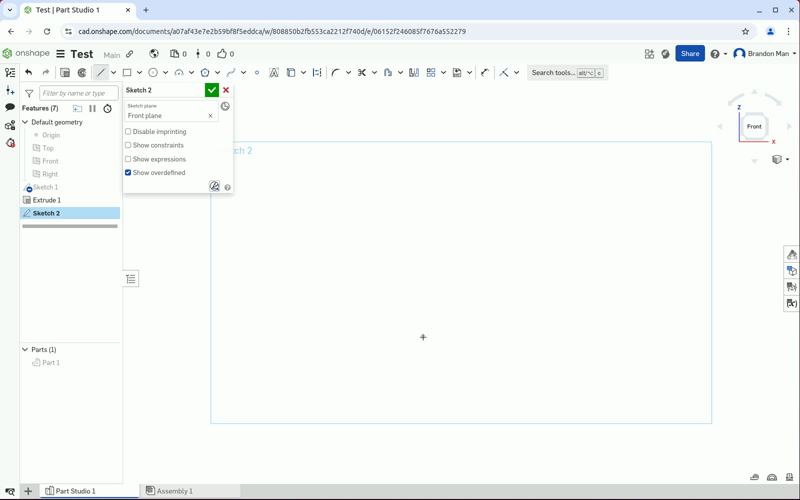
key_down(shift)
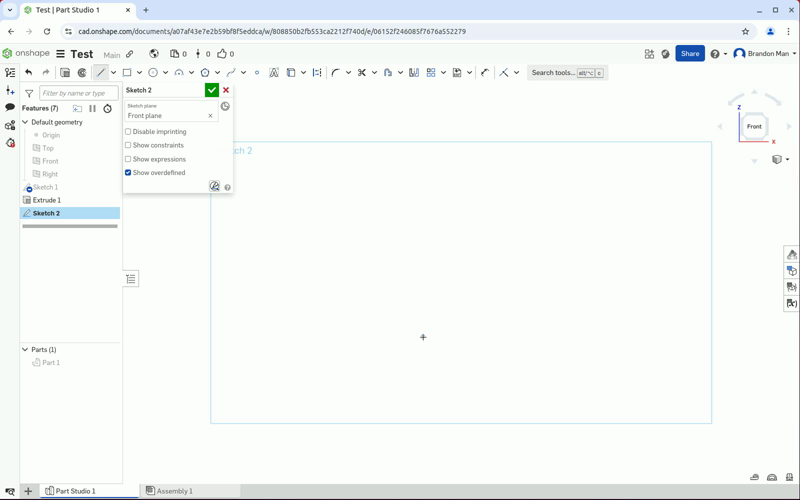
mouse_move(492, 336)
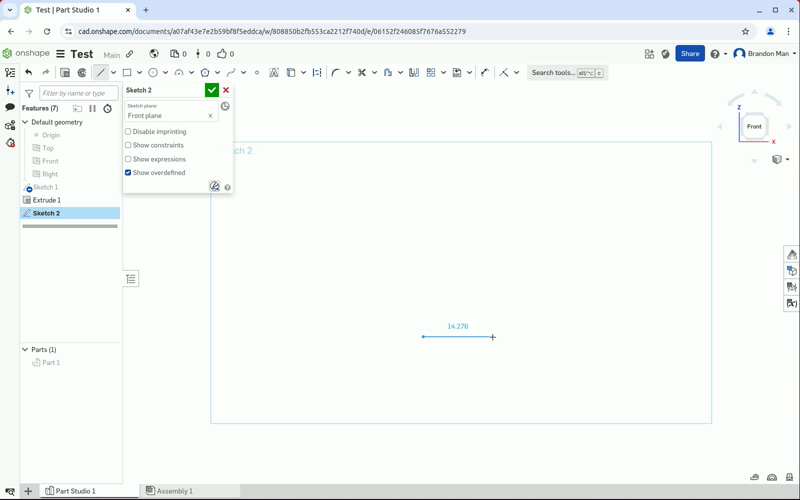
click(492, 336)
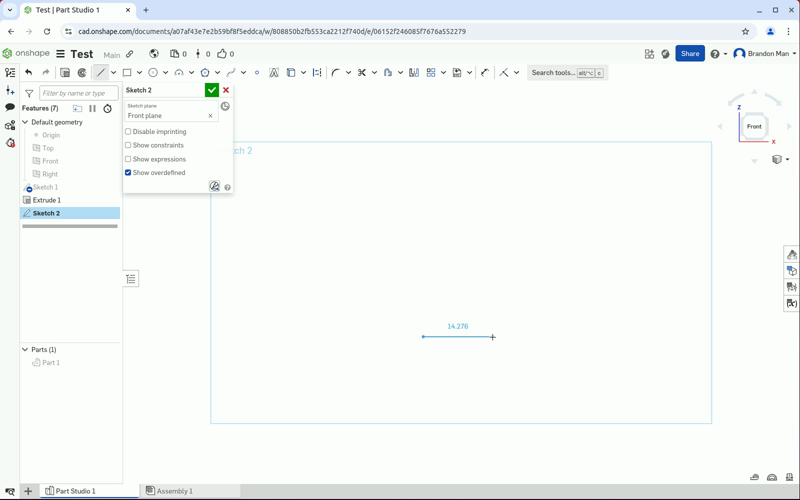
key_up(shift)
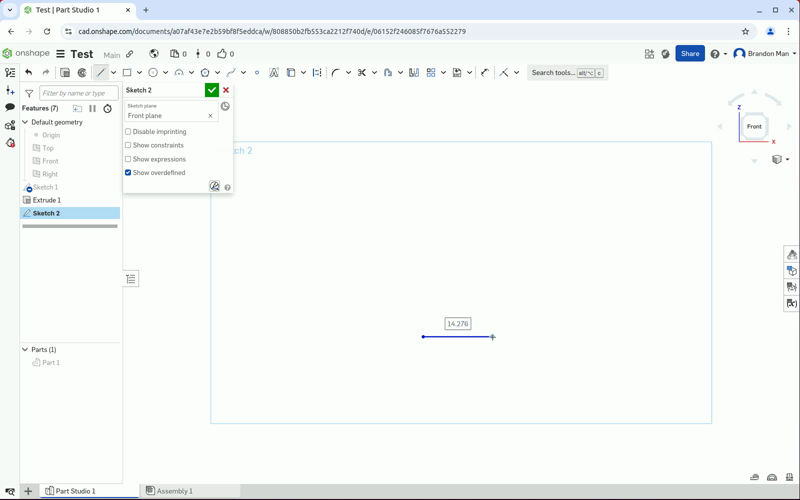
key_down(shift)
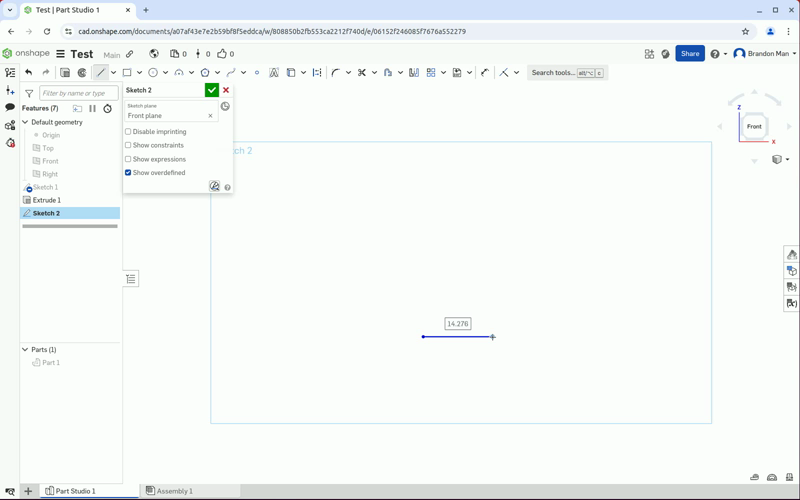
mouse_move(522, 336)
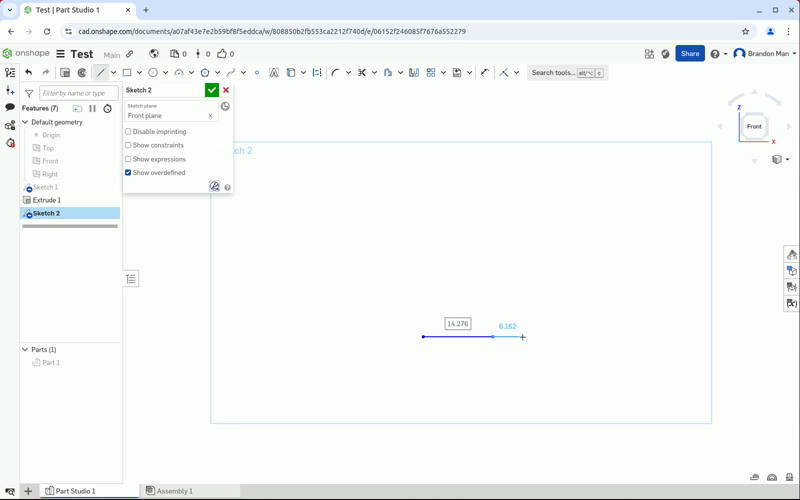
mouse_move(492, 322)
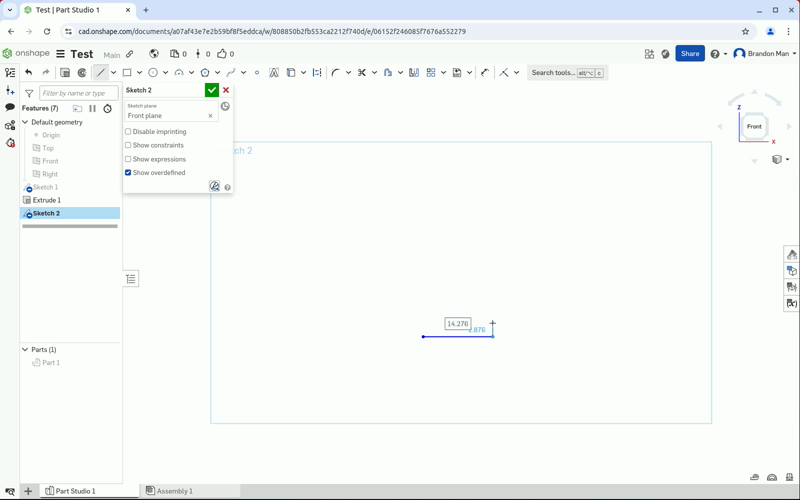
click(492, 322)
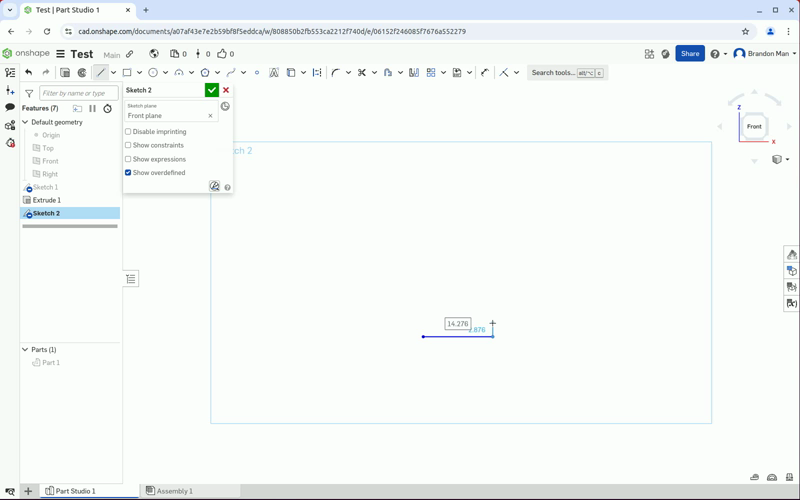
key_up(shift)
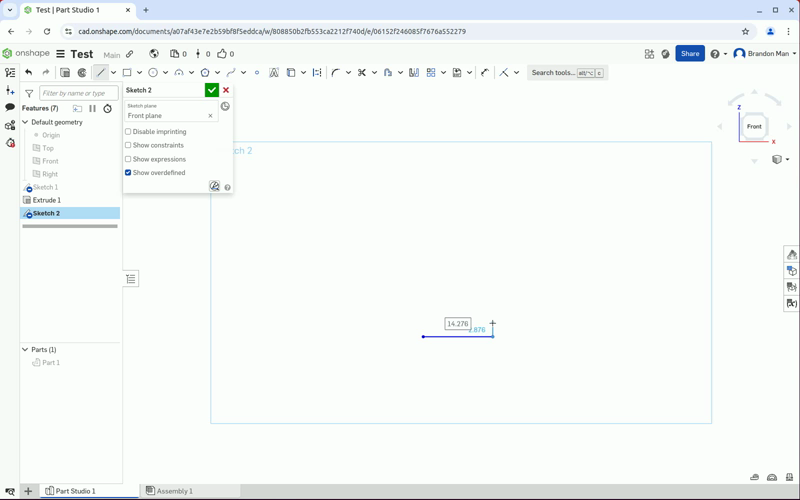
key_down(shift)
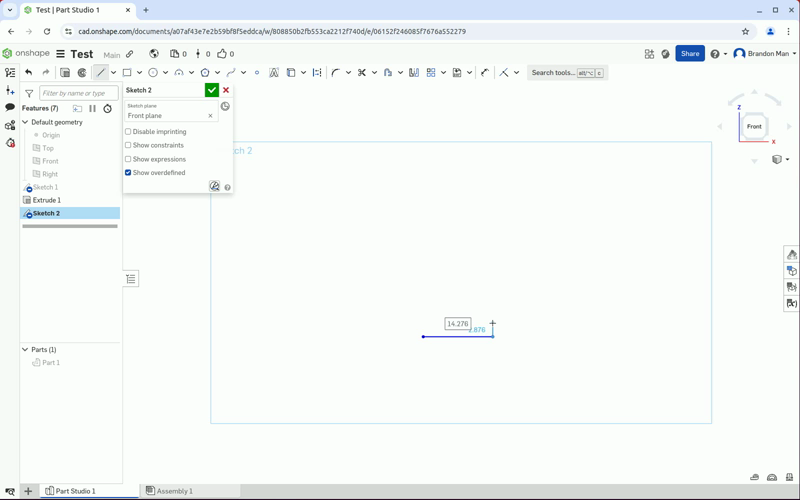
mouse_move(423, 322)
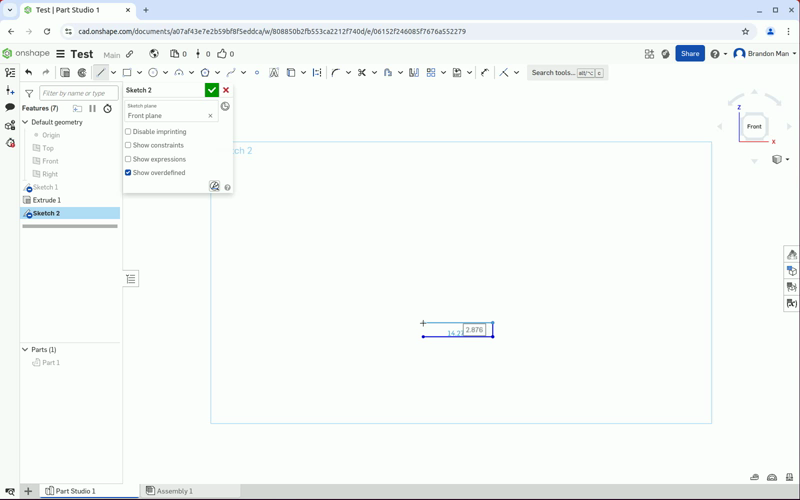
click(423, 322)
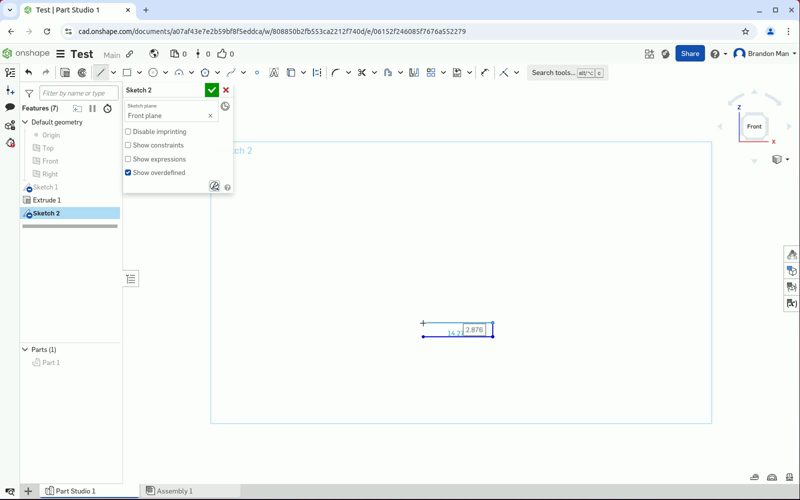
key_up(shift)
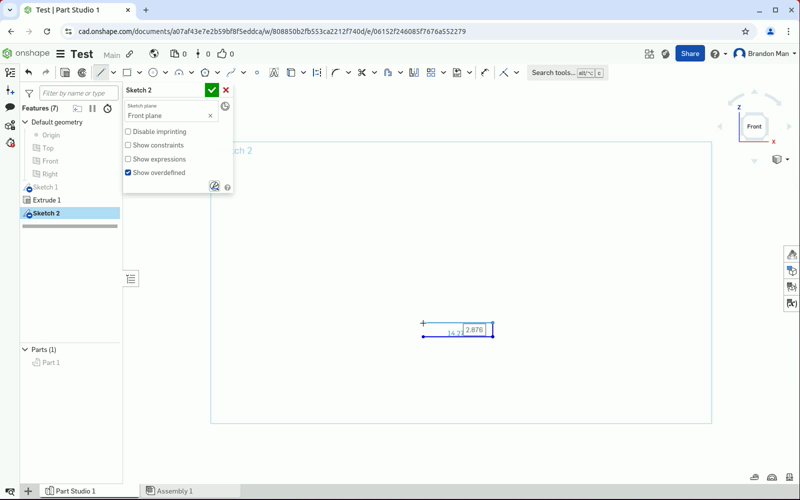
mouse_move(453, 322)
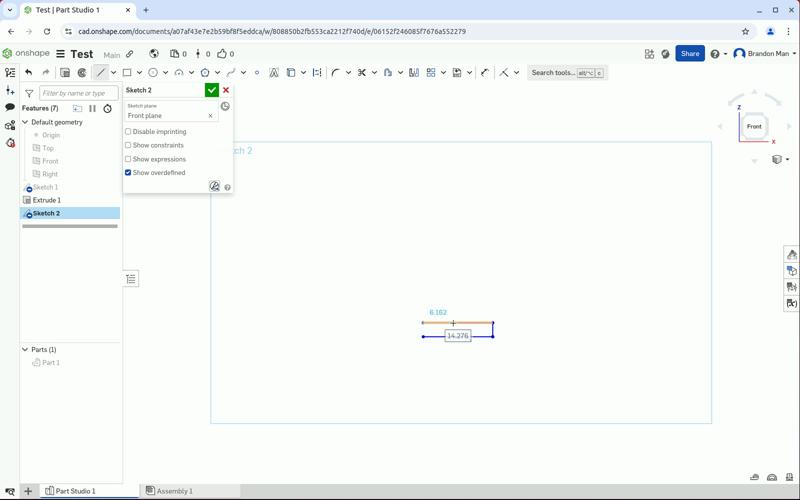
key_down(shift)
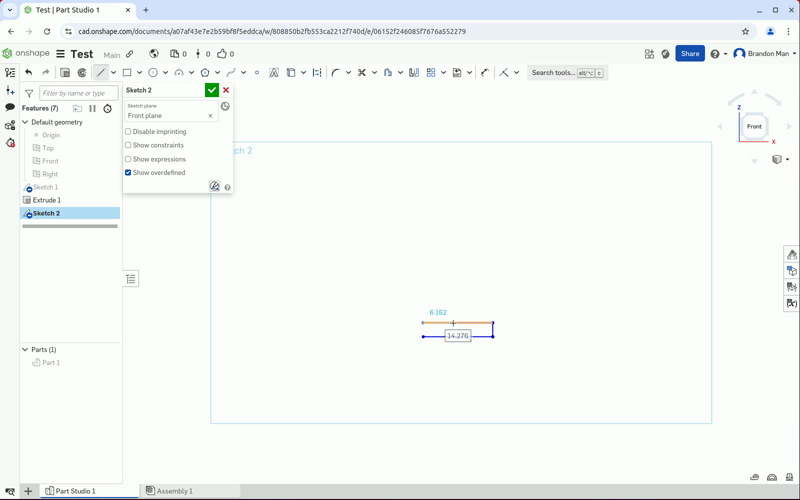
mouse_move(423, 336)
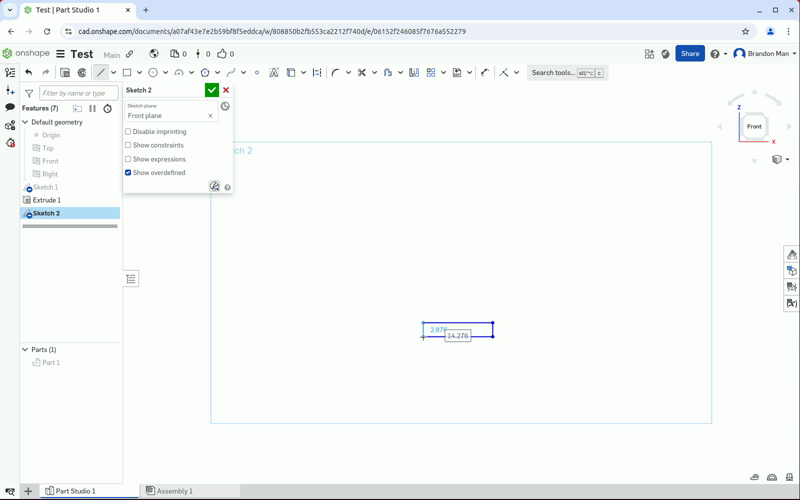
key_up(shift)
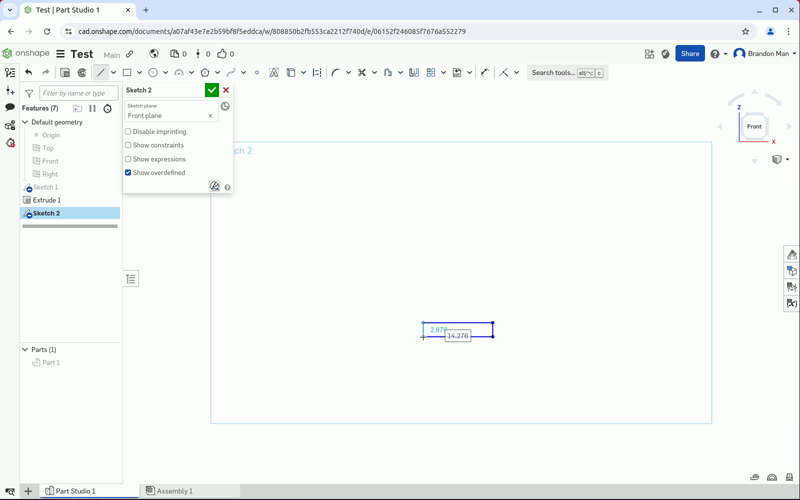
click(423, 336)
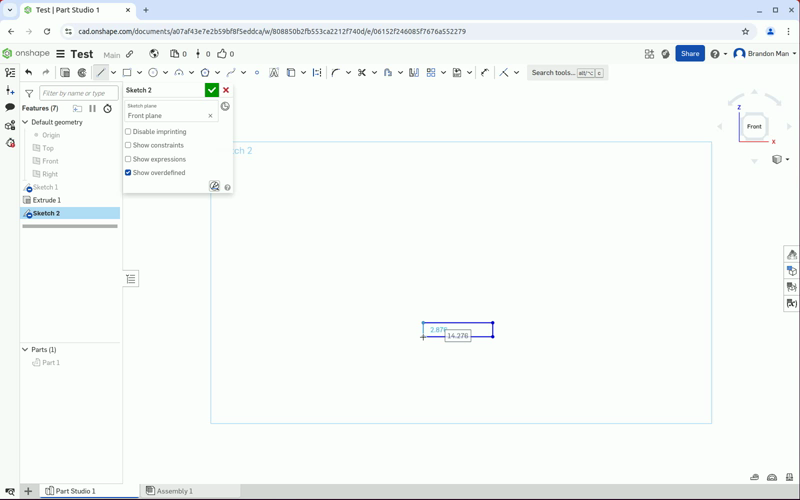
key(esc)
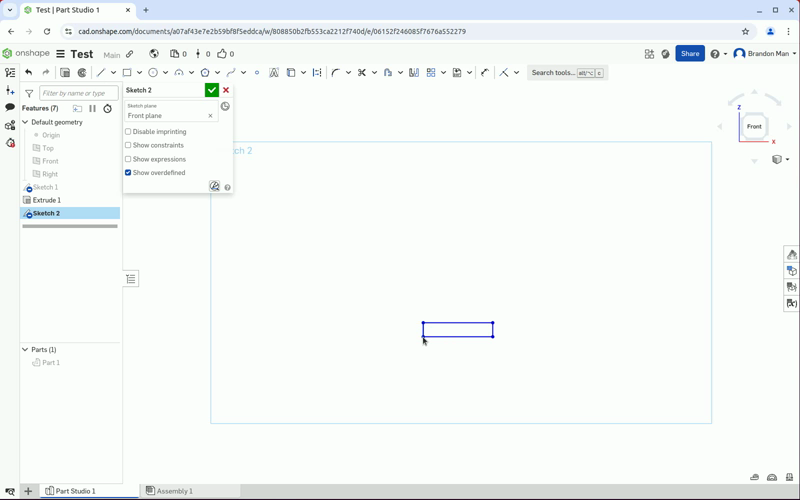
mouse_move(441, 334)
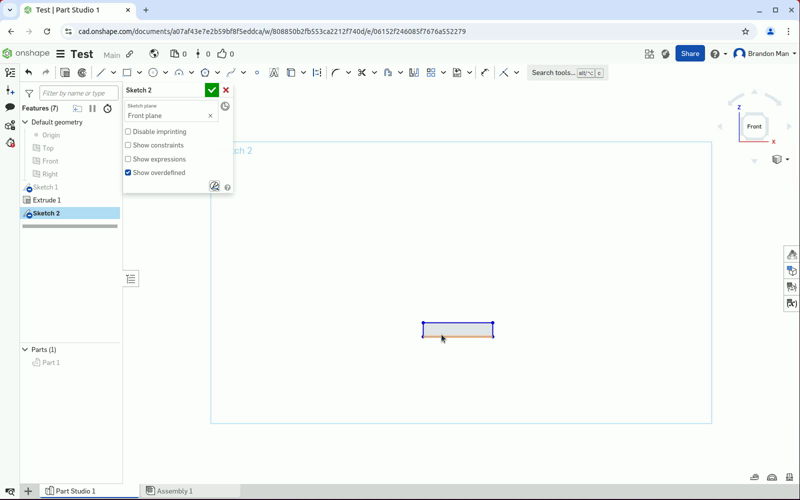
scroll(6)
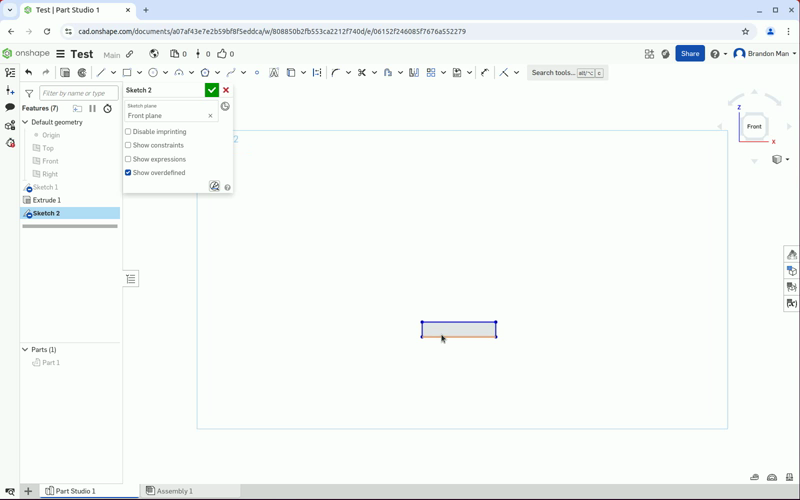
scroll(6)
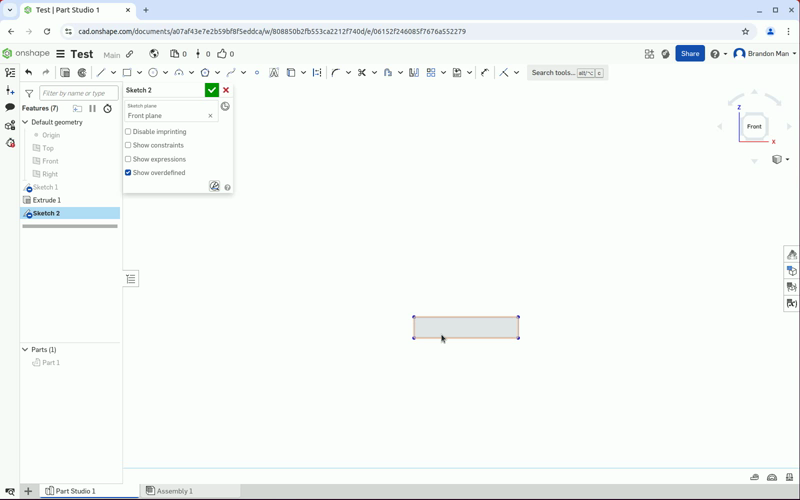
scroll(6)
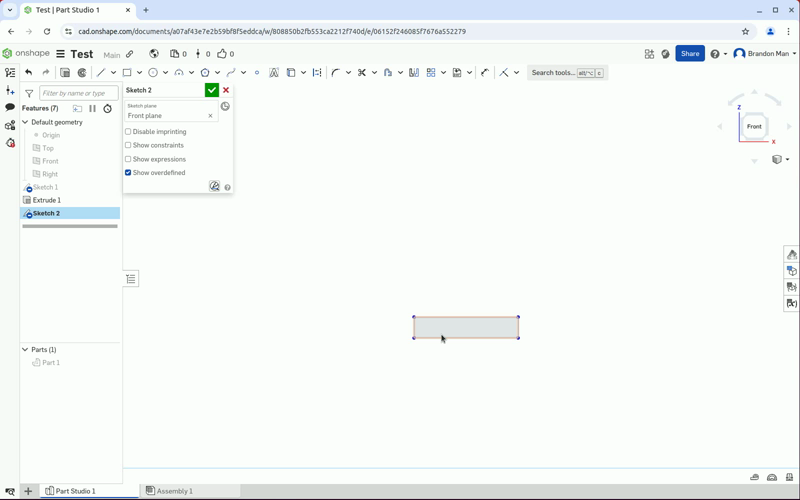
scroll(6)
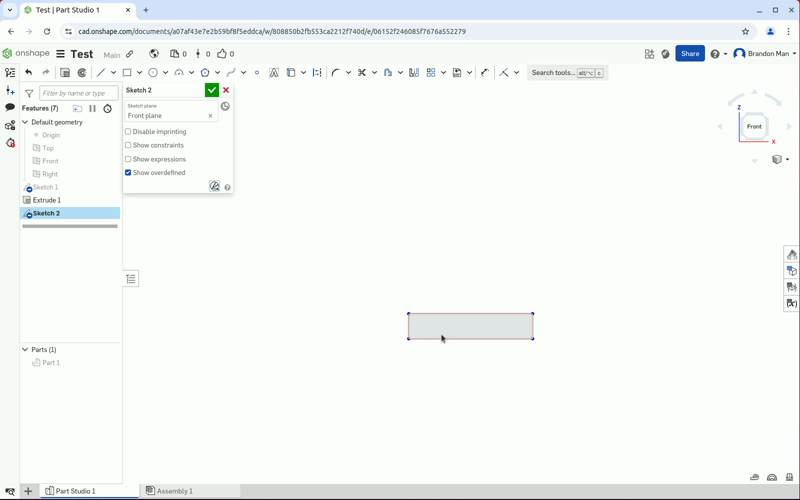
scroll(6)
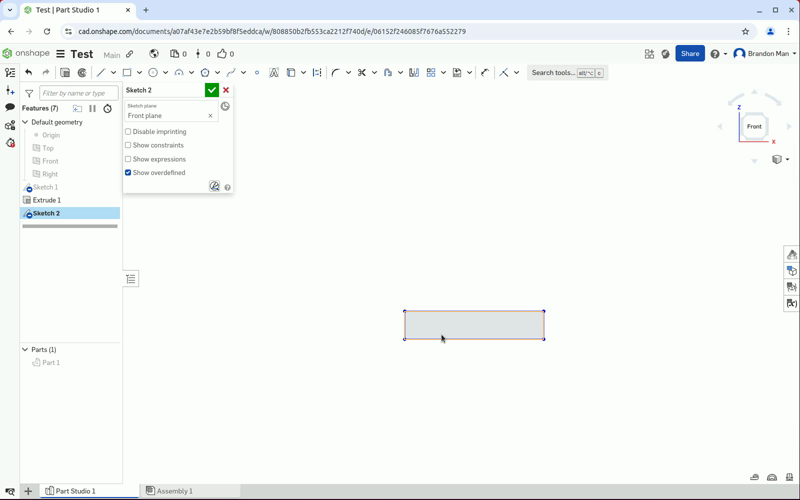
scroll(6)
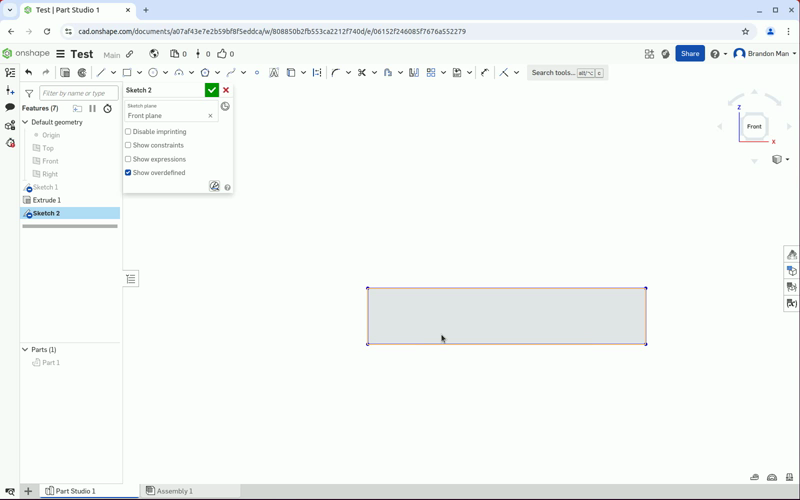
scroll(6)
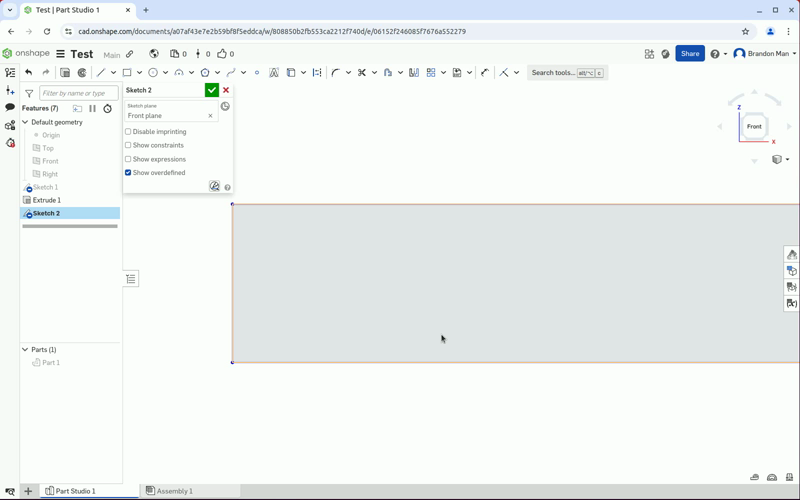
click(441, 334)
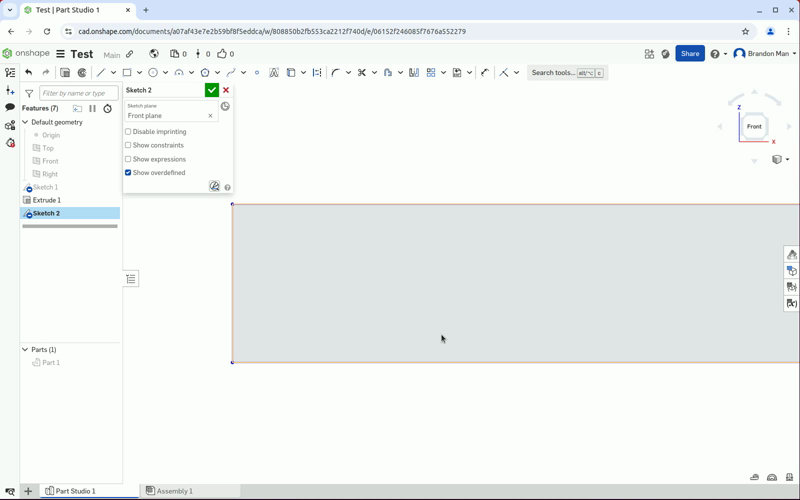
scroll(-6)
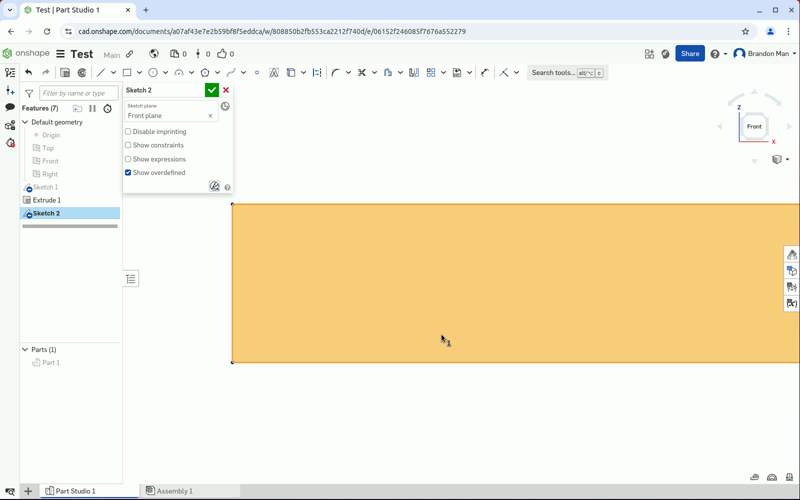
scroll(-6)
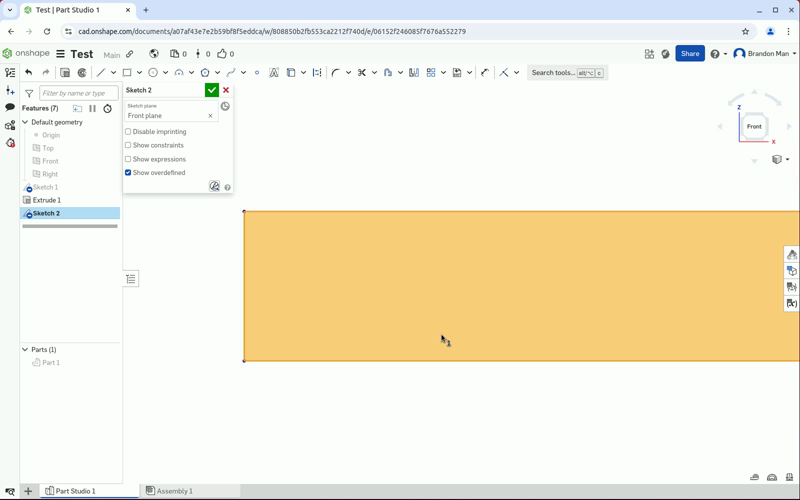
scroll(-6)
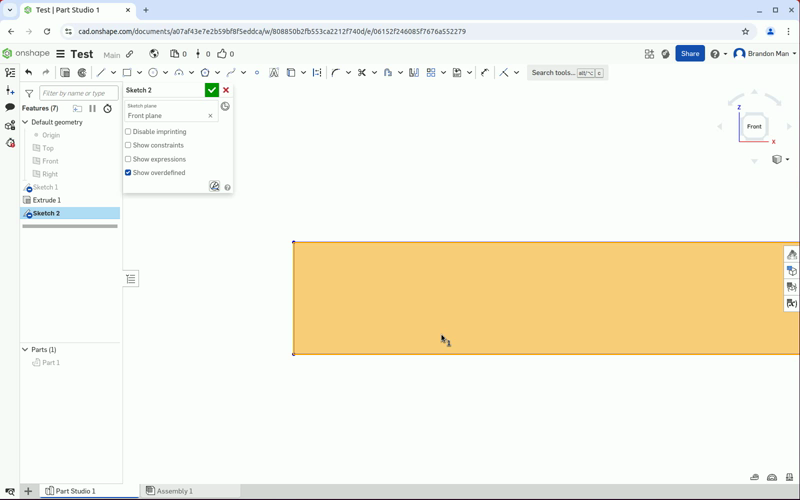
scroll(-6)
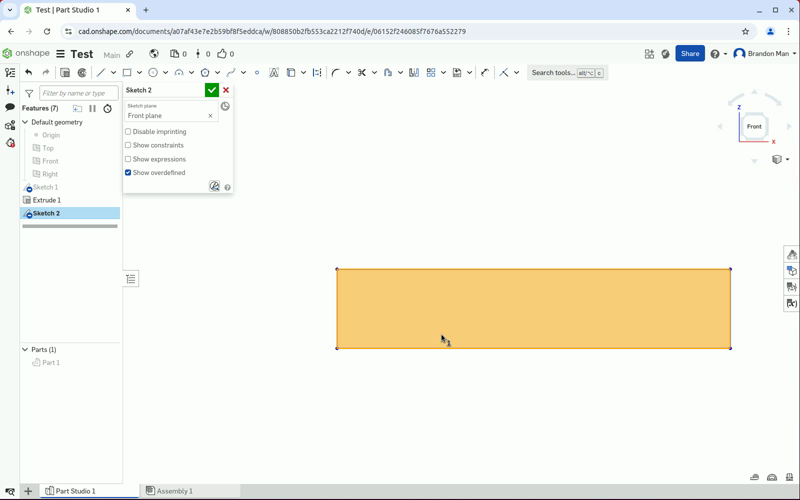
scroll(-6)
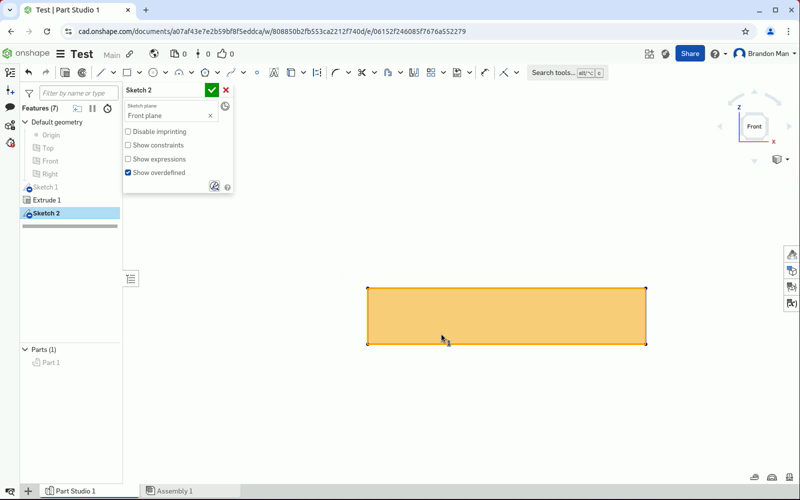
scroll(-6)
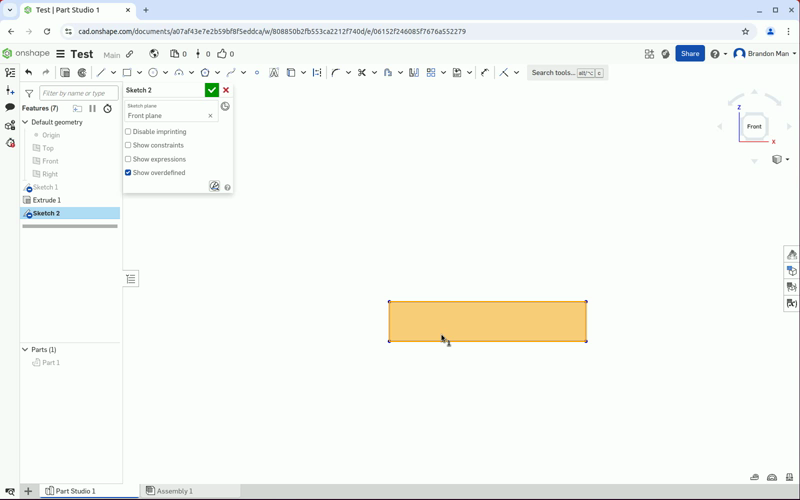
scroll(-6)
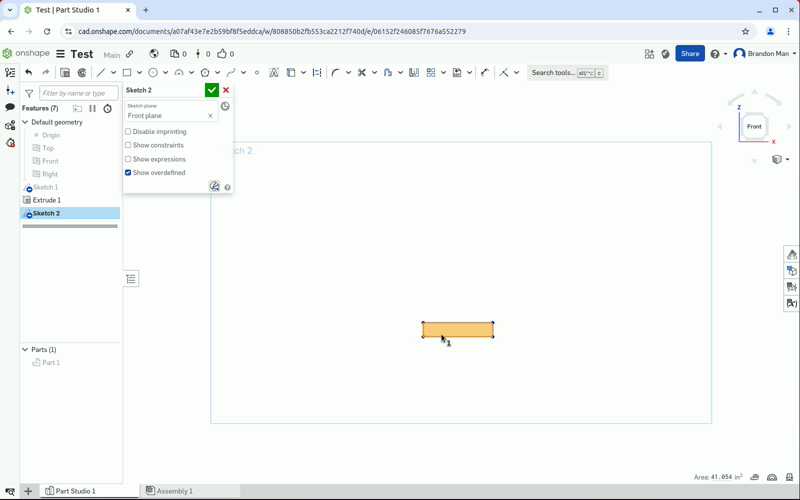
mouse_move(73, 352)
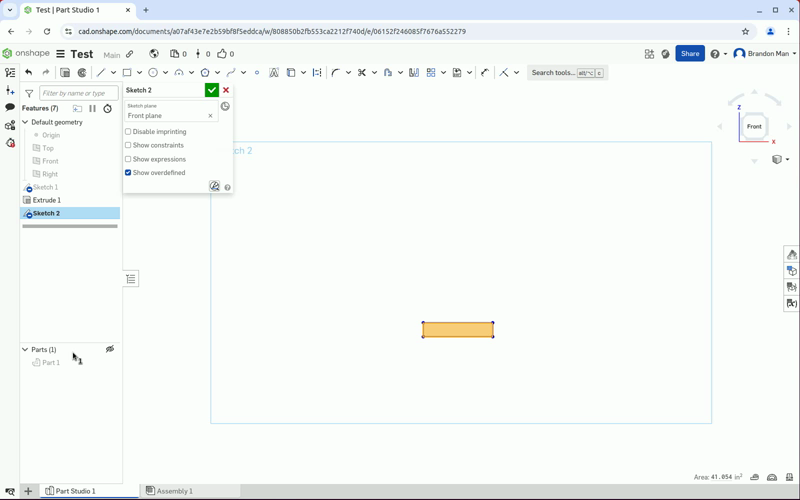
key(shift+y)
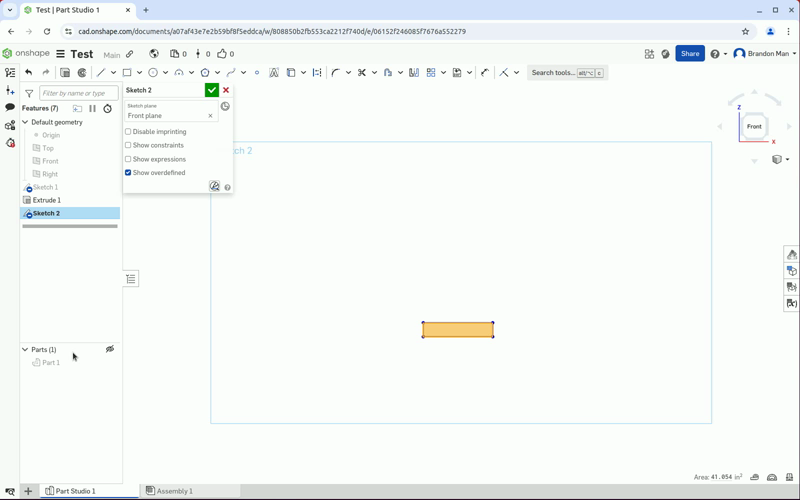
key(shift+e)
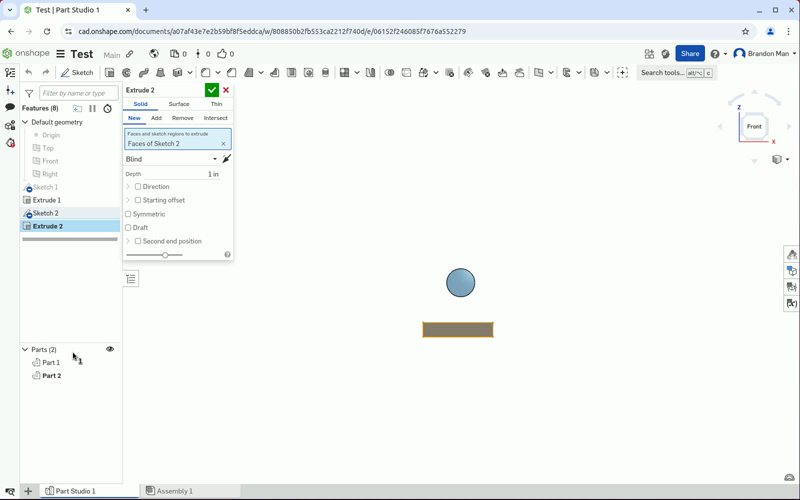
mouse_move(143, 106)
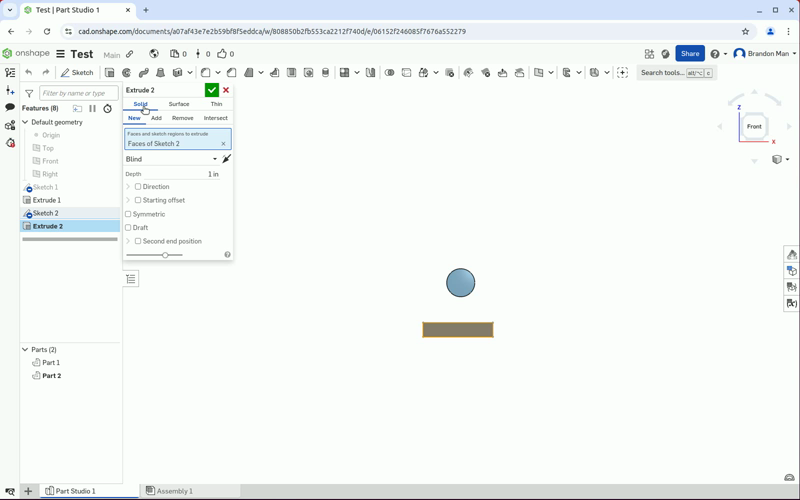
click(143, 106)
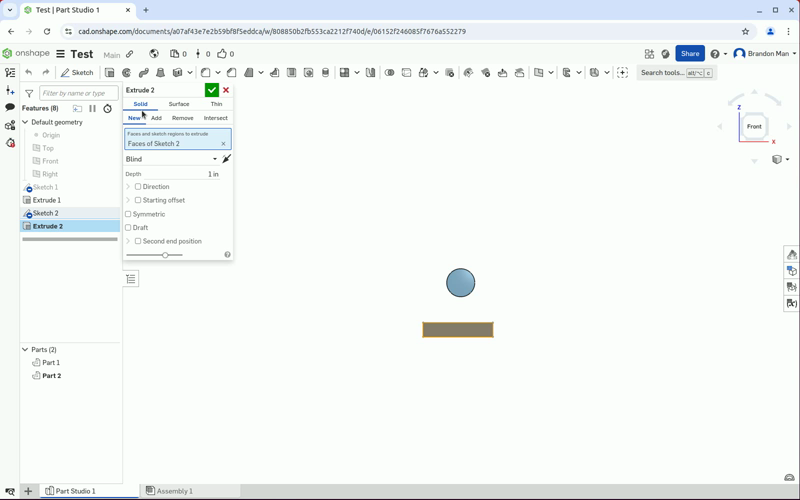
mouse_move(137, 120)
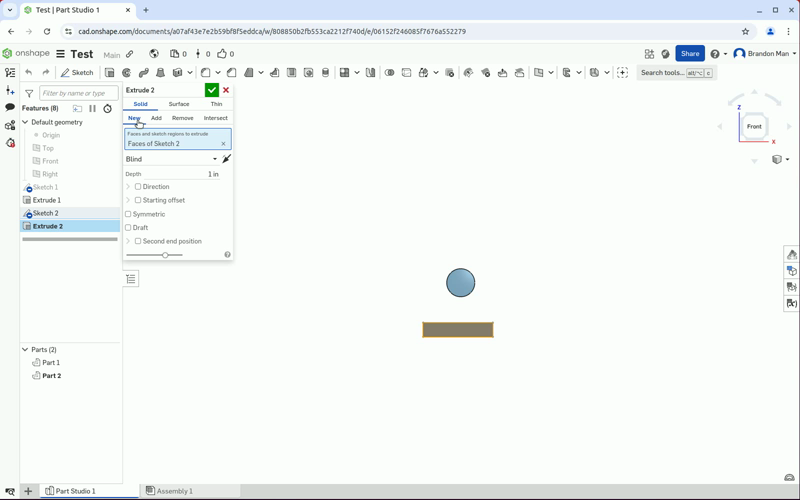
click(137, 120)
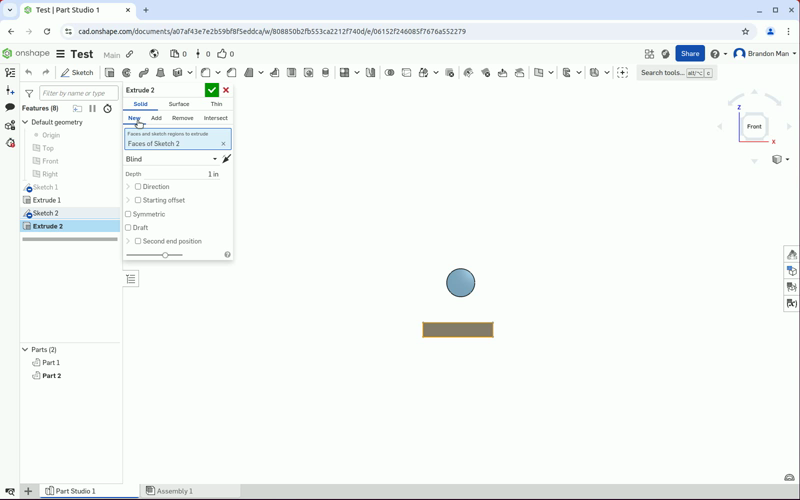
key(tab, 4)
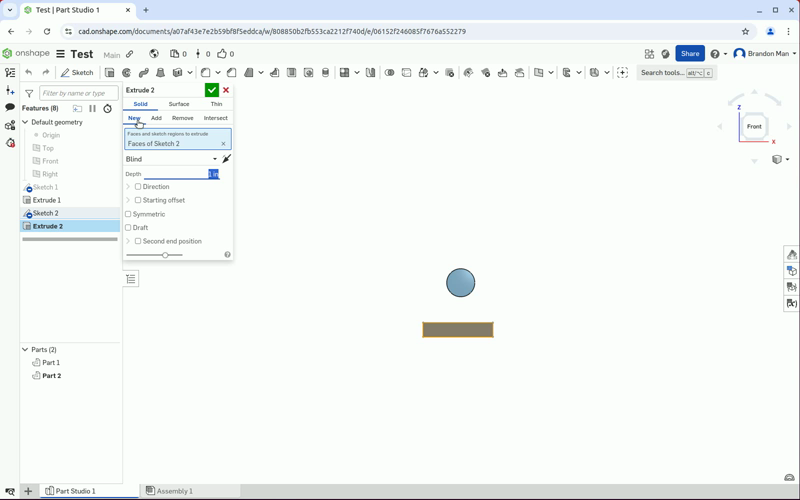
text(2.889)
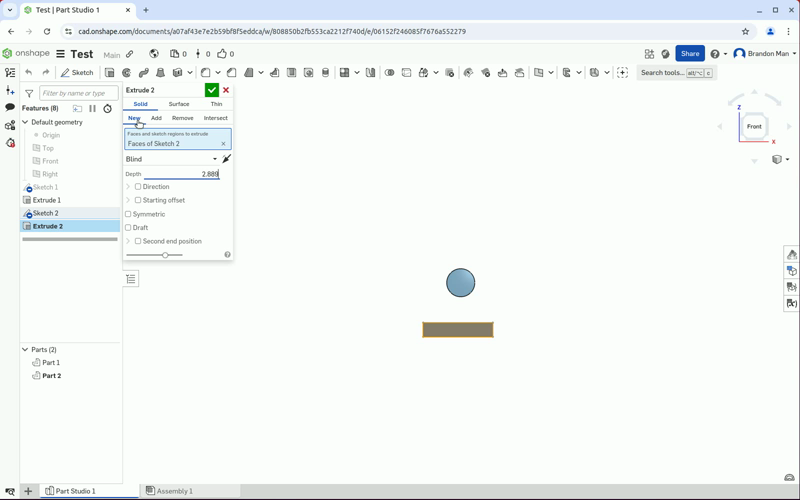
key(enter)
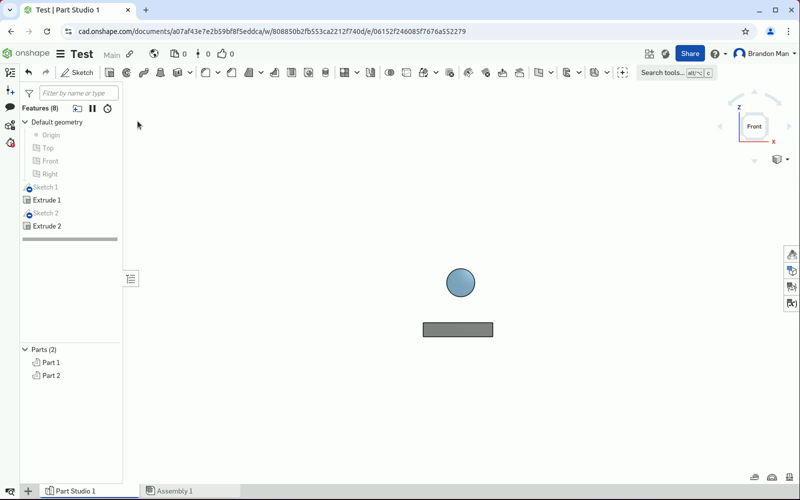
key(shift+h)
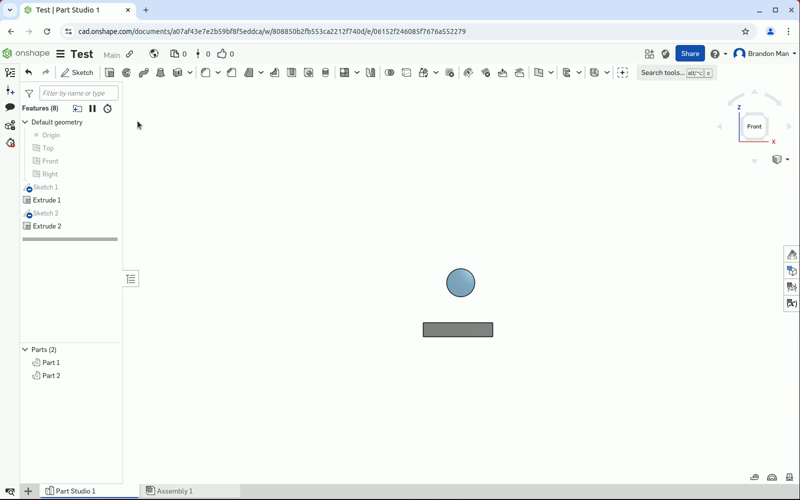
key(shift+h)
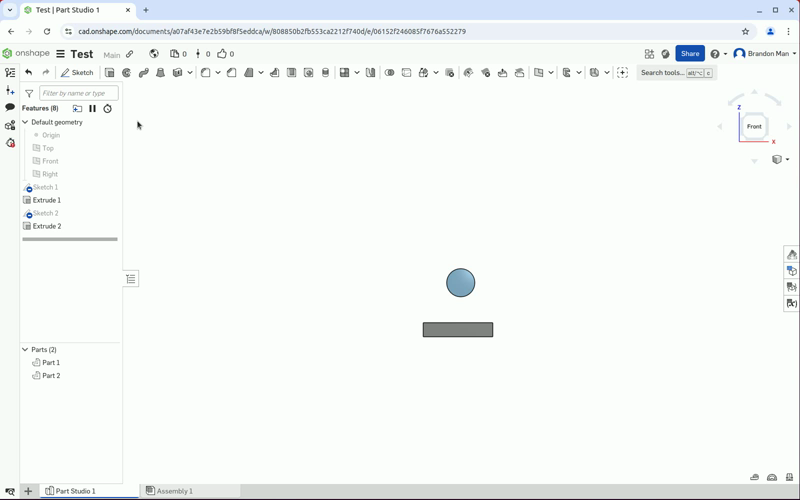
mouse_move(73, 189)
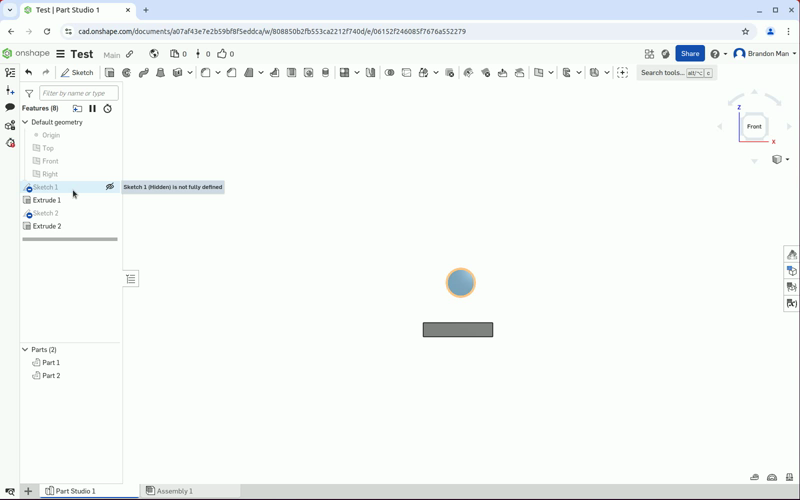
click(73, 189)
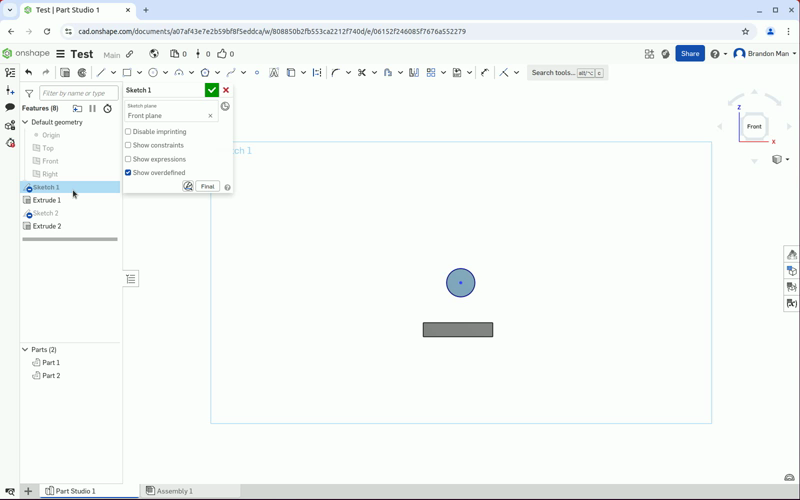
mouse_move(229, 92)
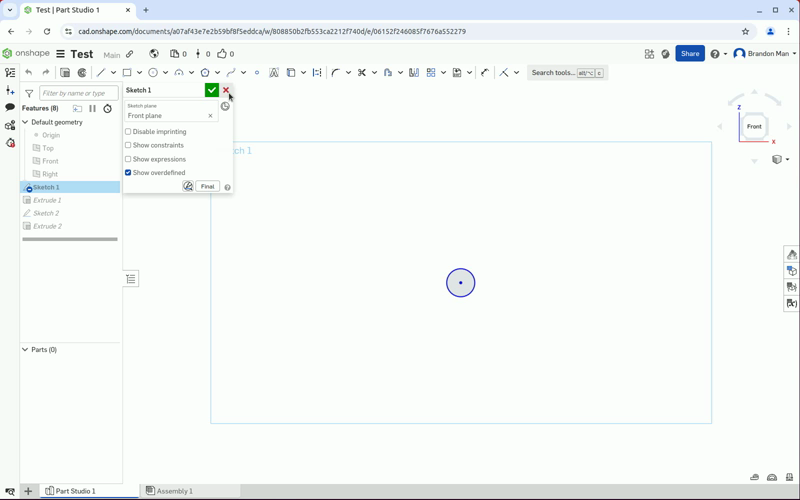
click(229, 92)
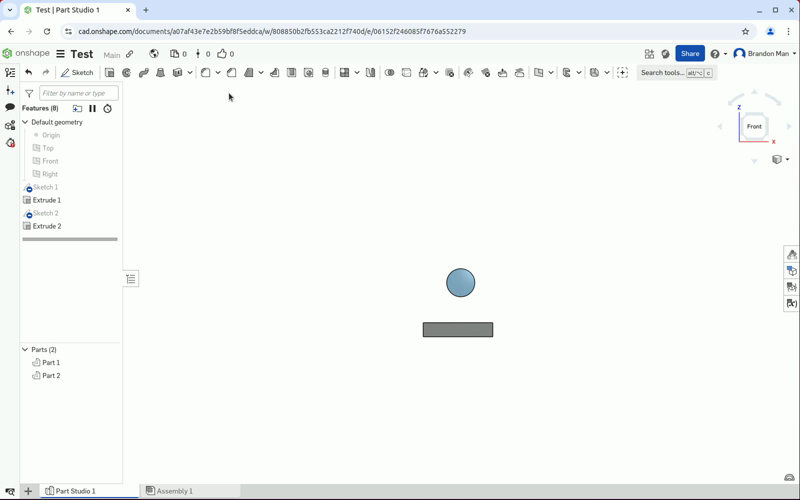
mouse_move(541, 75)
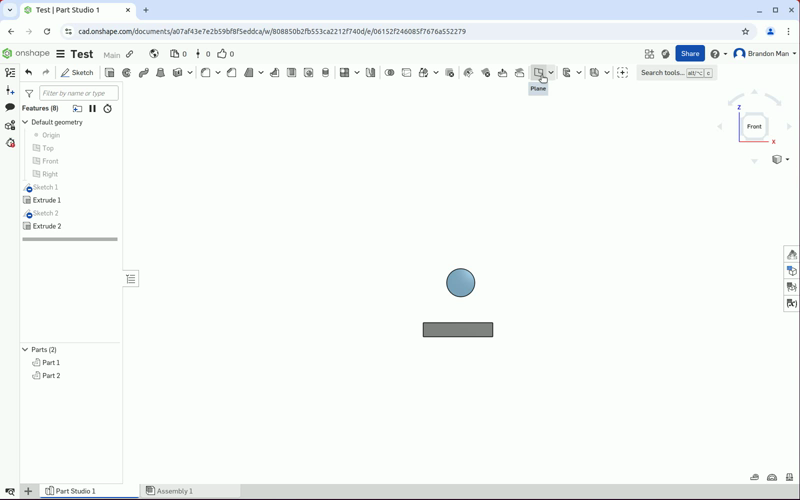
click(541, 75)
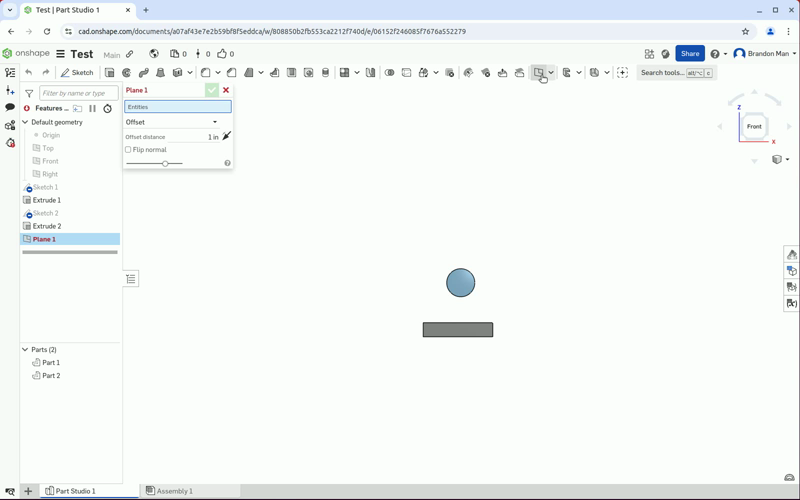
mouse_move(73, 163)
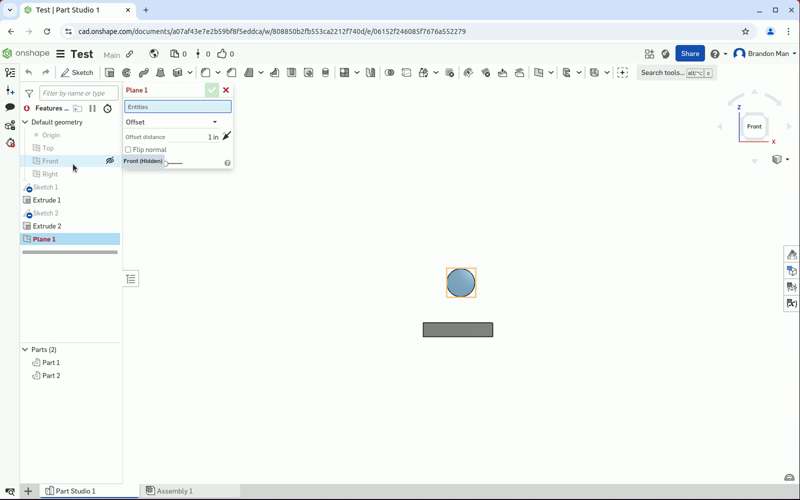
click(73, 163)
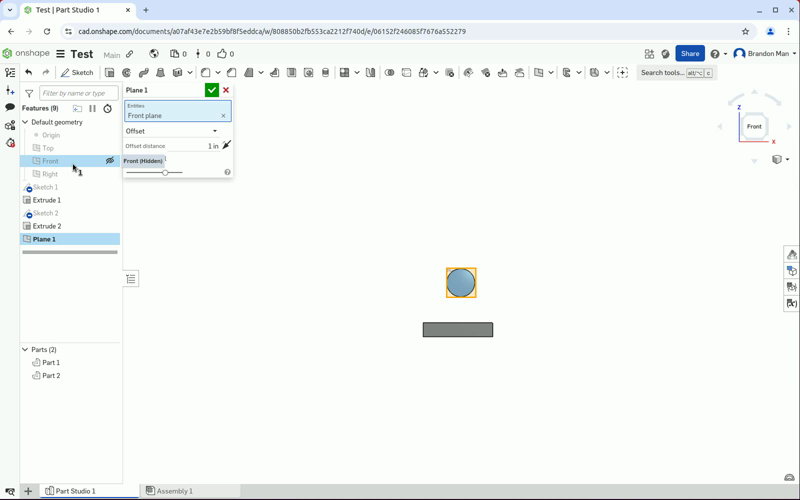
key(tab, 2)
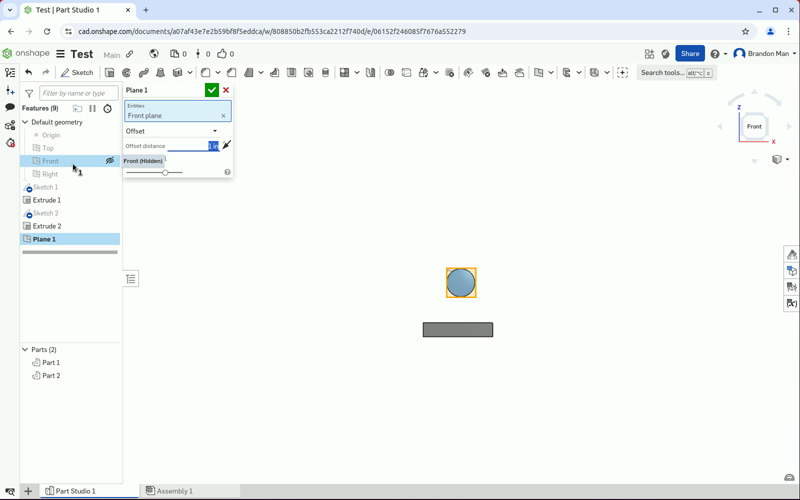
text(22.615)
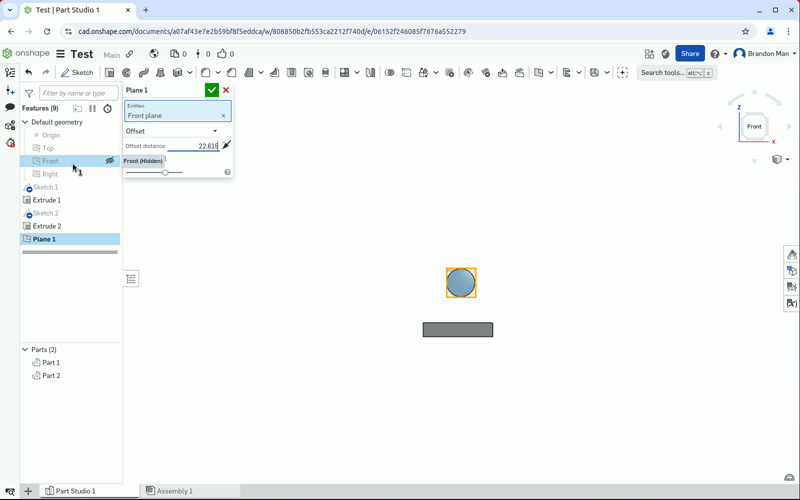
key(enter, 2)
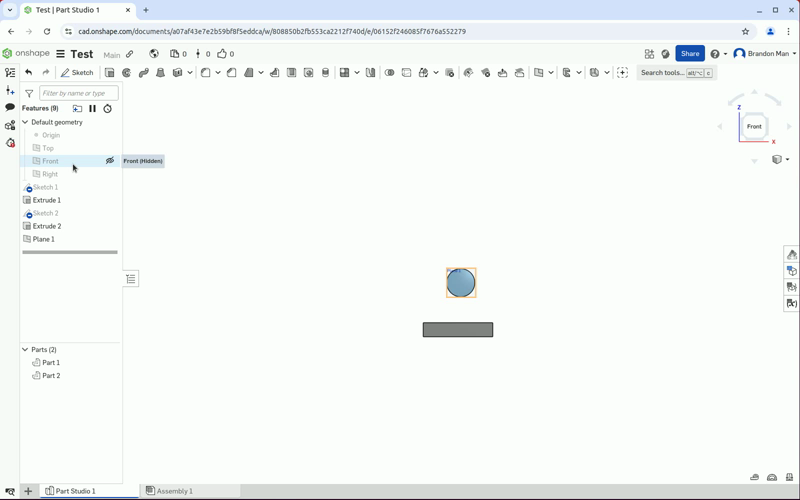
key(shift+s)
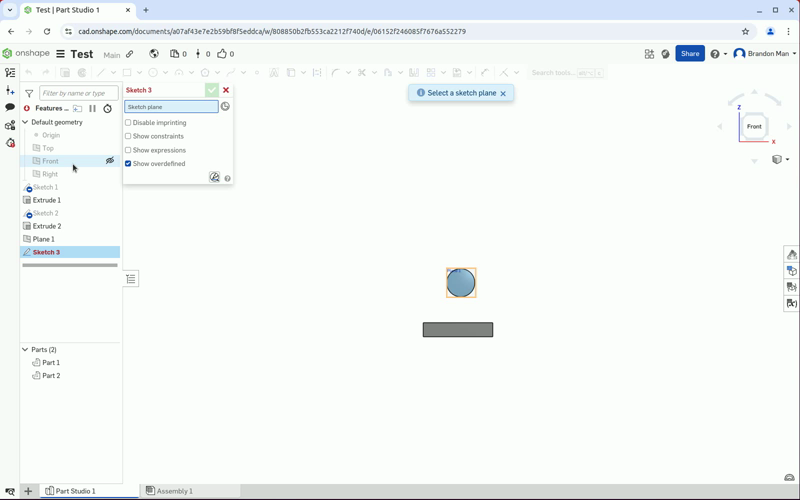
mouse_move(73, 241)
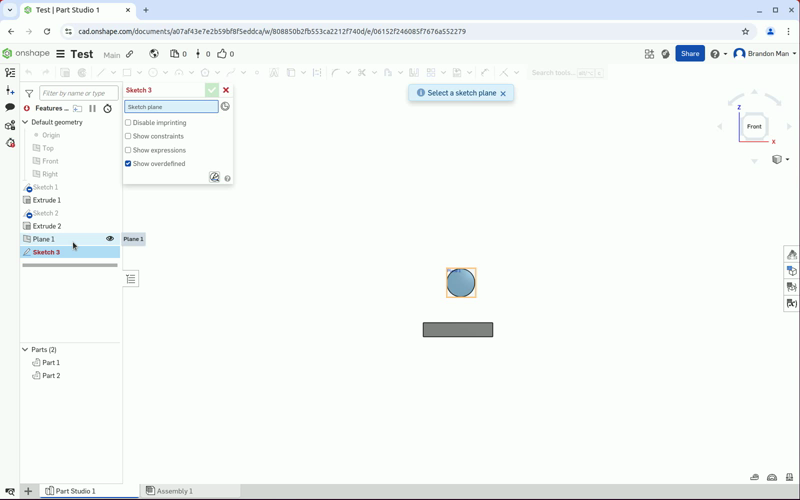
click(73, 241)
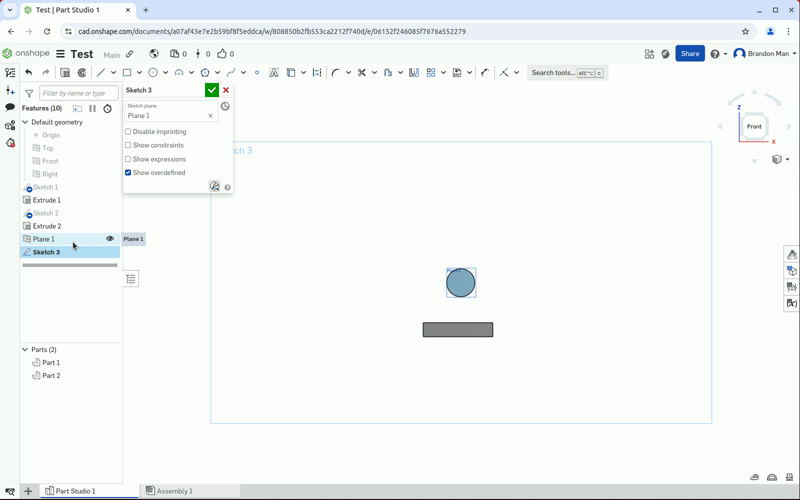
mouse_move(73, 352)
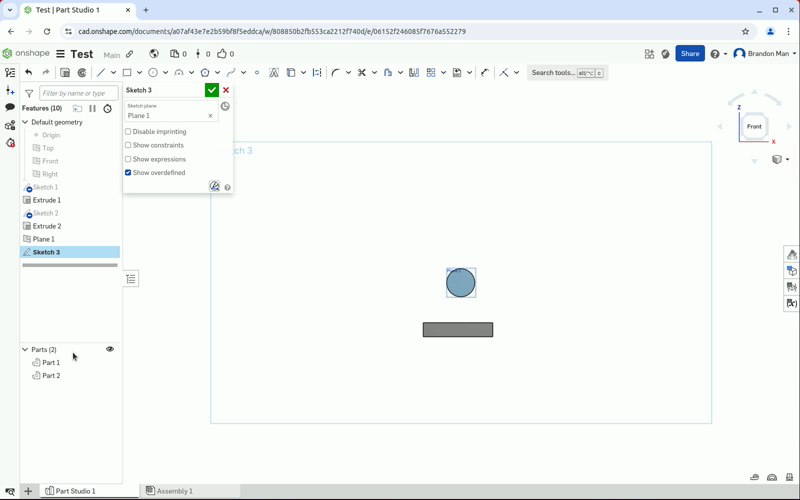
key(y)
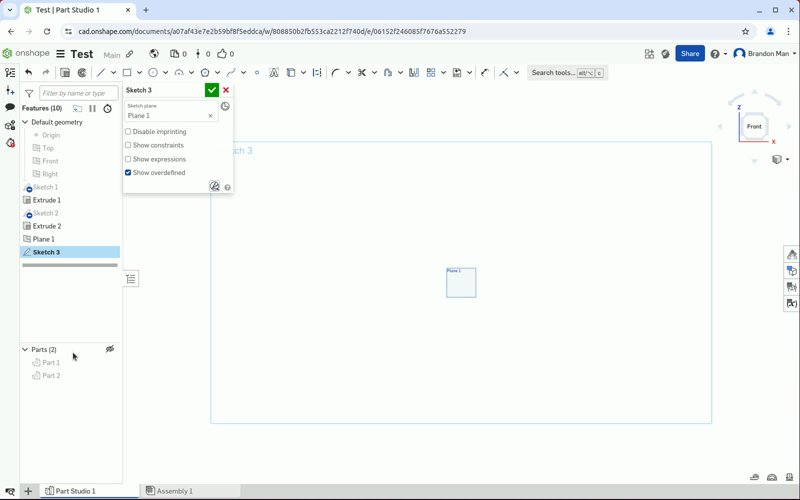
key(a)
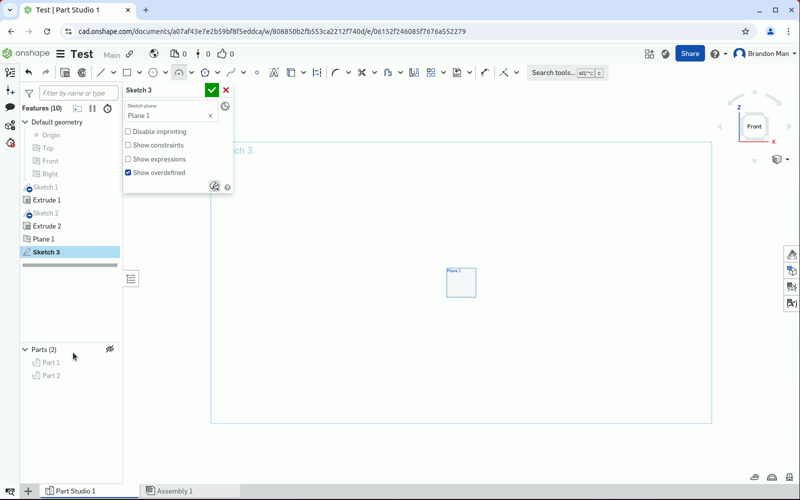
key_down(shift)
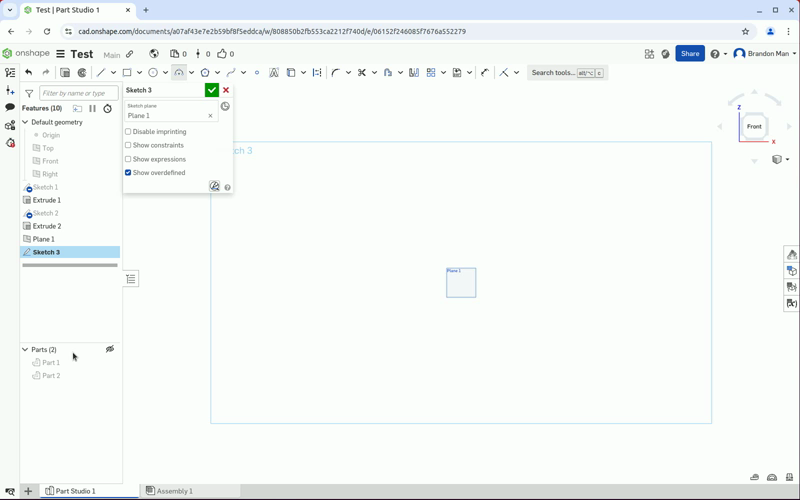
mouse_move(473, 276)
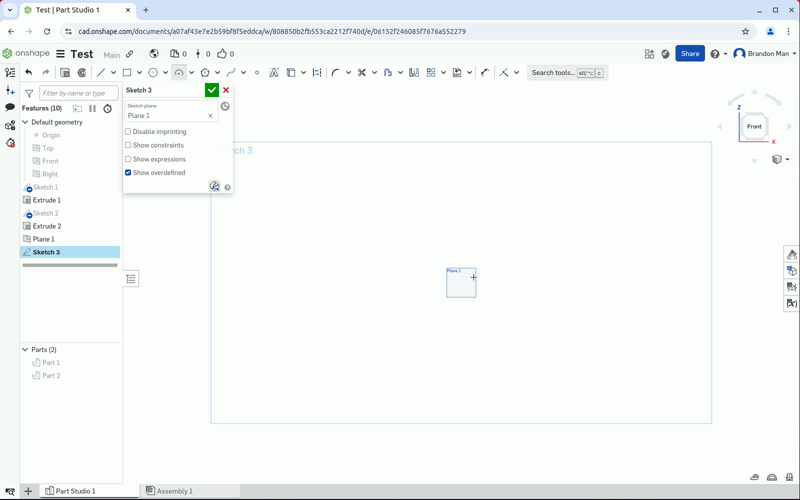
click(473, 276)
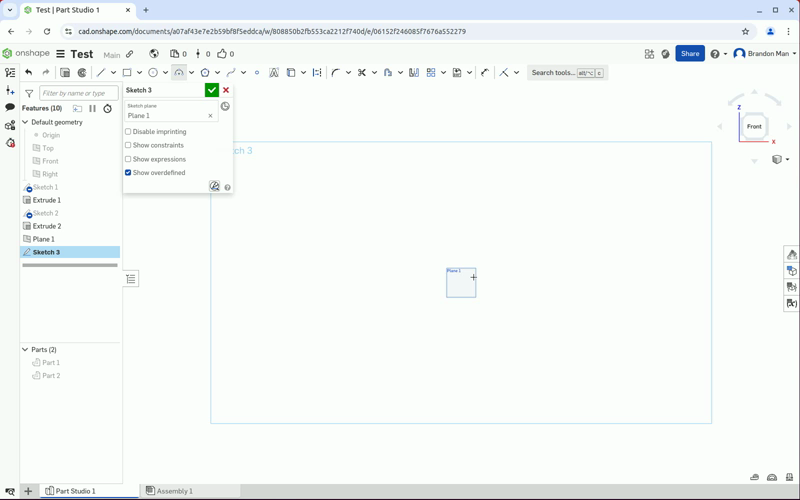
key_up(shift)
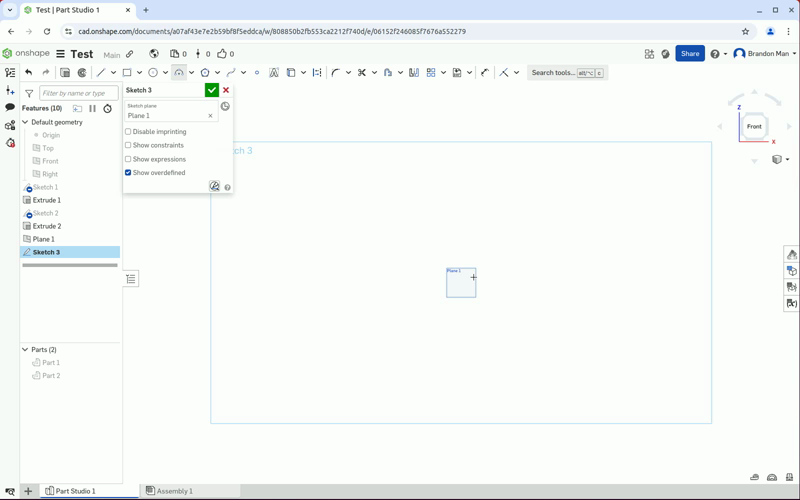
key_down(shift)
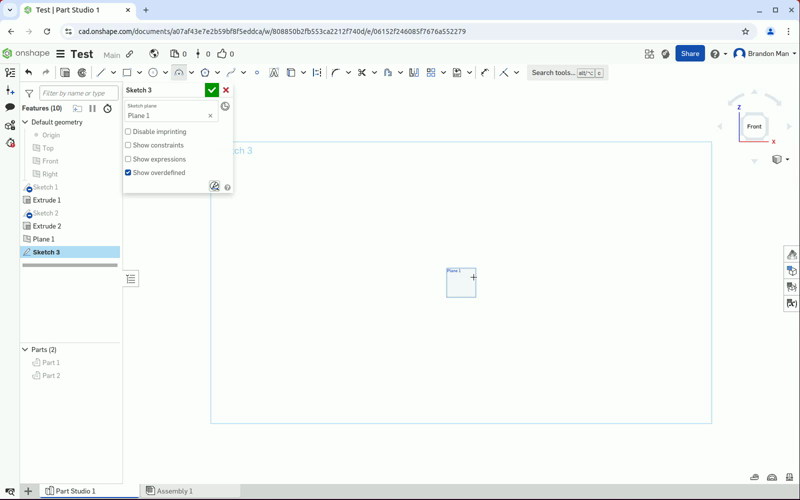
mouse_move(474, 282)
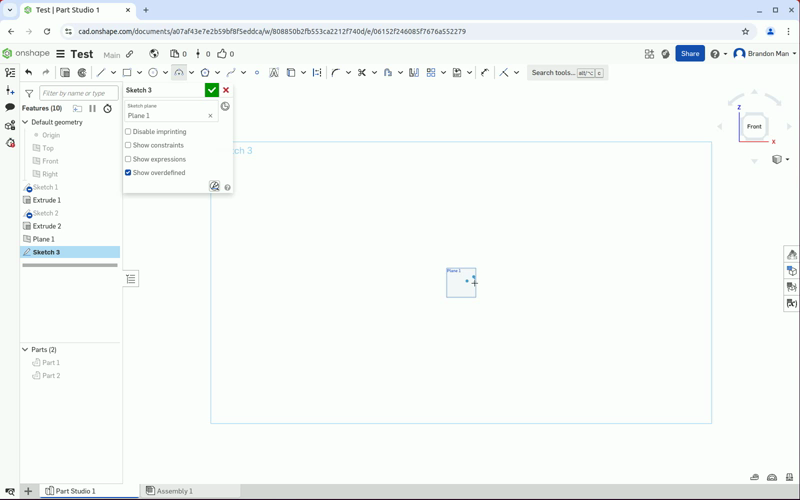
scroll(6)
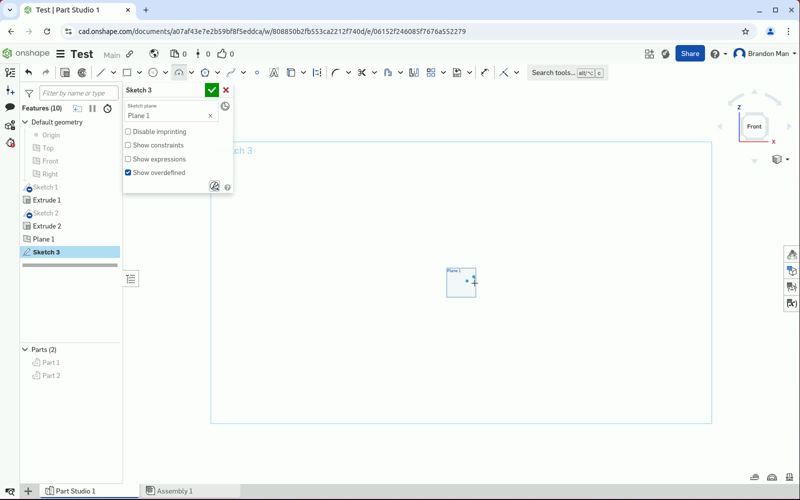
scroll(6)
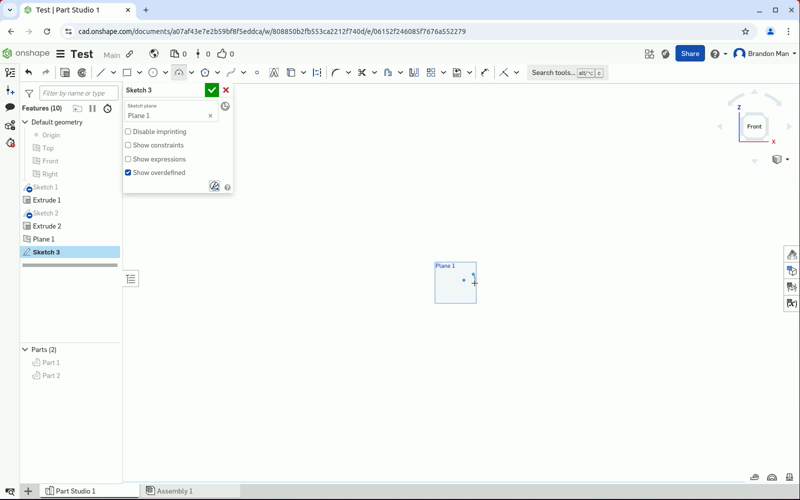
scroll(6)
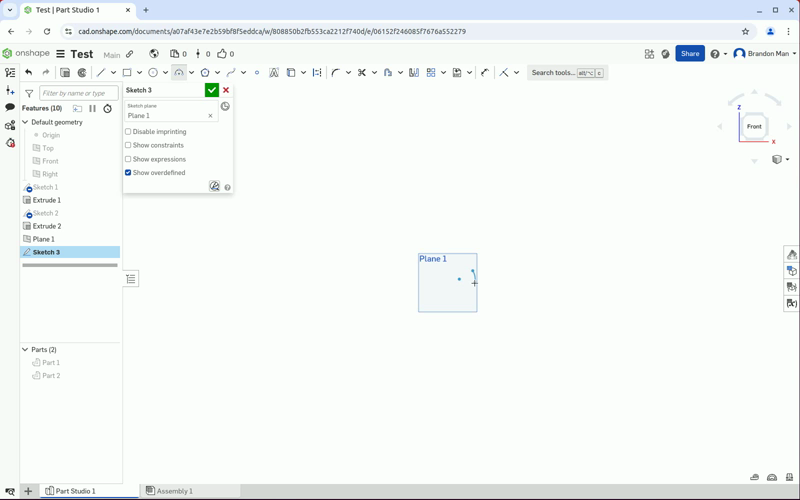
scroll(6)
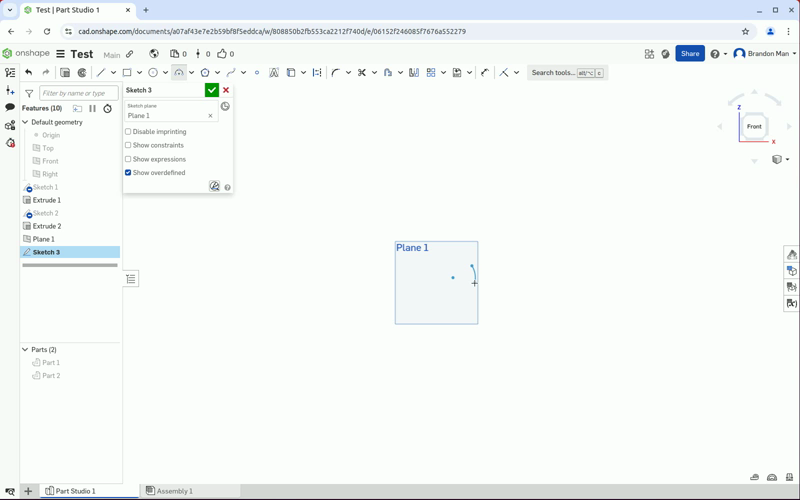
scroll(6)
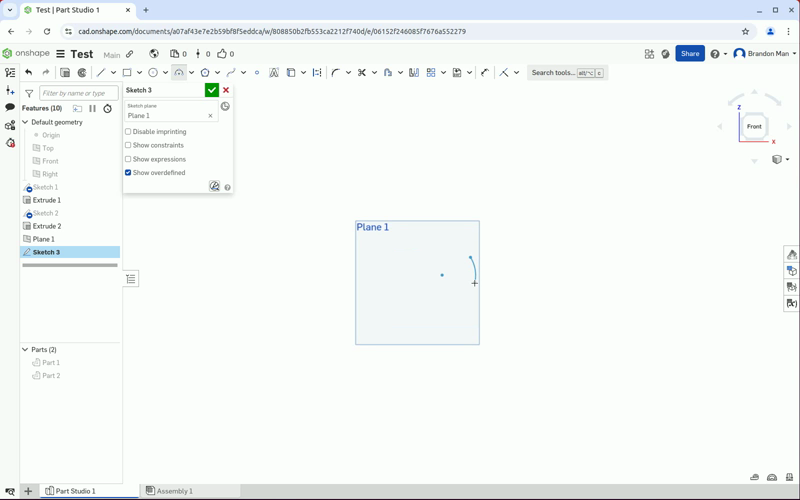
scroll(6)
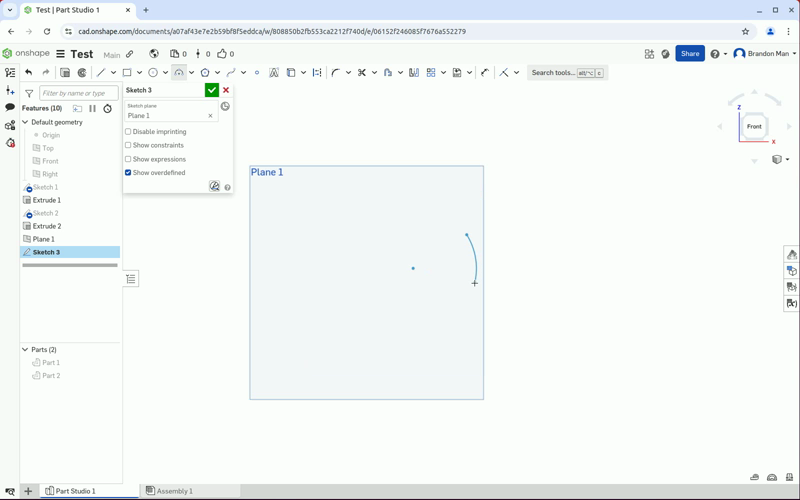
scroll(6)
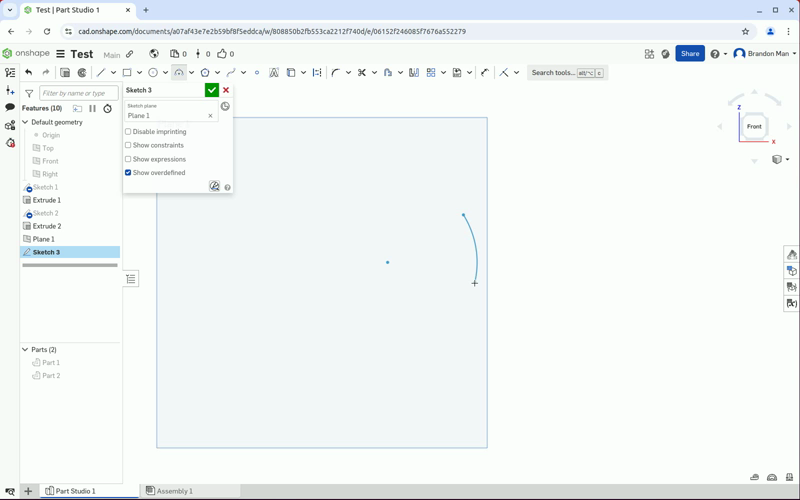
click(474, 282)
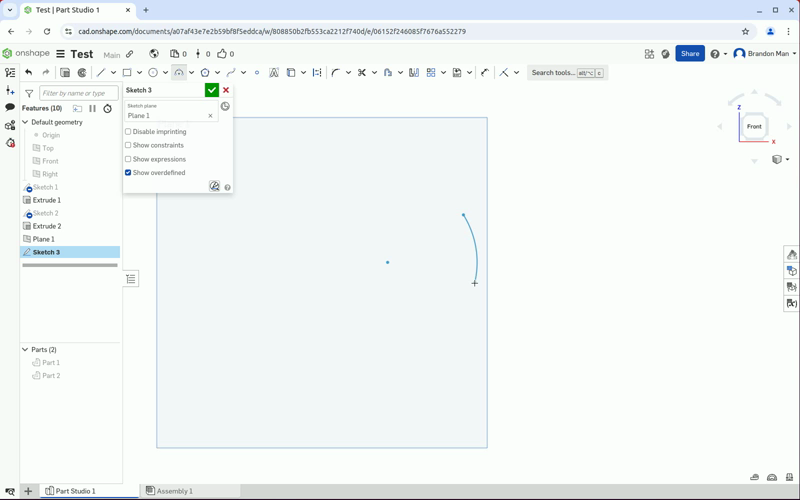
scroll(-6)
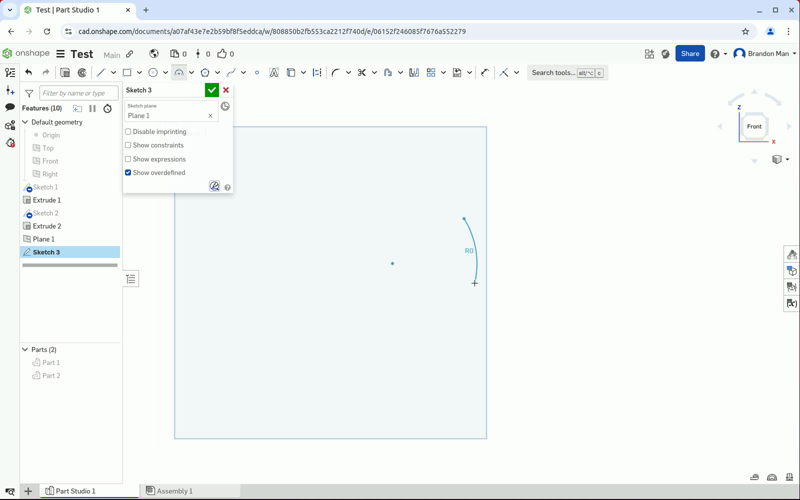
scroll(-6)
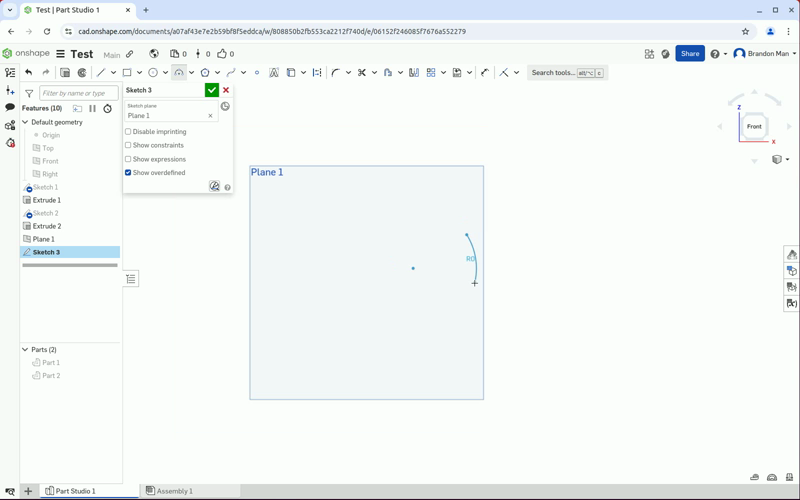
scroll(-6)
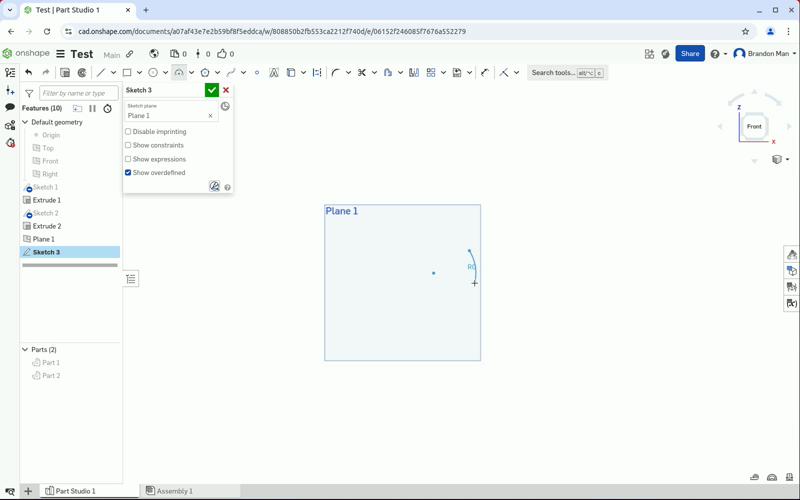
scroll(-6)
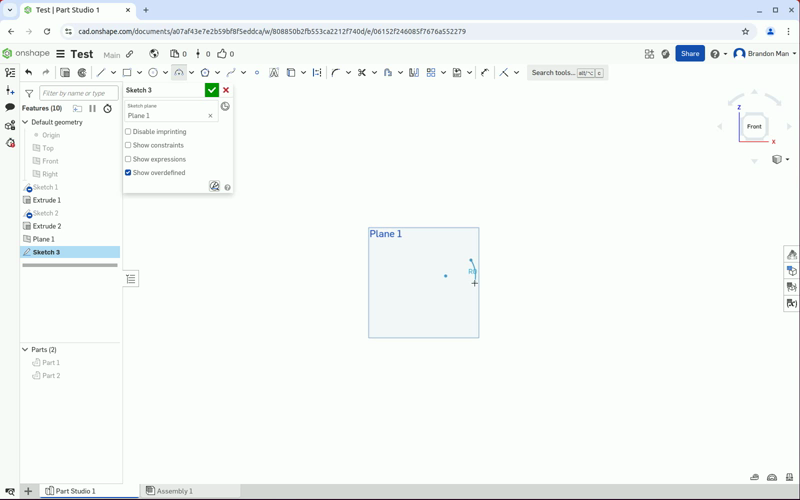
scroll(-6)
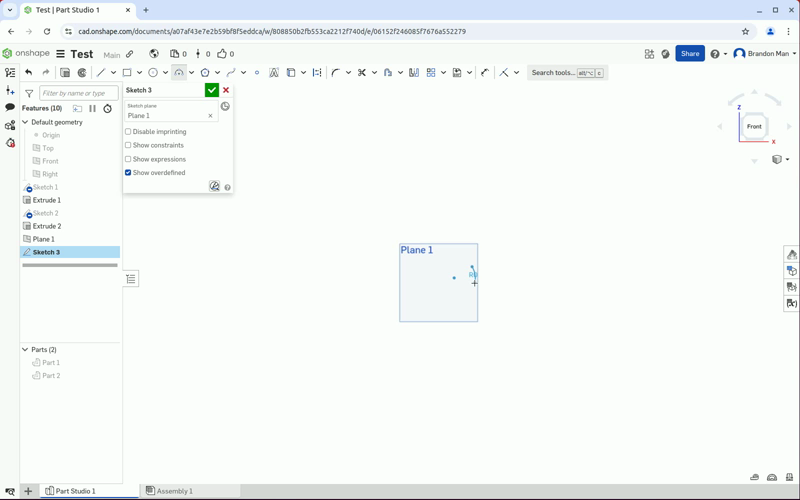
scroll(-6)
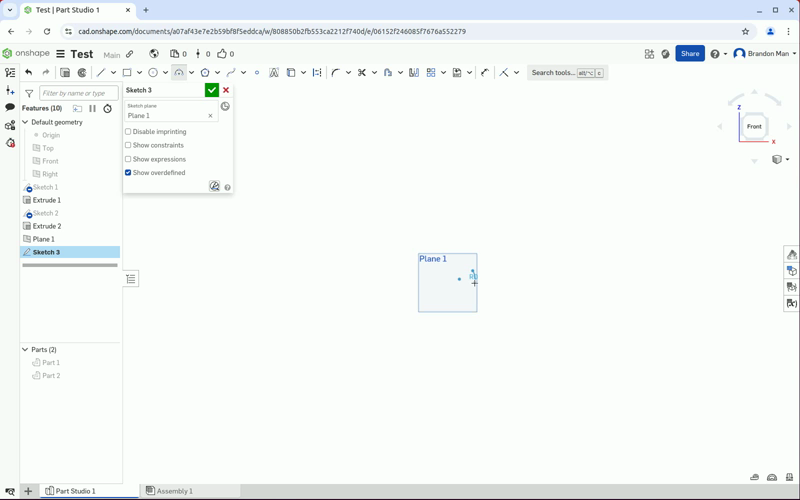
scroll(-6)
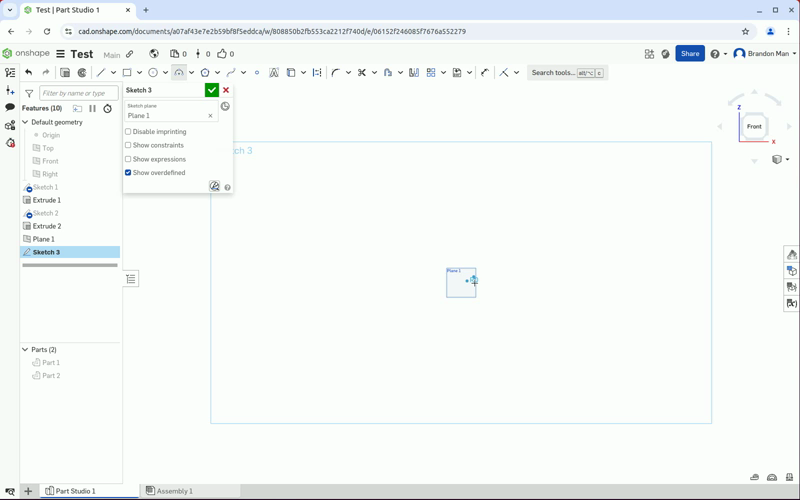
mouse_move(475, 279)
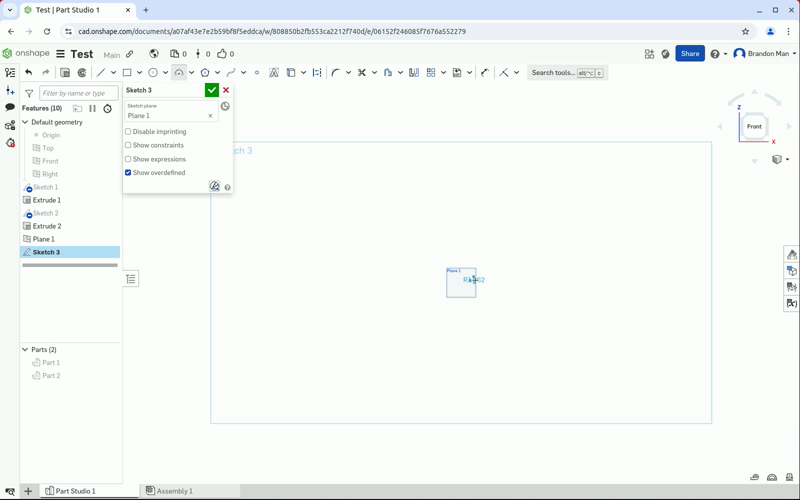
scroll(6)
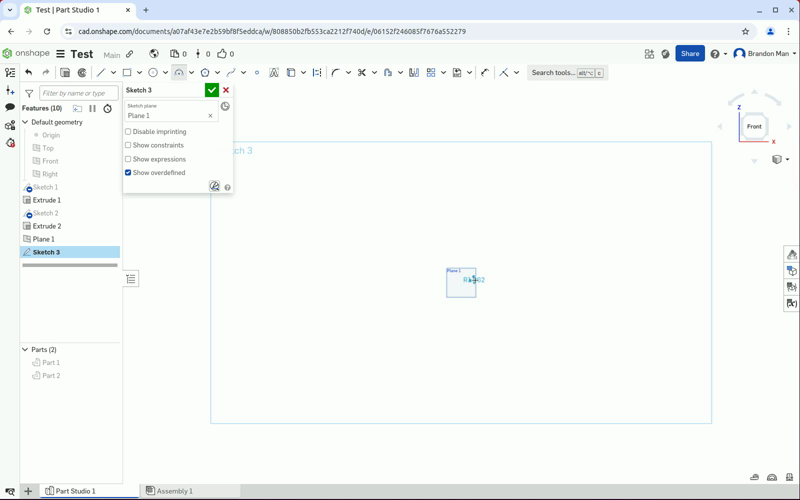
scroll(6)
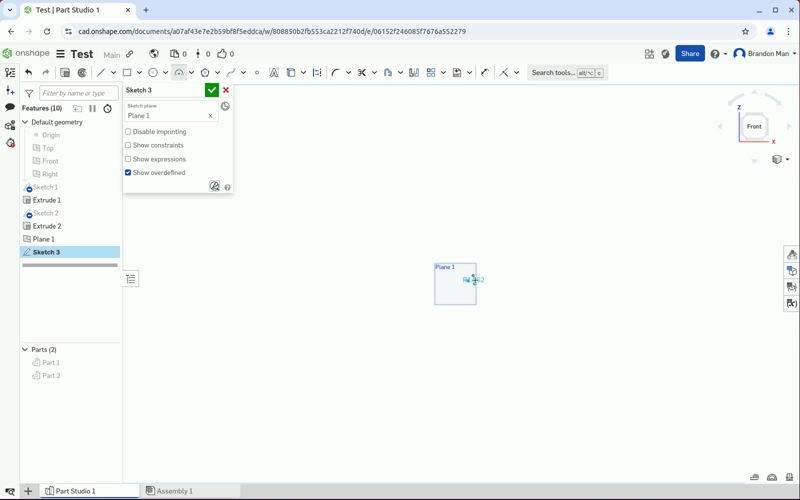
scroll(6)
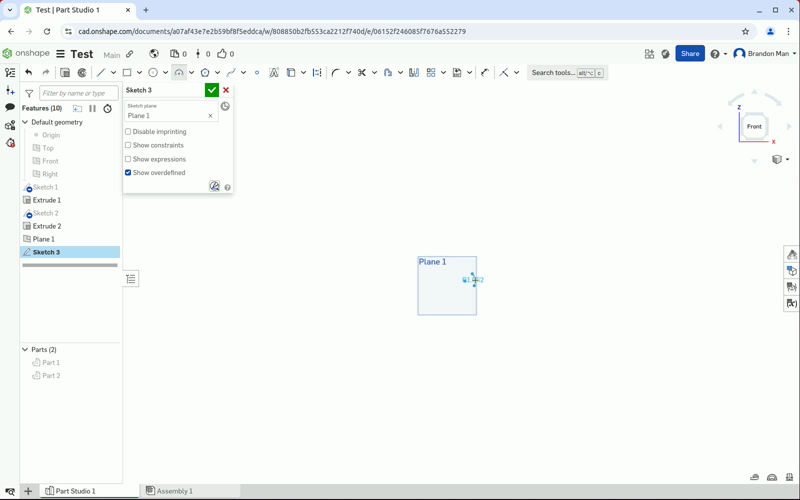
scroll(6)
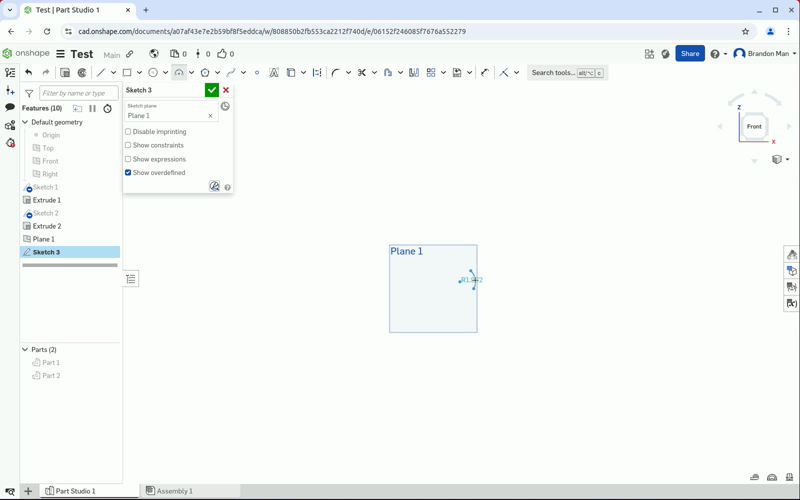
scroll(6)
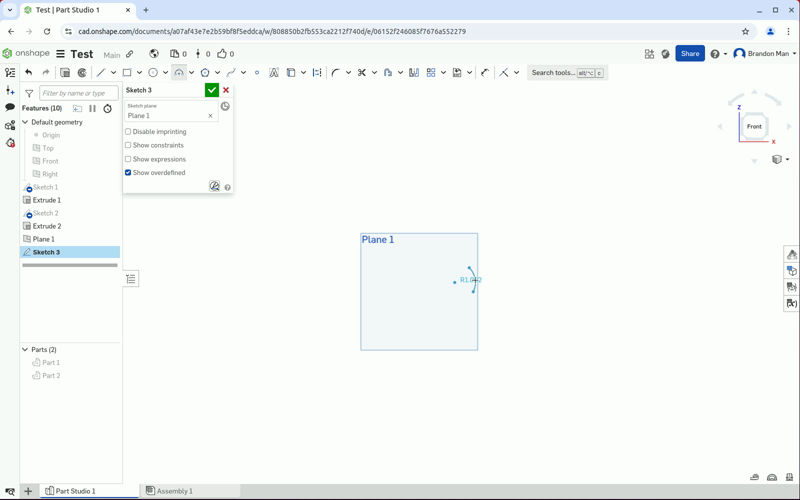
scroll(6)
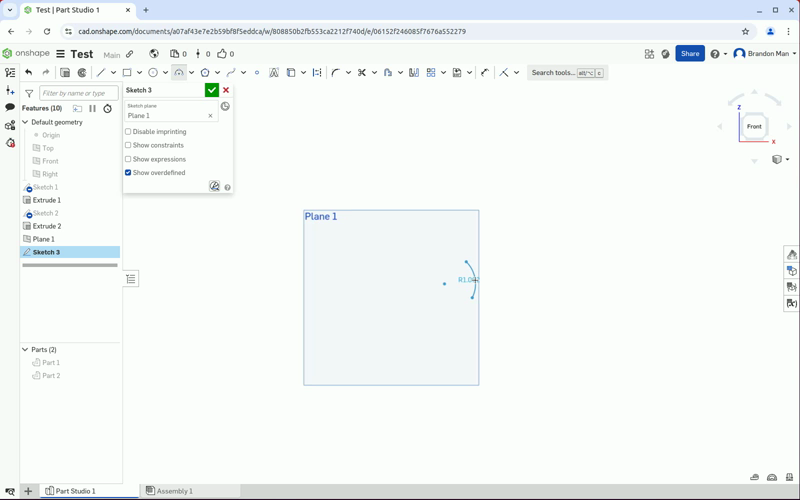
scroll(6)
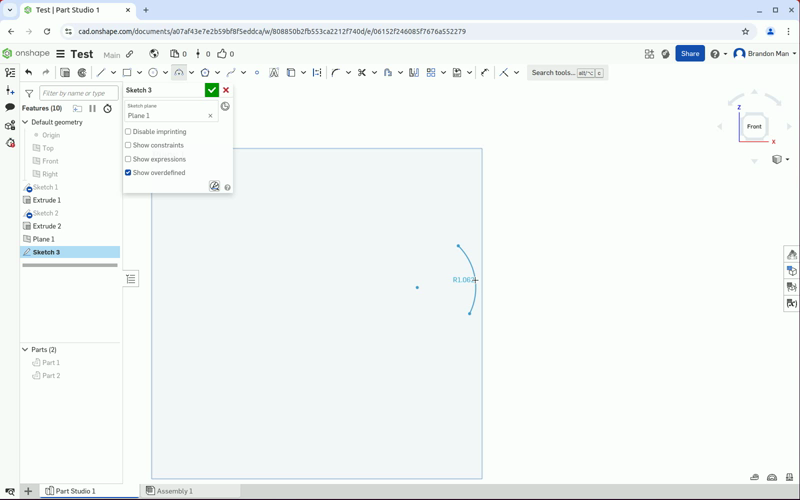
click(475, 279)
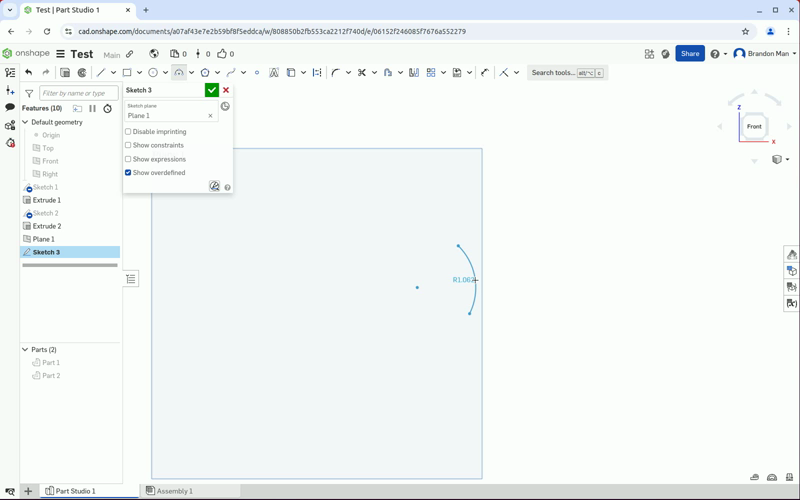
scroll(-6)
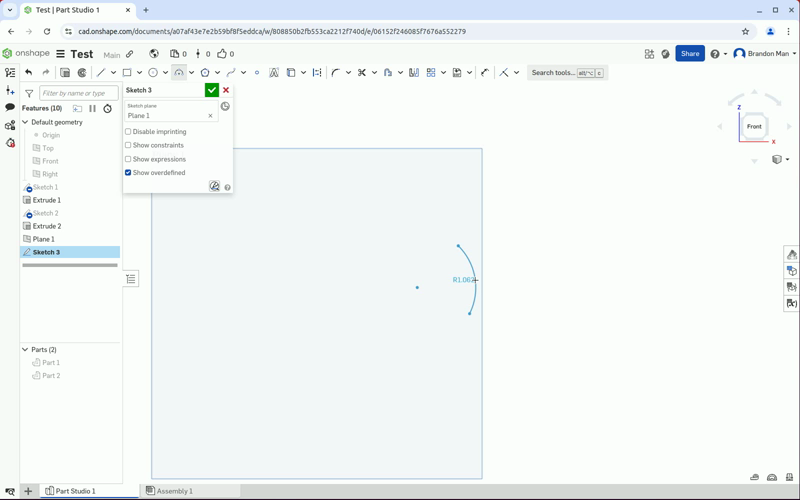
scroll(-6)
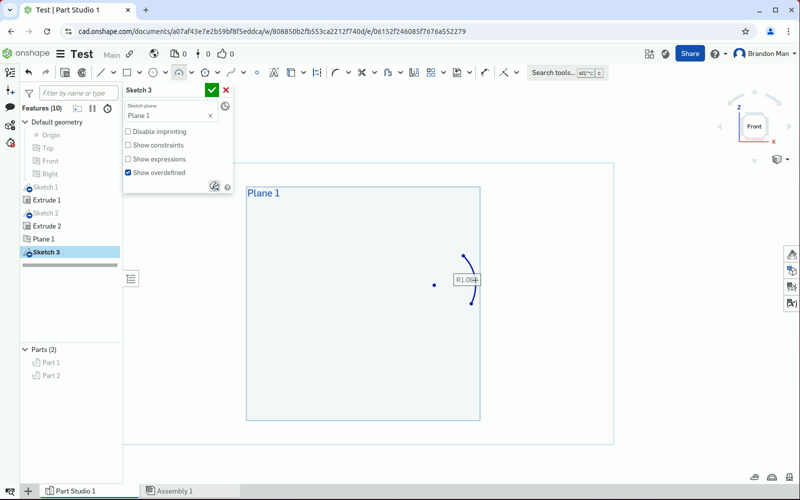
scroll(-6)
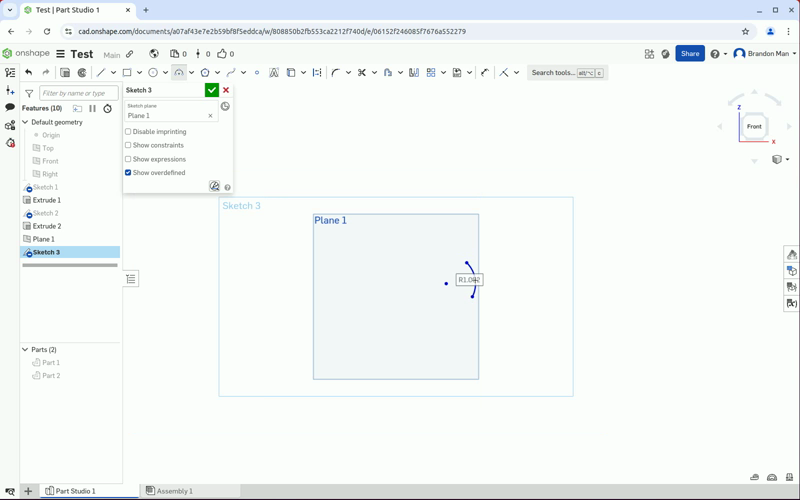
scroll(-6)
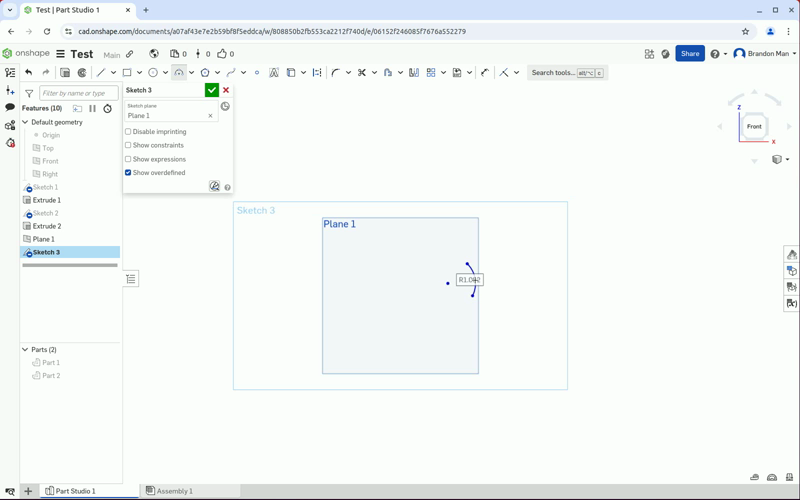
scroll(-6)
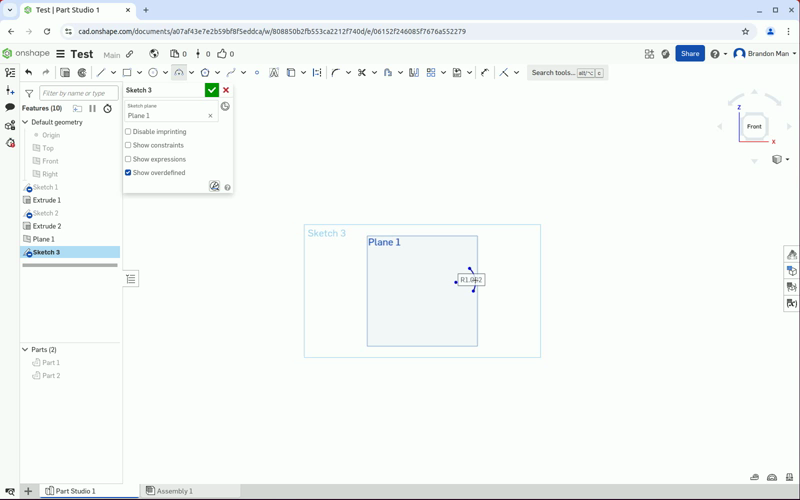
scroll(-6)
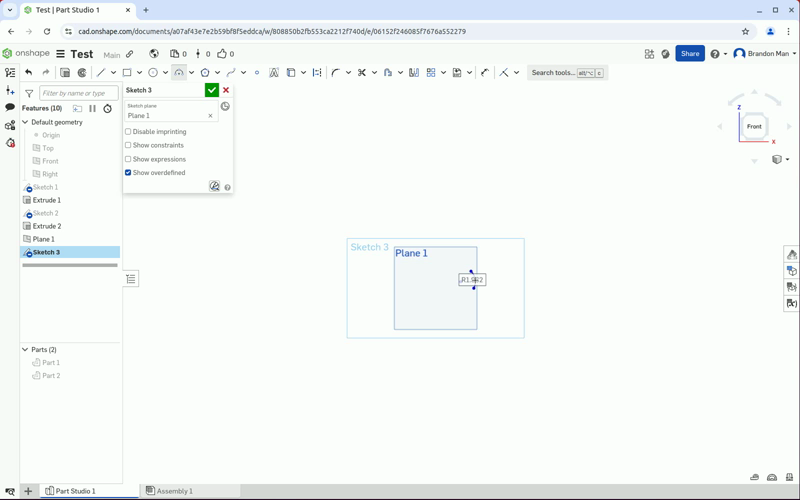
scroll(-6)
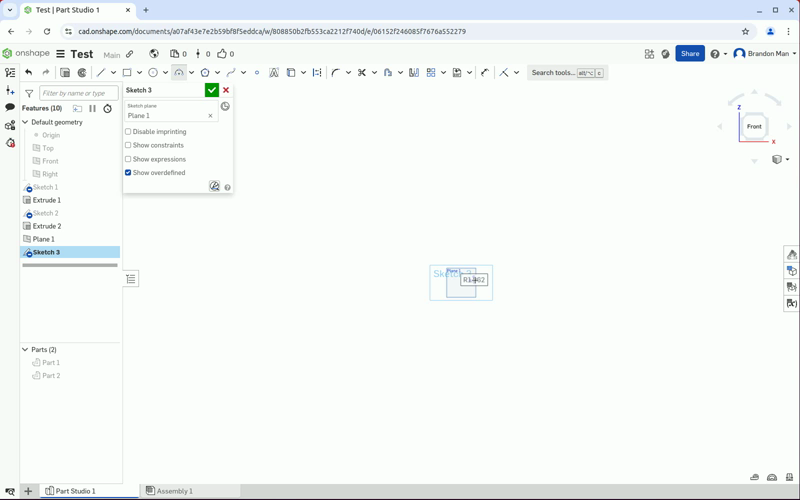
key_up(shift)
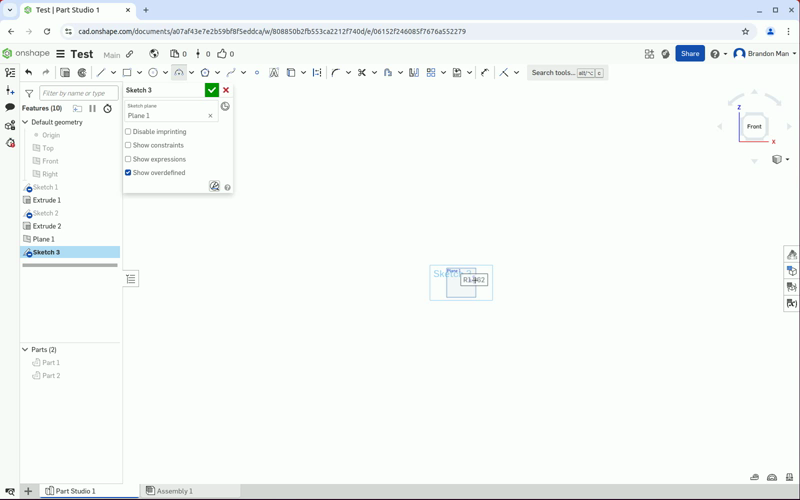
key(esc)
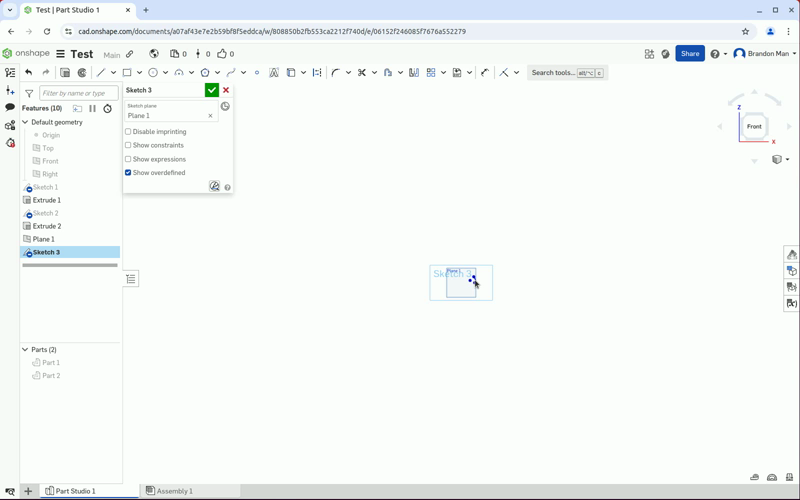
key(l)
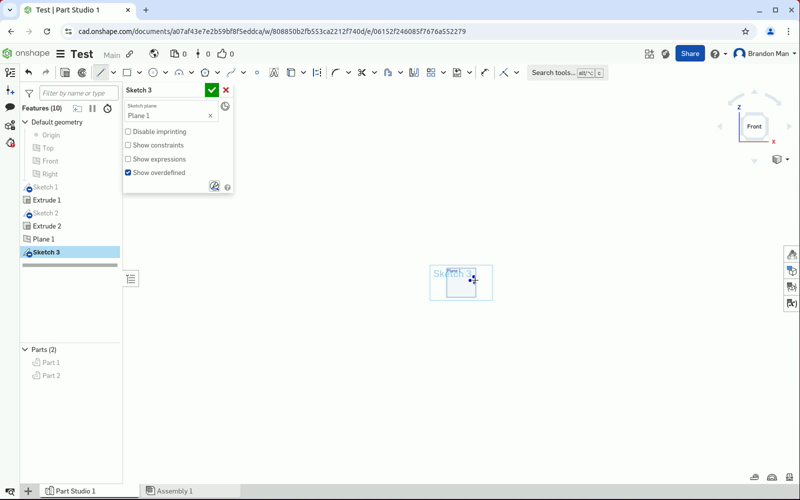
mouse_move(474, 282)
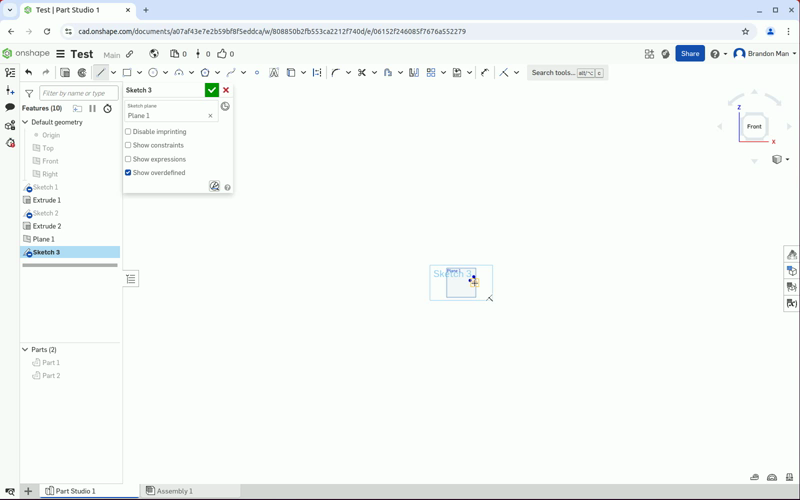
scroll(6)
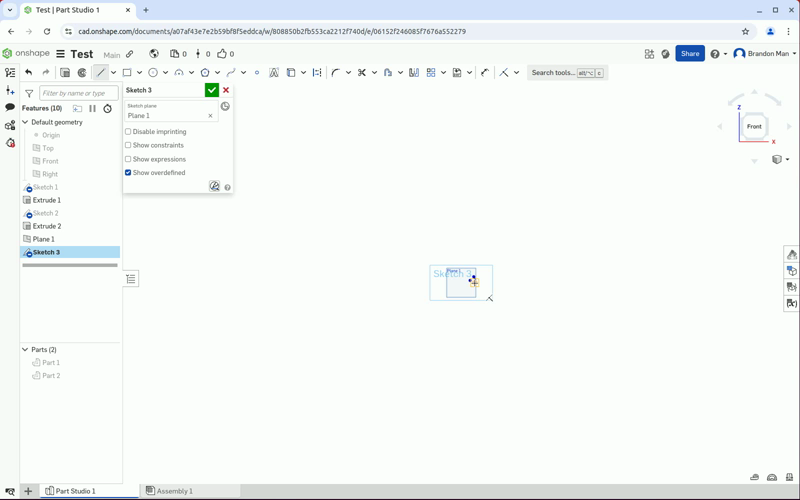
scroll(6)
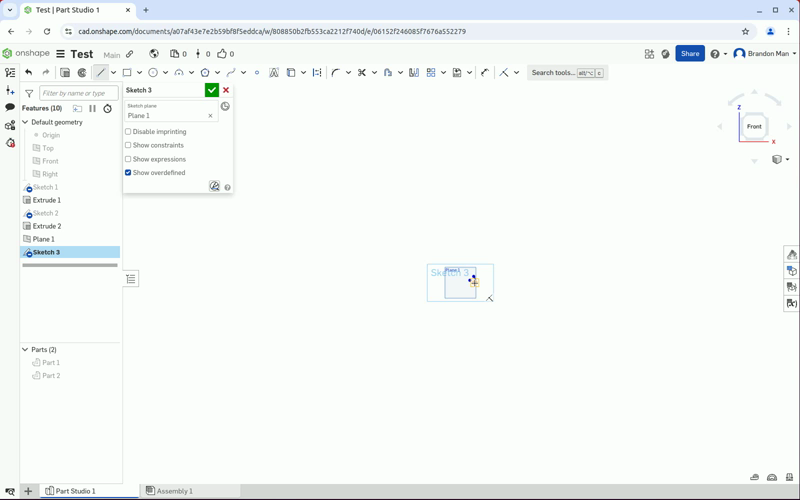
scroll(6)
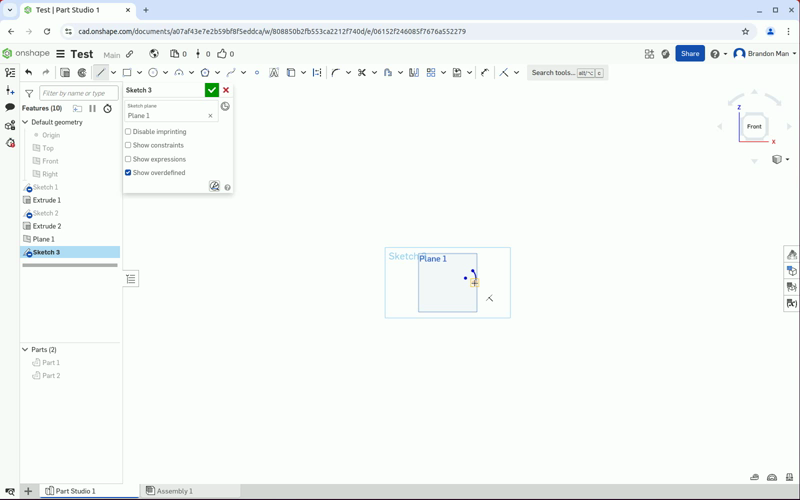
scroll(6)
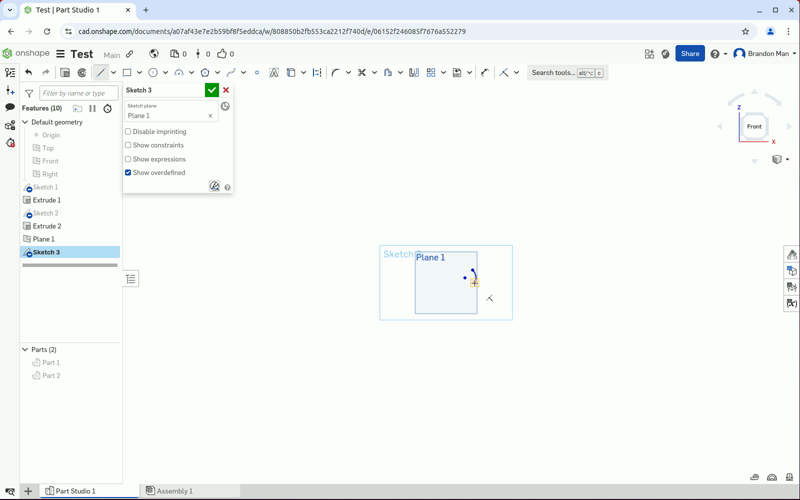
scroll(6)
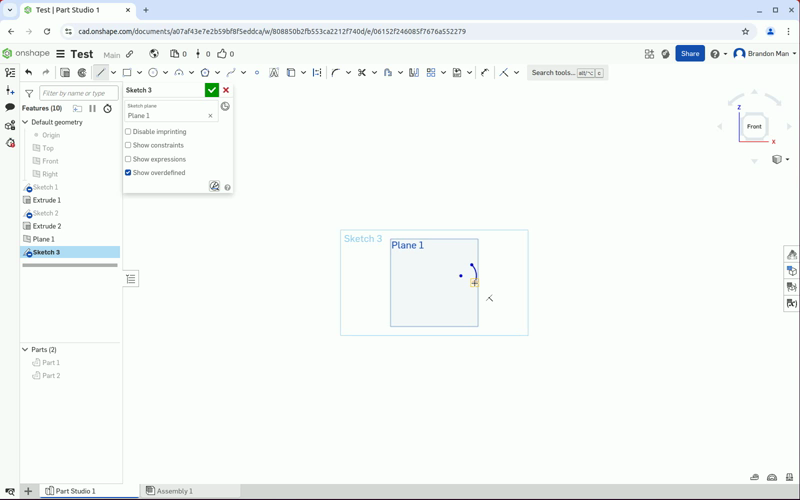
scroll(6)
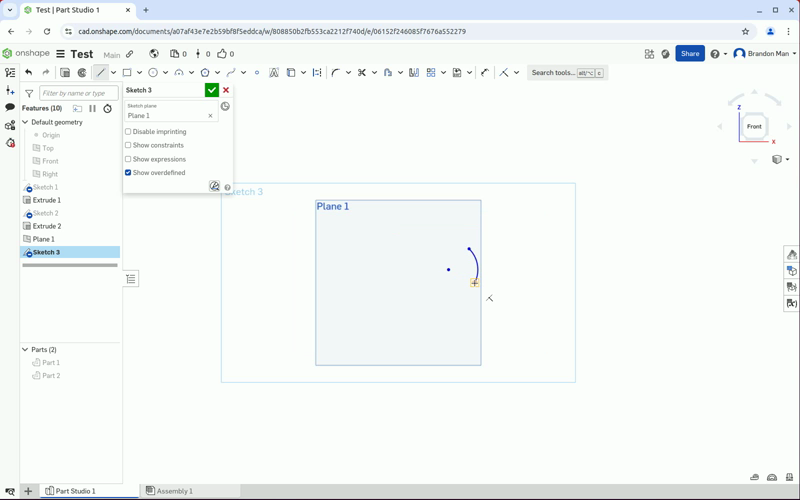
scroll(6)
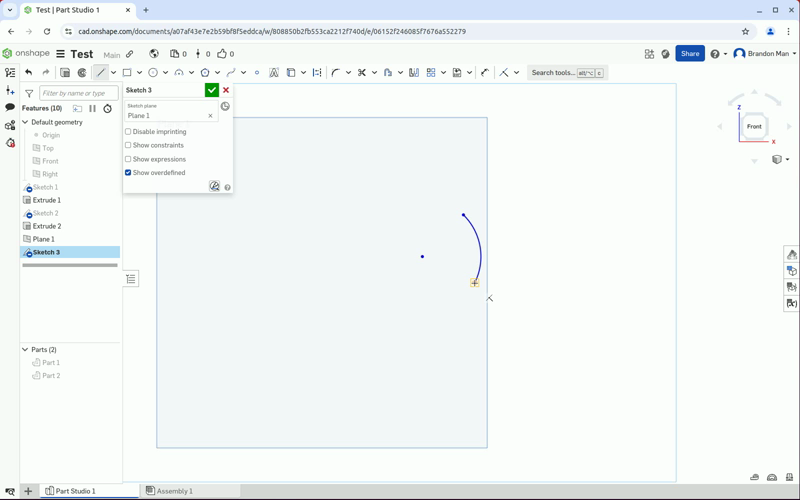
click(474, 282)
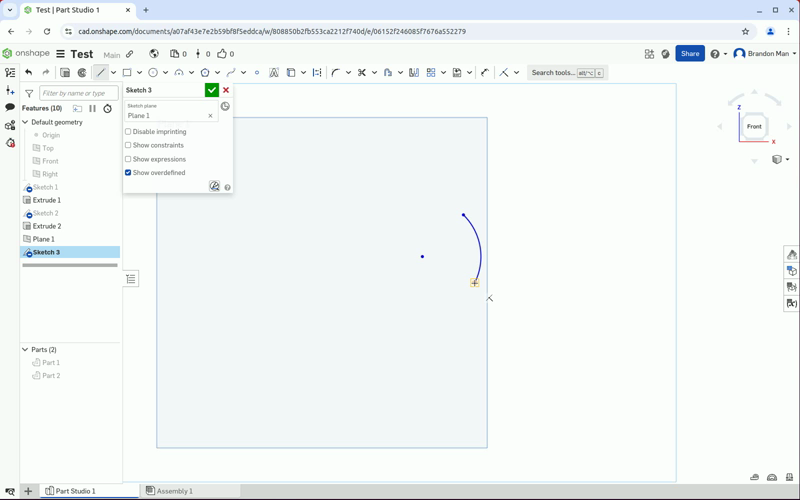
scroll(-6)
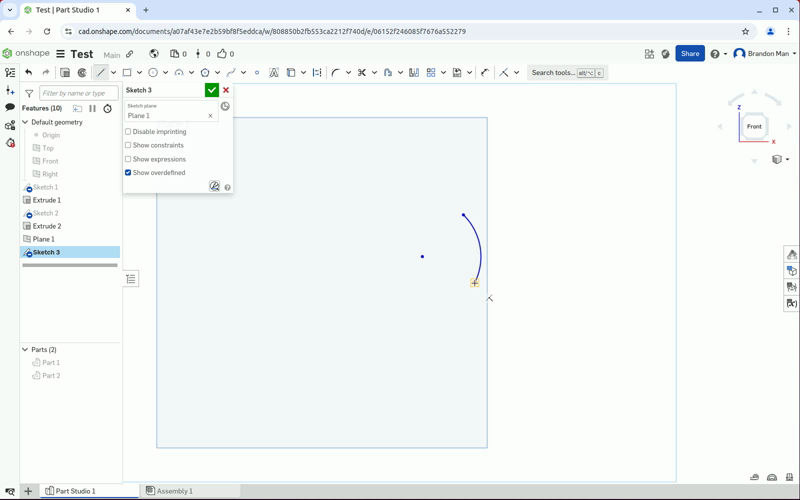
scroll(-6)
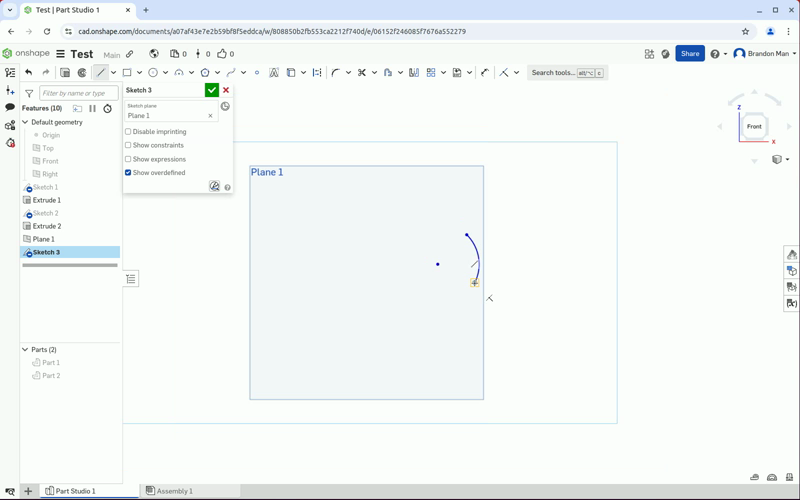
scroll(-6)
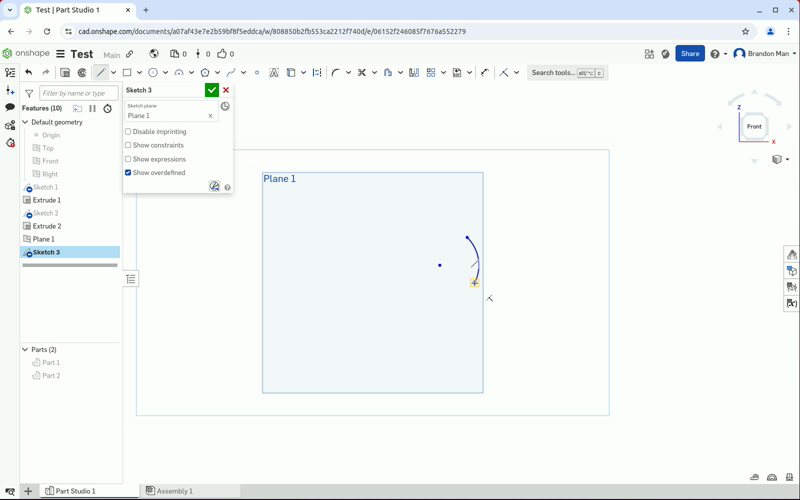
scroll(-6)
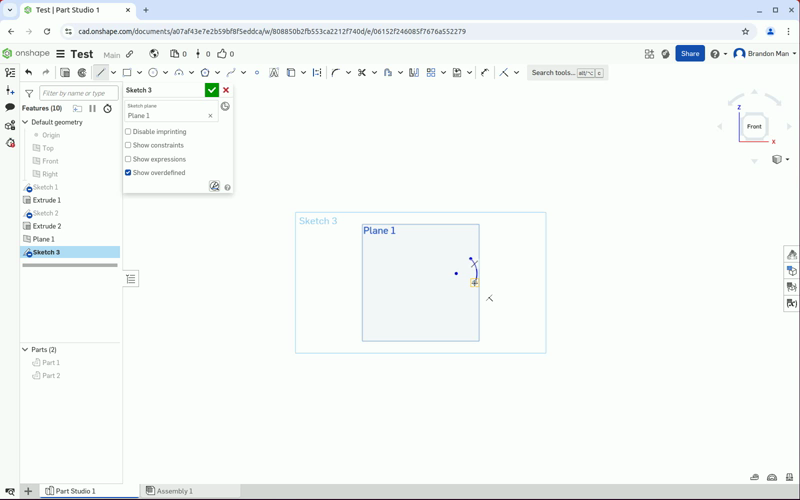
scroll(-6)
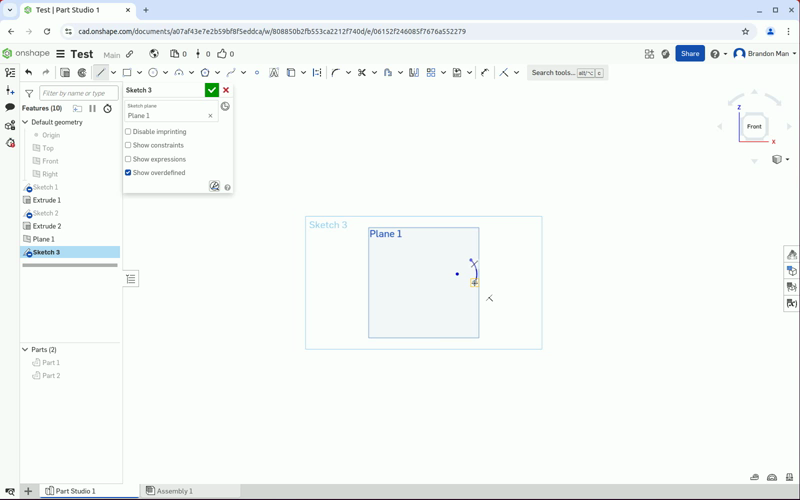
scroll(-6)
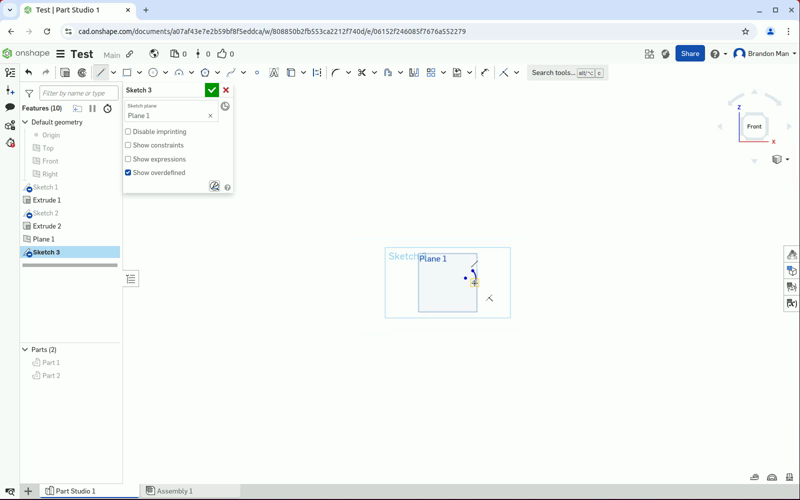
scroll(-6)
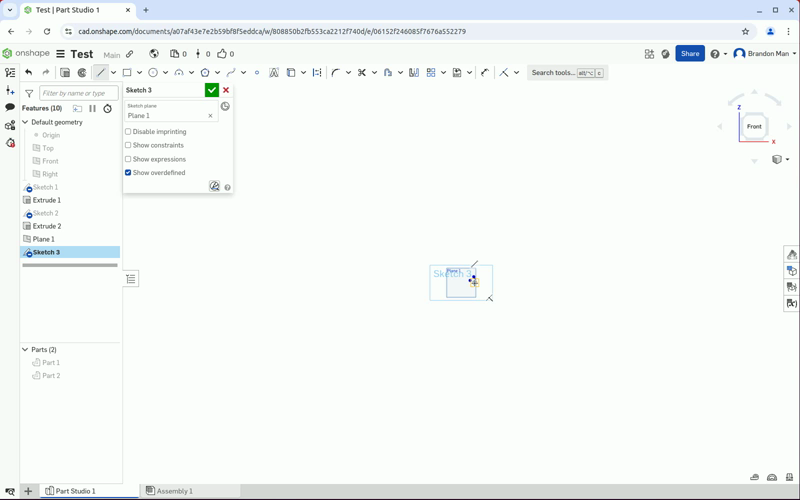
key_down(shift)
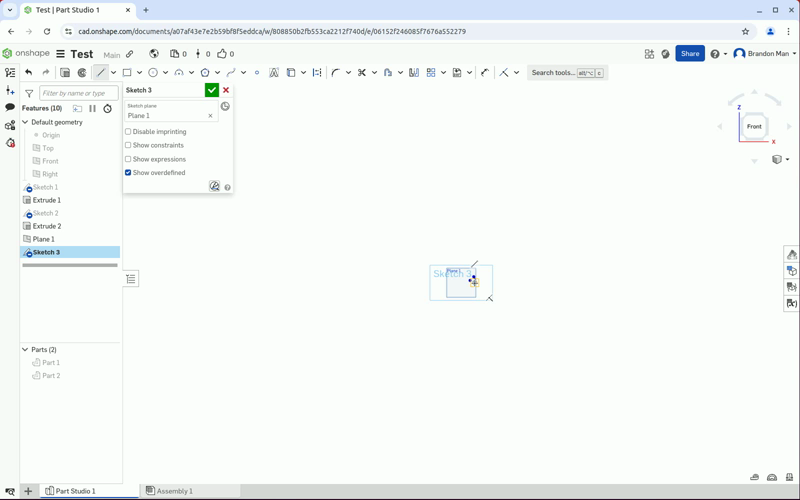
mouse_move(504, 282)
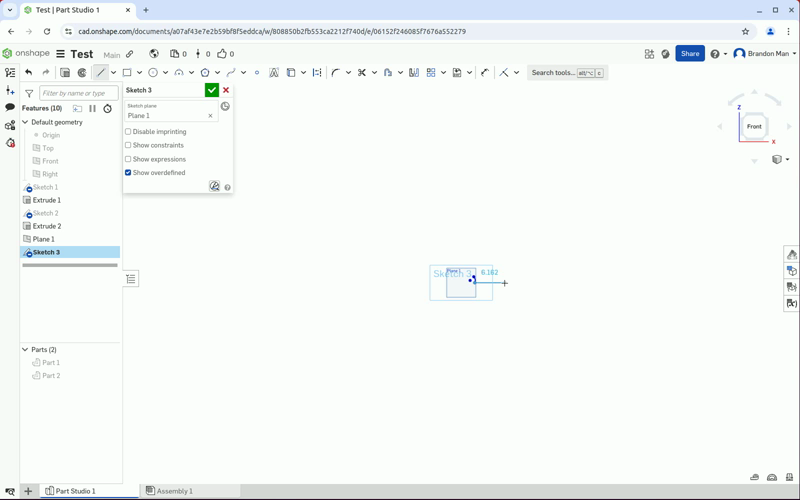
mouse_move(489, 282)
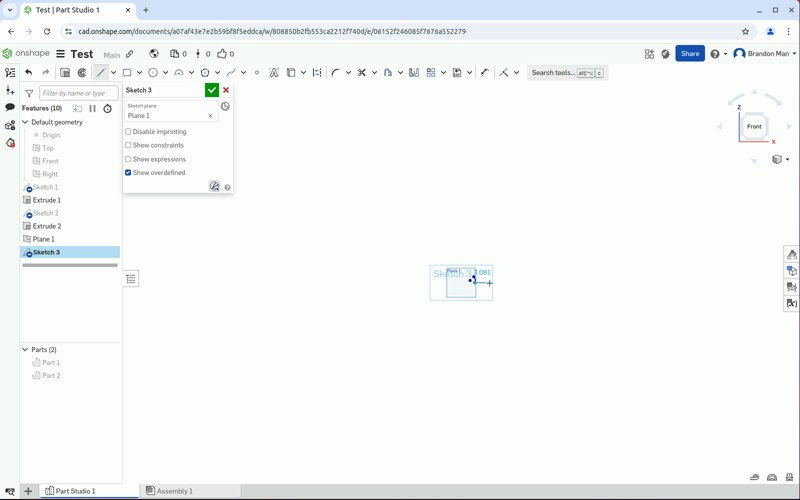
click(489, 282)
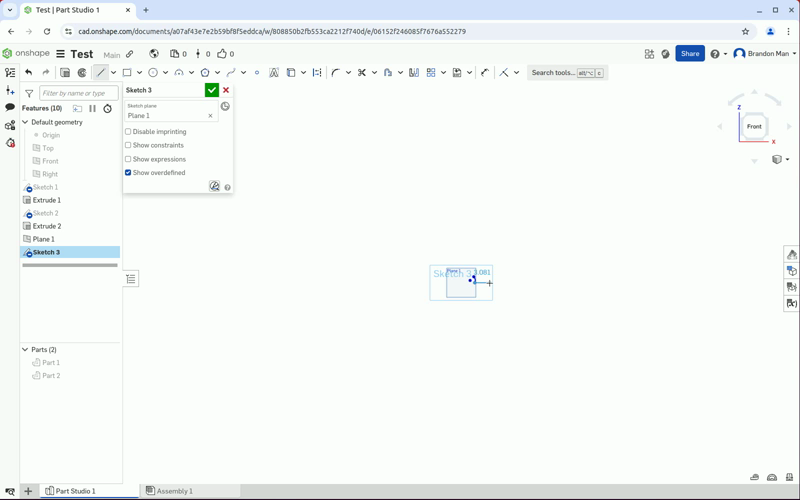
key_up(shift)
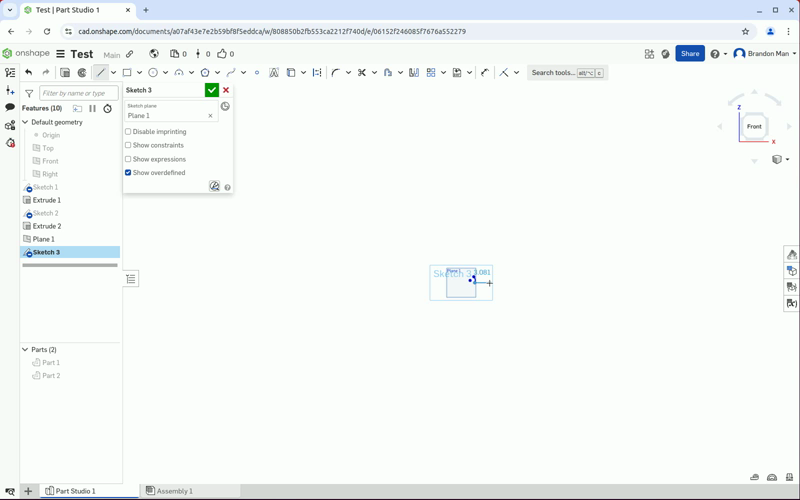
key_down(shift)
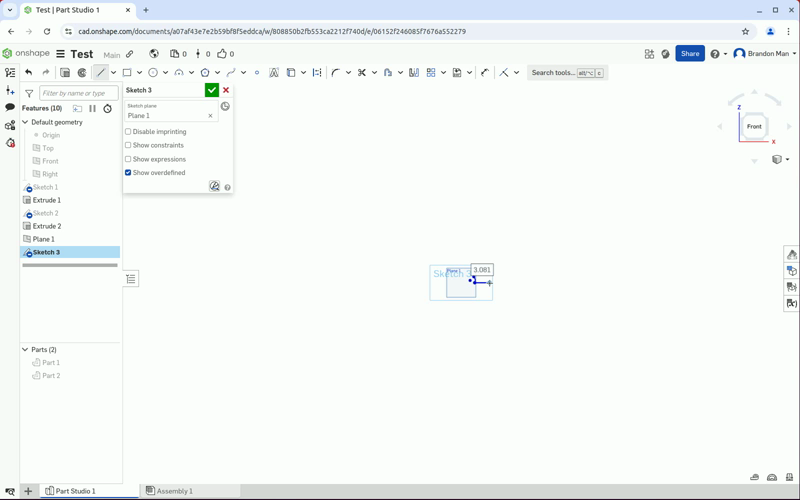
mouse_move(519, 282)
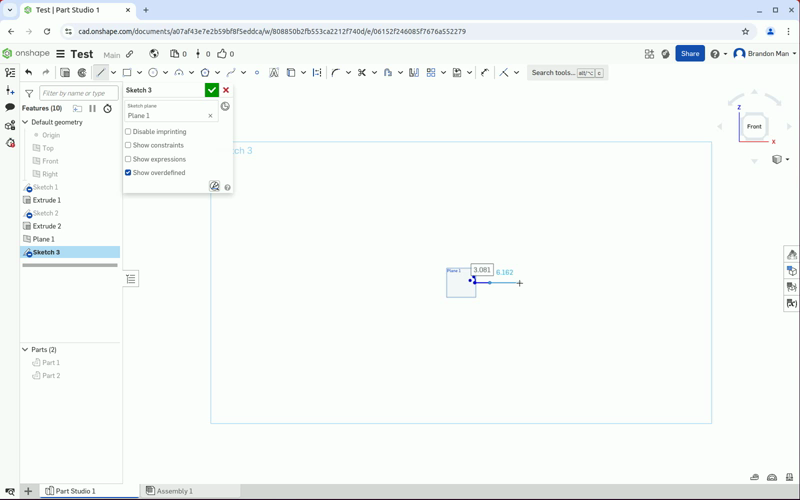
mouse_move(489, 276)
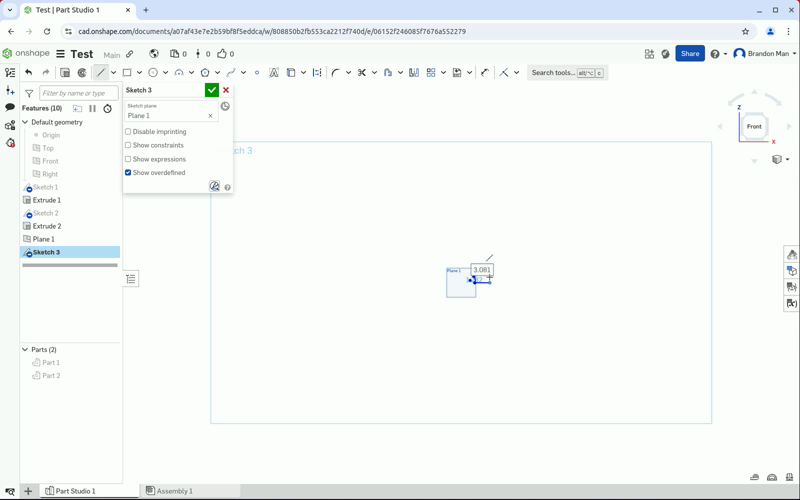
scroll(6)
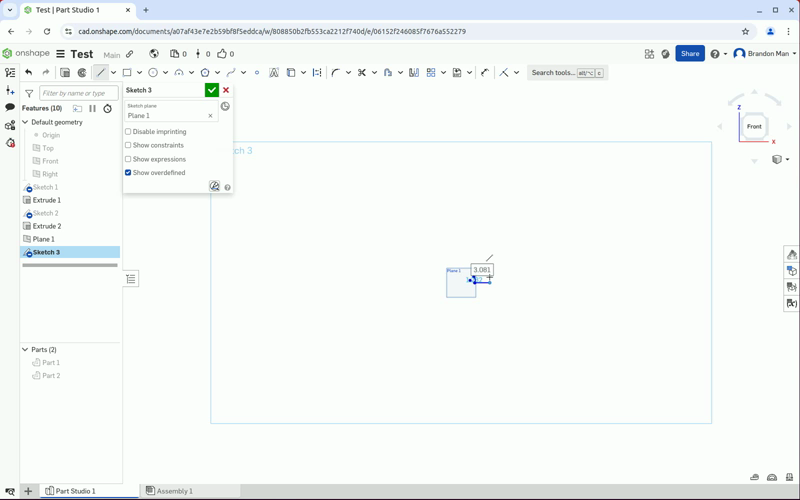
scroll(6)
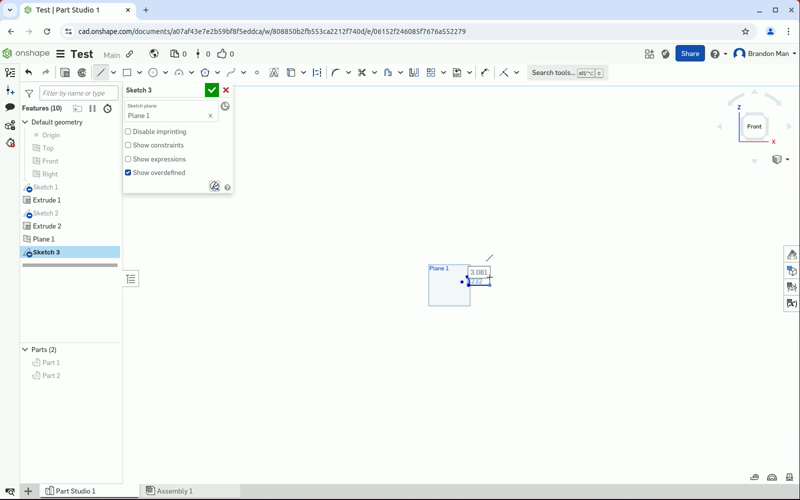
scroll(6)
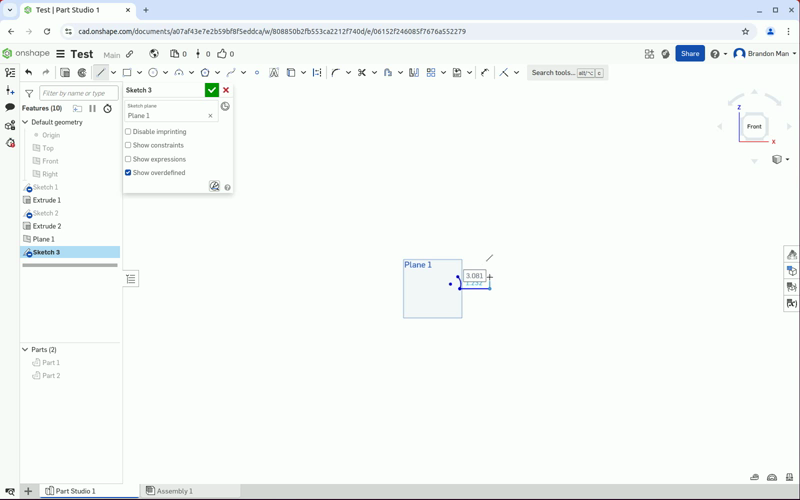
scroll(6)
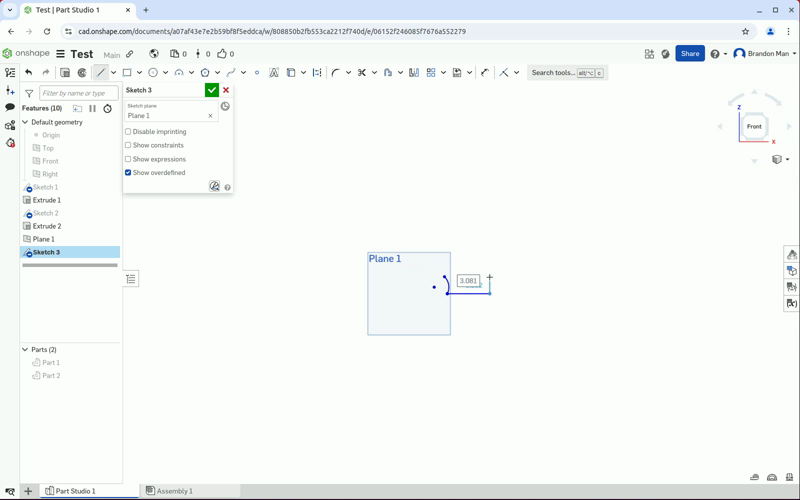
scroll(6)
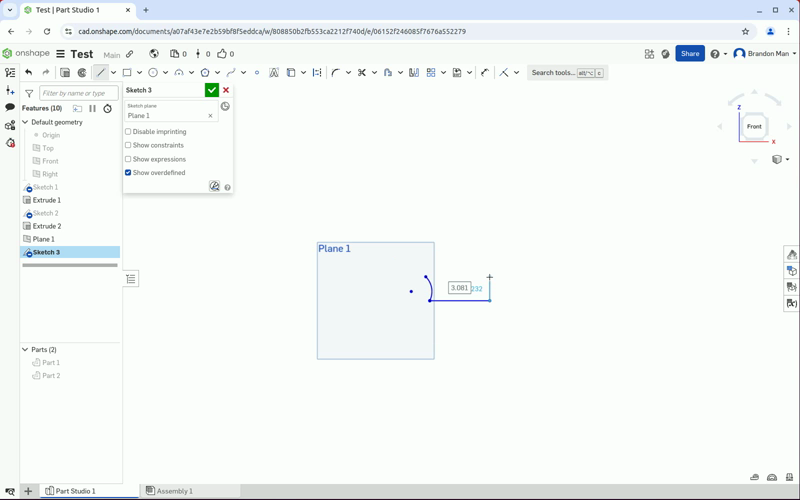
scroll(6)
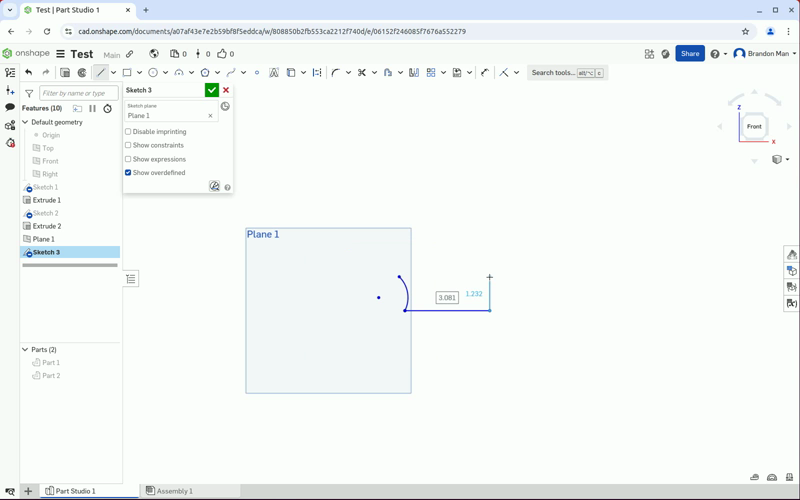
scroll(6)
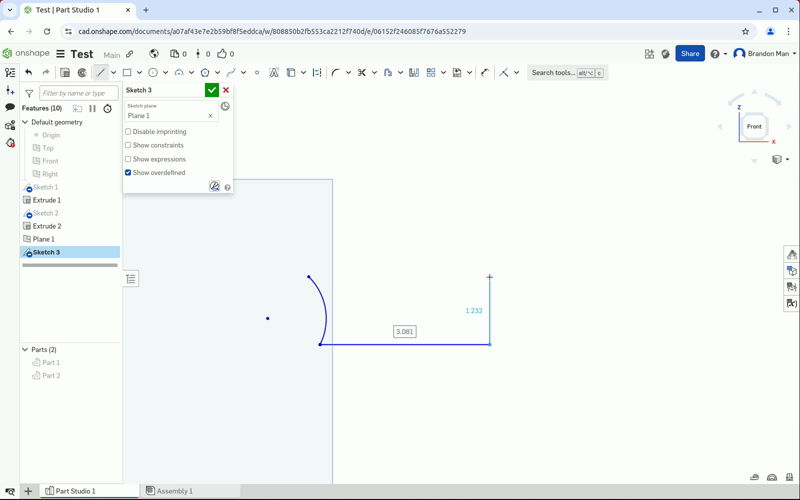
click(489, 276)
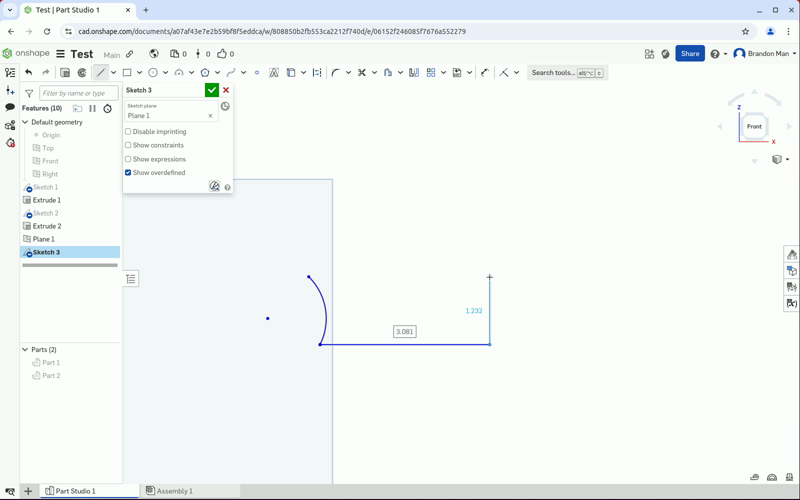
scroll(-6)
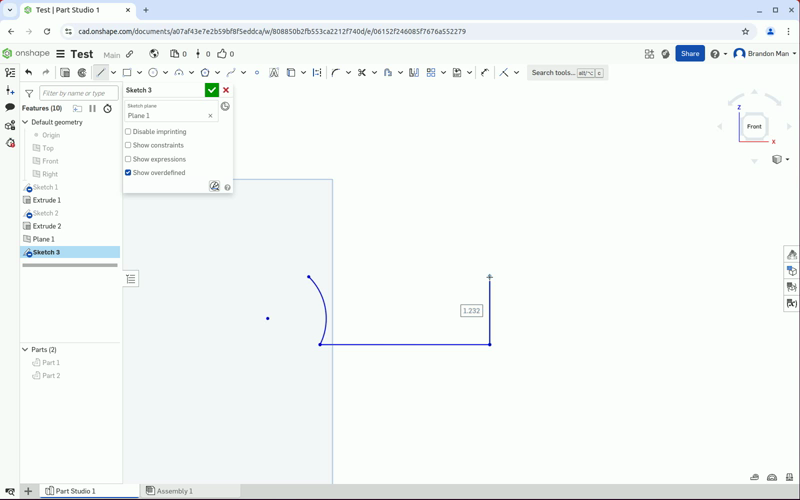
scroll(-6)
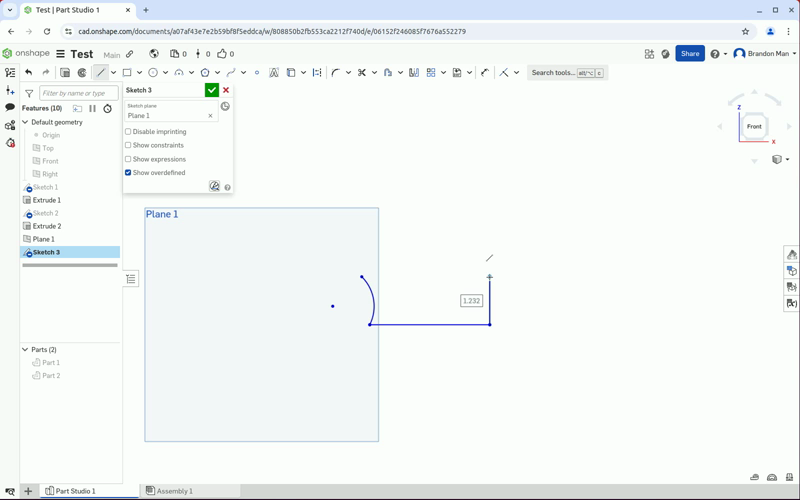
scroll(-6)
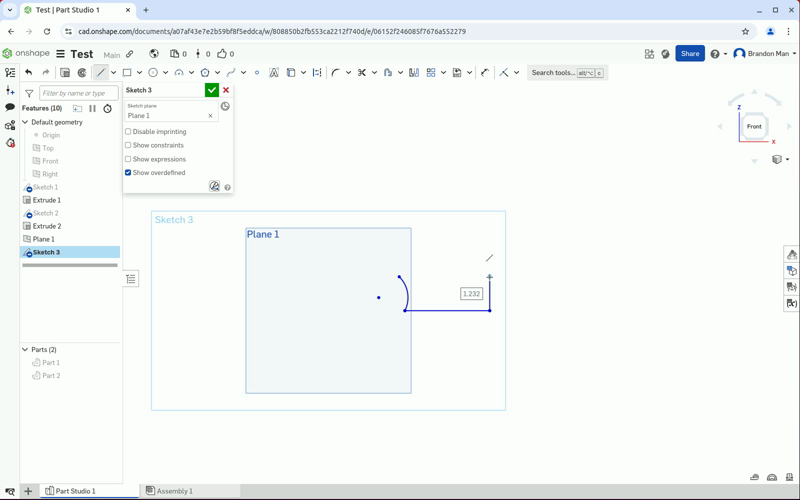
scroll(-6)
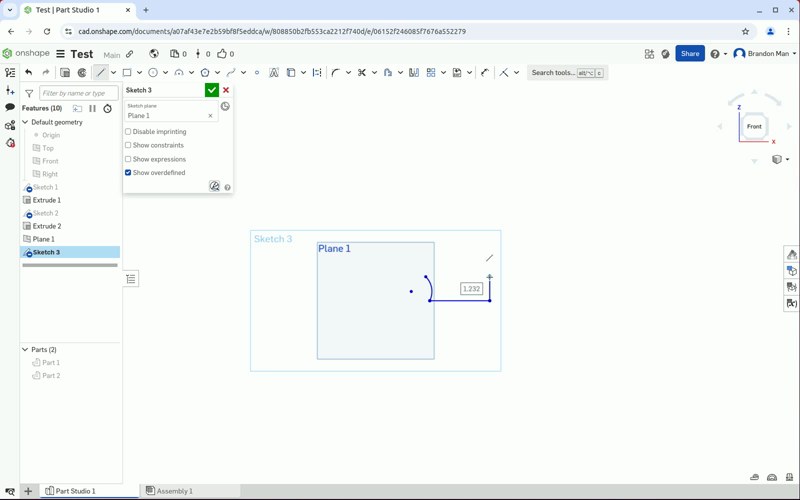
scroll(-6)
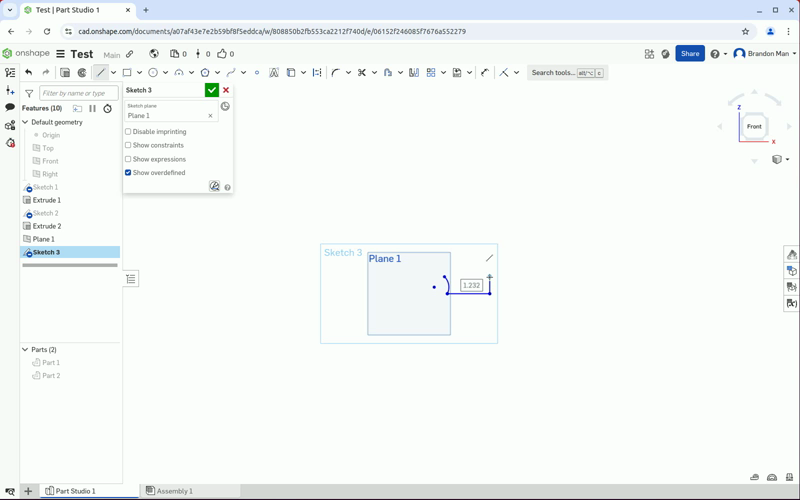
scroll(-6)
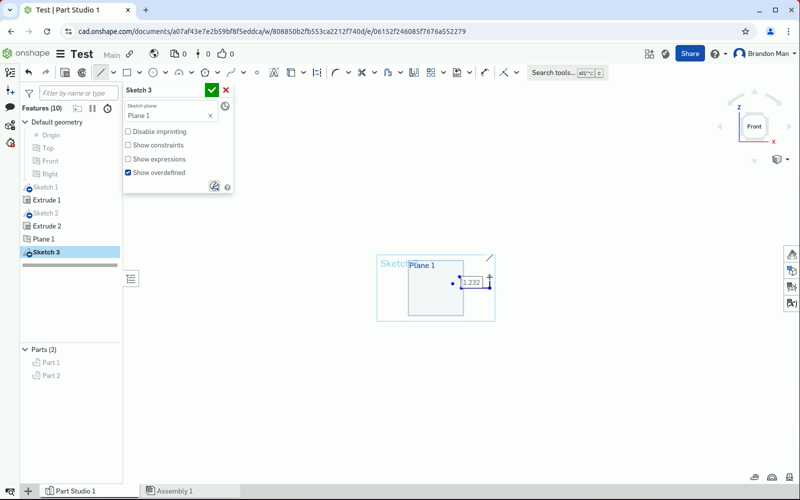
scroll(-6)
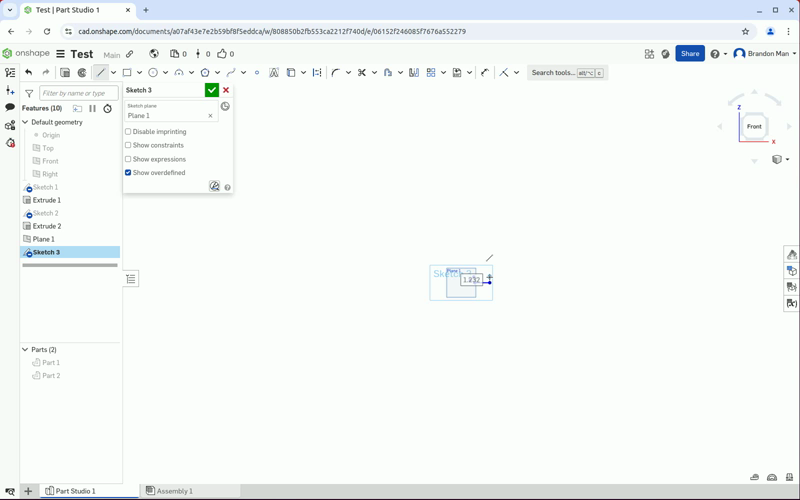
key_up(shift)
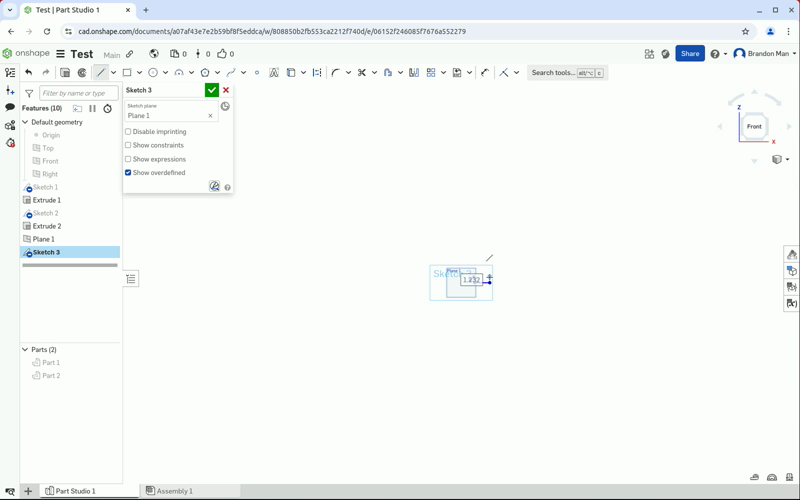
mouse_move(519, 276)
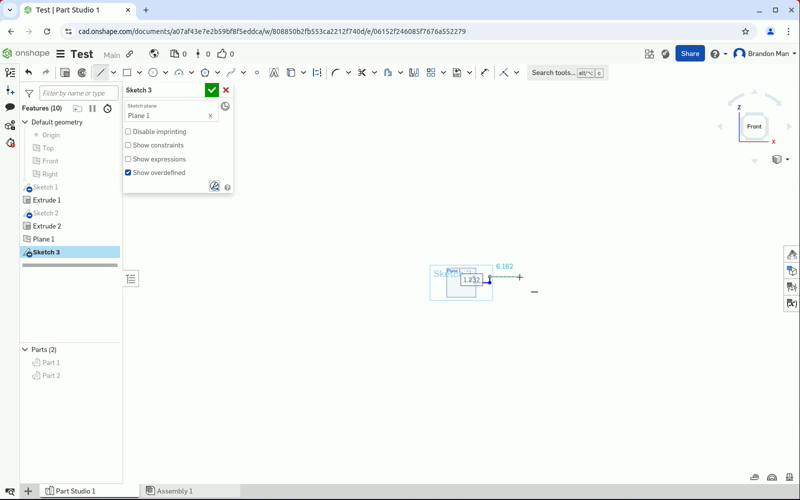
key_down(shift)
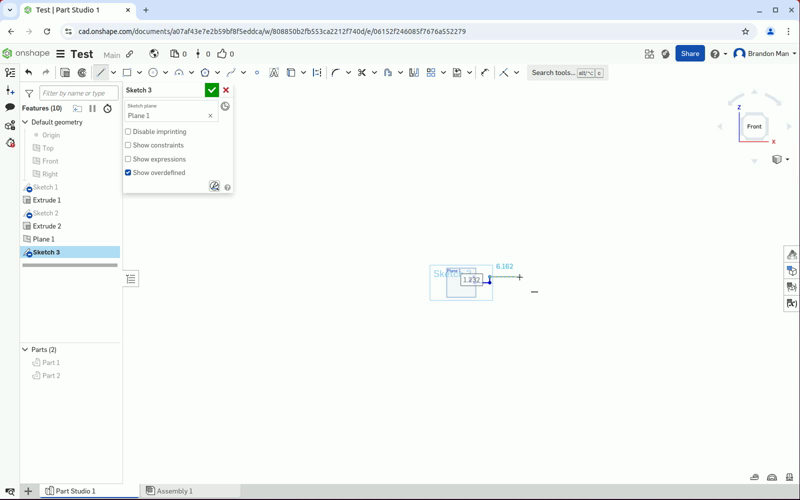
mouse_move(473, 276)
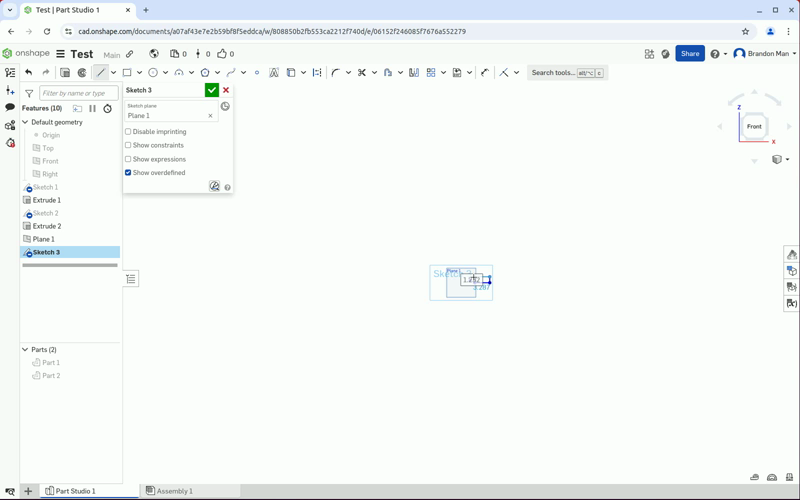
scroll(6)
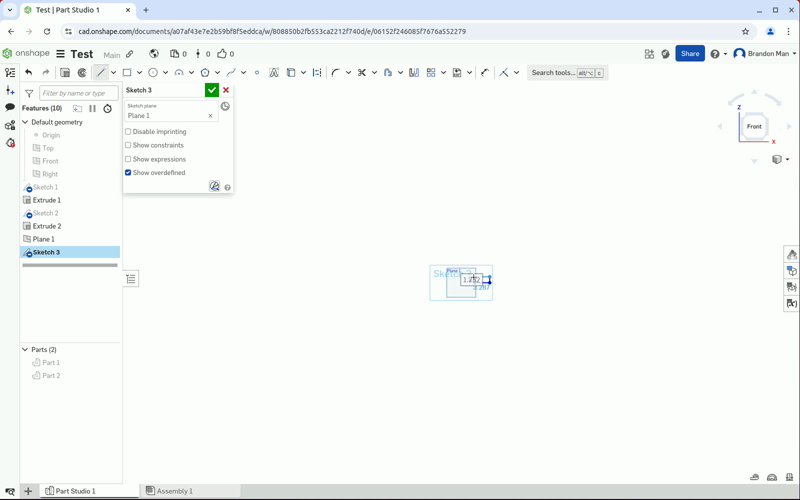
scroll(6)
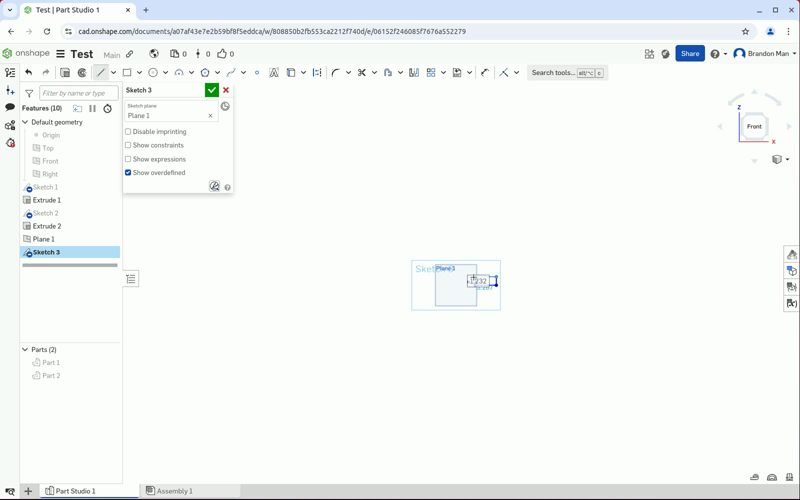
scroll(6)
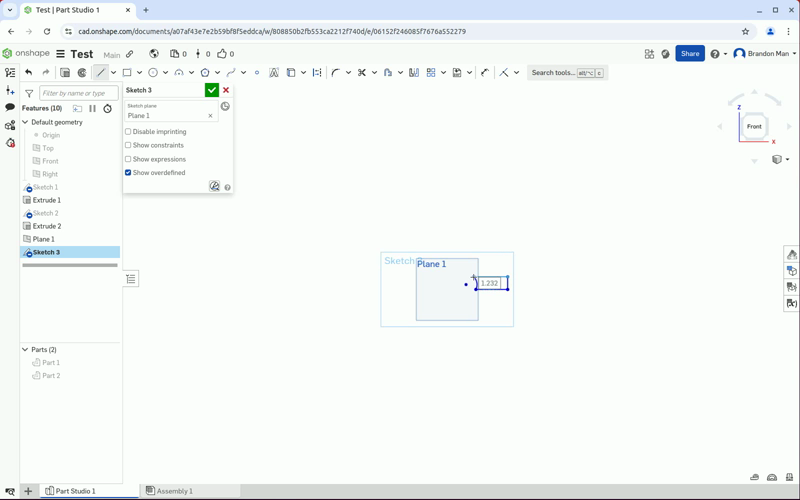
scroll(6)
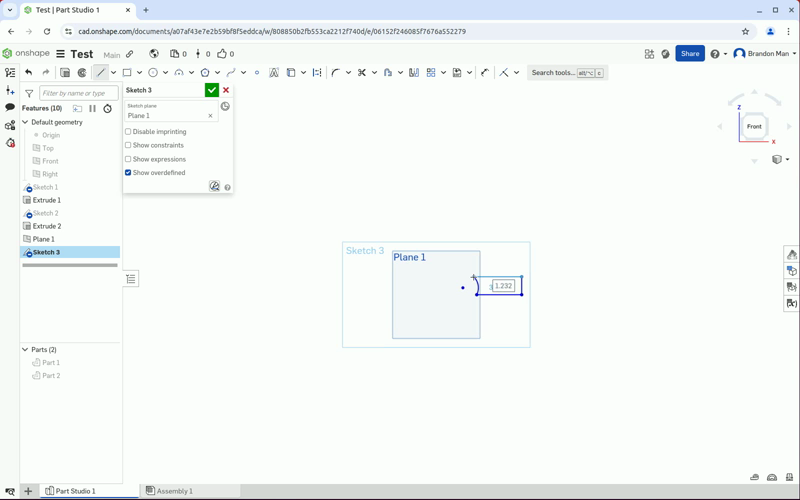
scroll(6)
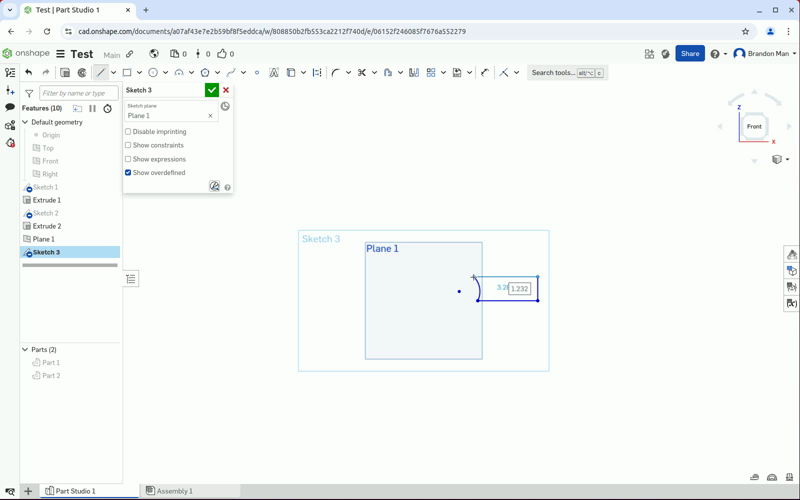
scroll(6)
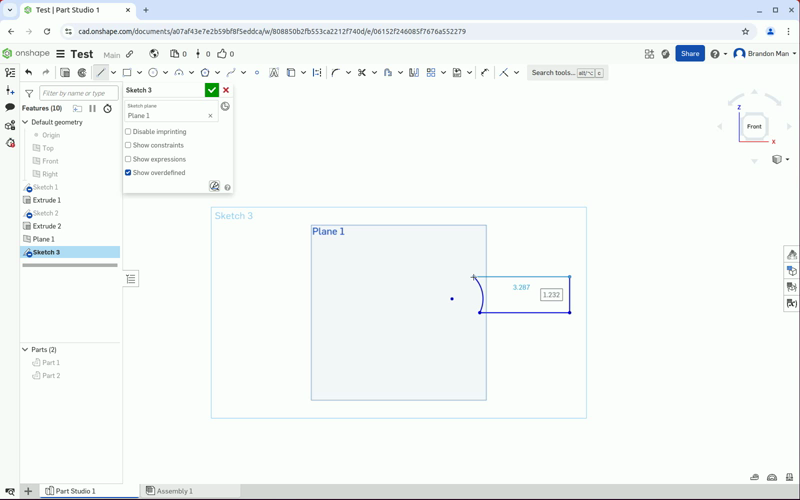
scroll(6)
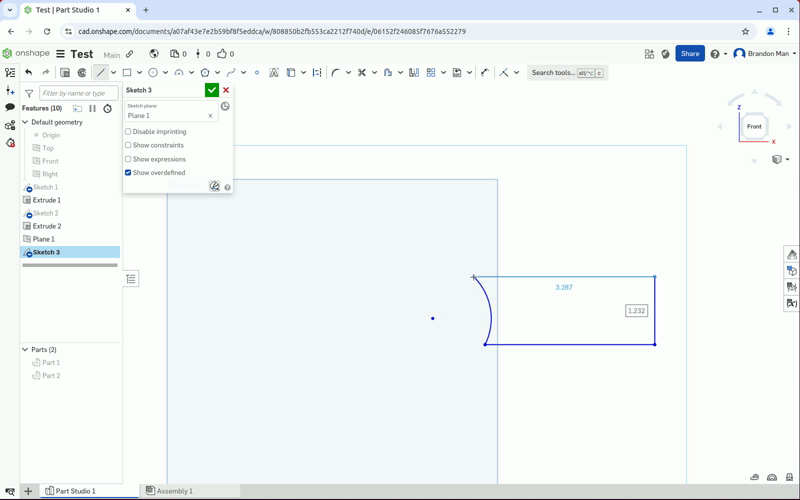
key_up(shift)
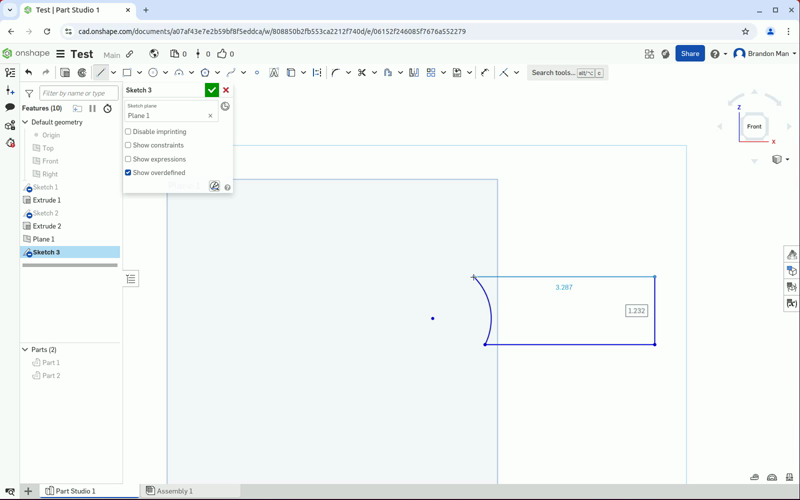
click(473, 276)
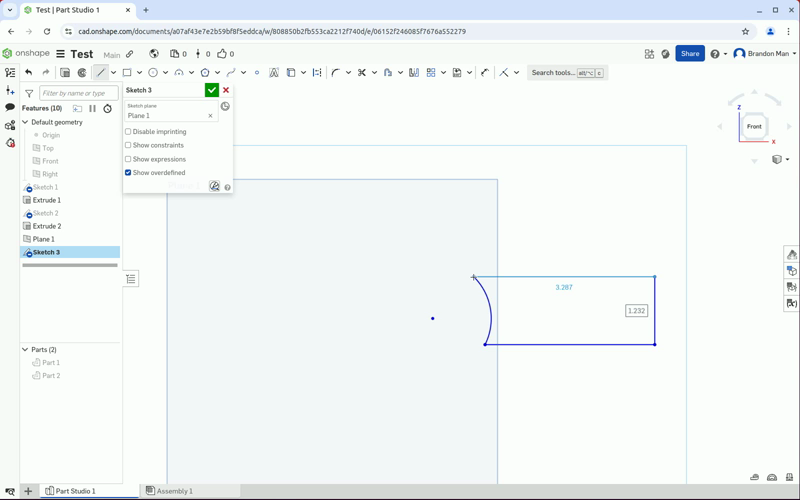
scroll(-6)
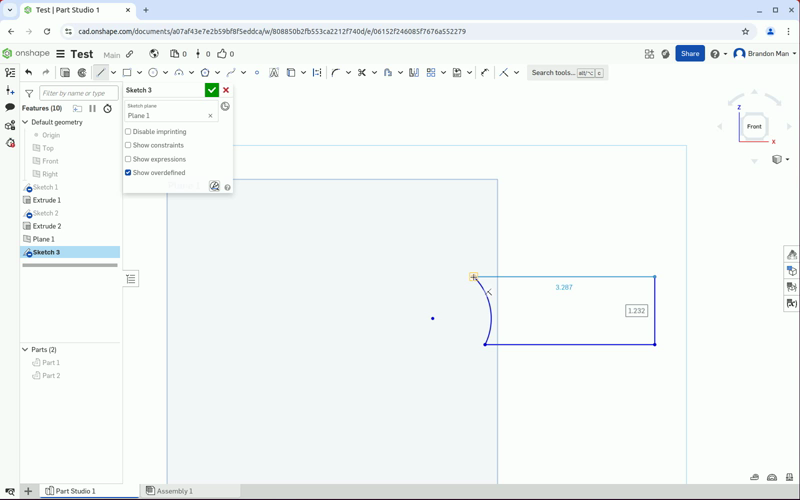
scroll(-6)
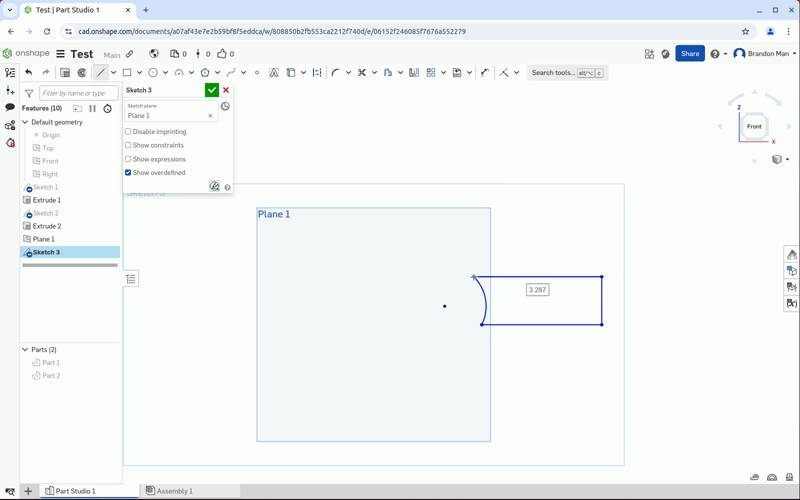
scroll(-6)
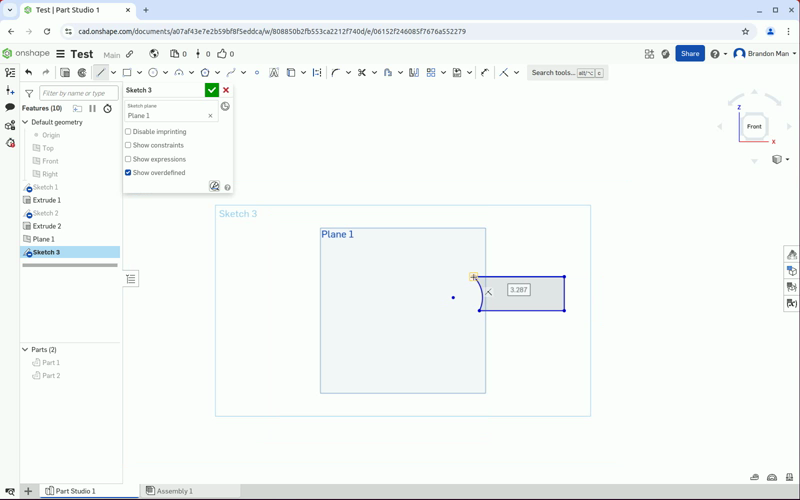
scroll(-6)
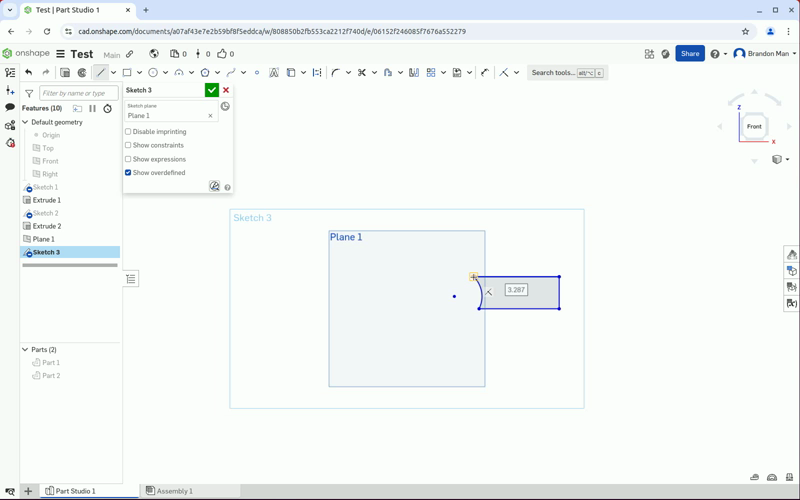
scroll(-6)
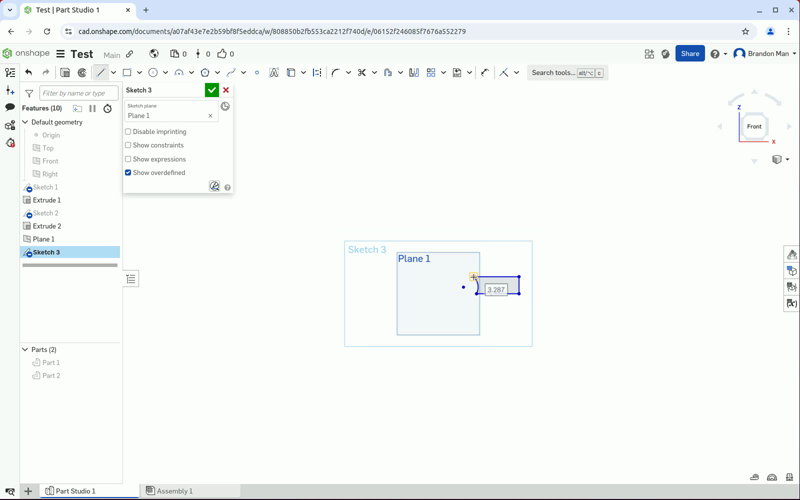
scroll(-6)
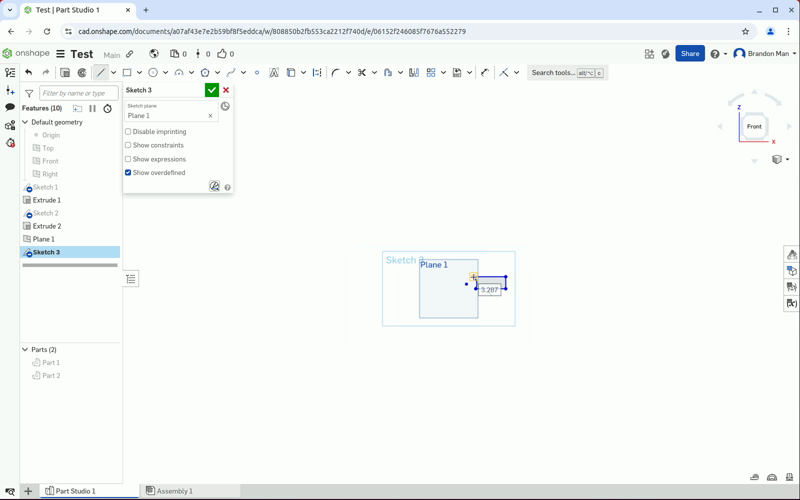
scroll(-6)
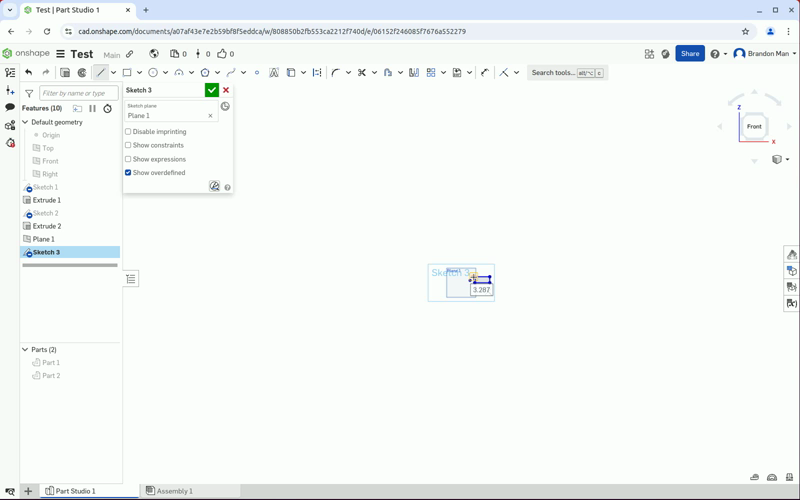
key(esc)
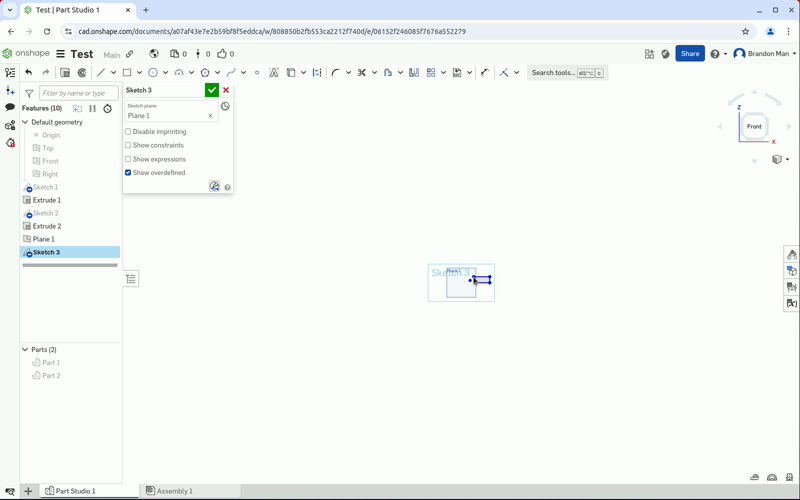
mouse_move(486, 281)
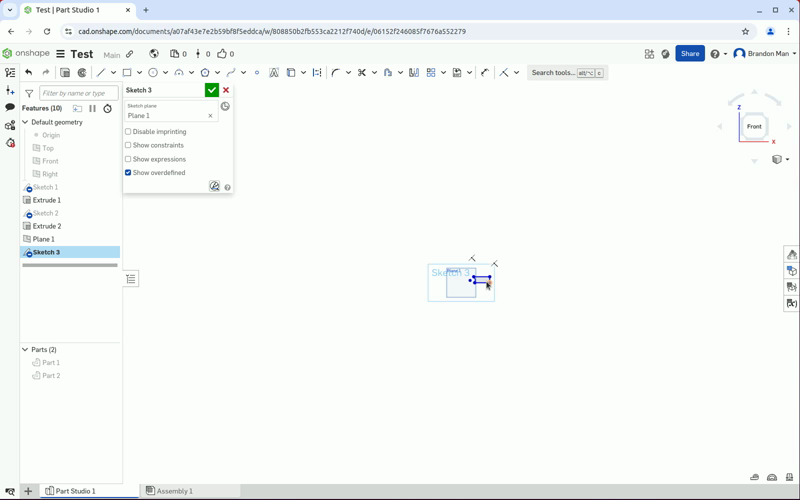
scroll(6)
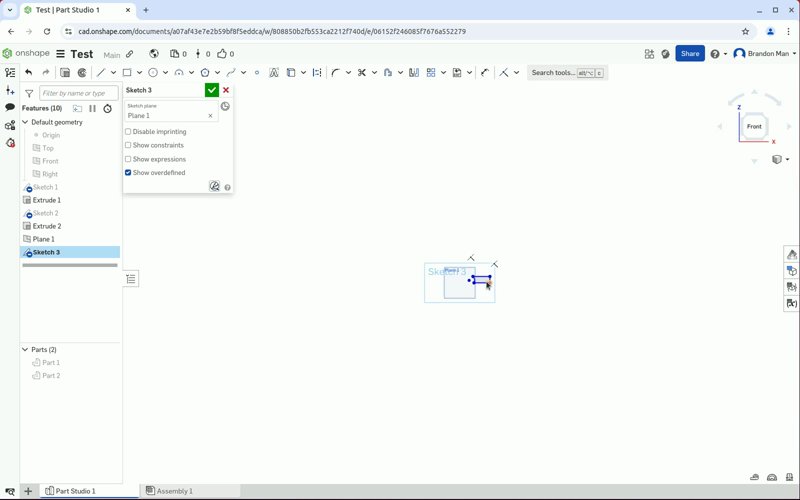
scroll(6)
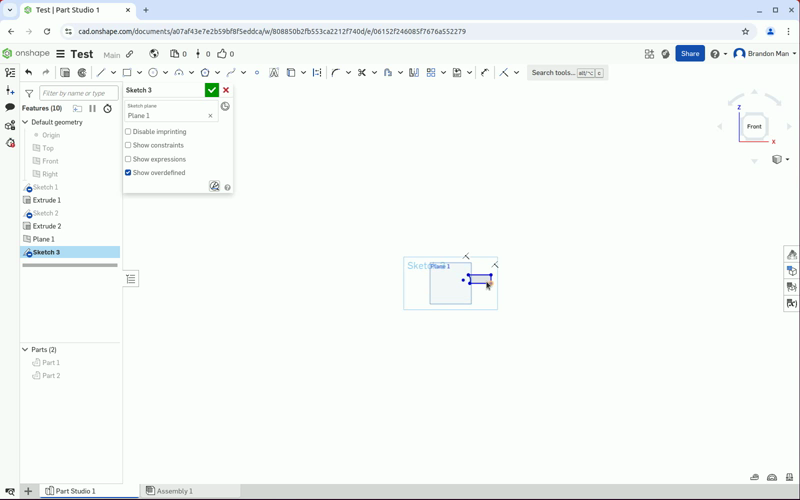
scroll(6)
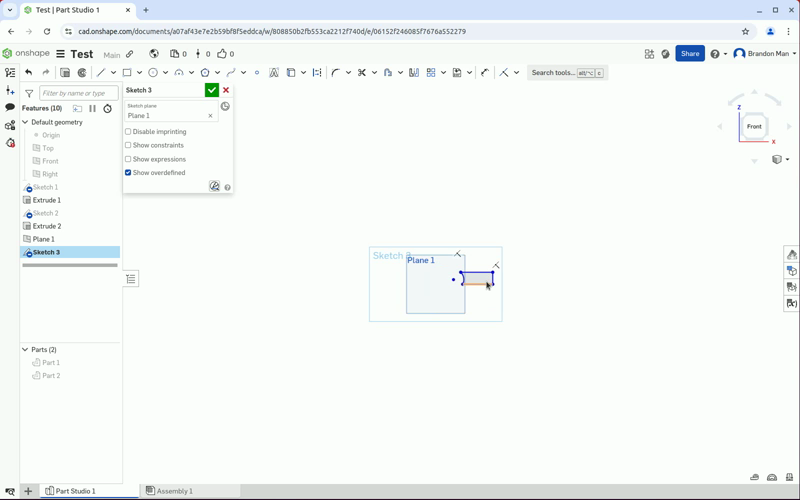
scroll(6)
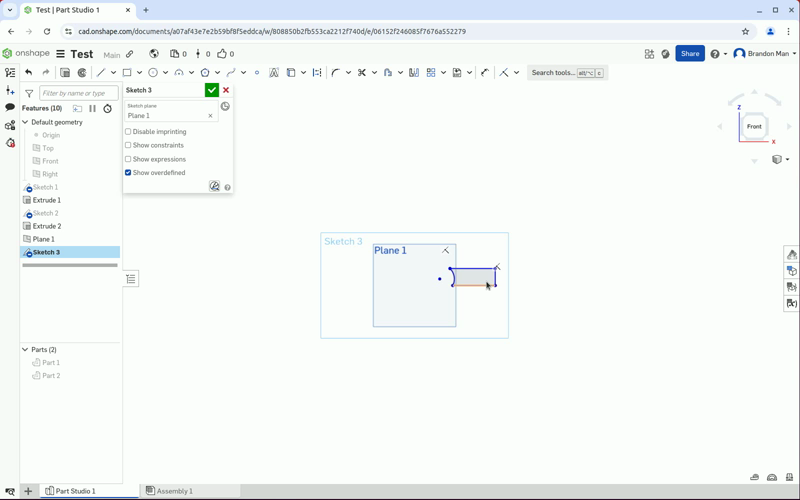
scroll(6)
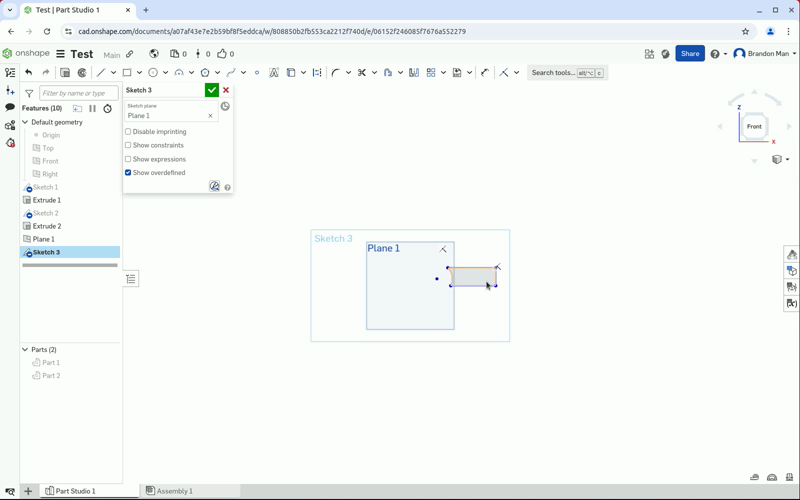
scroll(6)
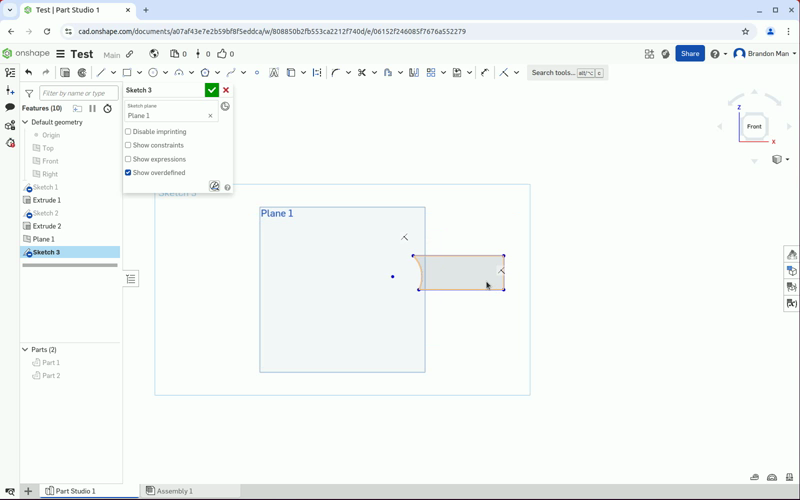
scroll(6)
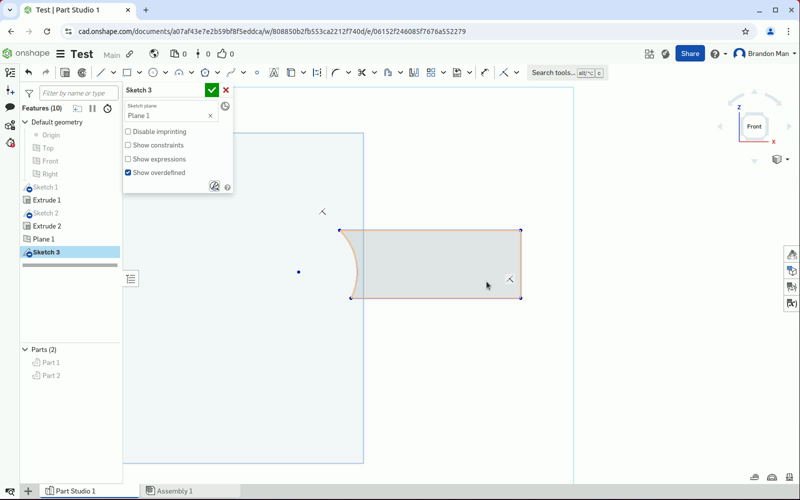
click(486, 281)
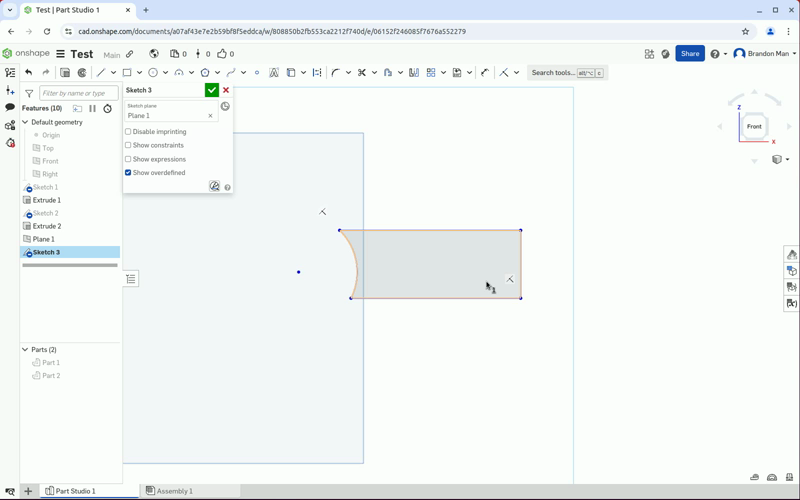
scroll(-6)
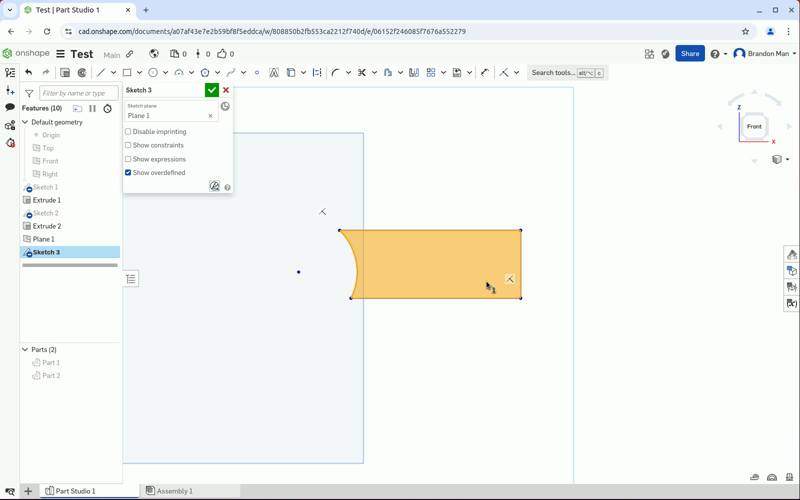
scroll(-6)
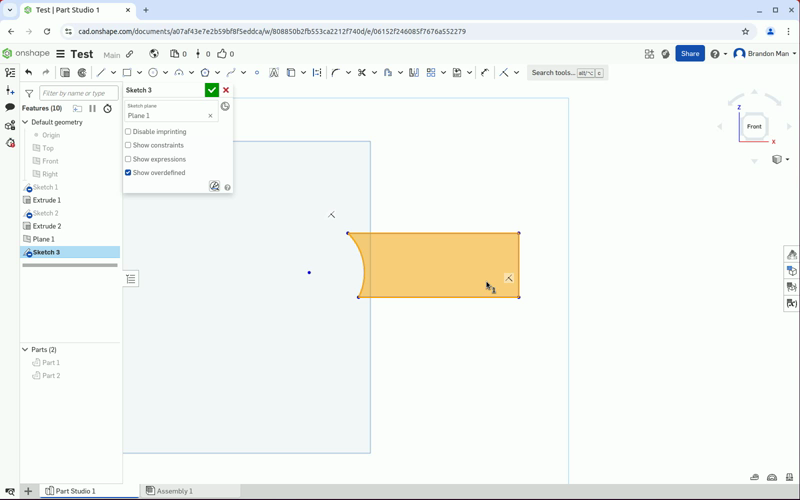
scroll(-6)
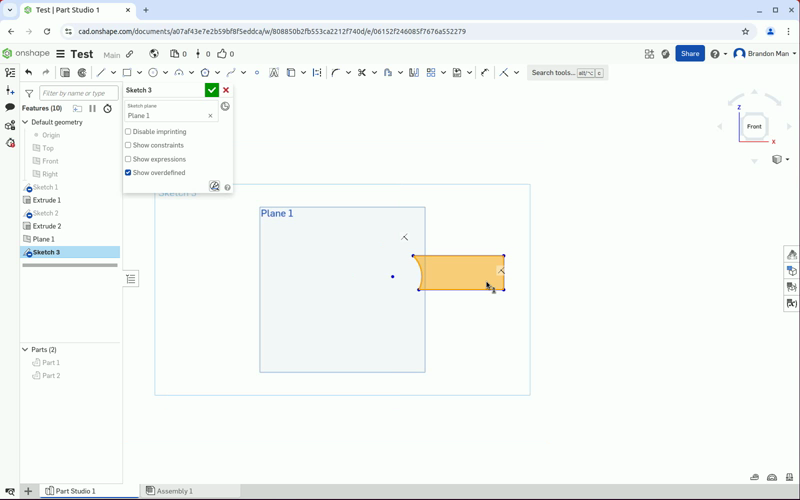
scroll(-6)
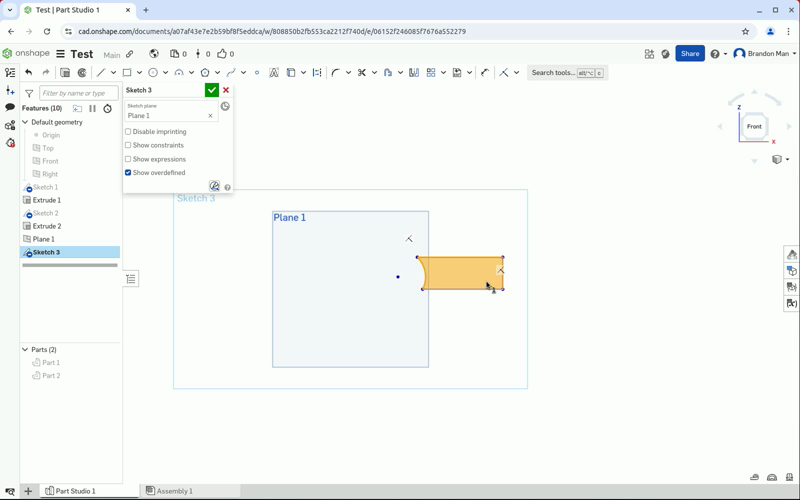
scroll(-6)
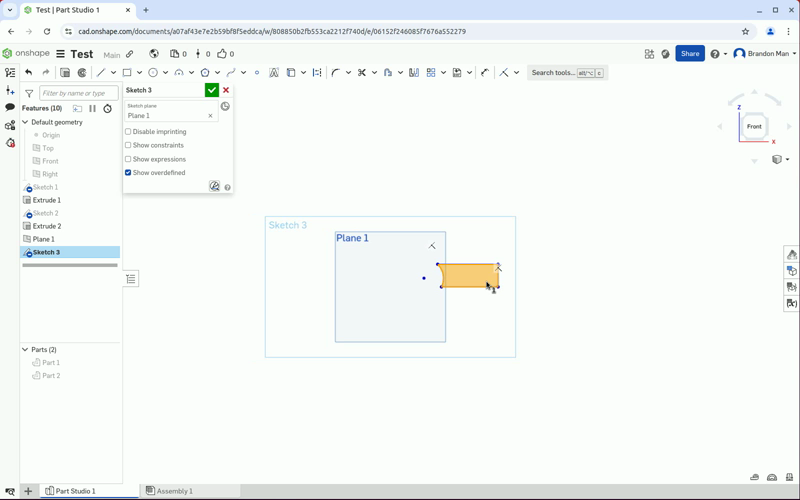
scroll(-6)
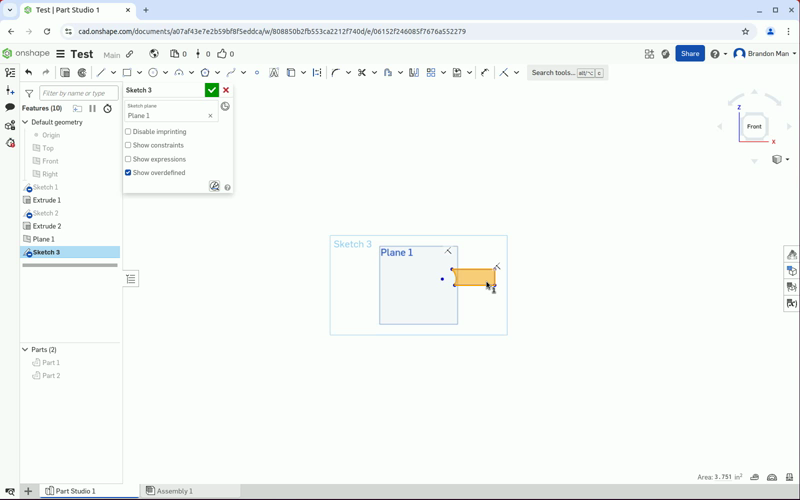
scroll(-6)
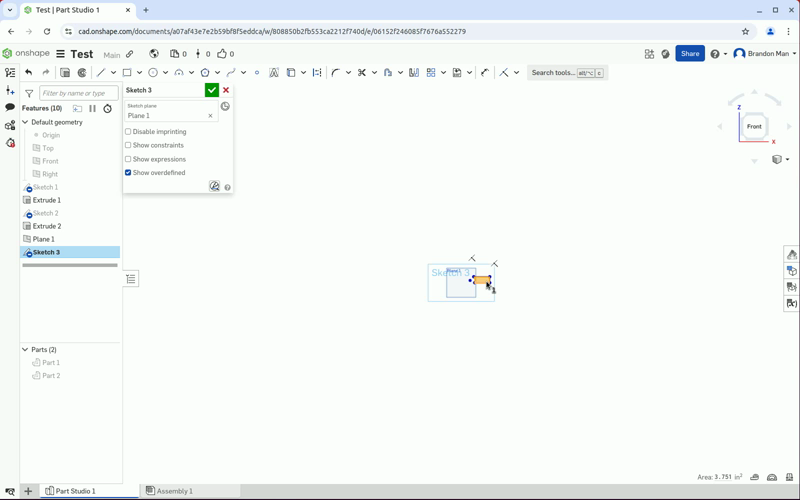
mouse_move(73, 352)
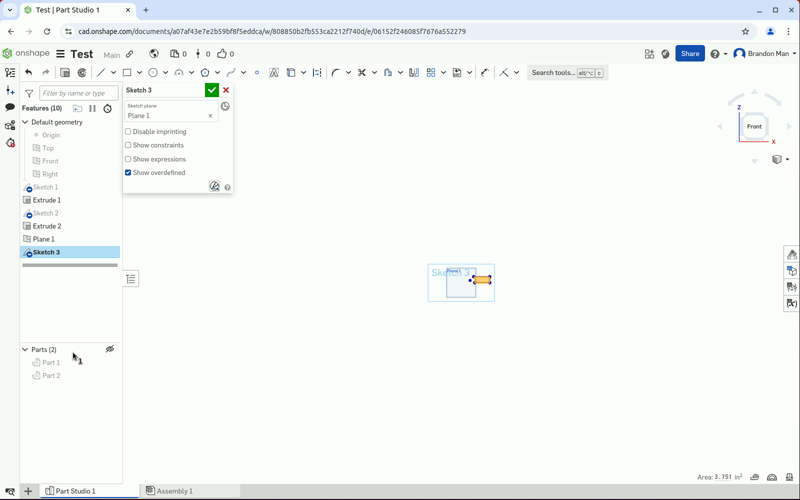
key(shift+y)
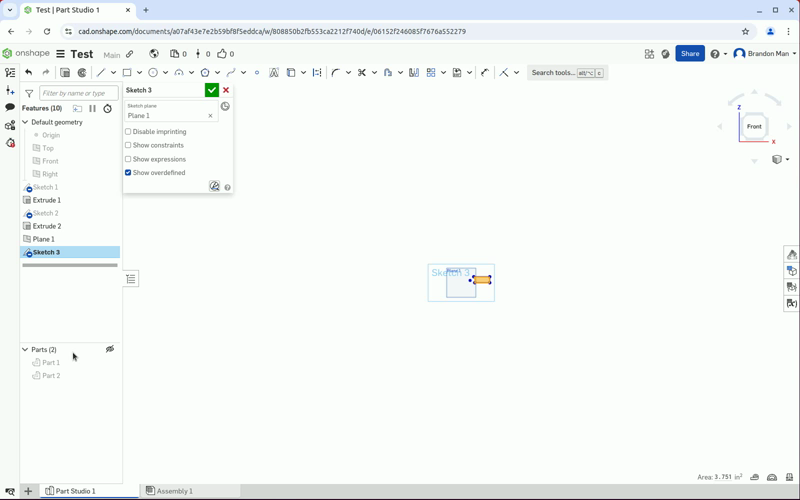
key(shift+e)
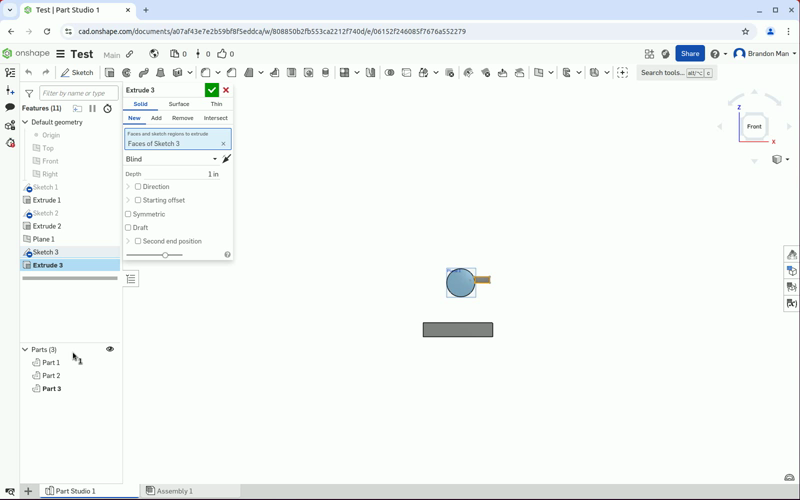
mouse_move(143, 106)
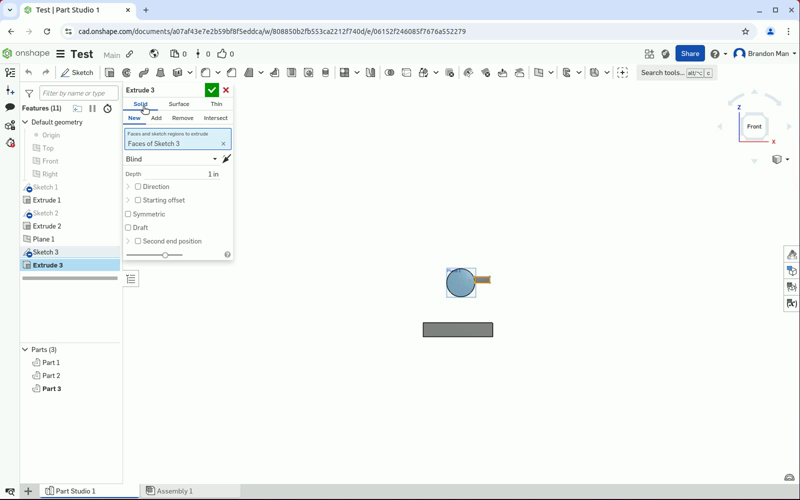
click(143, 106)
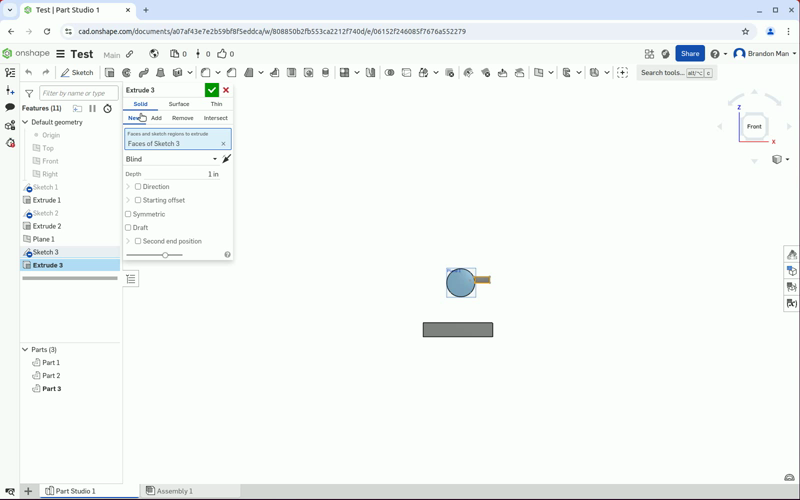
mouse_move(137, 120)
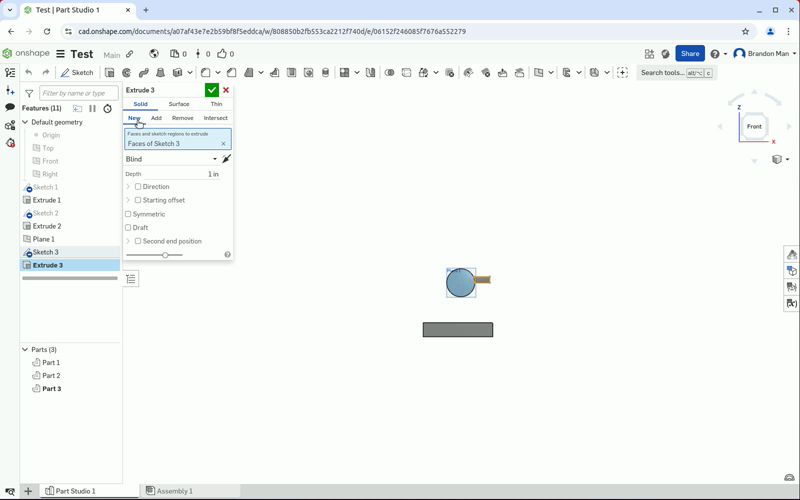
click(137, 120)
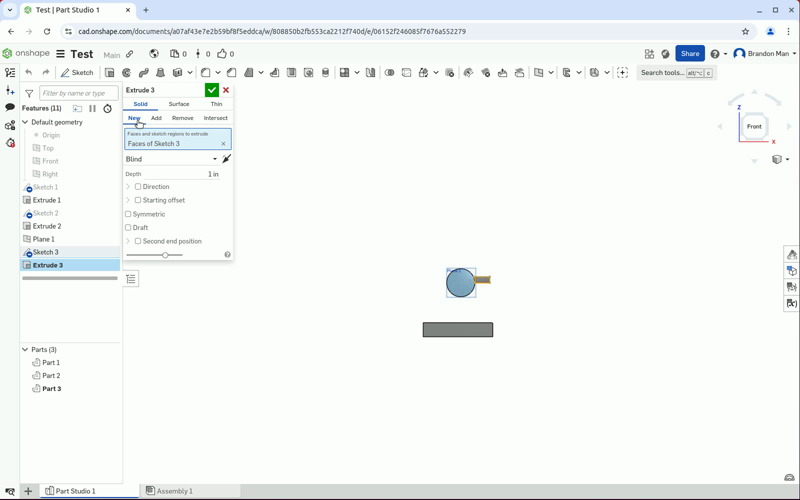
key(tab, 4)
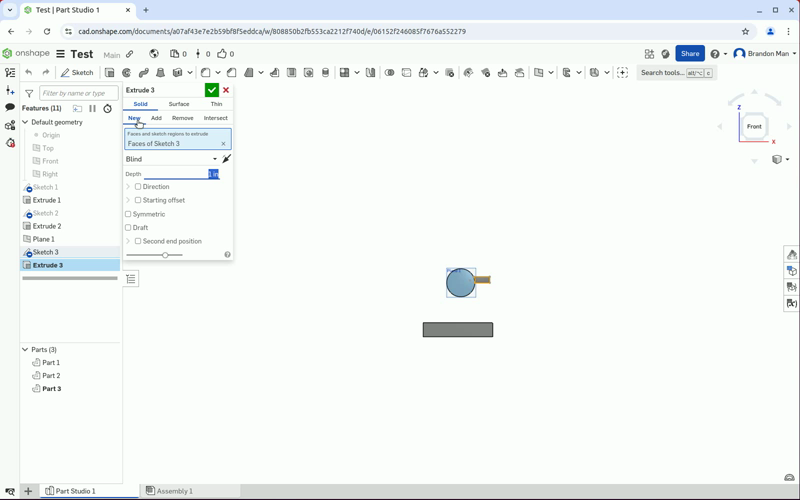
text(0.481)
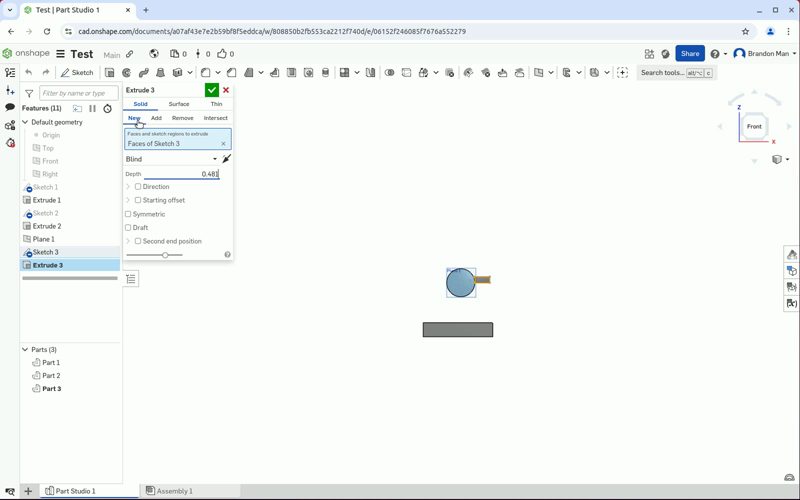
key(enter)
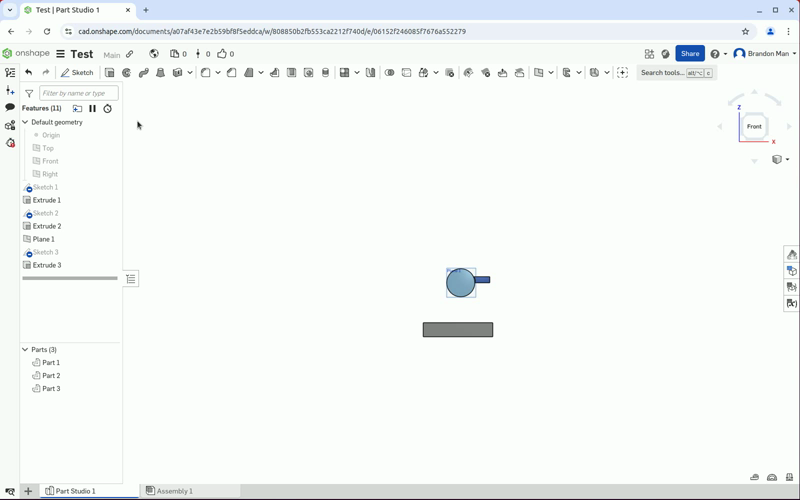
key(shift+h)
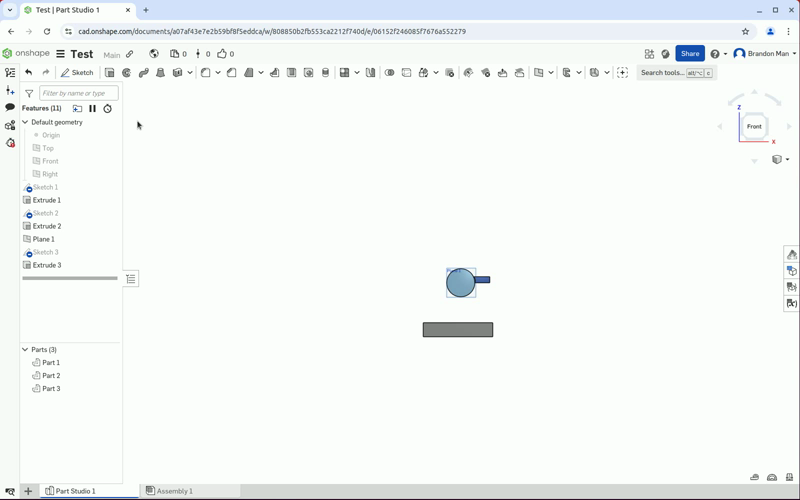
key(shift+h)
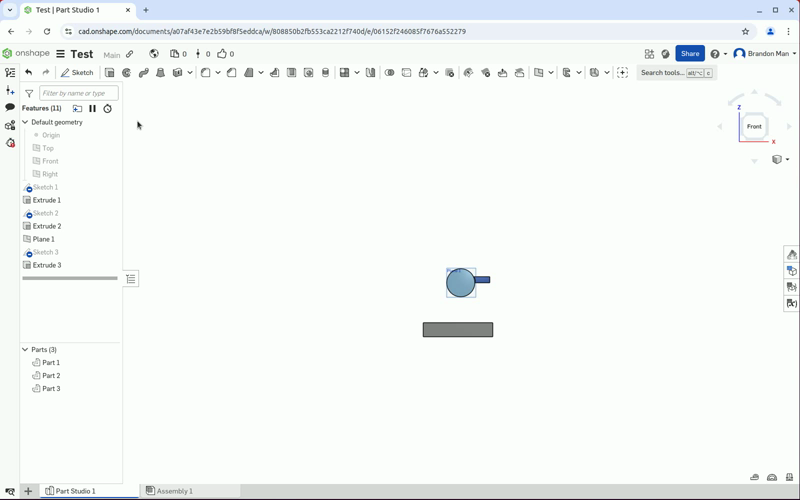
mouse_move(73, 189)
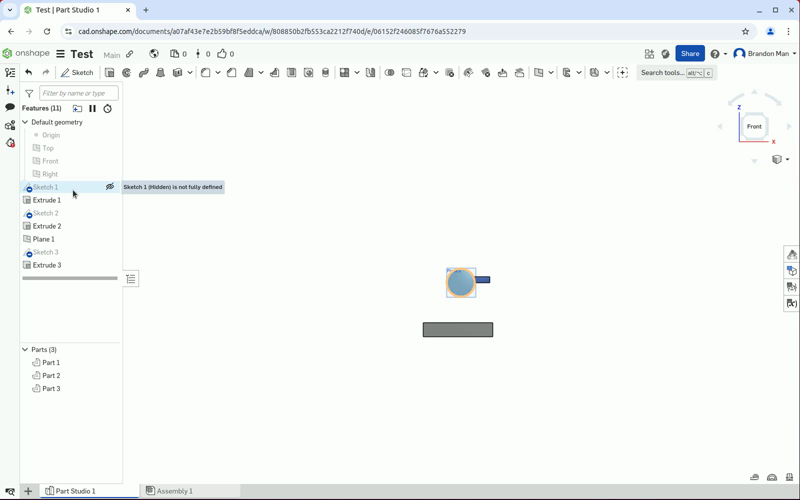
click(73, 189)
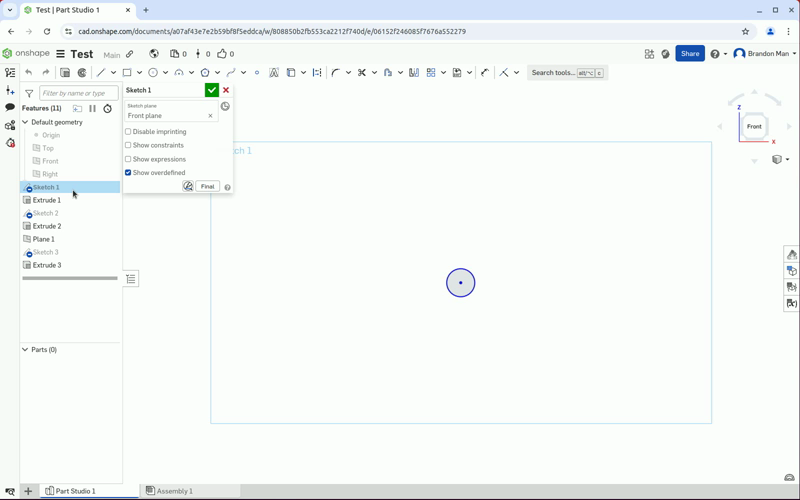
mouse_move(229, 92)
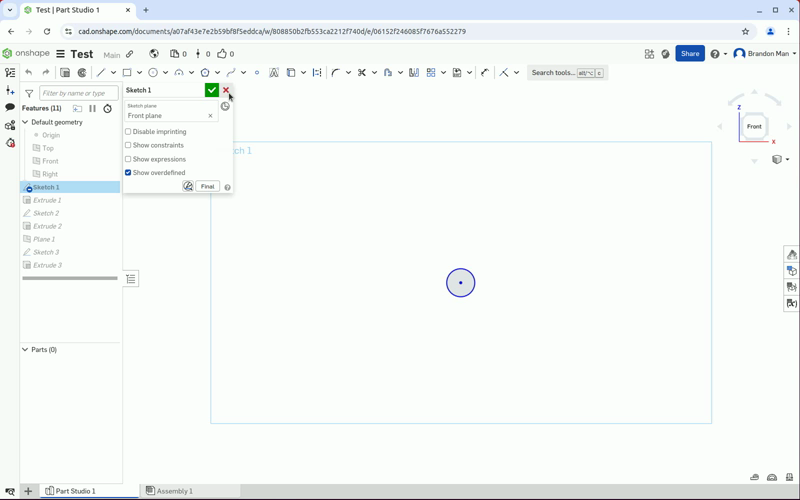
click(229, 92)
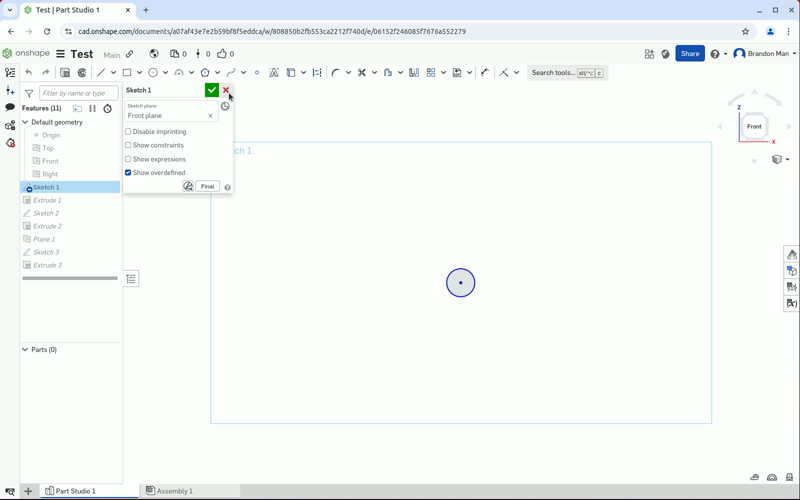
key(shift+s)
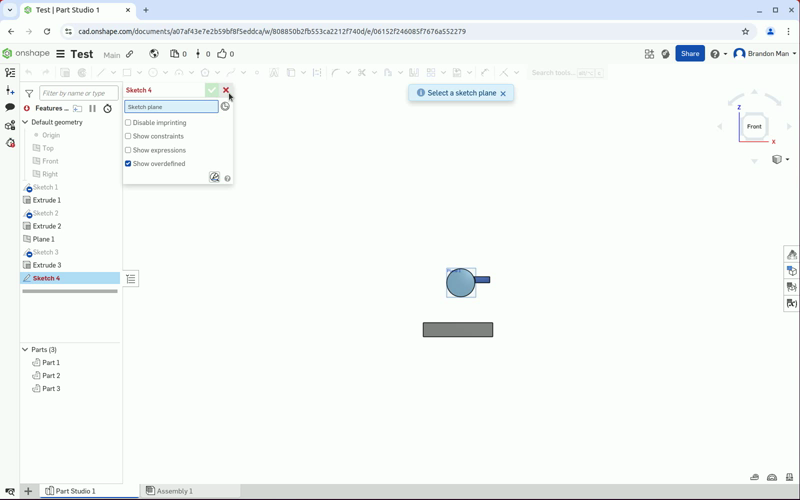
mouse_move(73, 241)
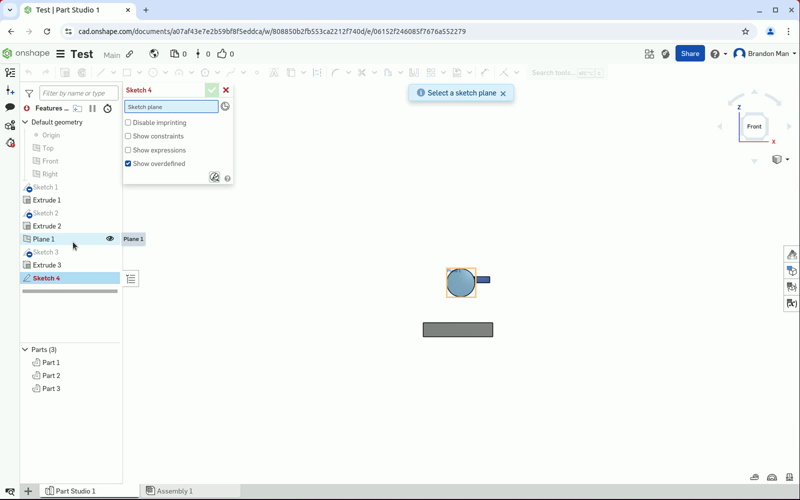
click(73, 241)
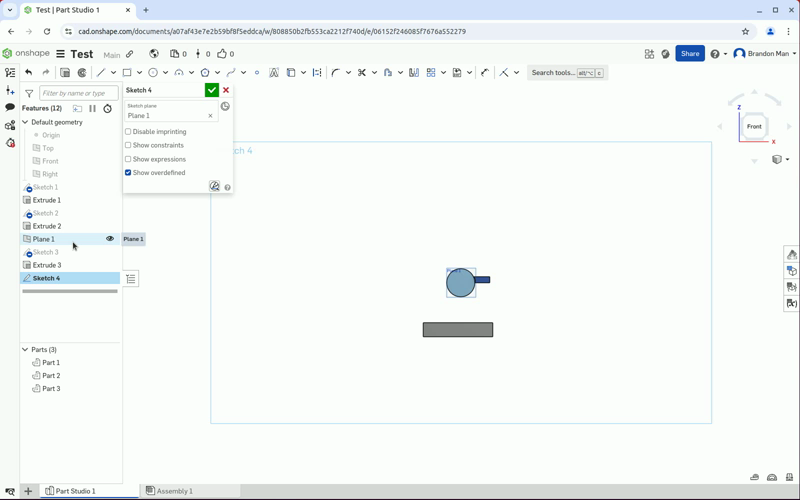
mouse_move(73, 352)
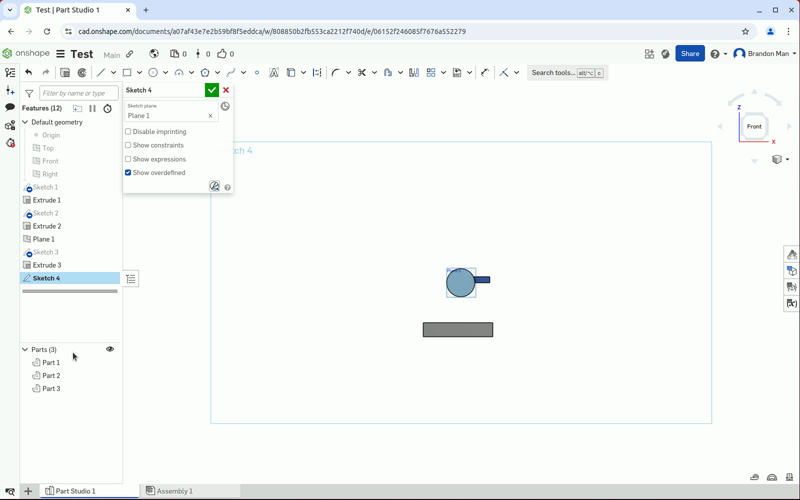
key(y)
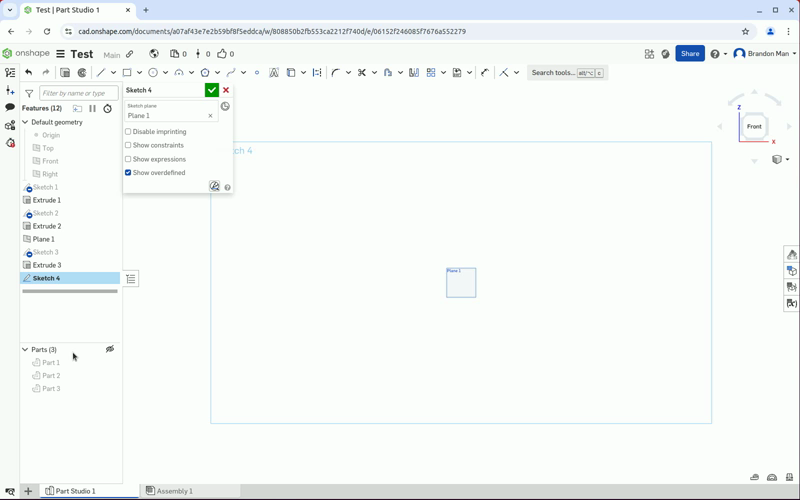
key(l)
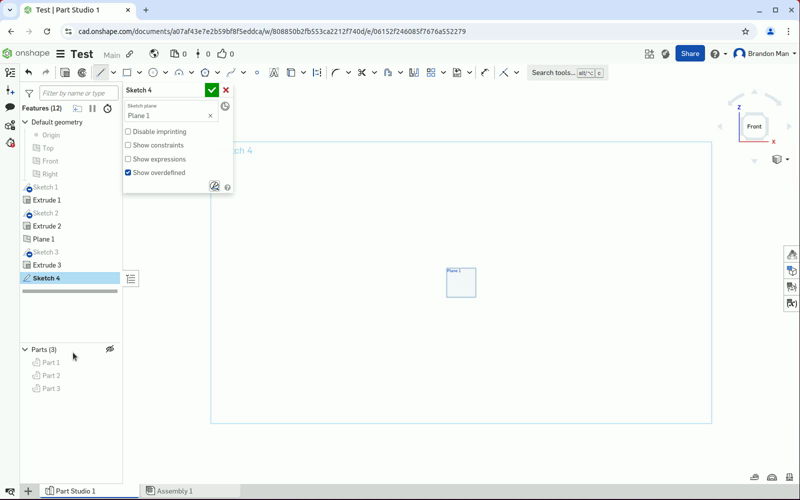
key_down(shift)
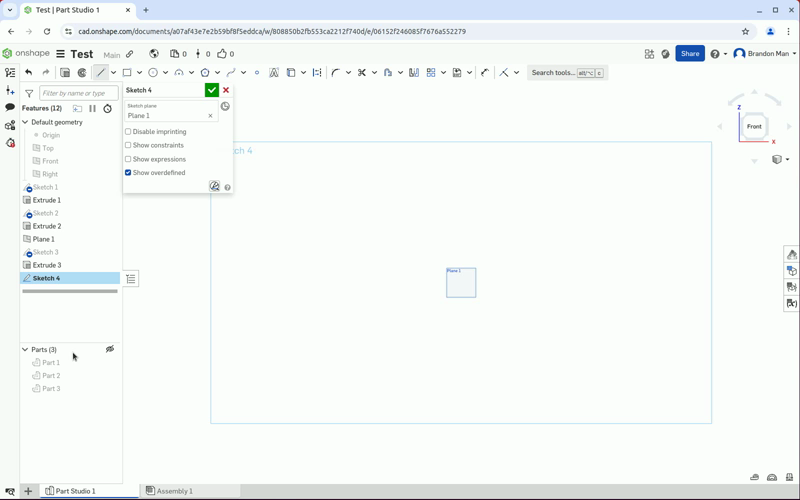
mouse_move(460, 282)
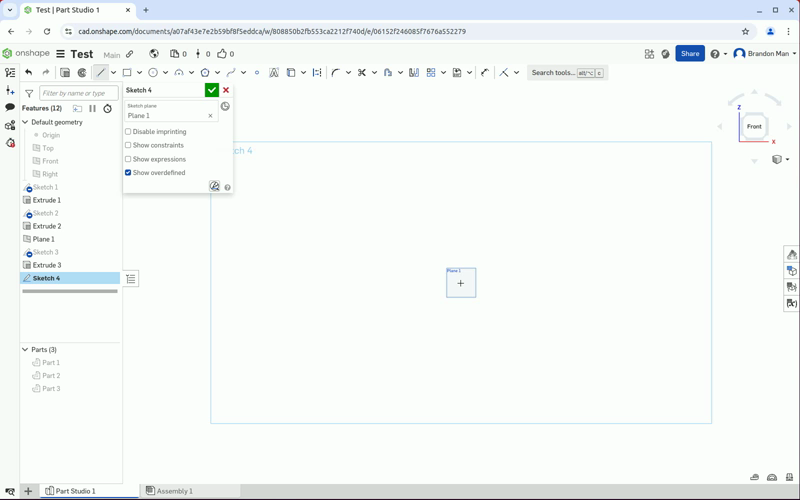
click(460, 282)
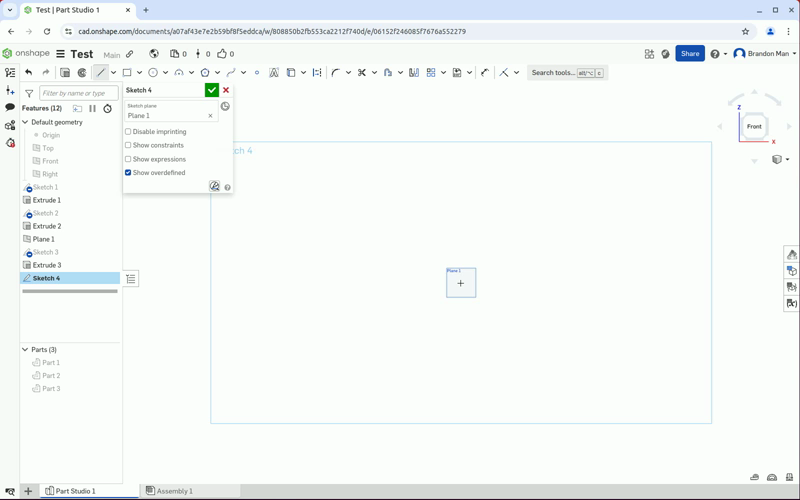
key_up(shift)
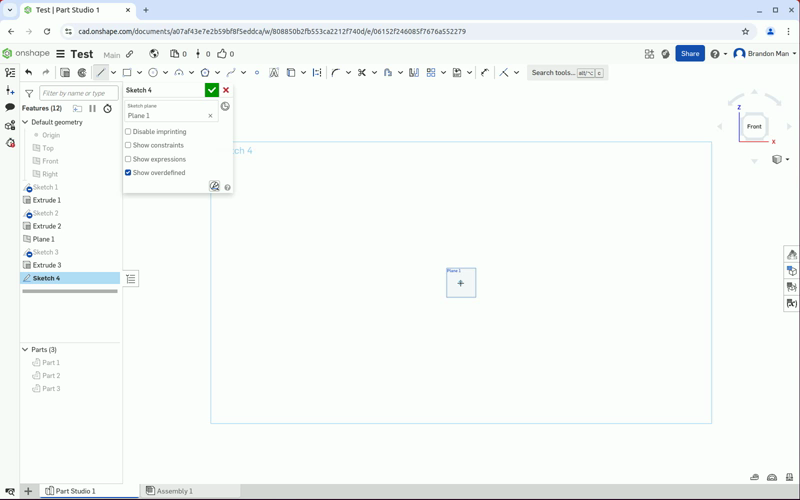
key_down(shift)
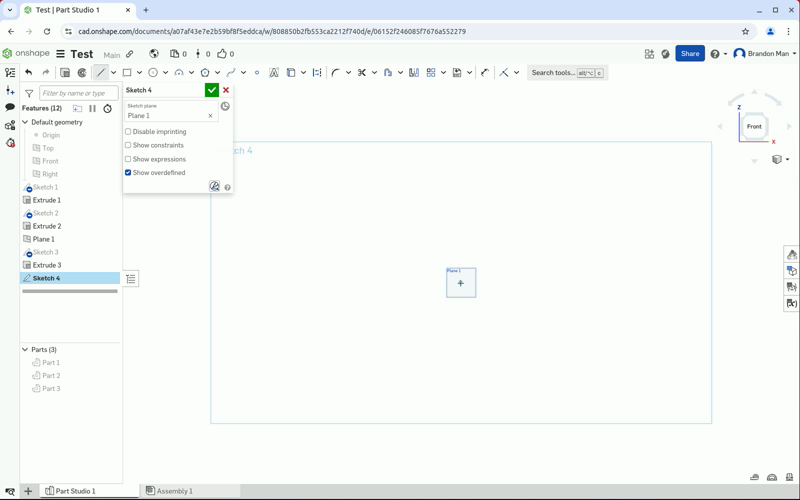
mouse_move(490, 282)
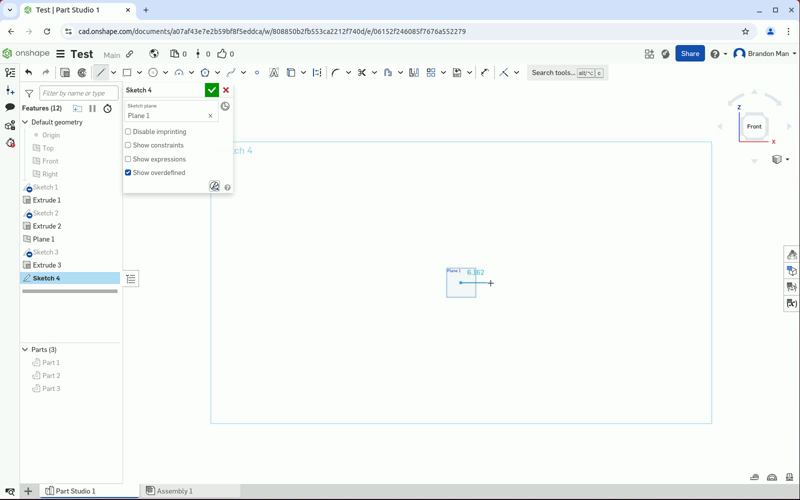
mouse_move(475, 282)
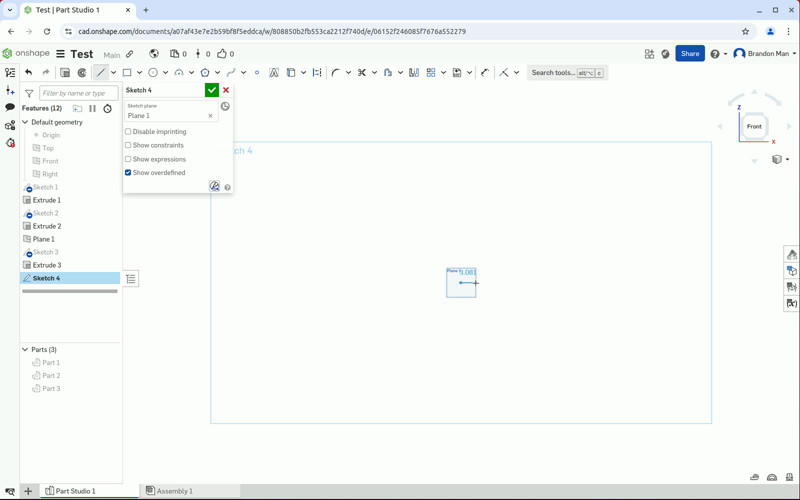
click(475, 282)
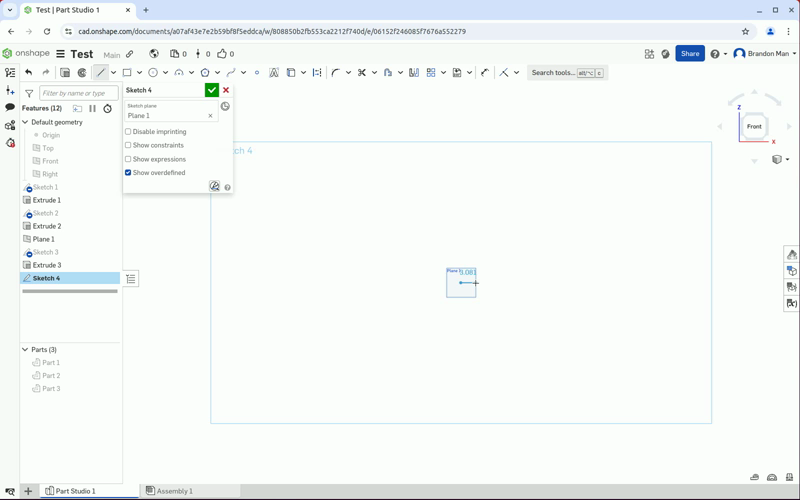
key_up(shift)
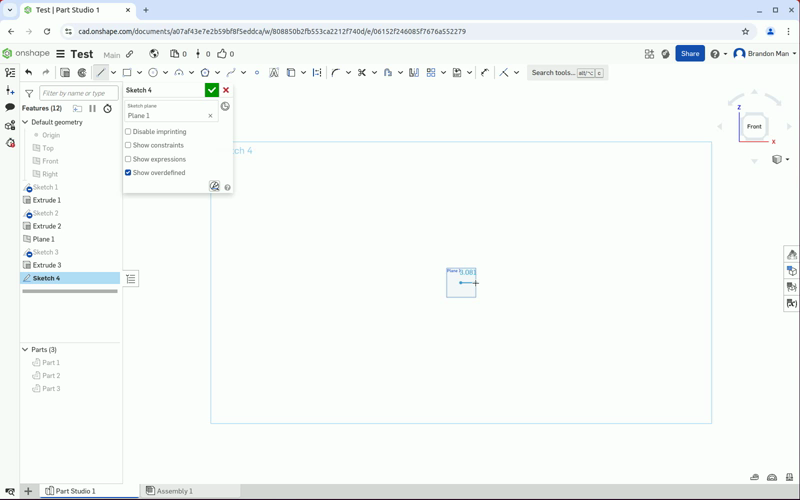
key(esc)
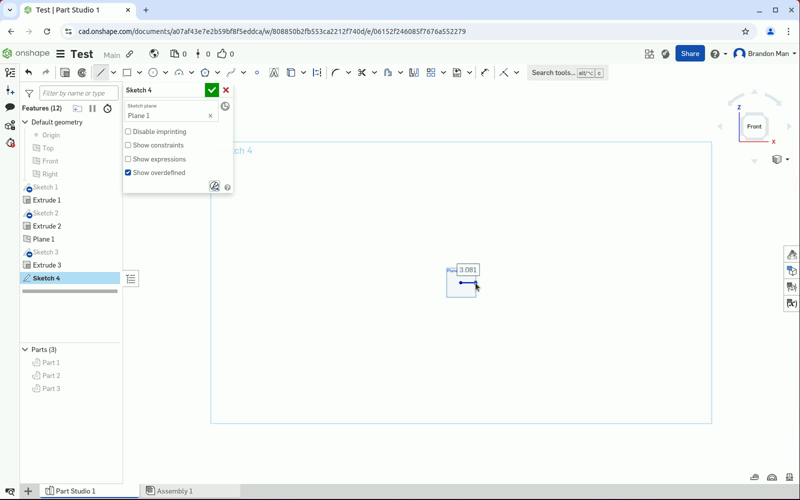
key(a)
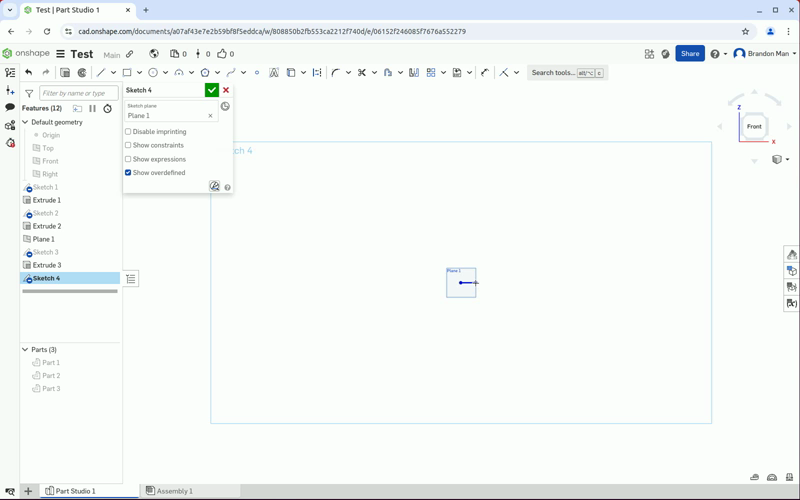
mouse_move(475, 282)
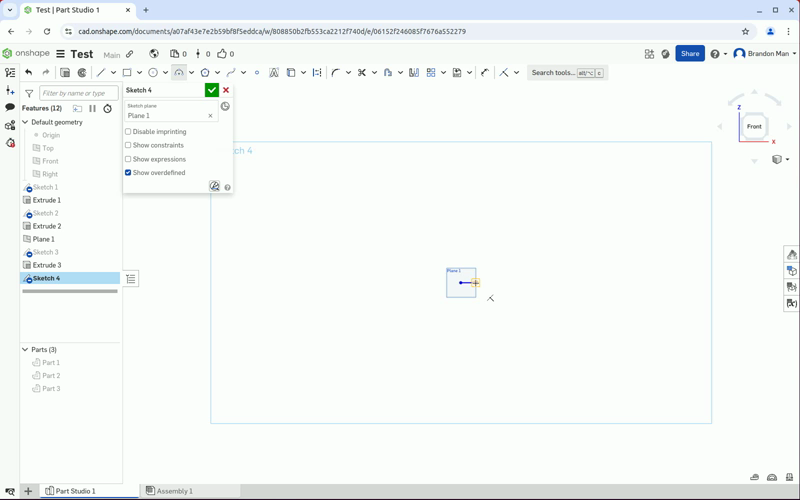
click(475, 282)
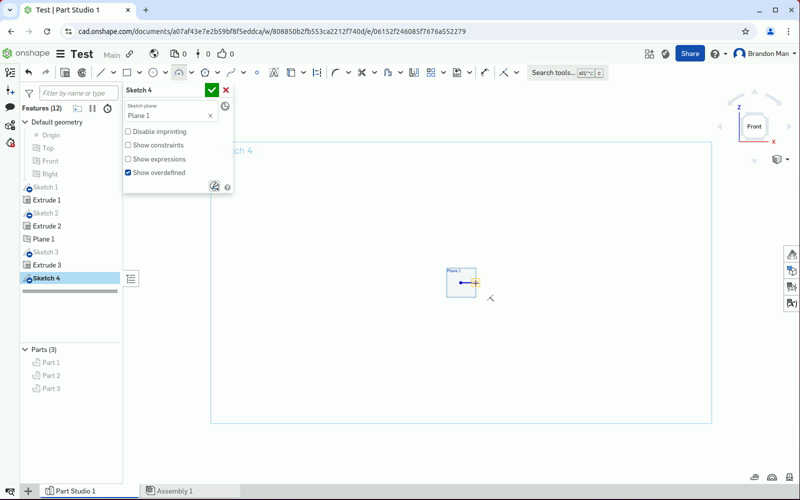
key_down(shift)
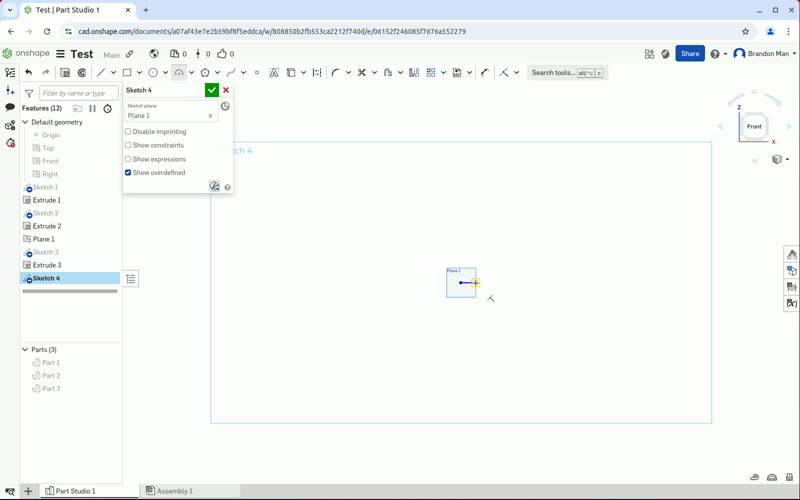
mouse_move(474, 276)
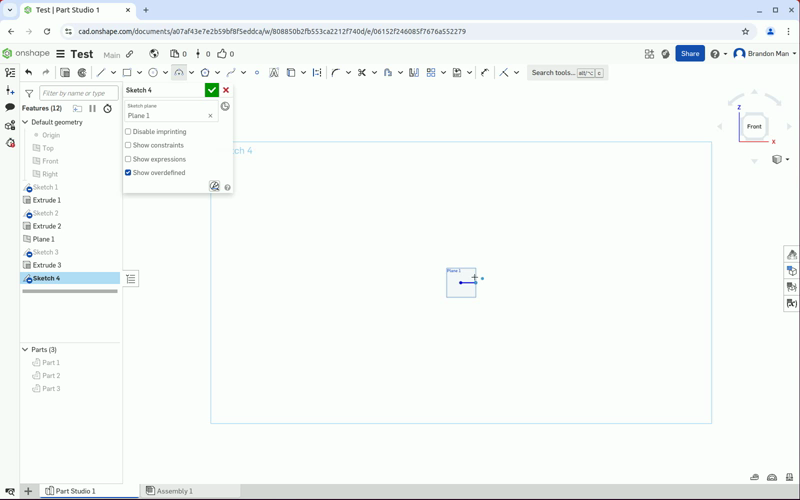
scroll(6)
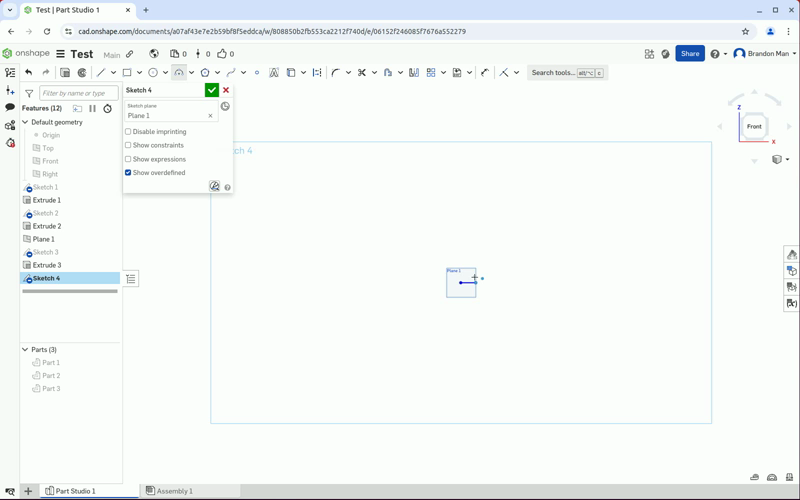
scroll(6)
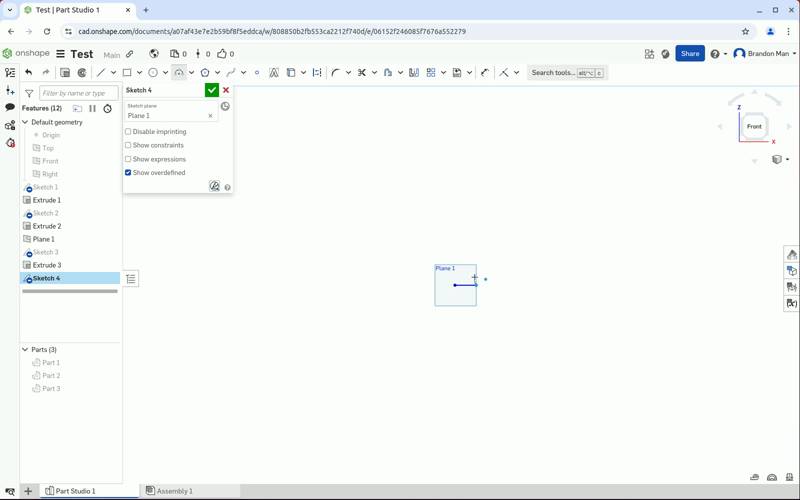
scroll(6)
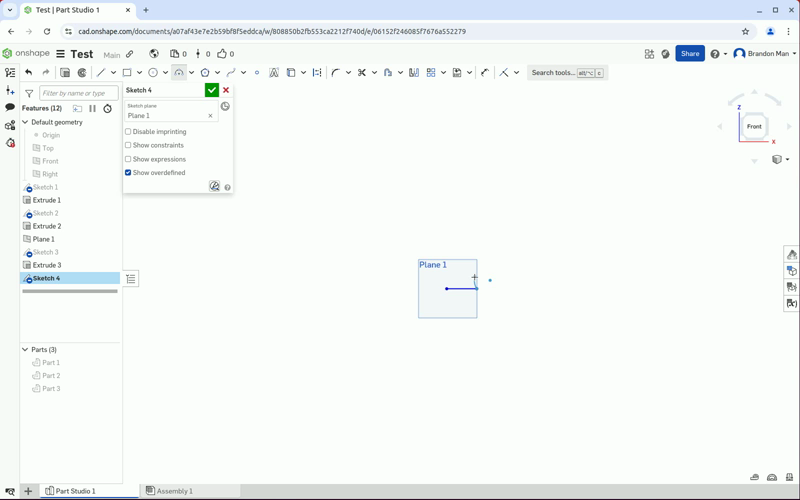
scroll(6)
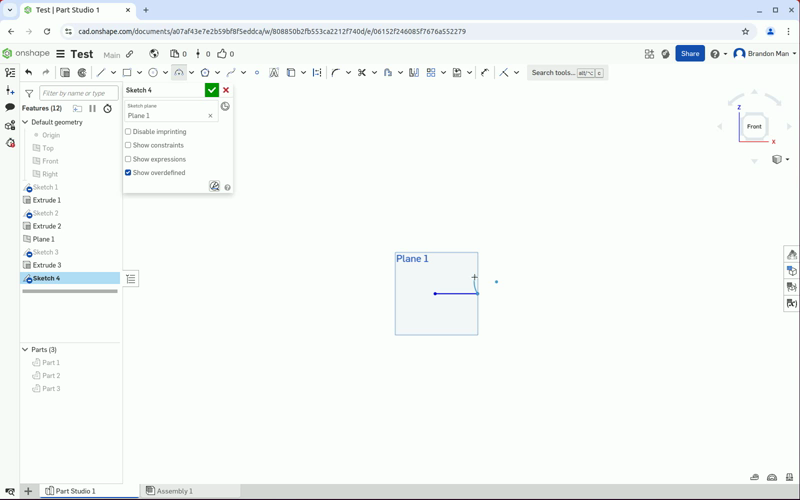
scroll(6)
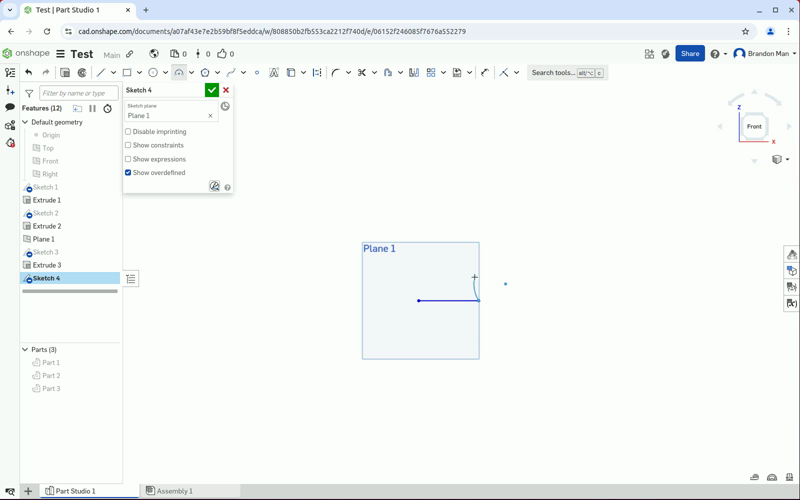
scroll(6)
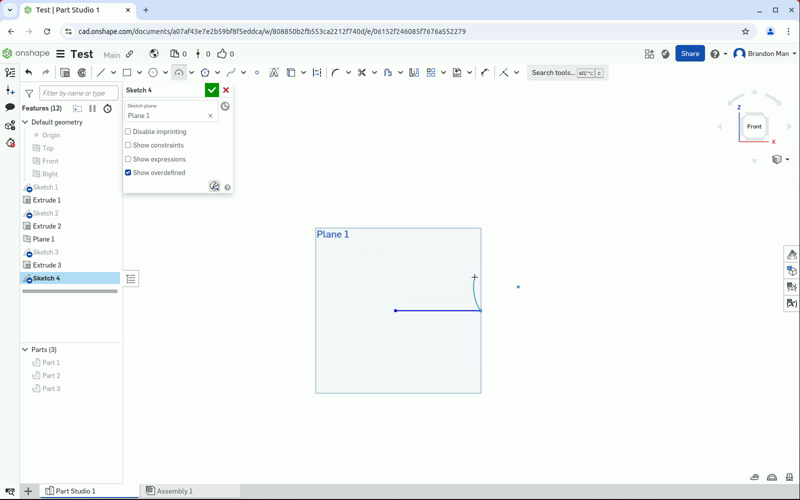
scroll(6)
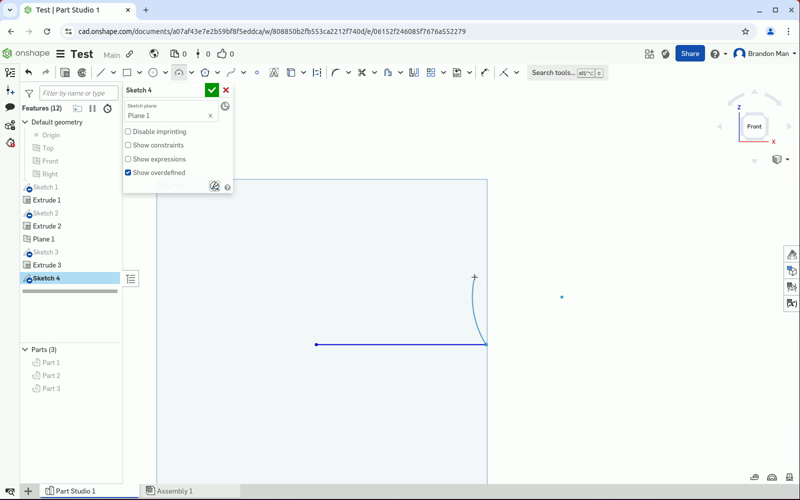
click(474, 276)
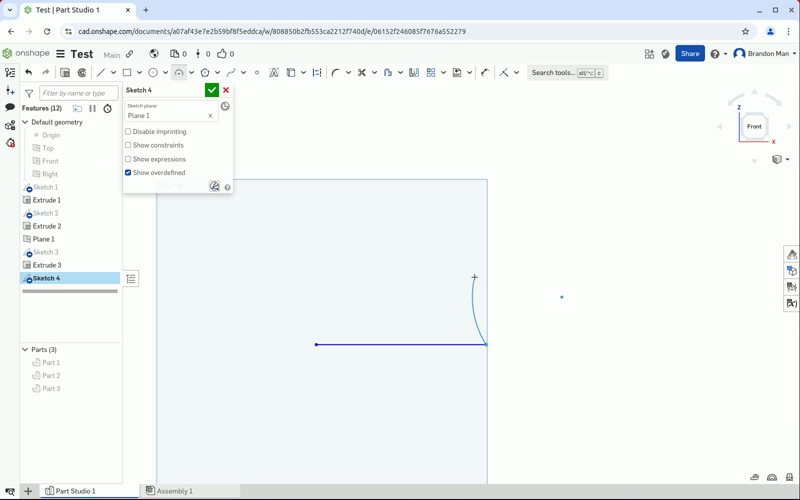
scroll(-6)
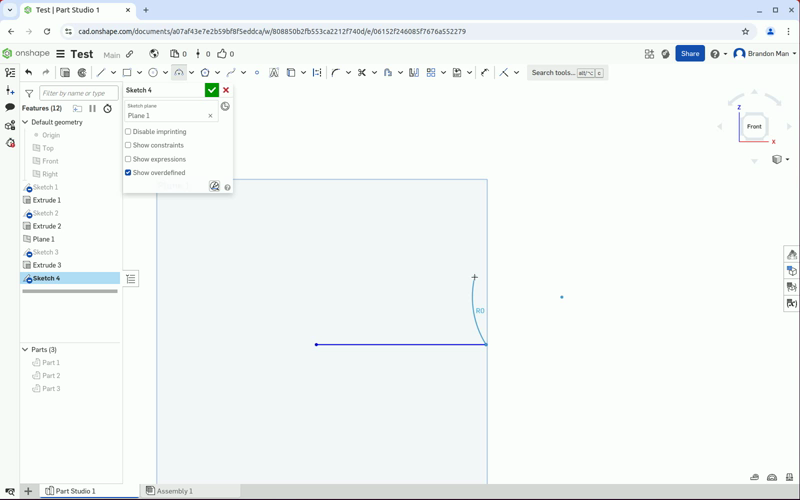
scroll(-6)
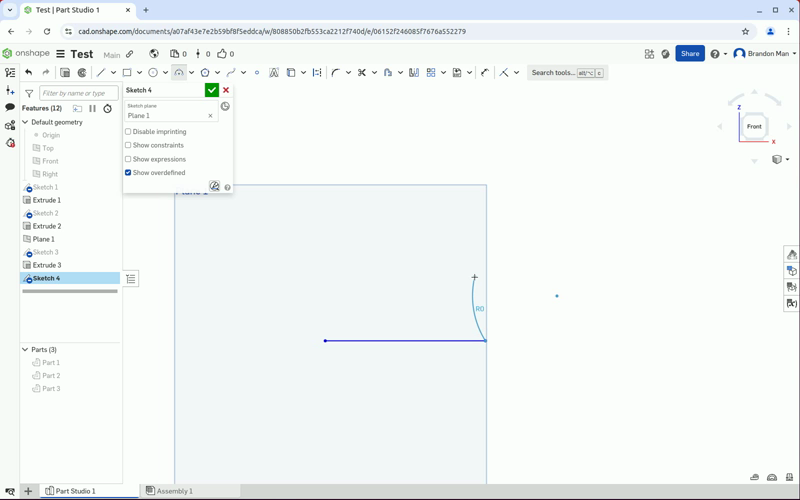
scroll(-6)
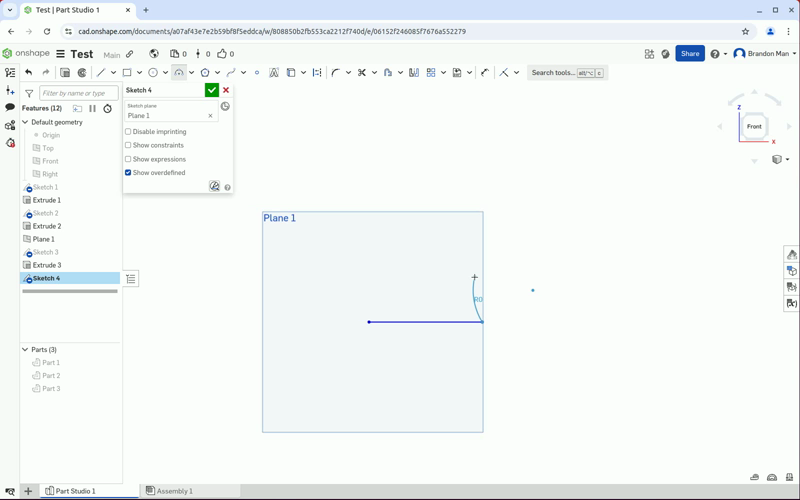
scroll(-6)
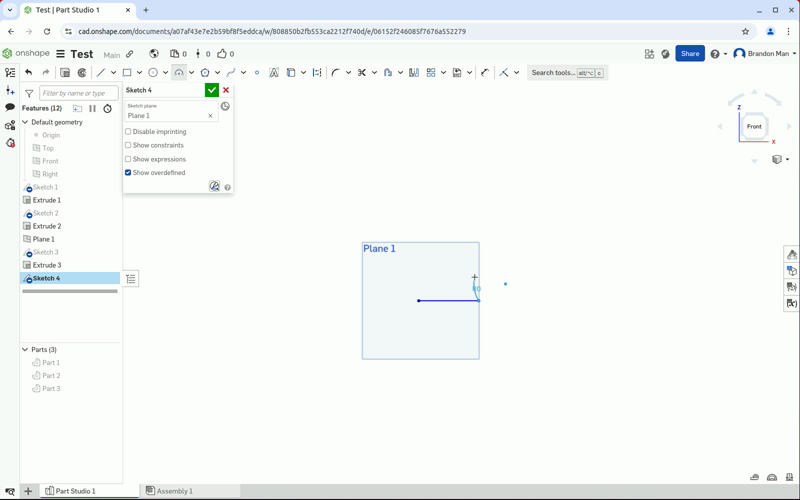
scroll(-6)
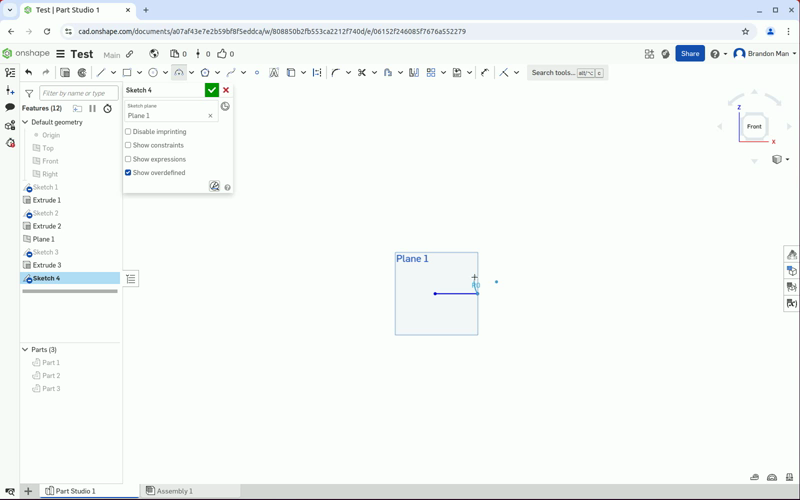
scroll(-6)
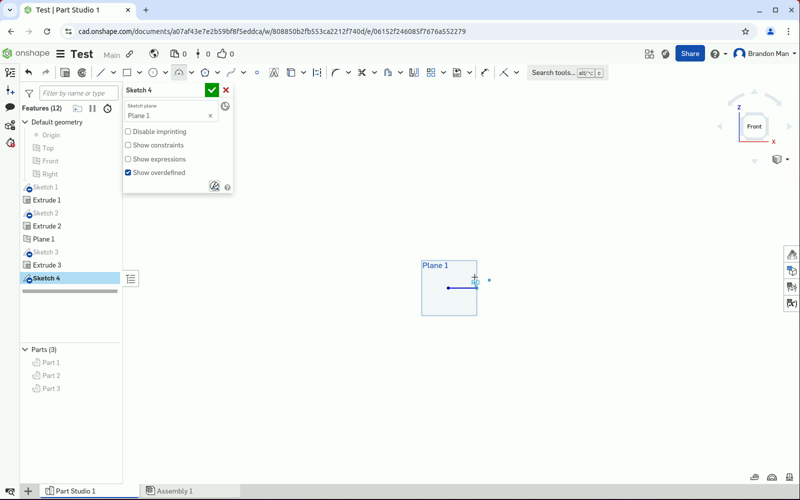
scroll(-6)
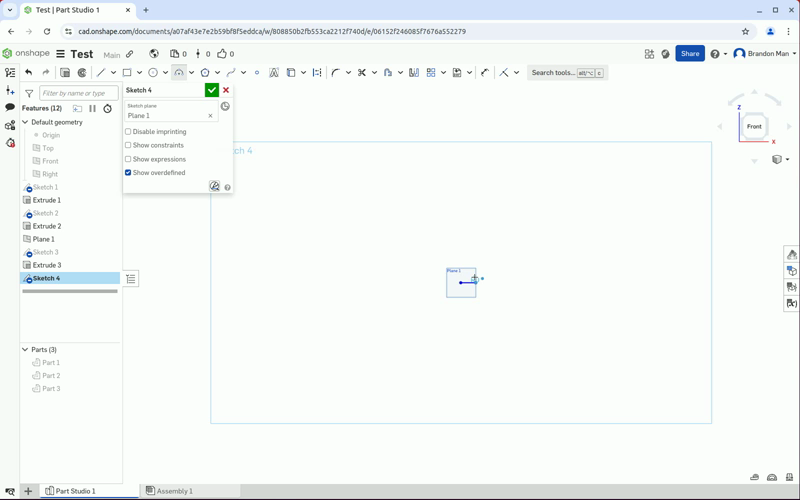
mouse_move(476, 279)
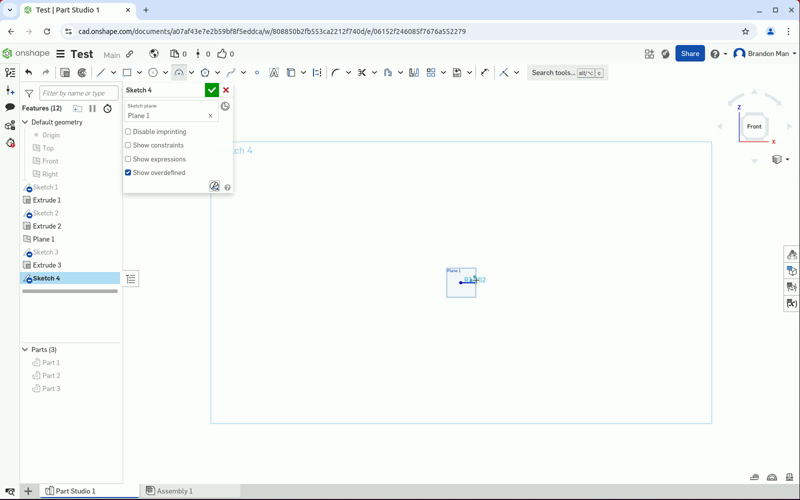
scroll(6)
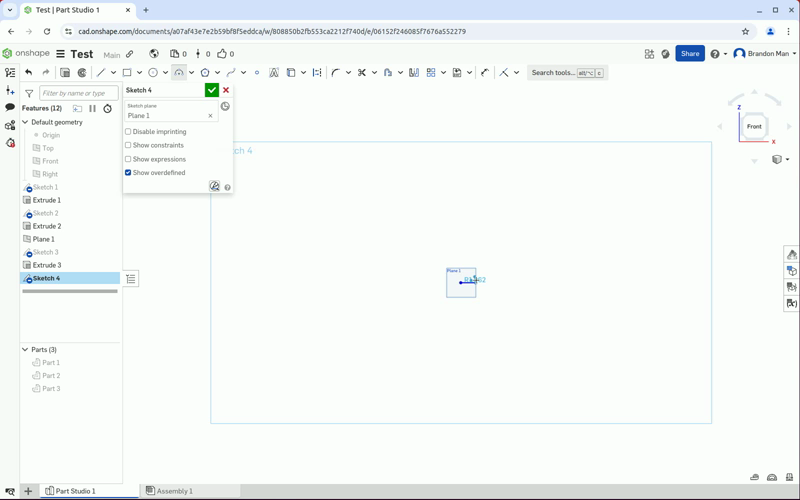
scroll(6)
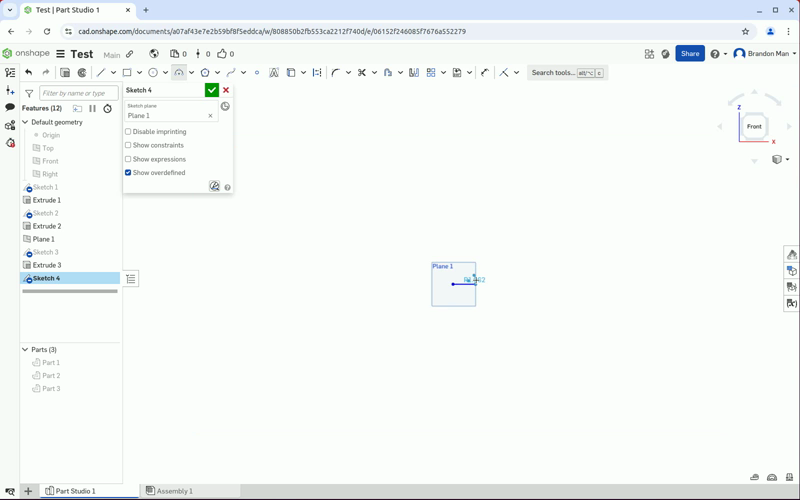
scroll(6)
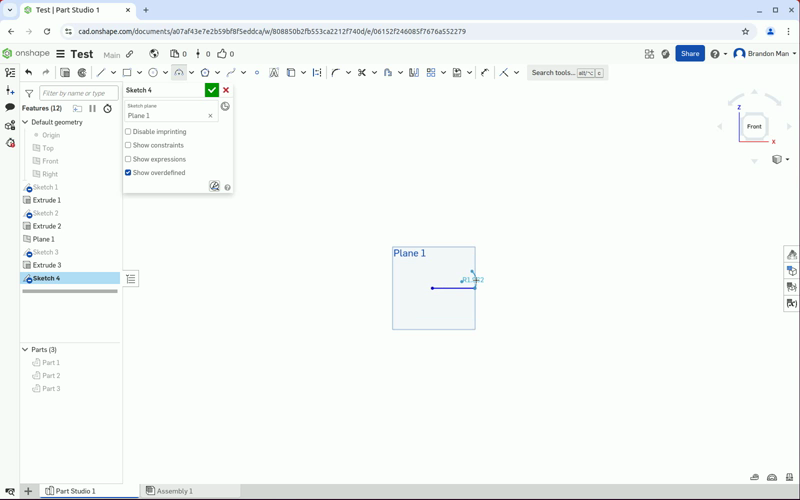
scroll(6)
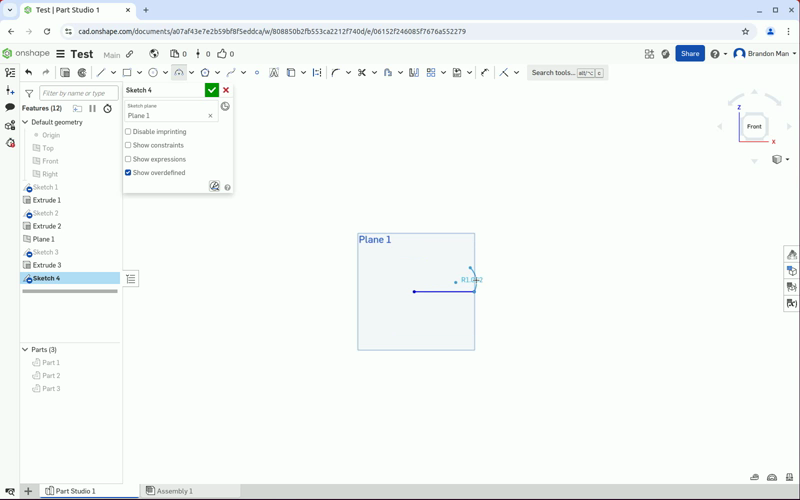
scroll(6)
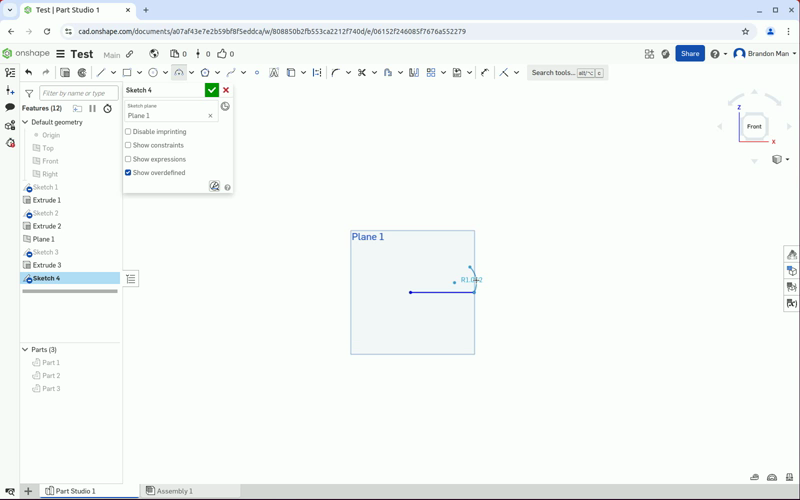
scroll(6)
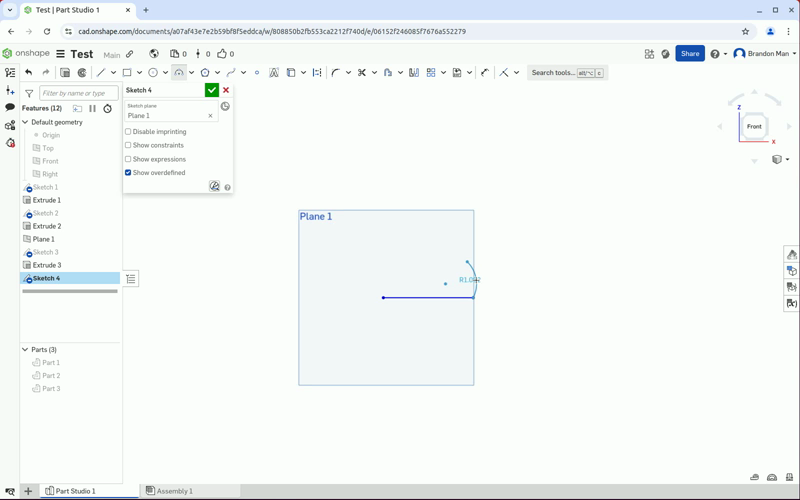
scroll(6)
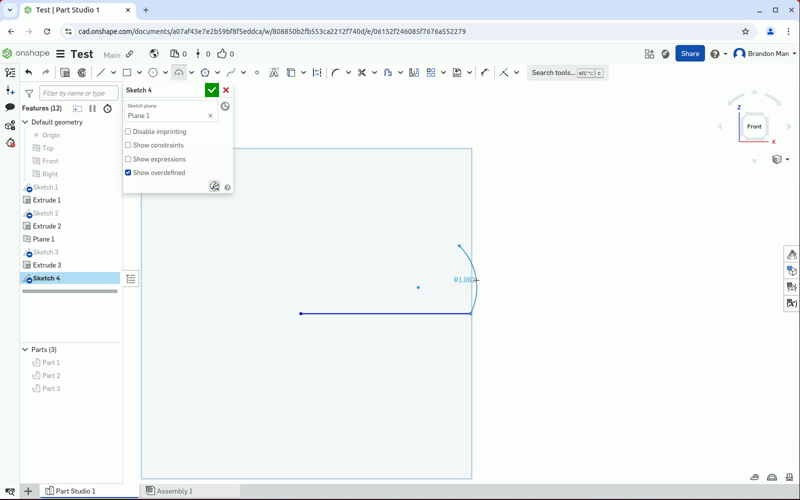
click(476, 279)
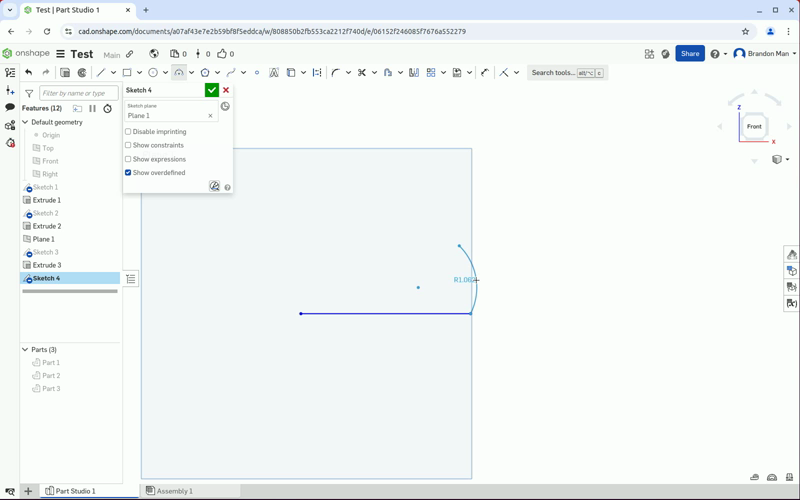
scroll(-6)
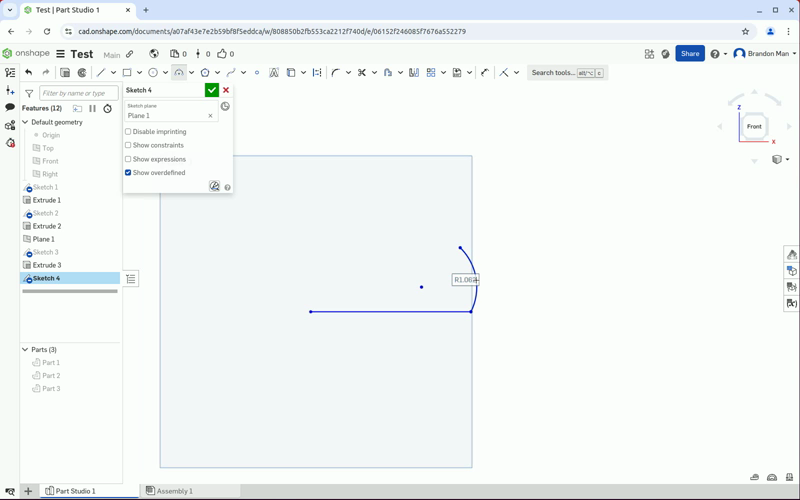
scroll(-6)
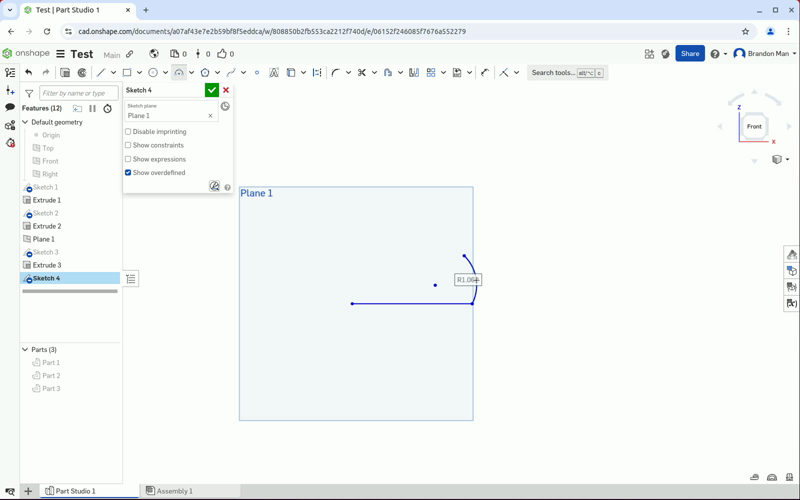
scroll(-6)
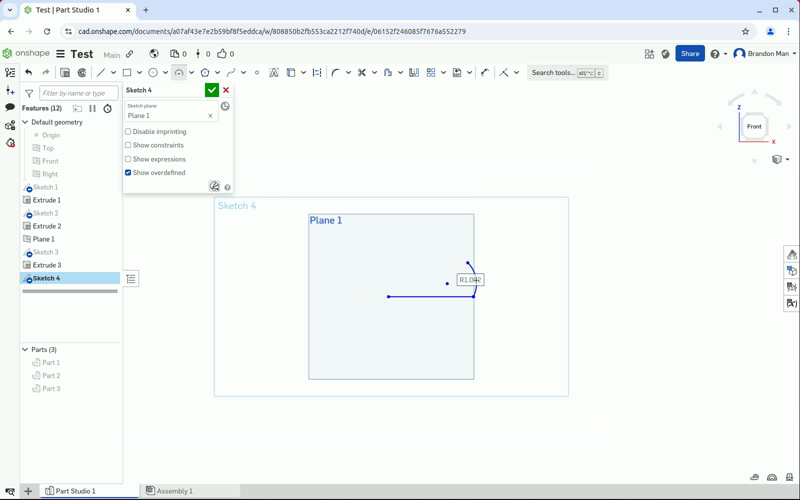
scroll(-6)
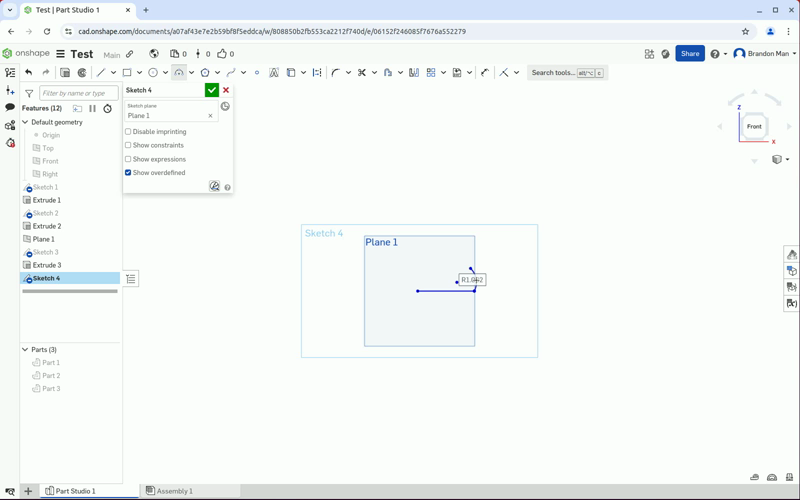
scroll(-6)
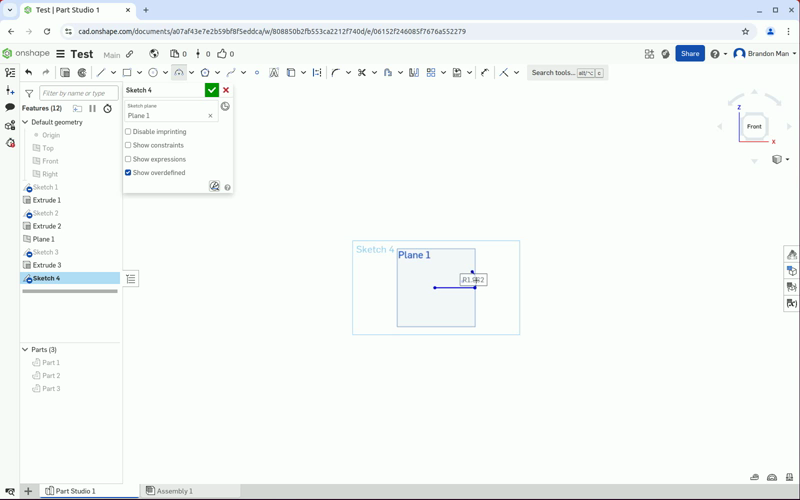
scroll(-6)
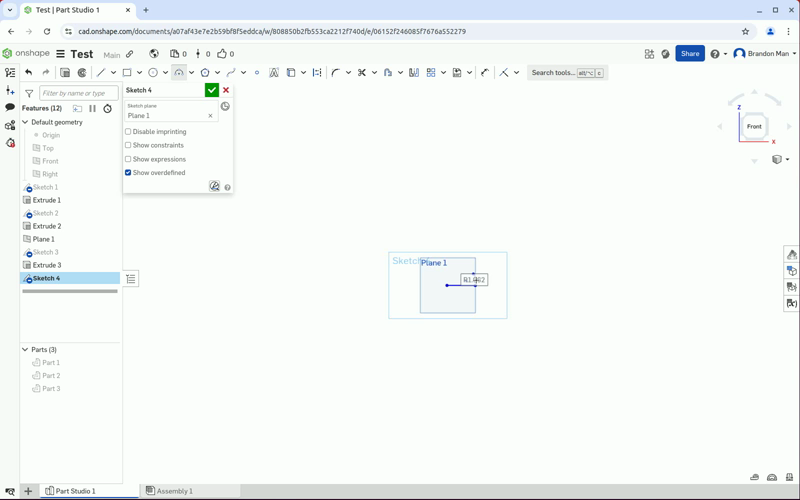
scroll(-6)
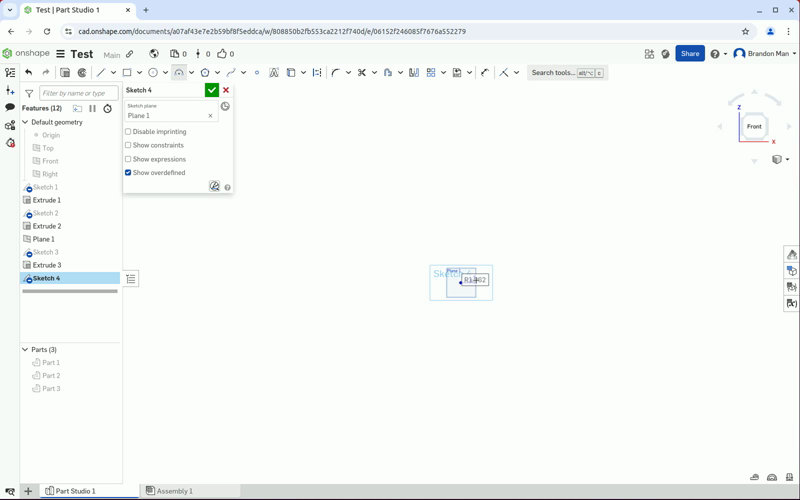
key_up(shift)
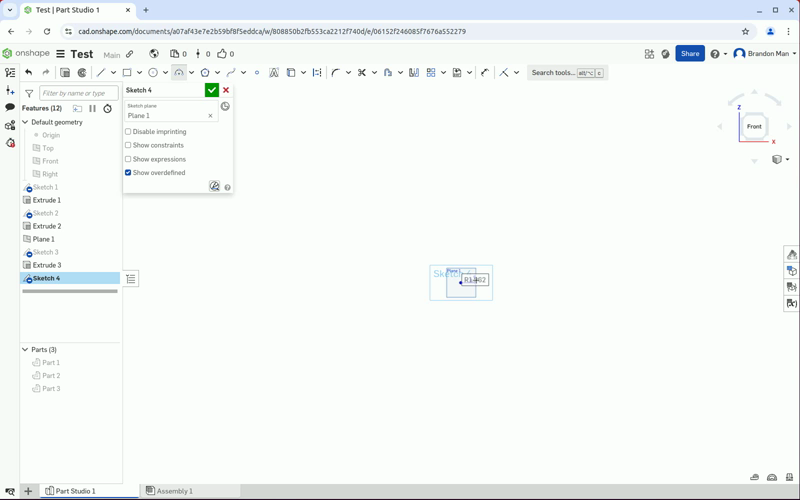
key(esc)
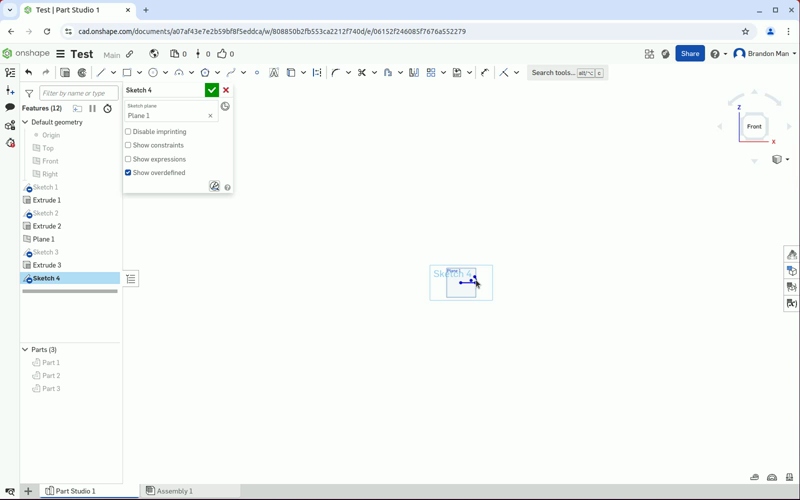
key(l)
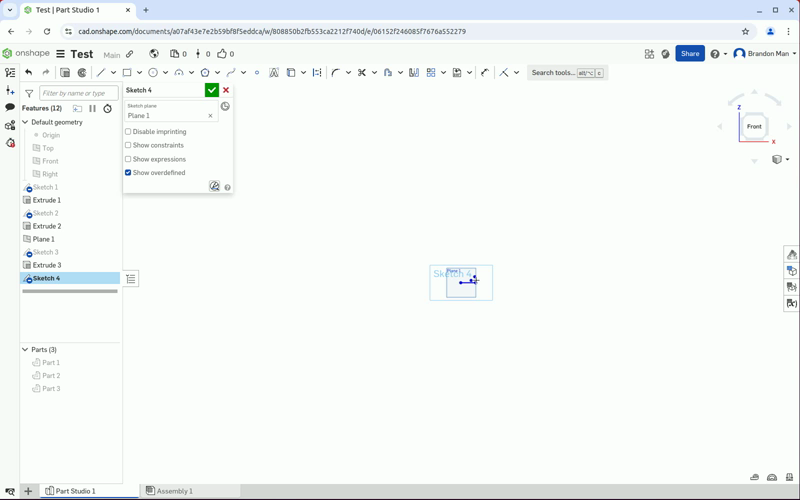
mouse_move(474, 276)
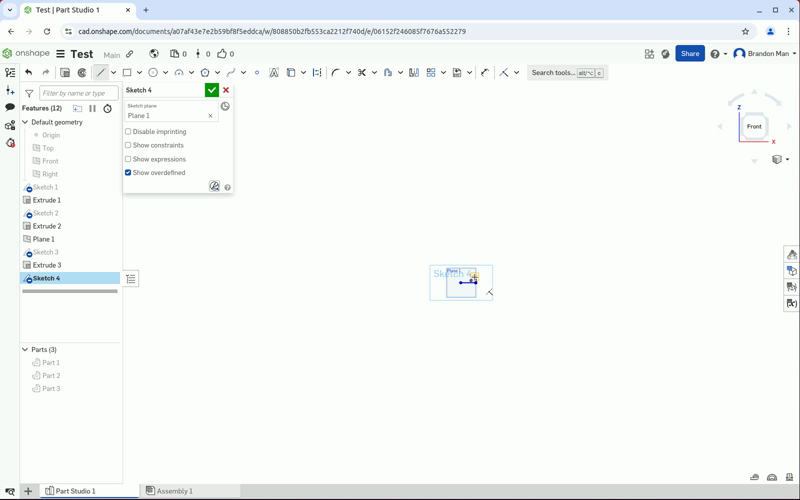
scroll(6)
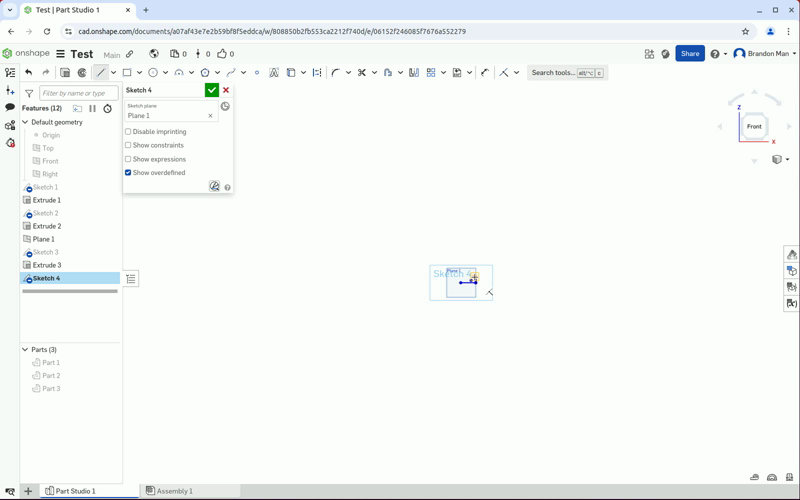
scroll(6)
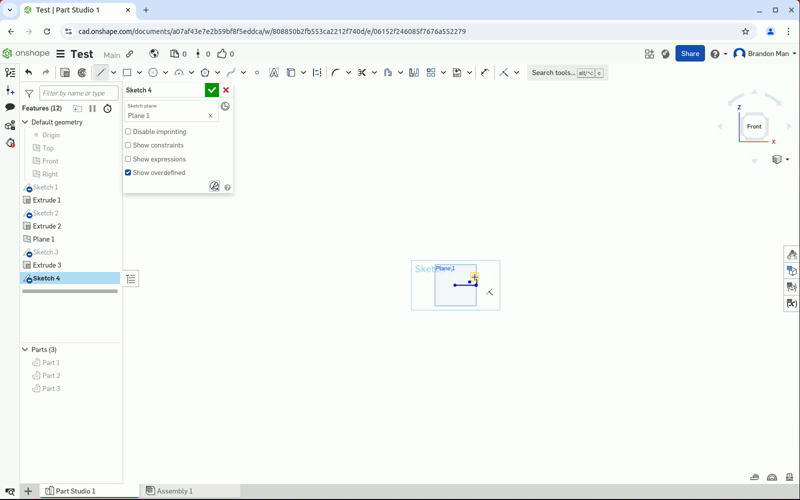
scroll(6)
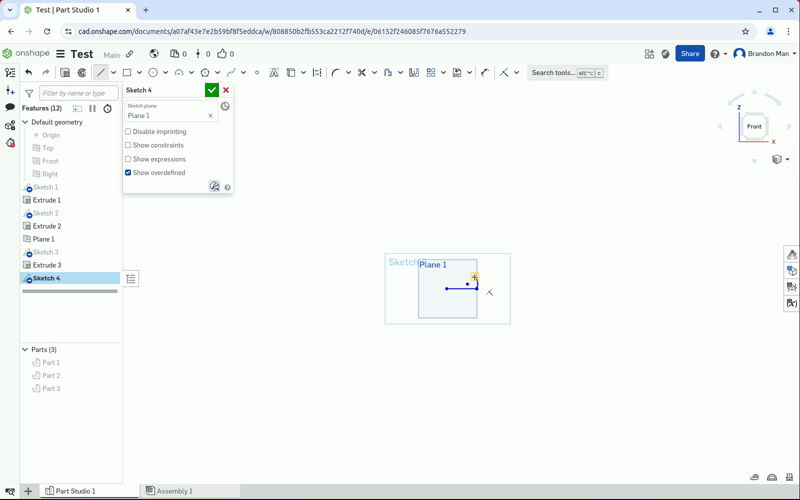
scroll(6)
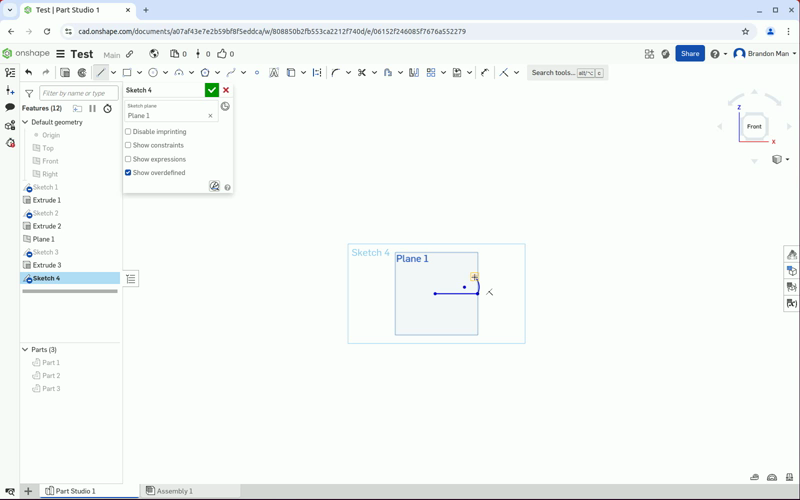
scroll(6)
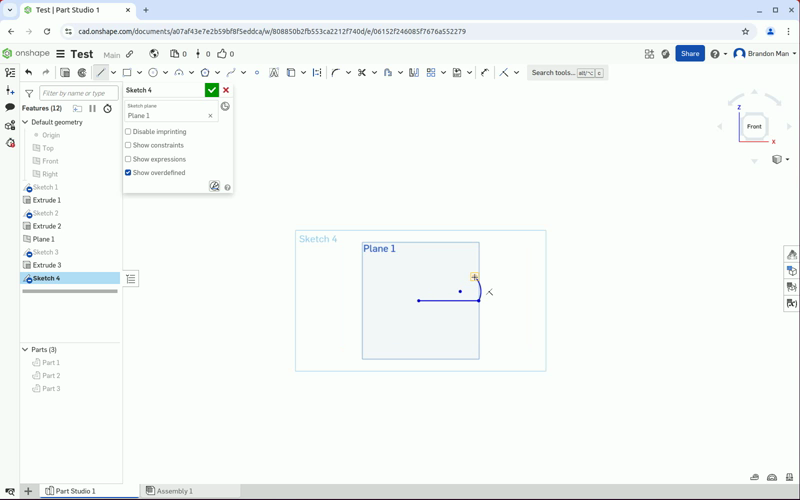
scroll(6)
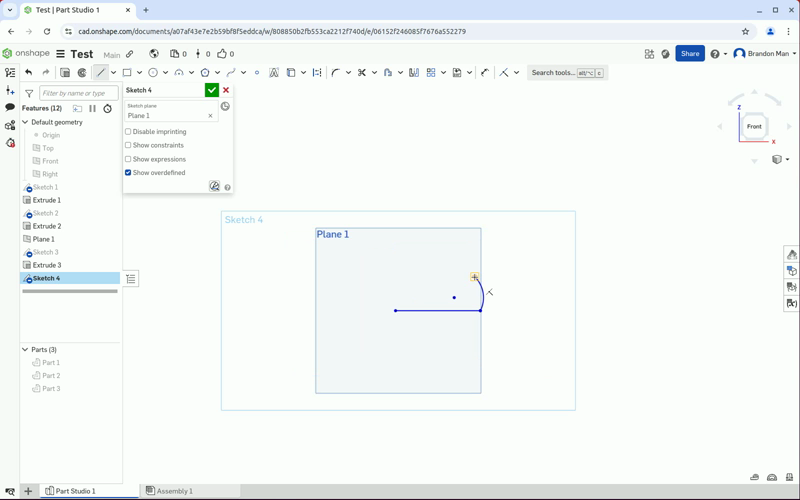
scroll(6)
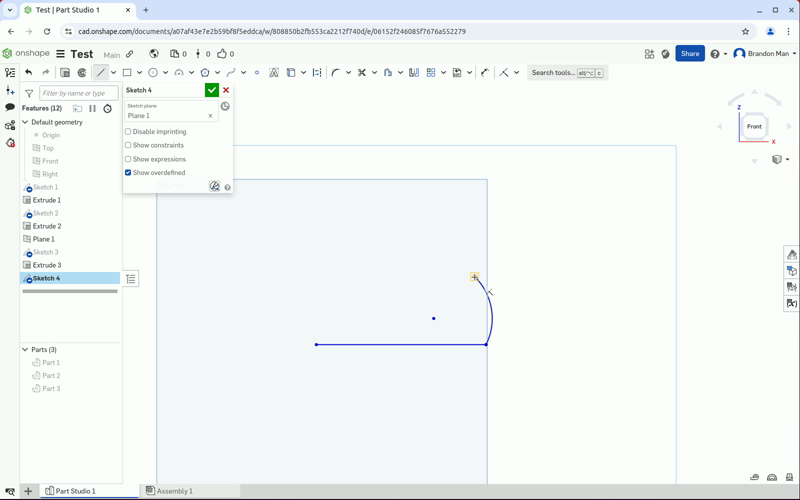
click(474, 276)
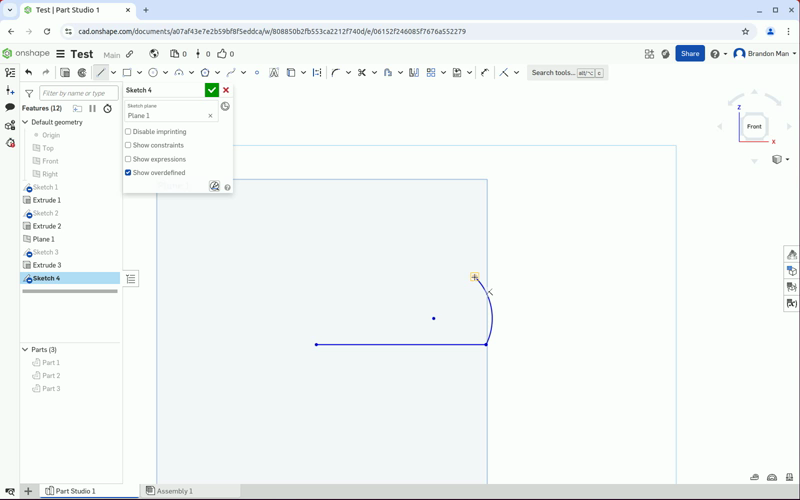
scroll(-6)
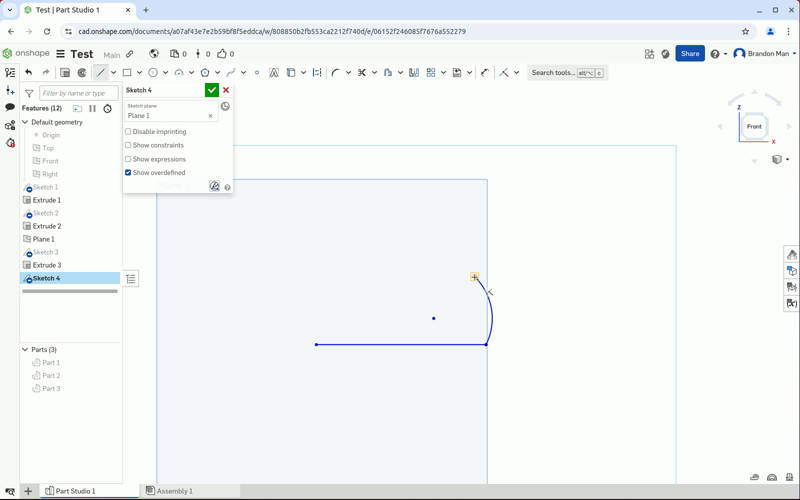
scroll(-6)
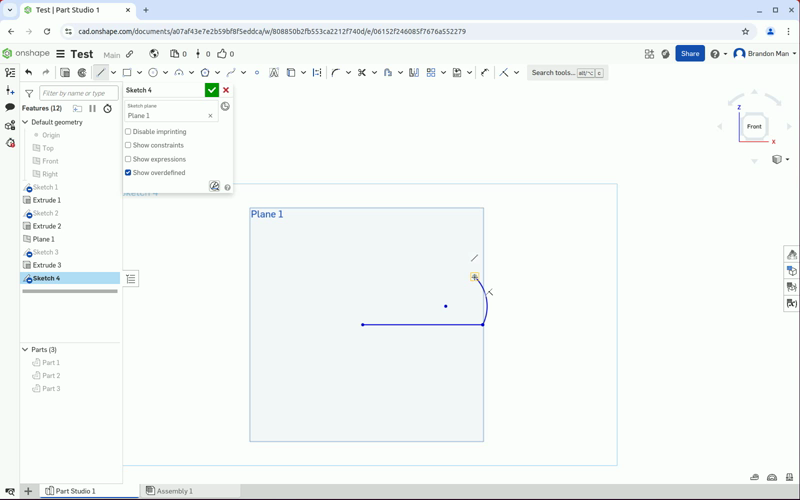
scroll(-6)
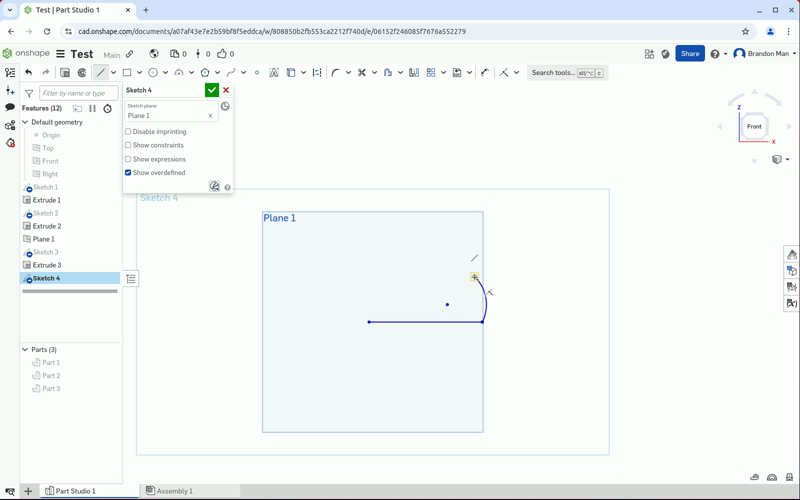
scroll(-6)
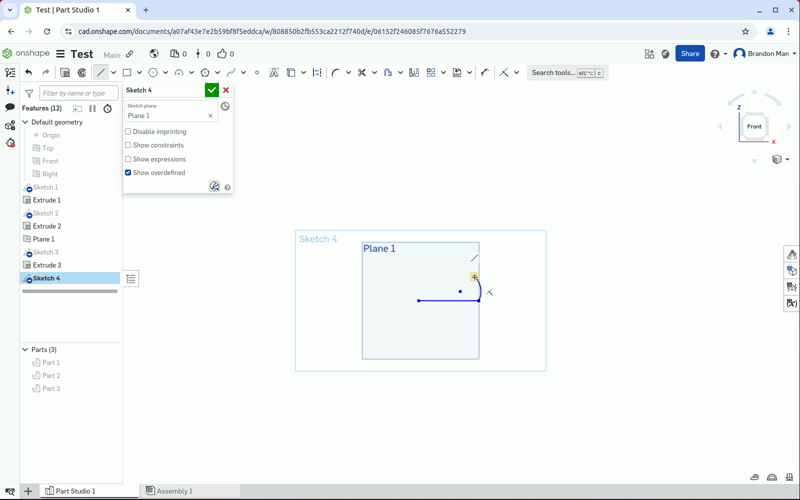
scroll(-6)
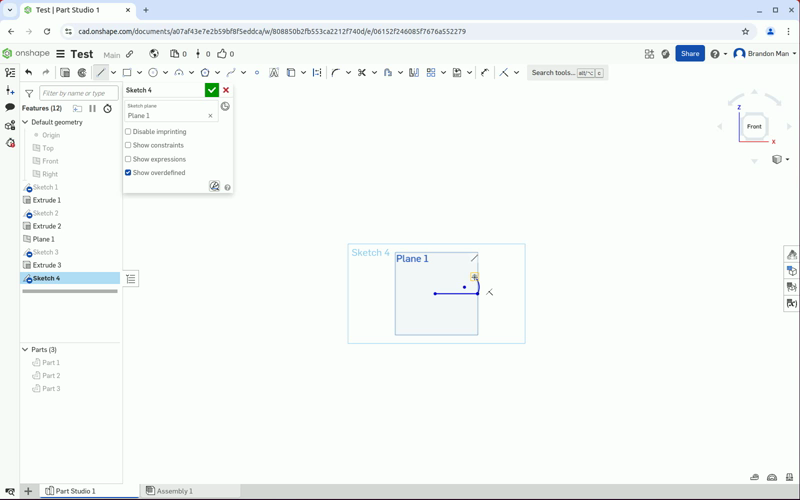
scroll(-6)
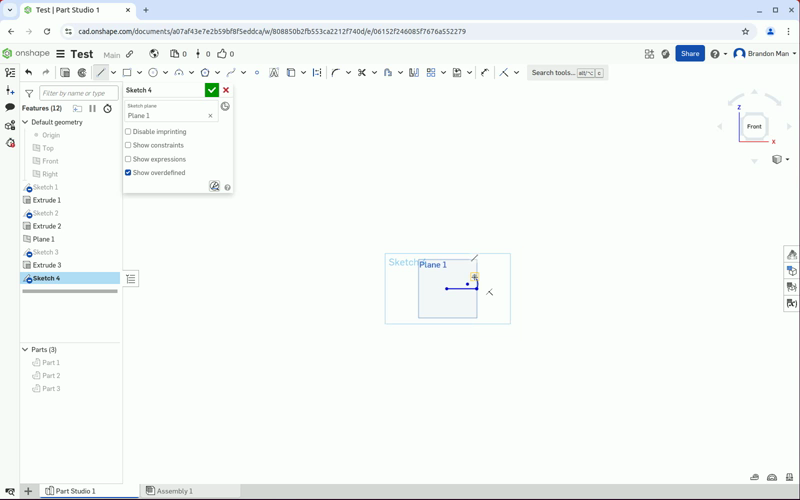
scroll(-6)
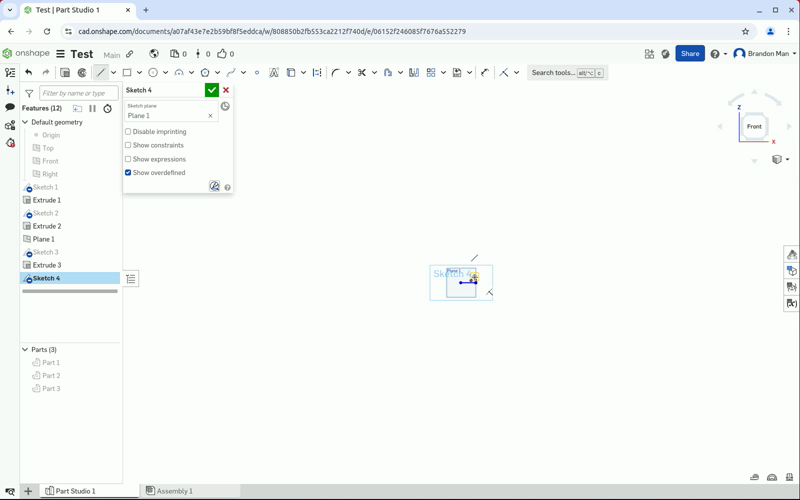
key_down(shift)
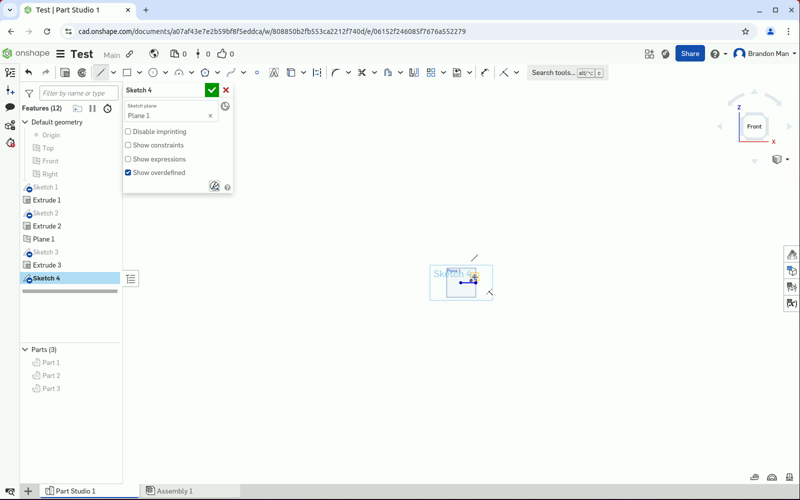
mouse_move(504, 276)
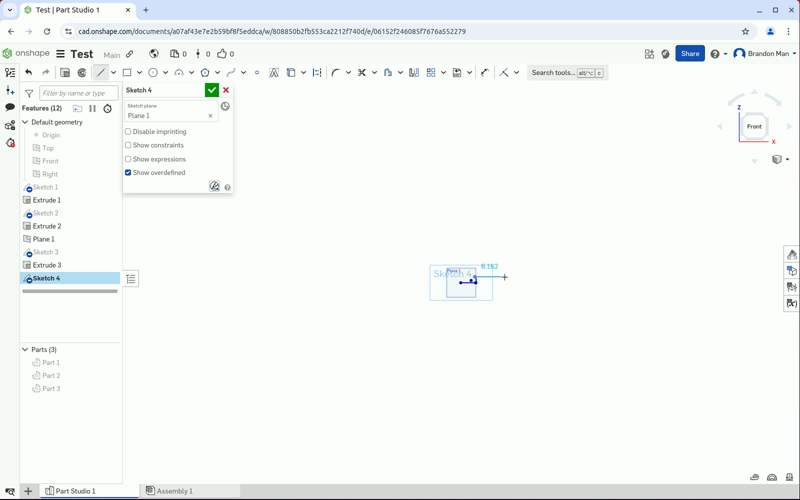
mouse_move(460, 276)
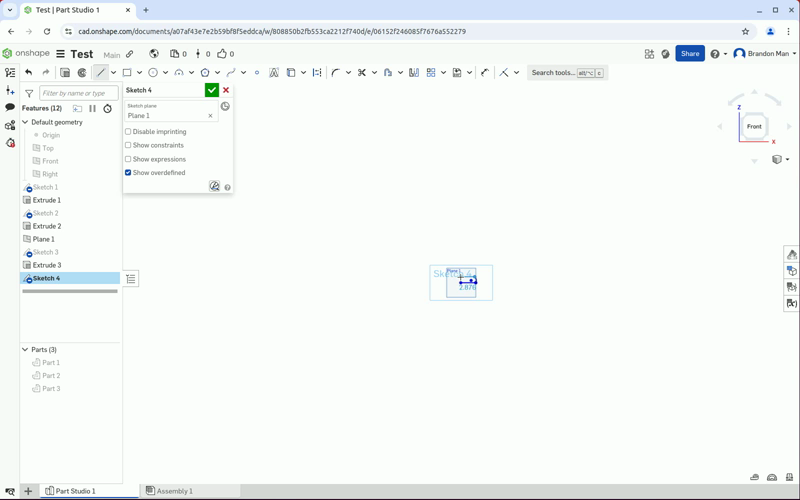
click(460, 276)
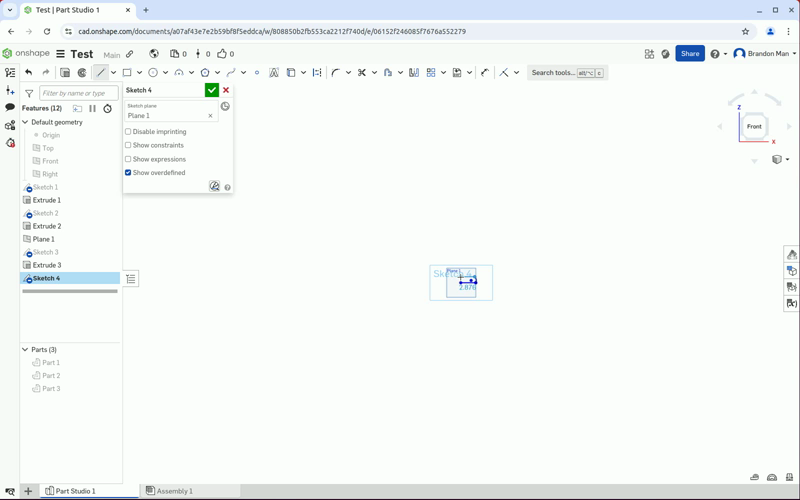
key_up(shift)
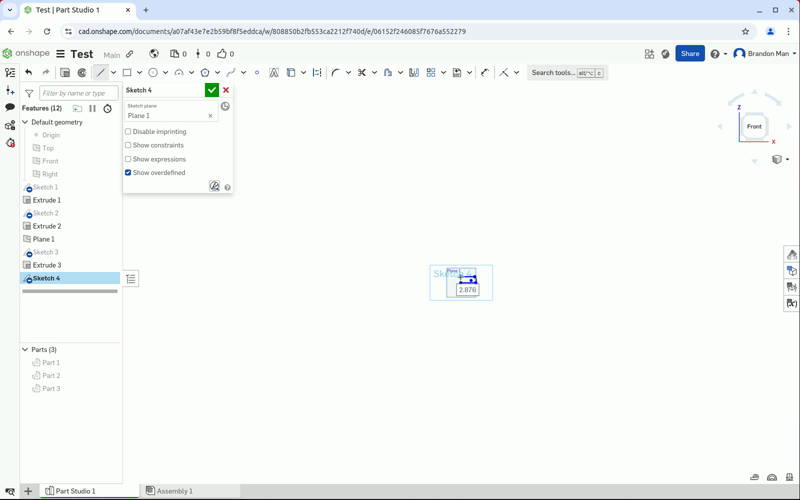
mouse_move(490, 276)
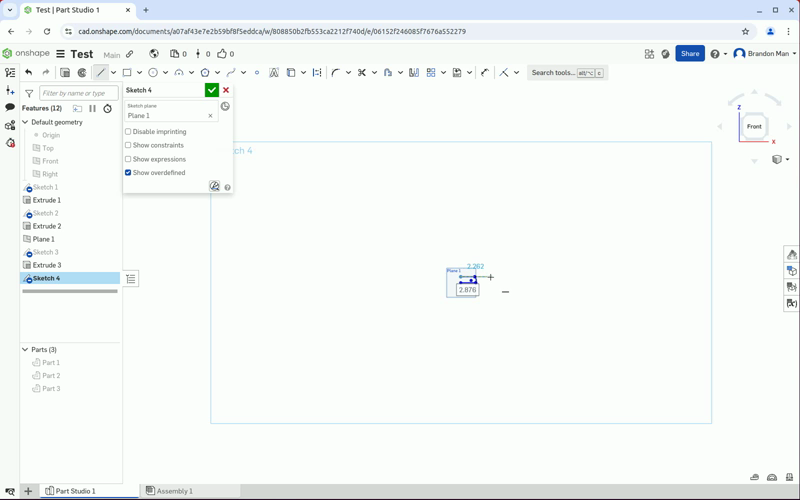
key_down(shift)
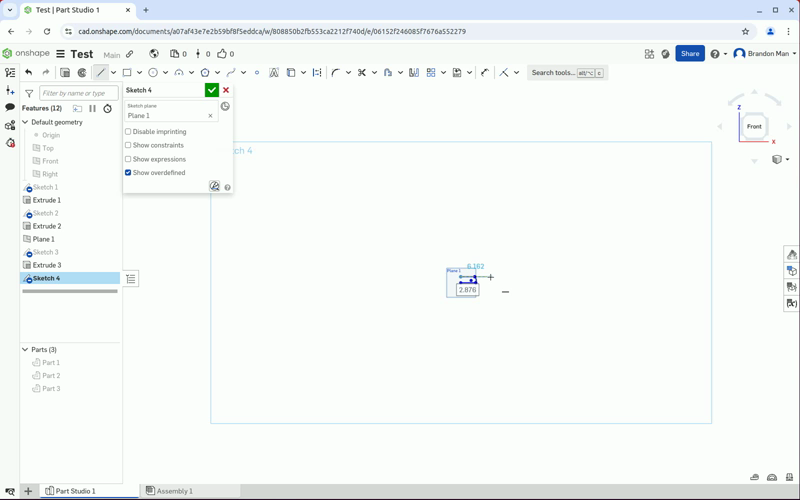
mouse_move(460, 282)
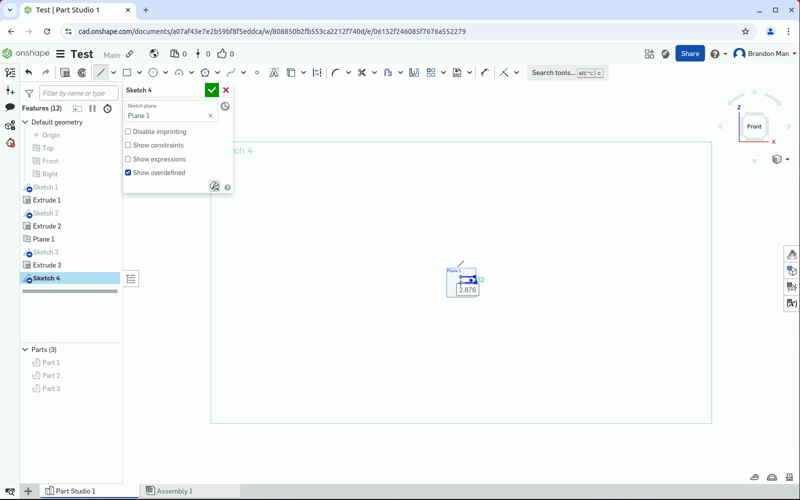
scroll(6)
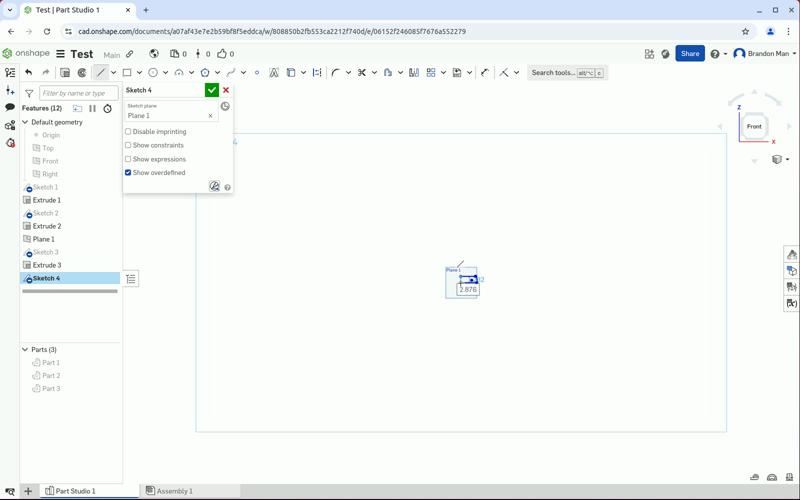
scroll(6)
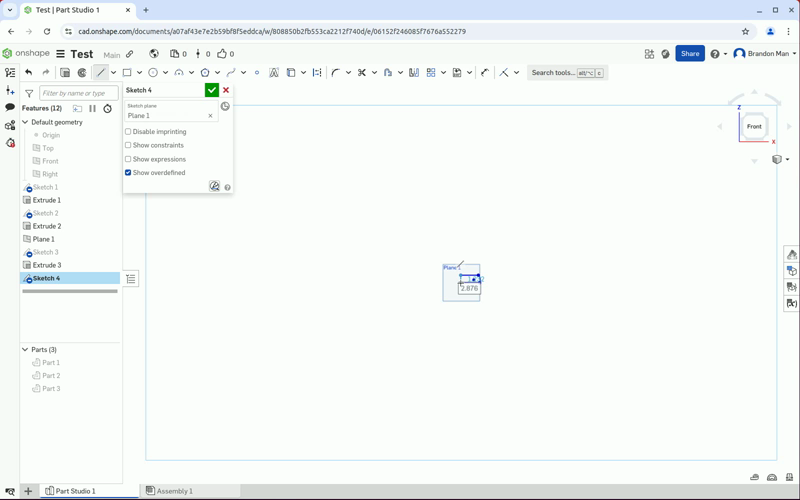
scroll(6)
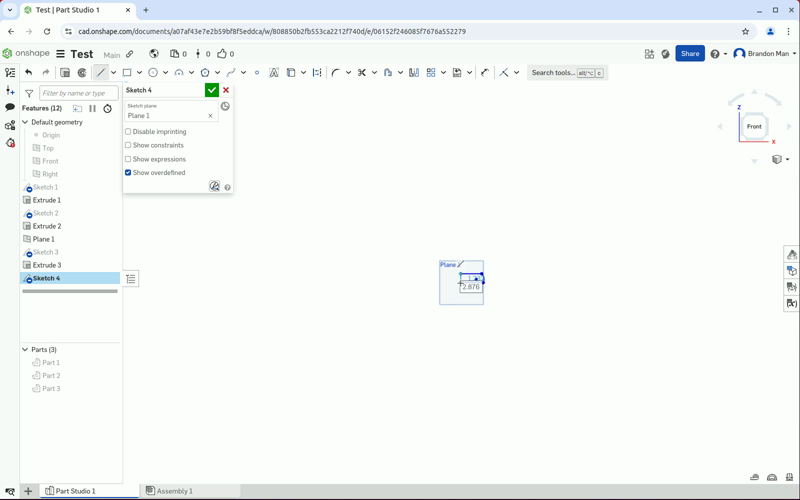
scroll(6)
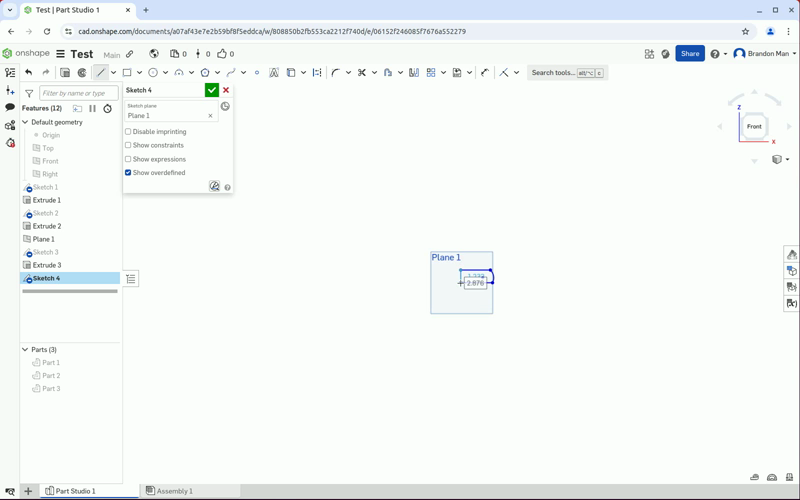
scroll(6)
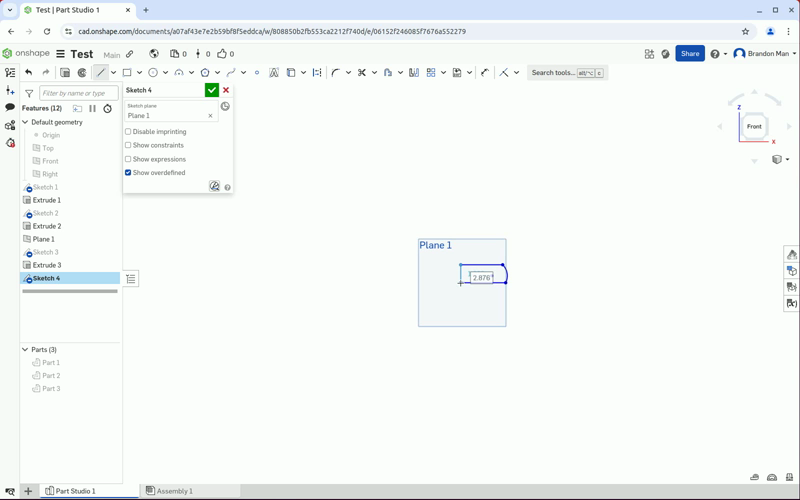
scroll(6)
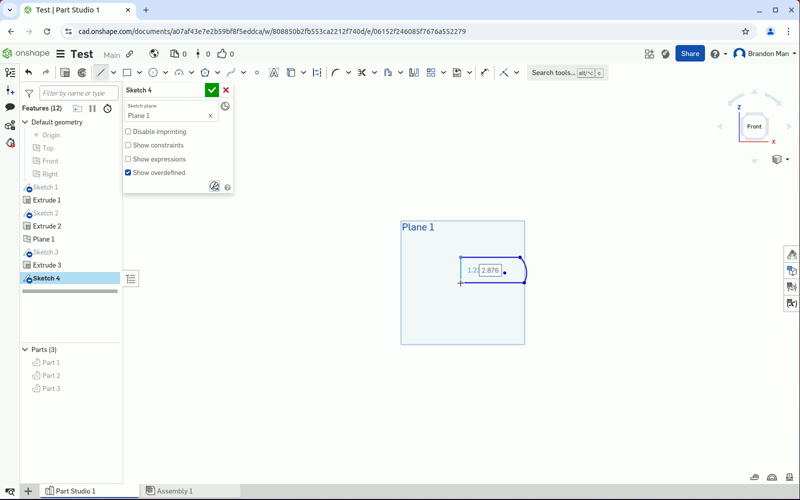
scroll(6)
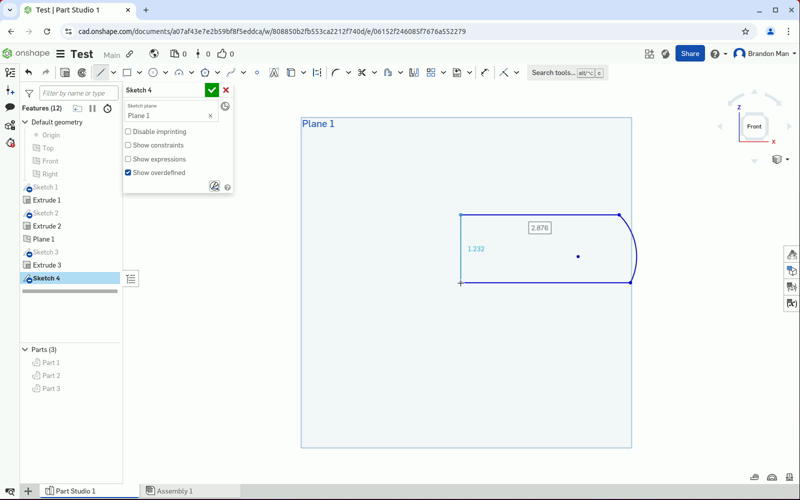
key_up(shift)
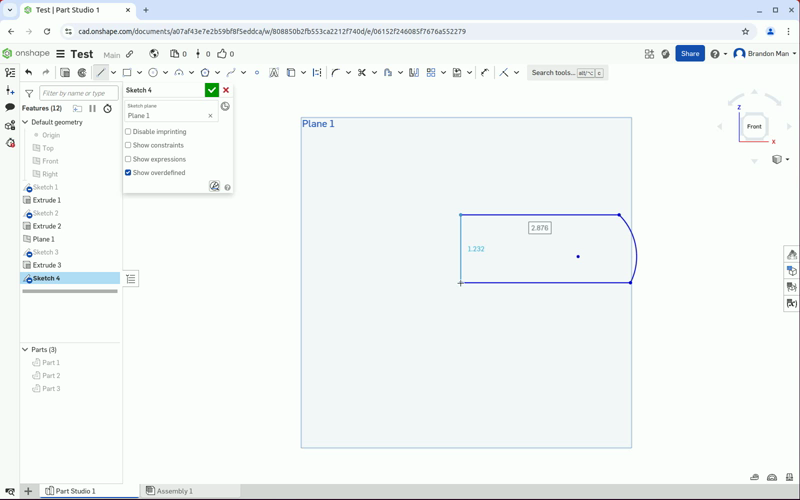
click(460, 282)
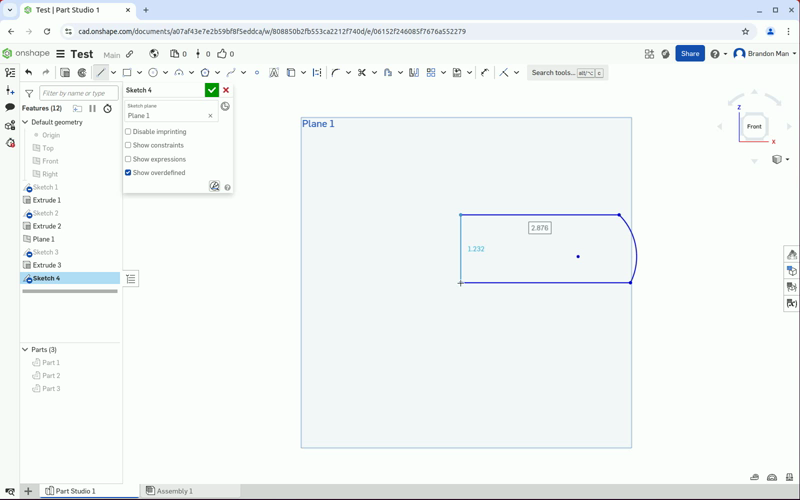
scroll(-6)
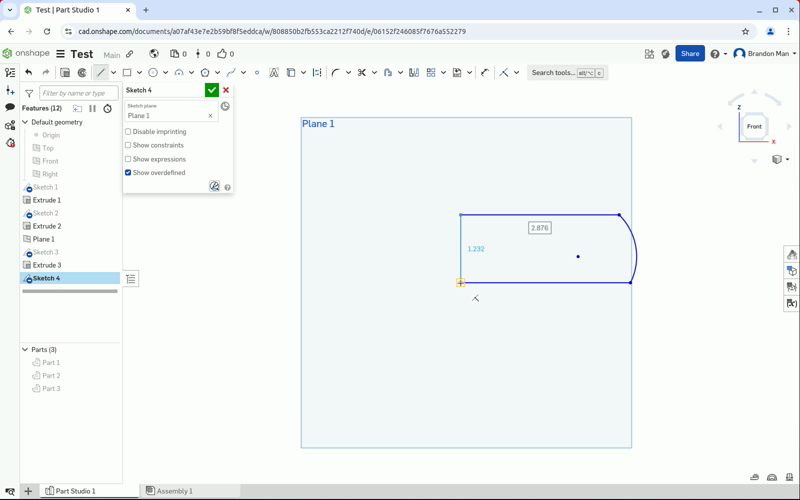
scroll(-6)
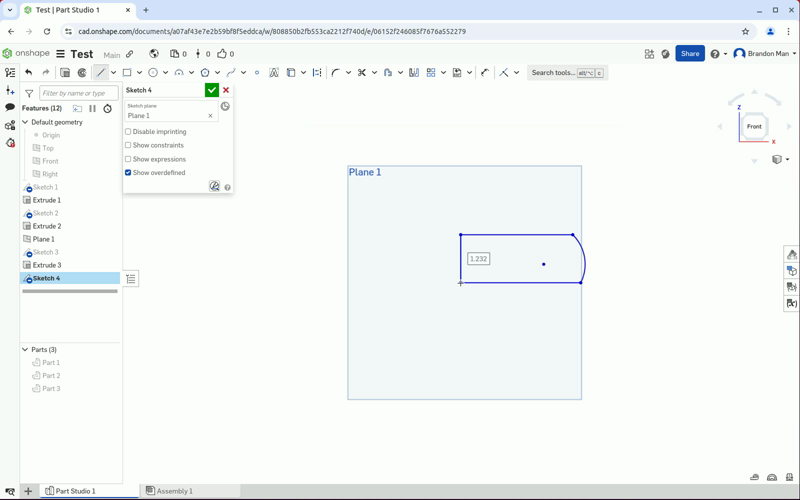
scroll(-6)
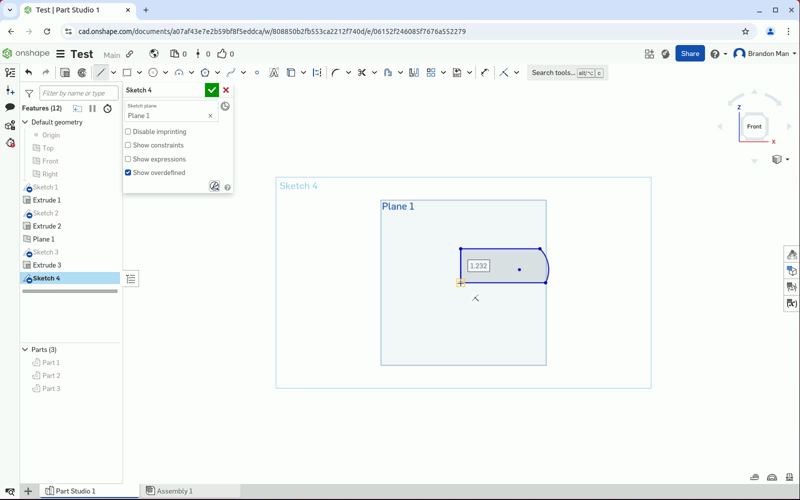
scroll(-6)
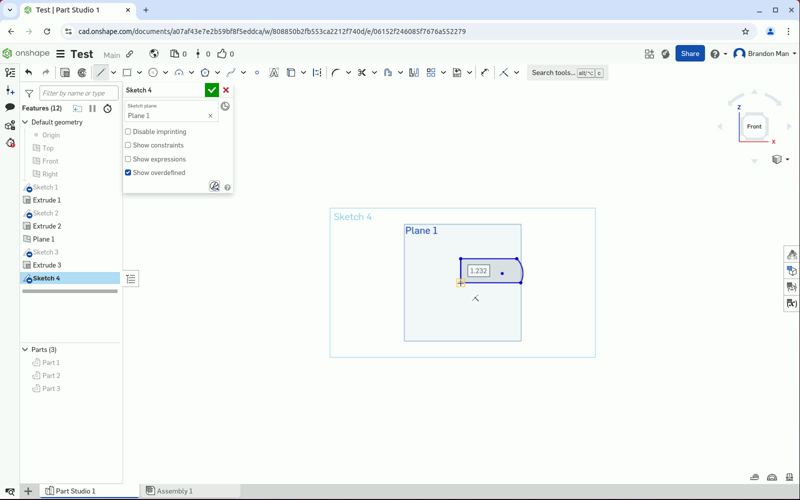
scroll(-6)
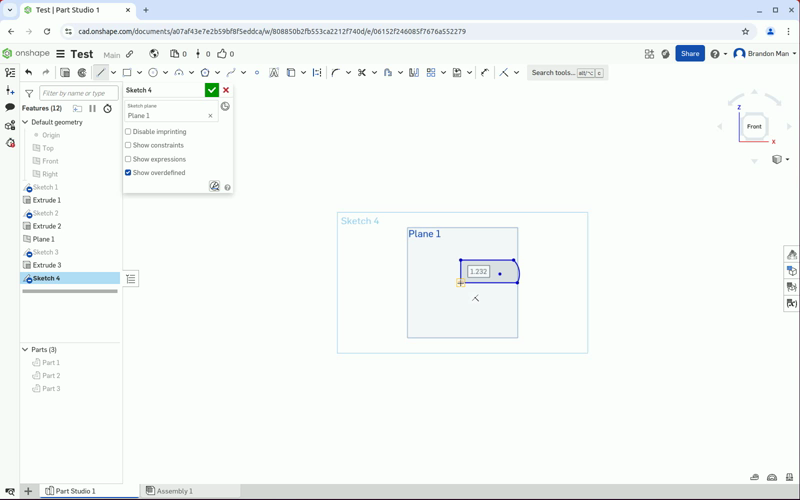
scroll(-6)
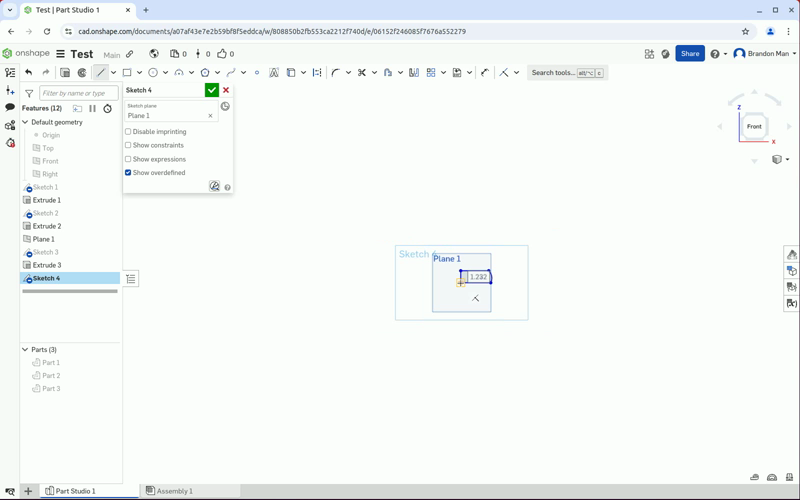
scroll(-6)
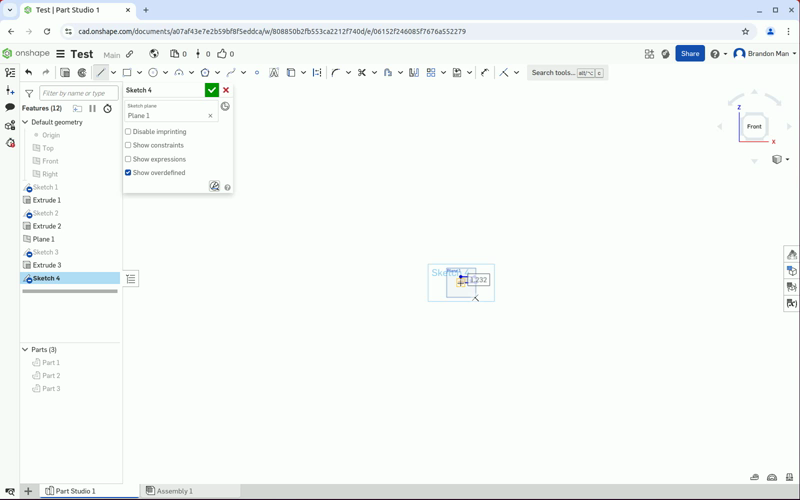
key(esc)
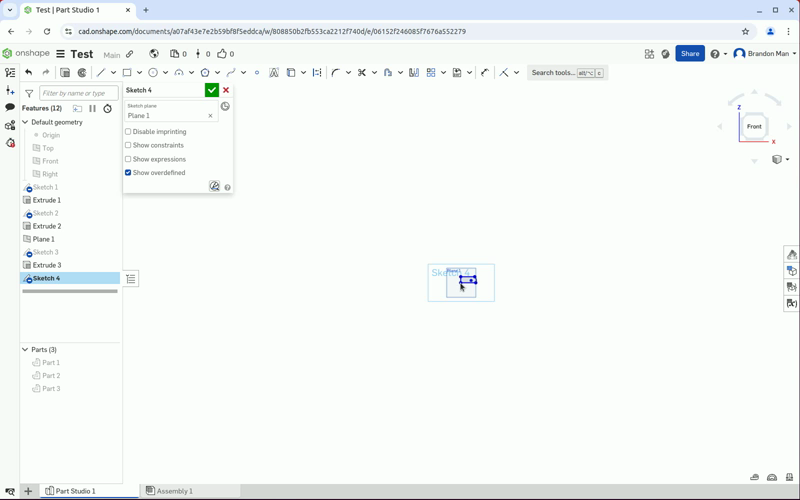
mouse_move(465, 281)
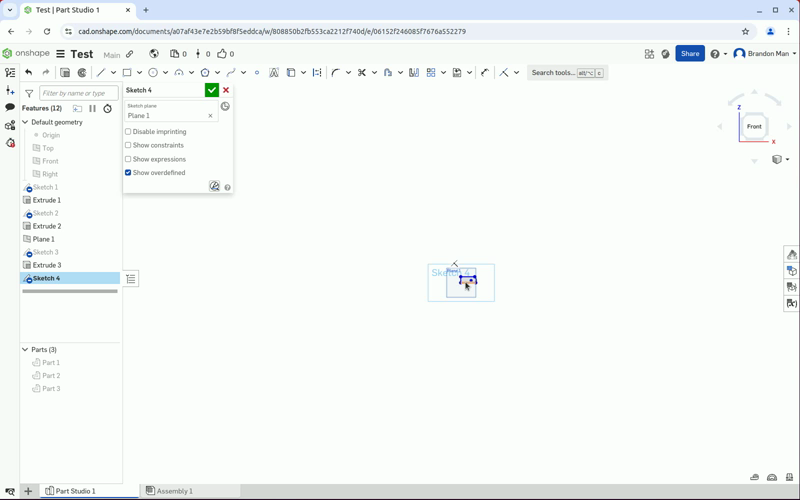
scroll(6)
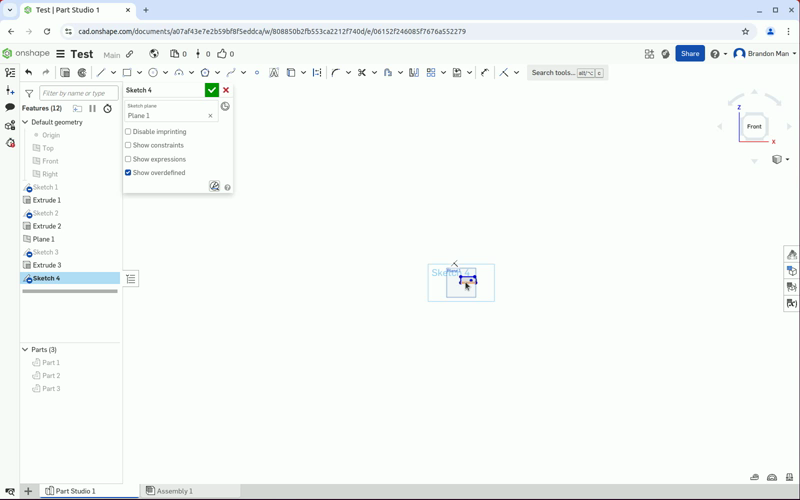
scroll(6)
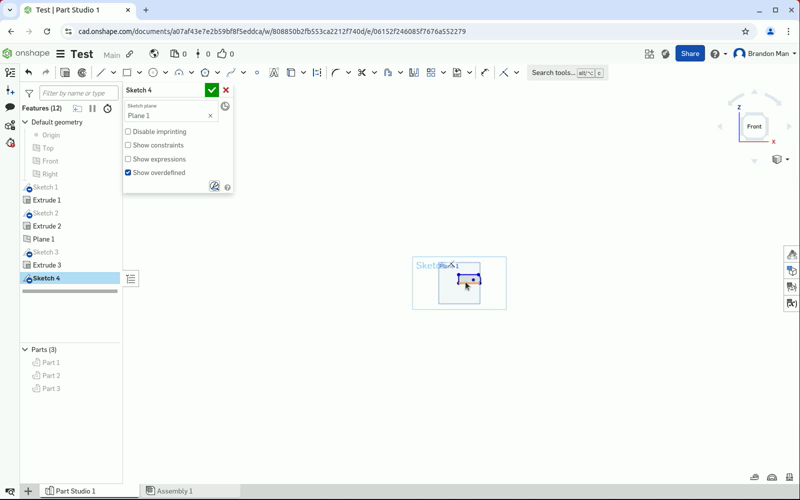
scroll(6)
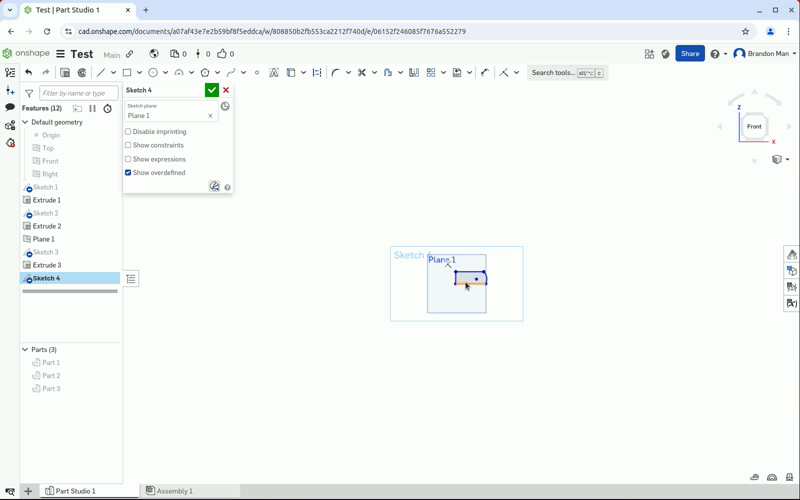
scroll(6)
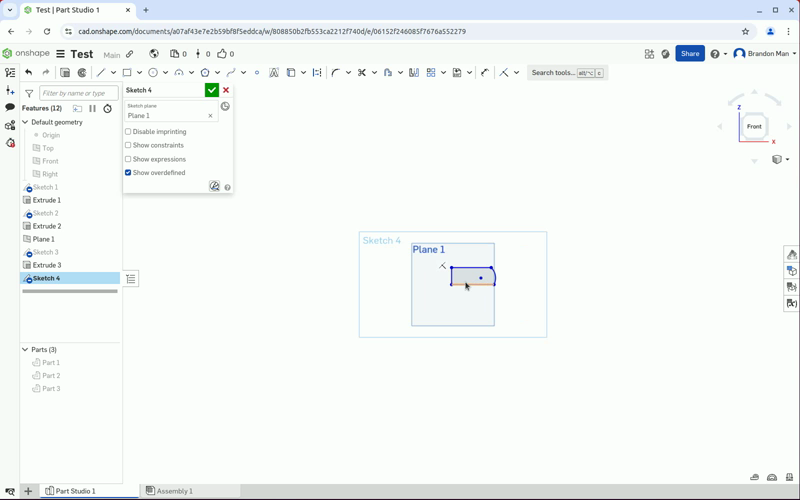
scroll(6)
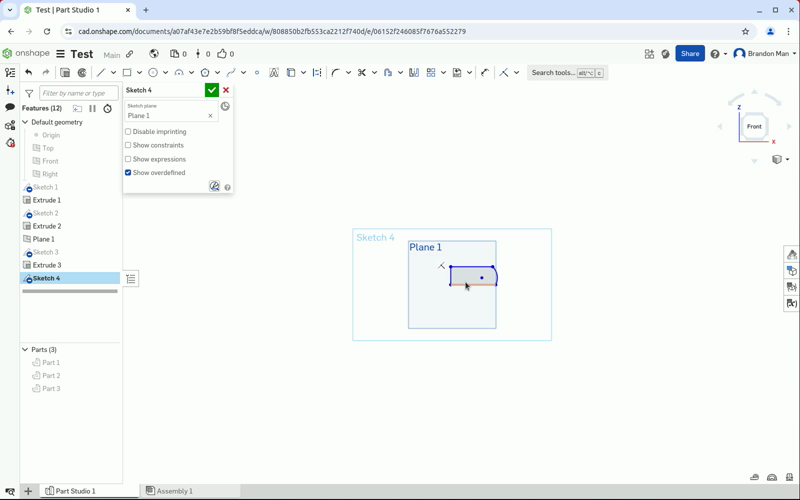
scroll(6)
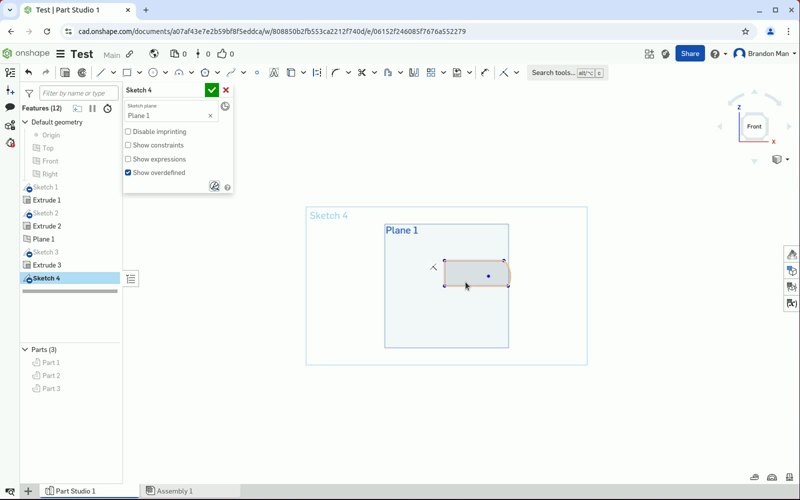
scroll(6)
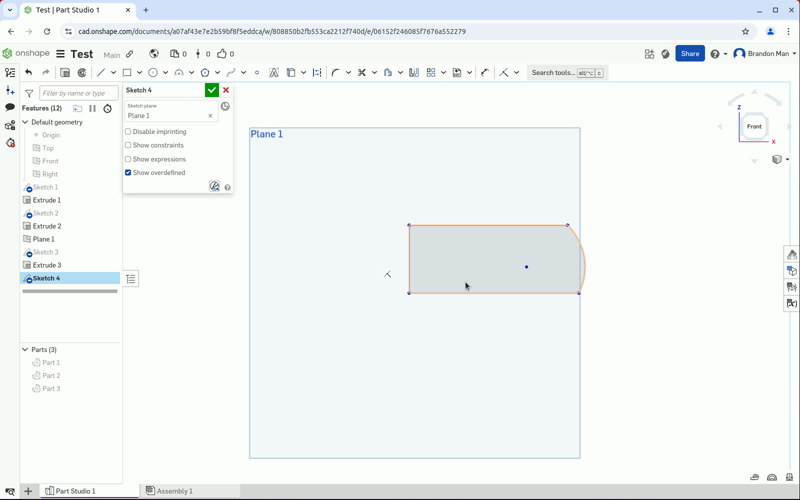
click(465, 281)
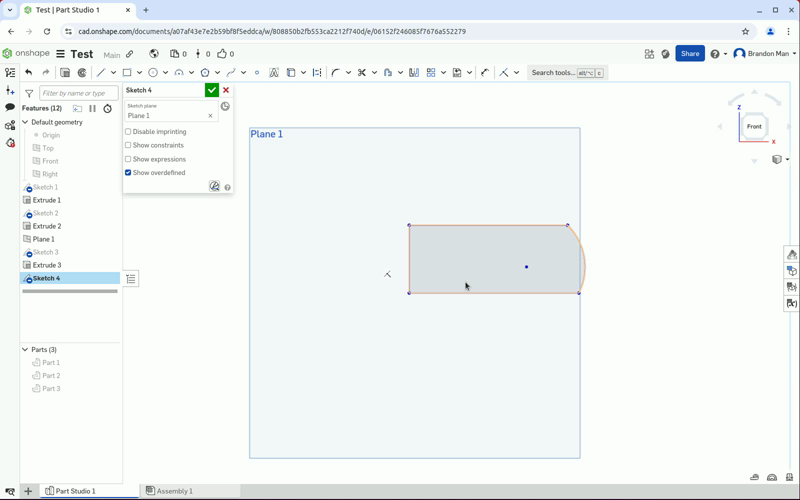
scroll(-6)
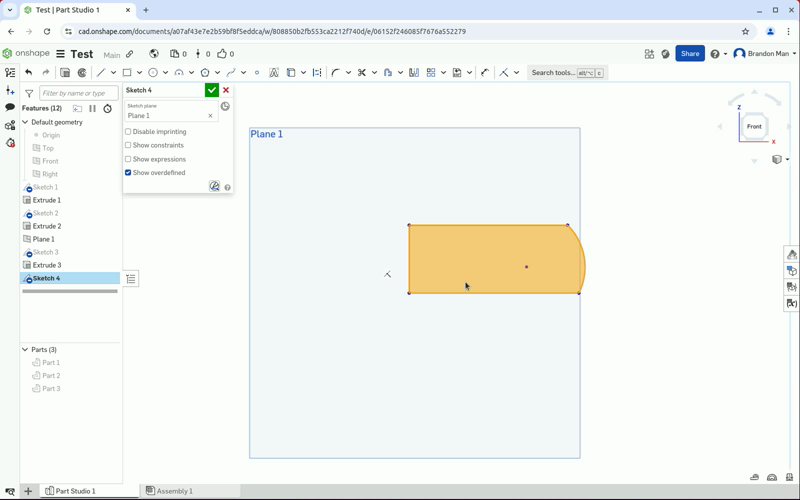
scroll(-6)
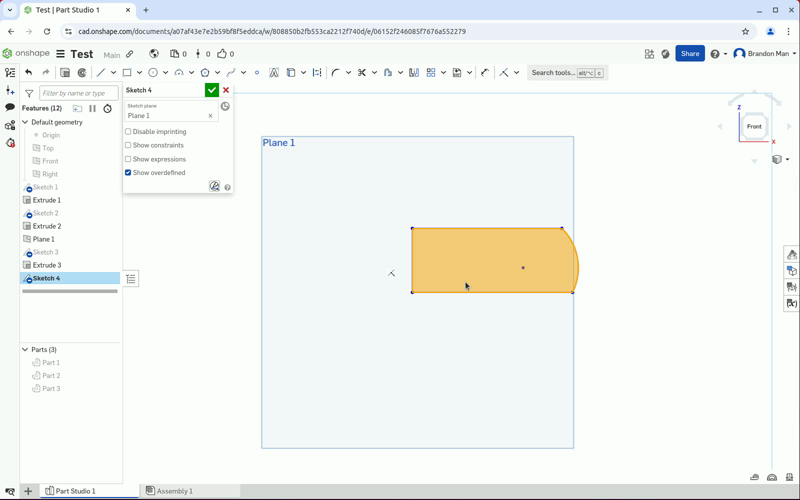
scroll(-6)
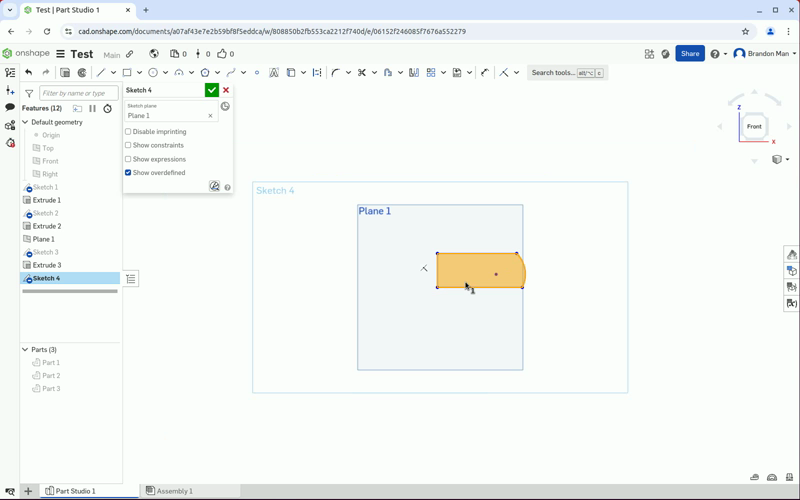
scroll(-6)
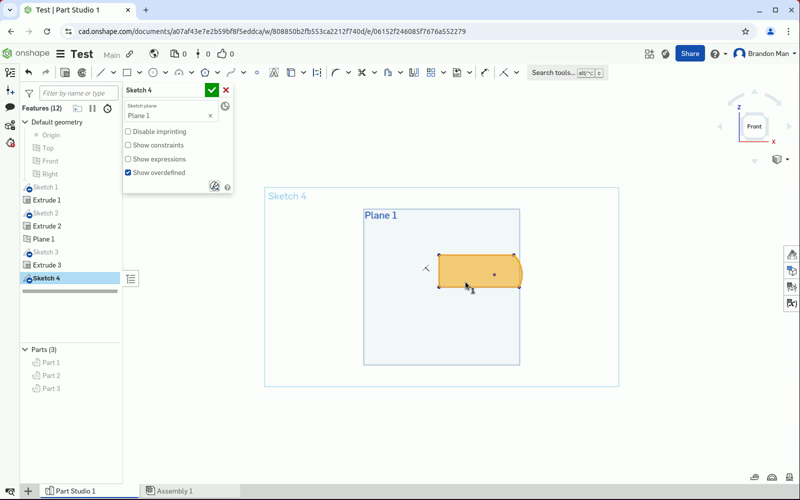
scroll(-6)
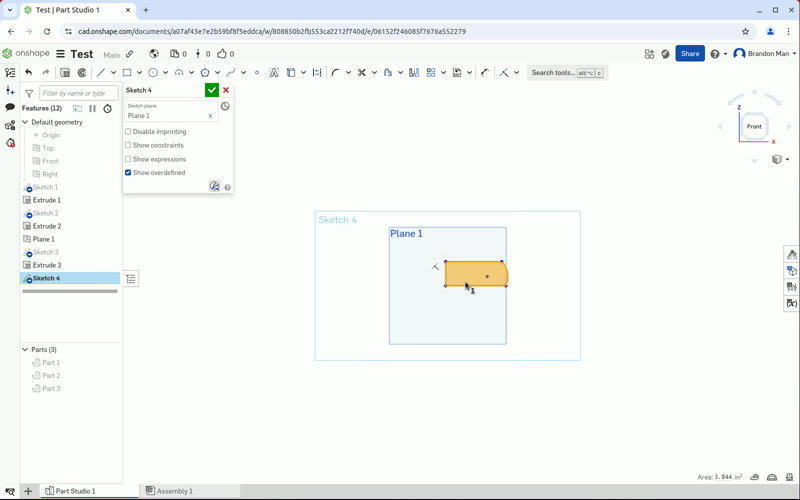
scroll(-6)
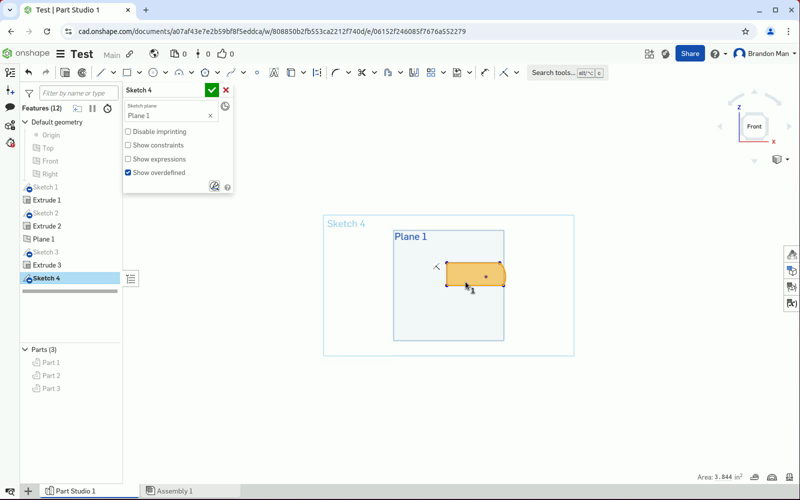
scroll(-6)
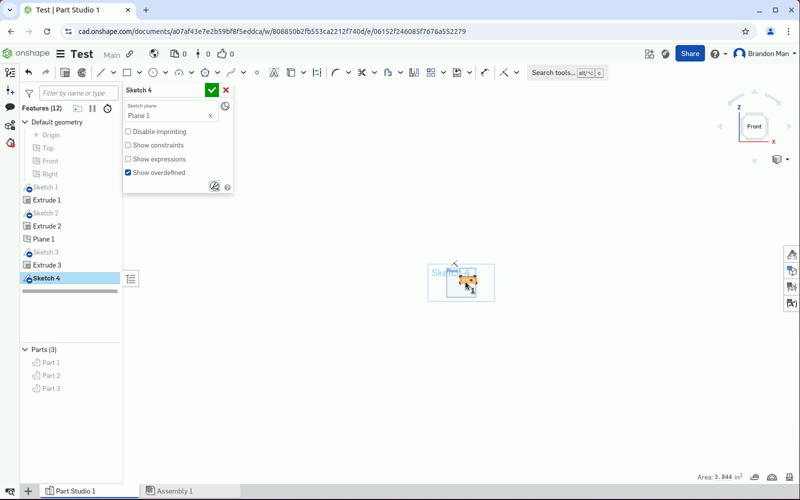
mouse_move(73, 352)
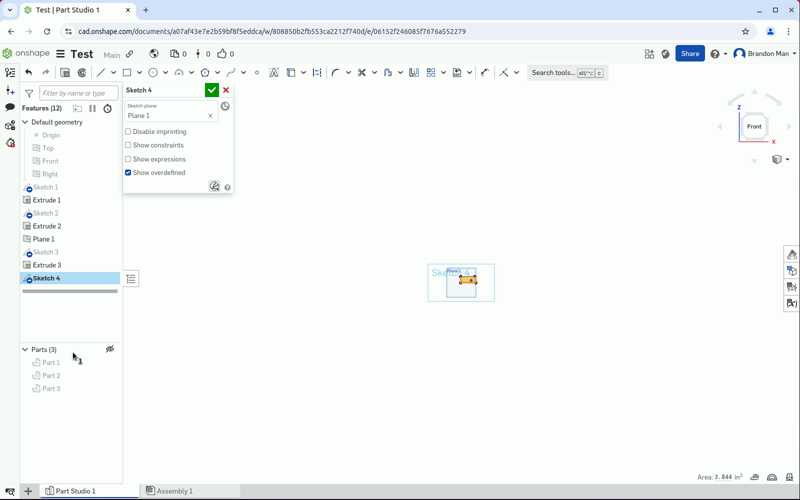
key(shift+y)
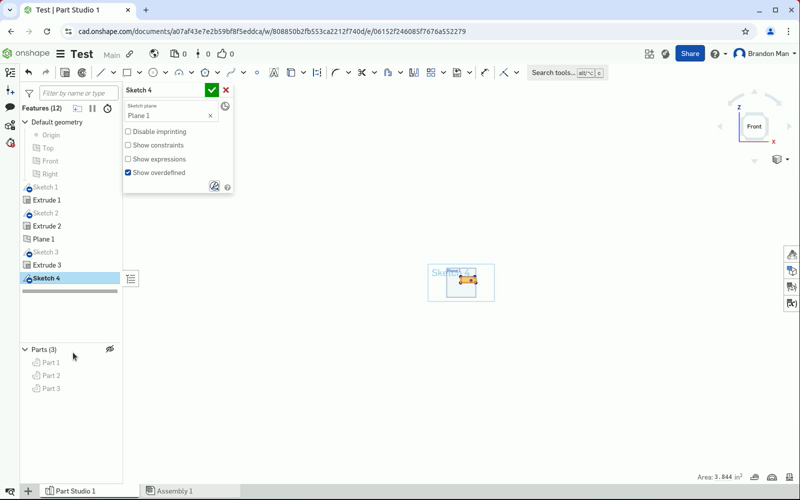
key(shift+e)
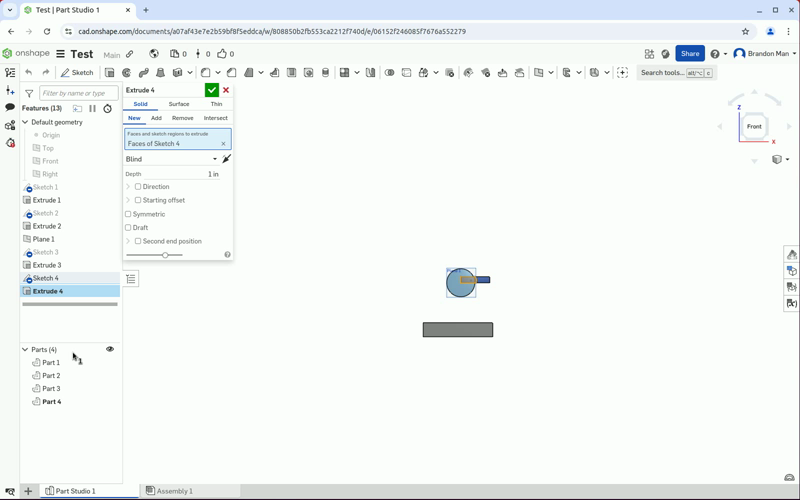
mouse_move(143, 106)
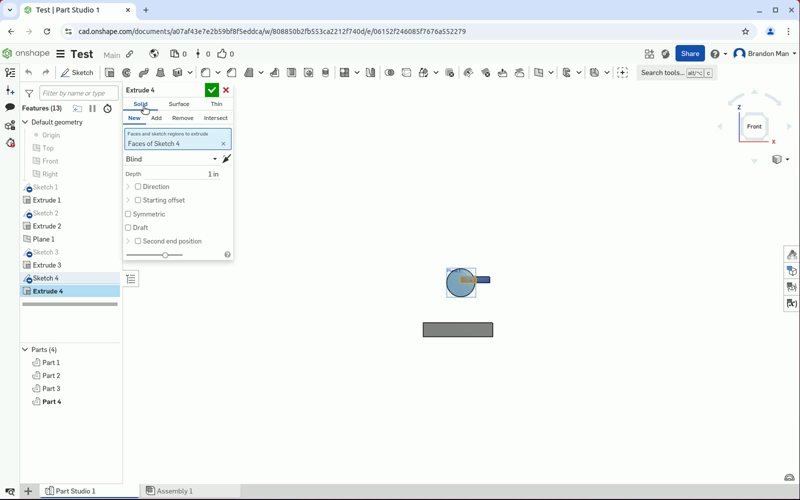
click(143, 106)
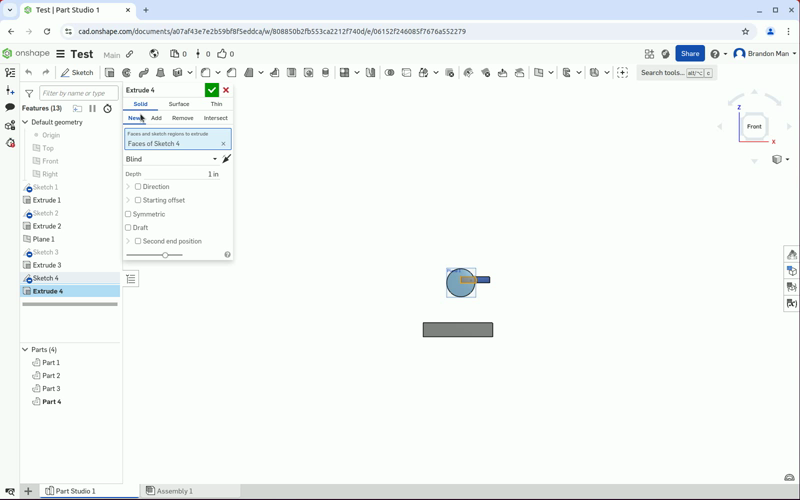
mouse_move(137, 120)
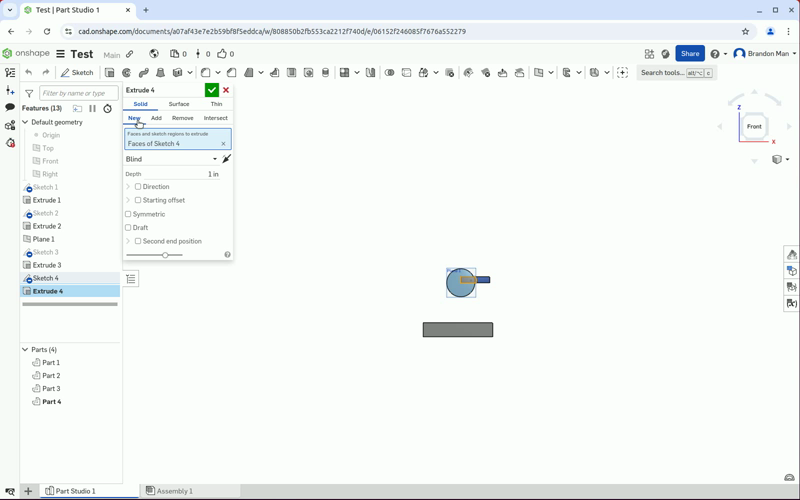
click(137, 120)
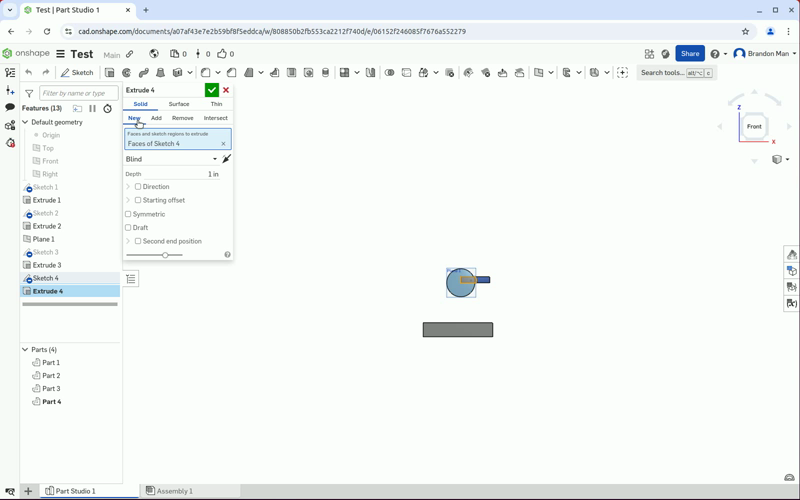
key(tab, 4)
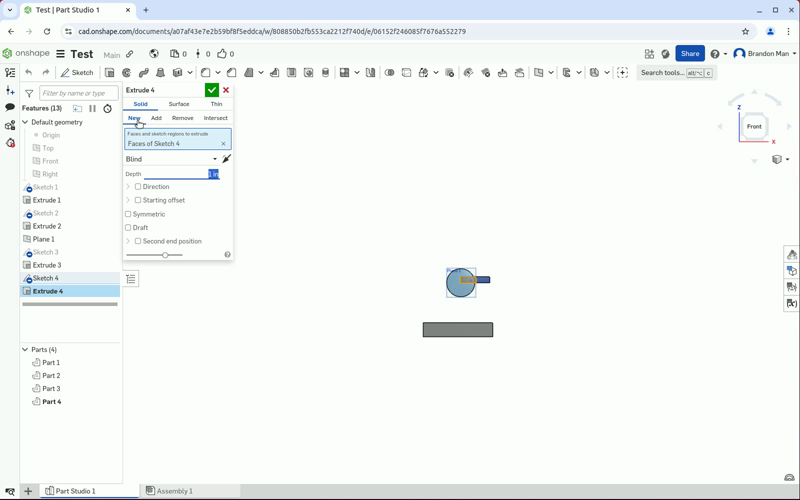
text(0.481)
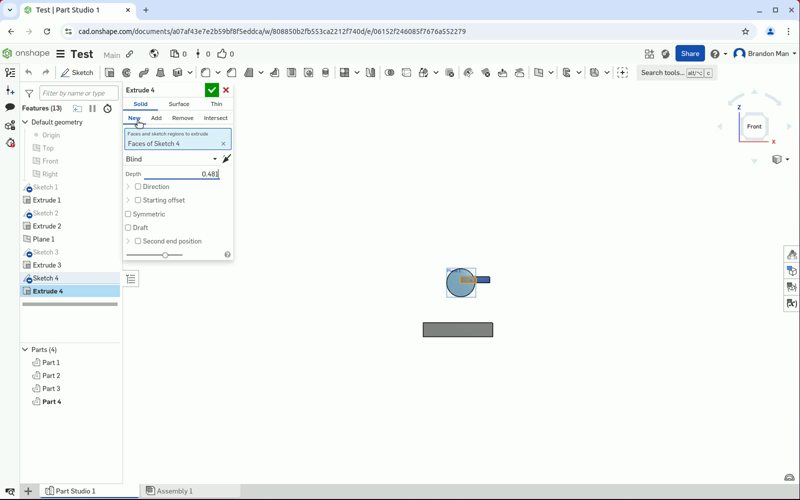
key(enter)
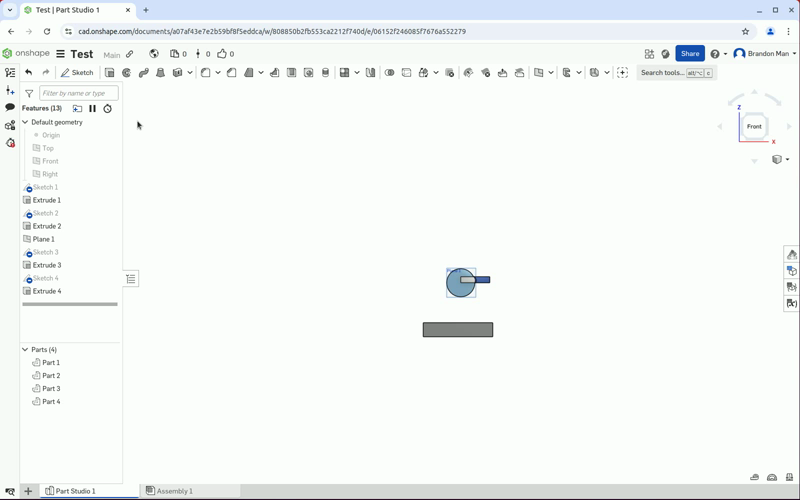
key(shift+h)
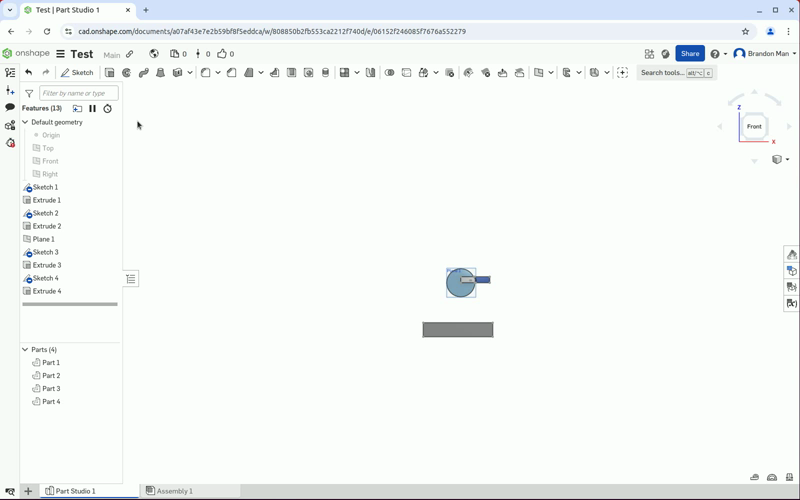
key(shift+h)
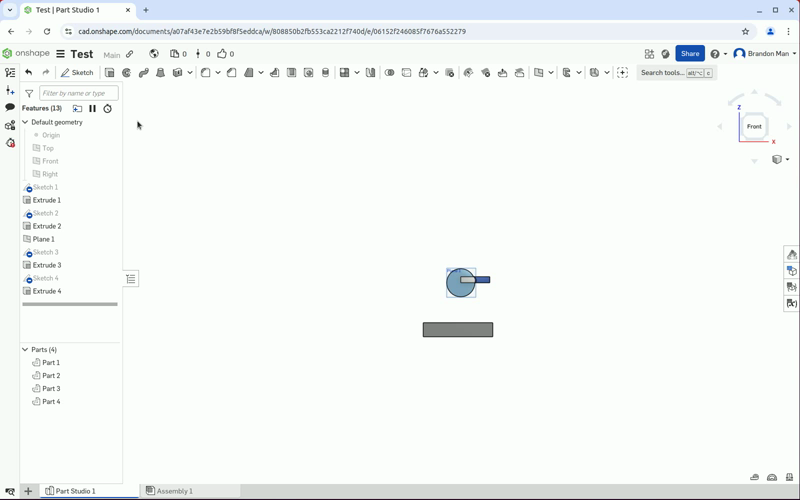
mouse_move(73, 189)
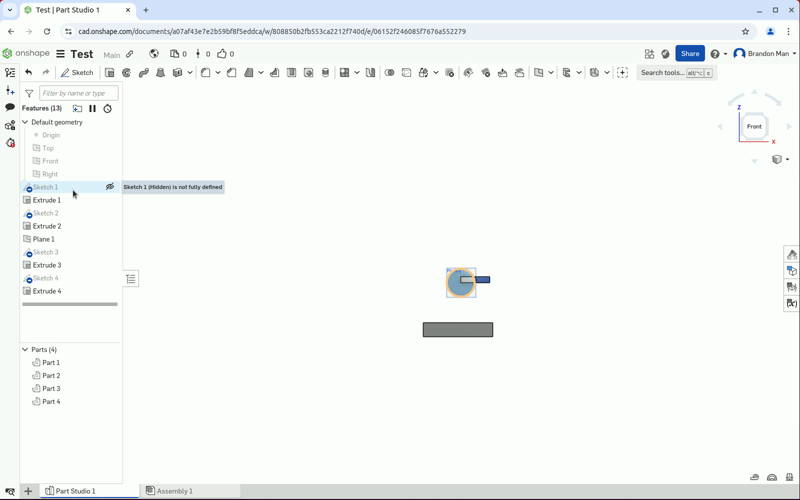
click(73, 189)
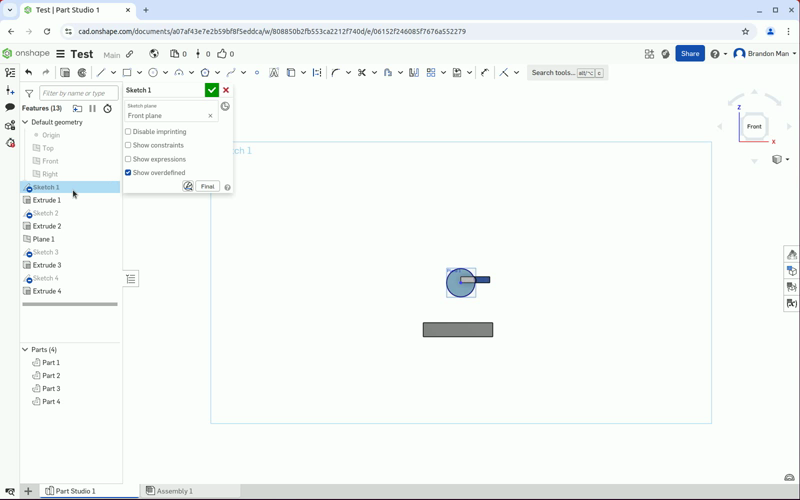
mouse_move(229, 92)
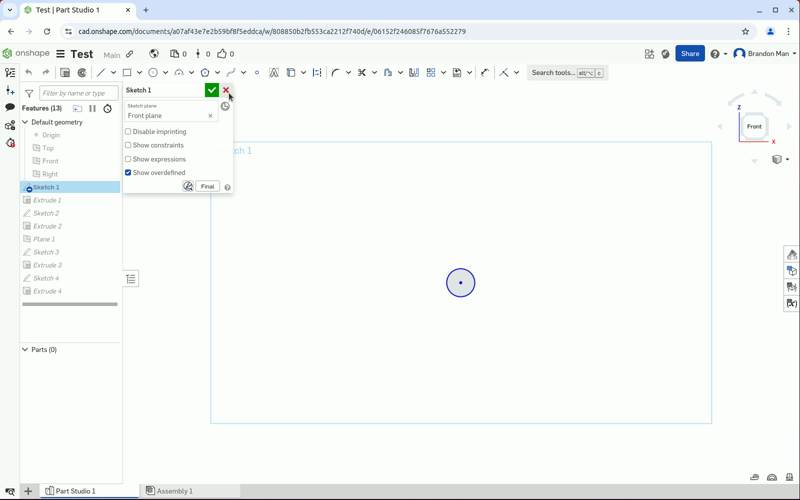
click(229, 92)
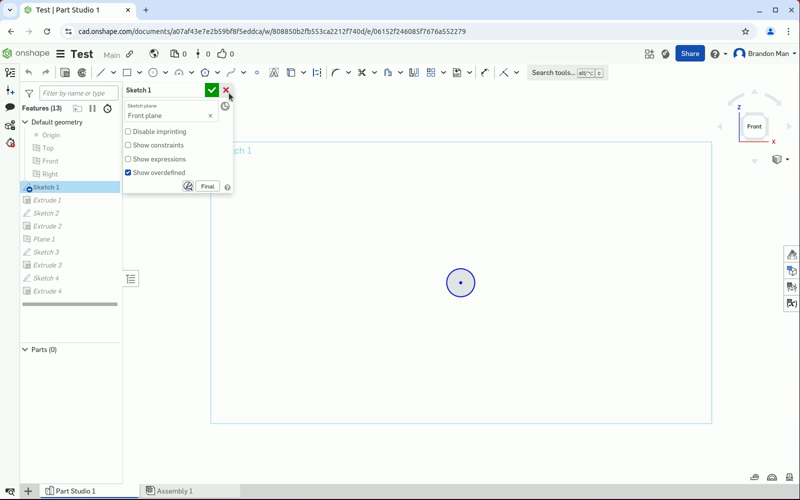
key(shift+s)
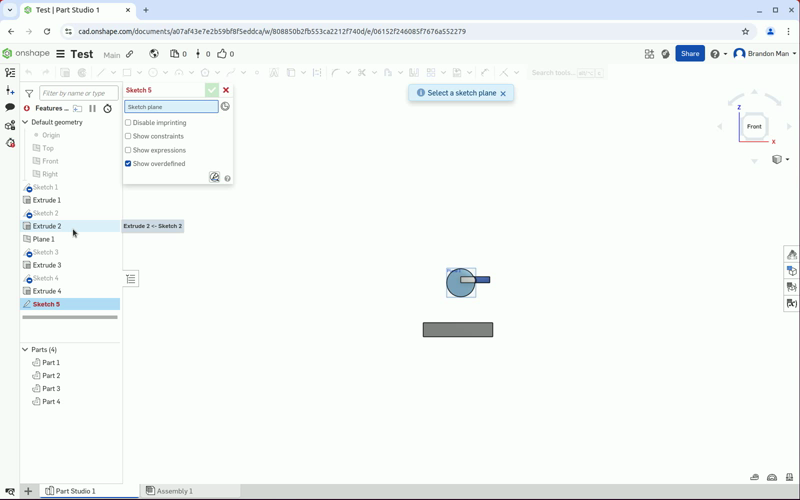
scroll(3)
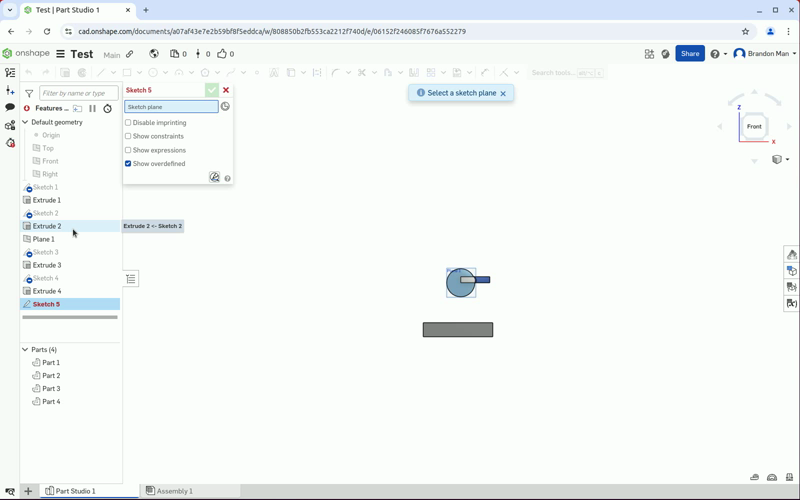
mouse_move(73, 163)
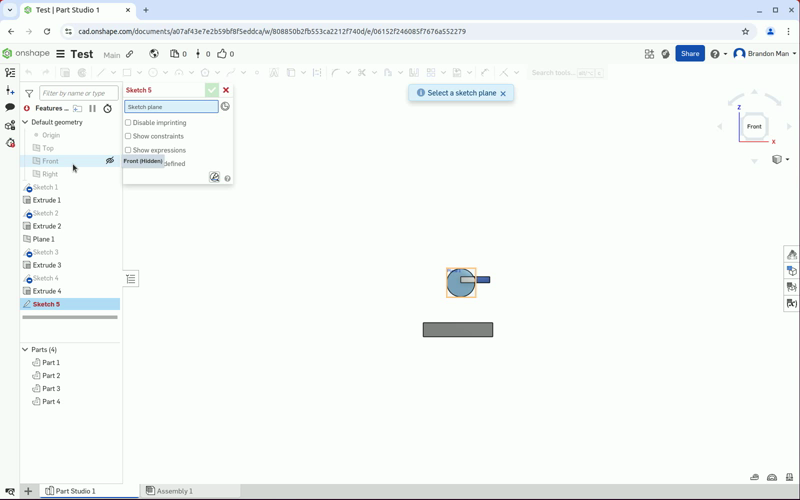
click(73, 163)
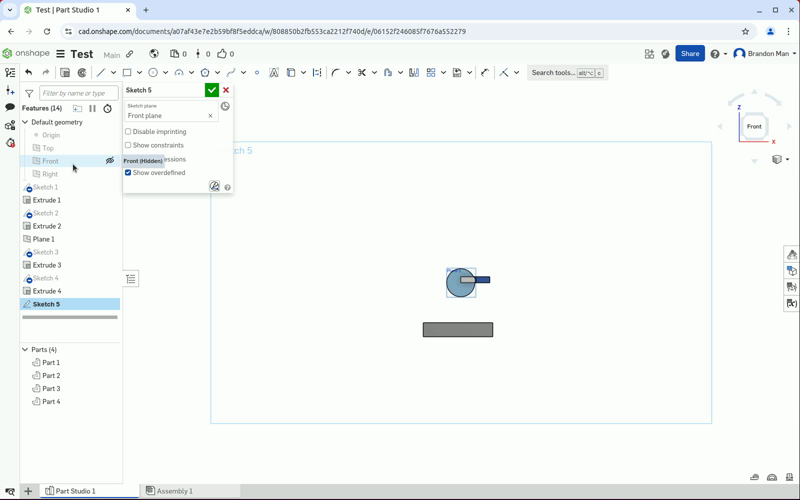
mouse_move(73, 352)
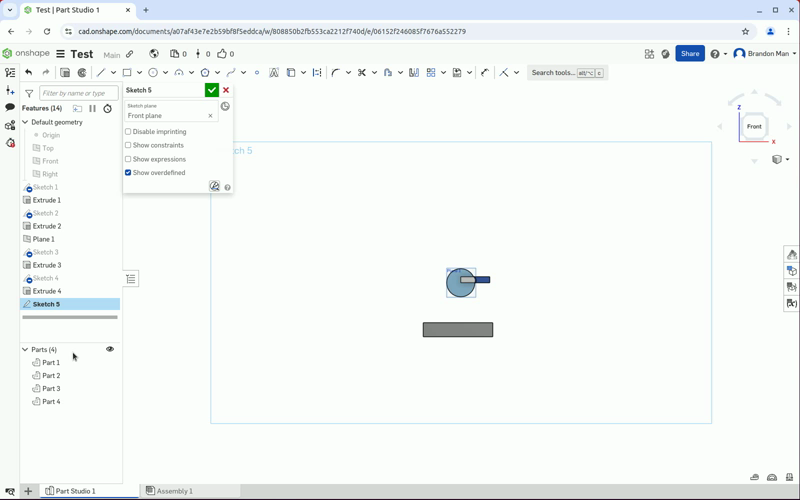
key(y)
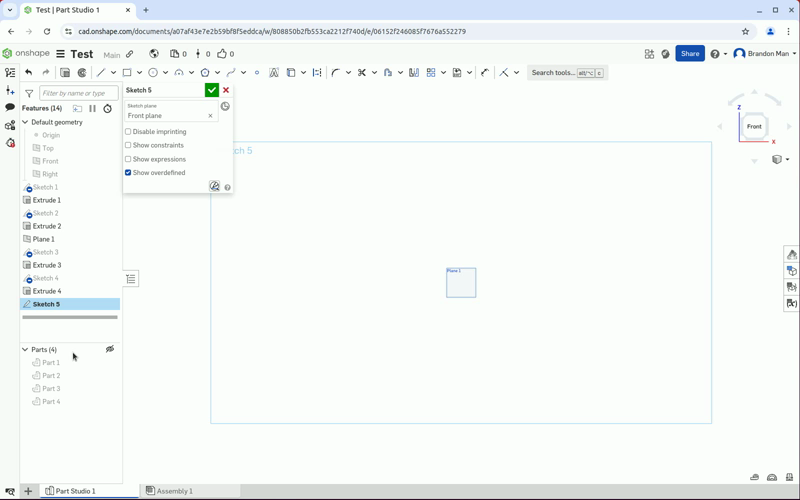
key(l)
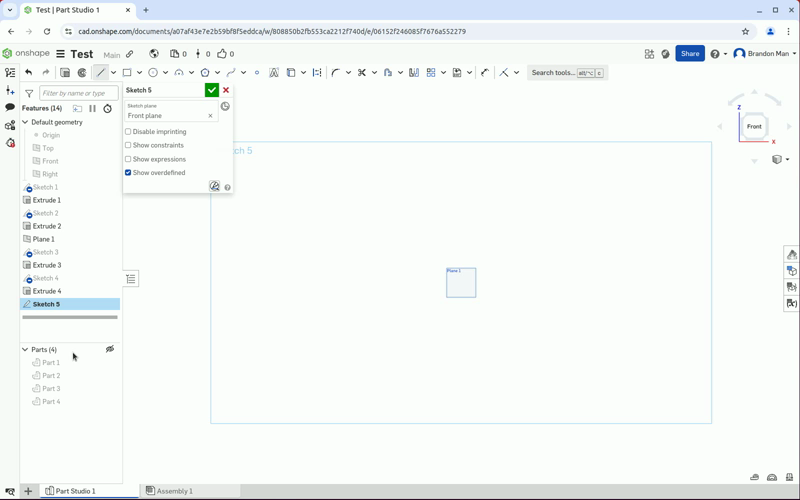
key_down(shift)
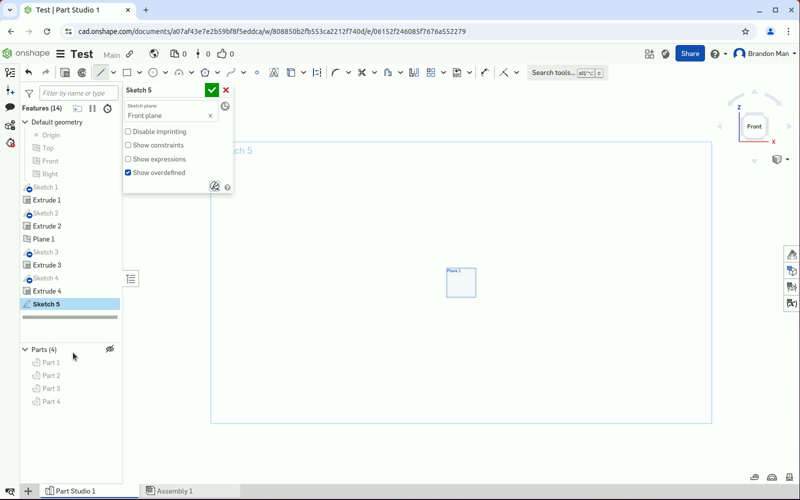
mouse_move(453, 259)
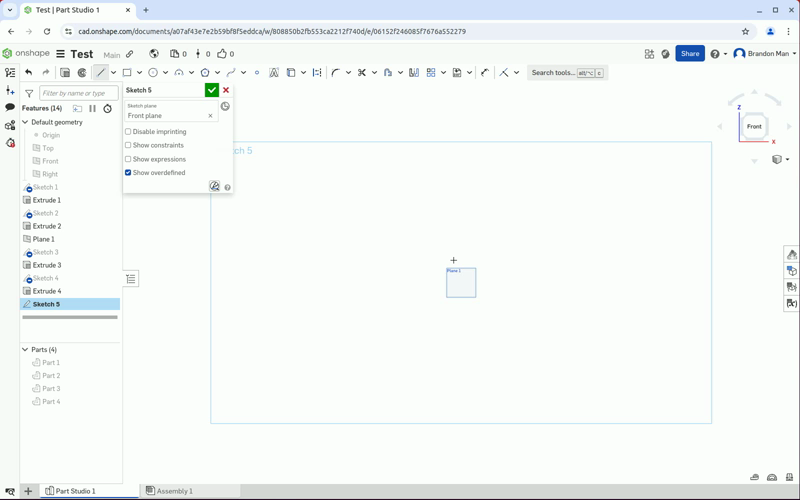
click(453, 259)
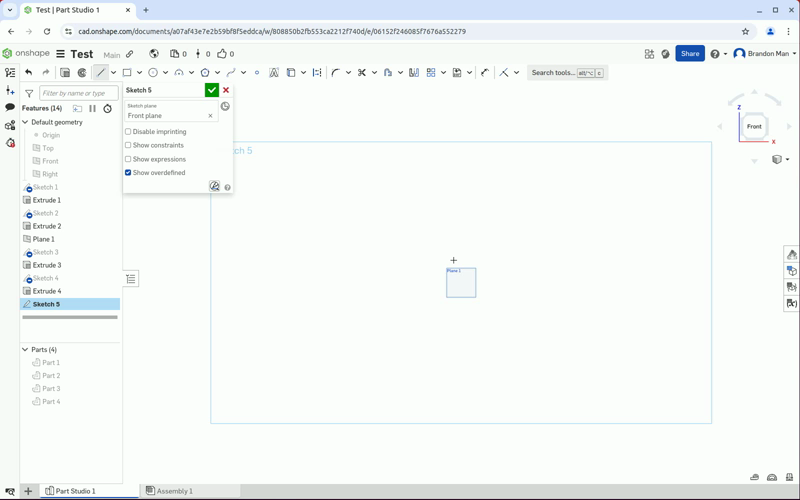
key_up(shift)
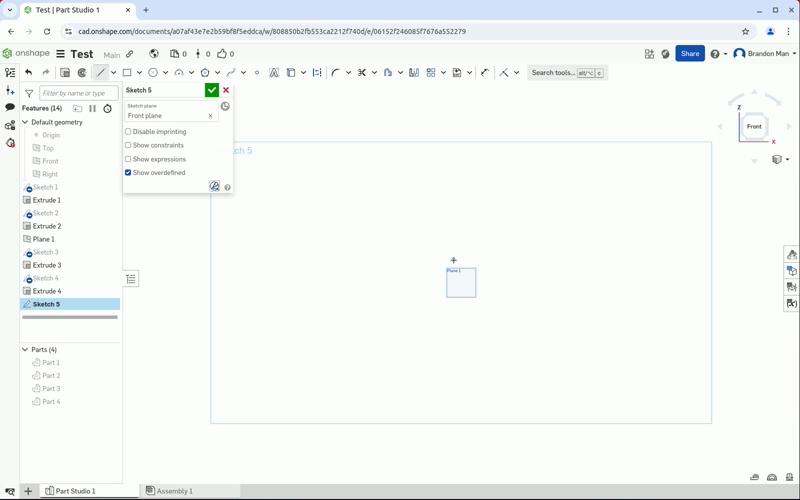
key_down(shift)
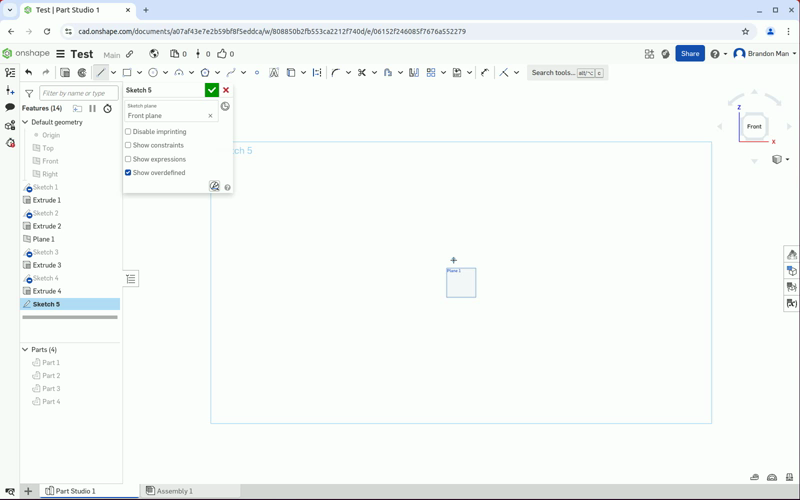
mouse_move(483, 259)
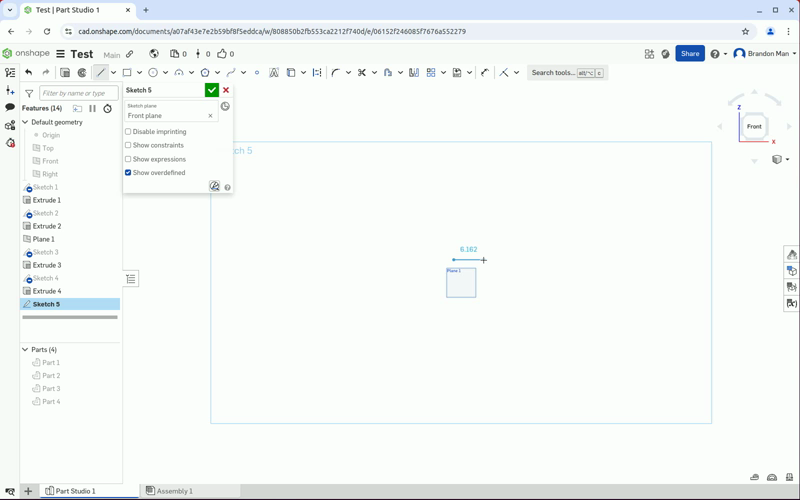
mouse_move(468, 259)
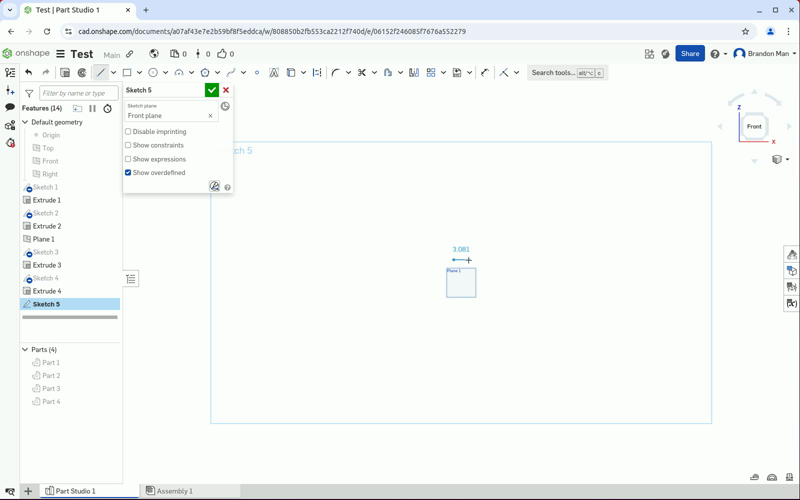
click(468, 259)
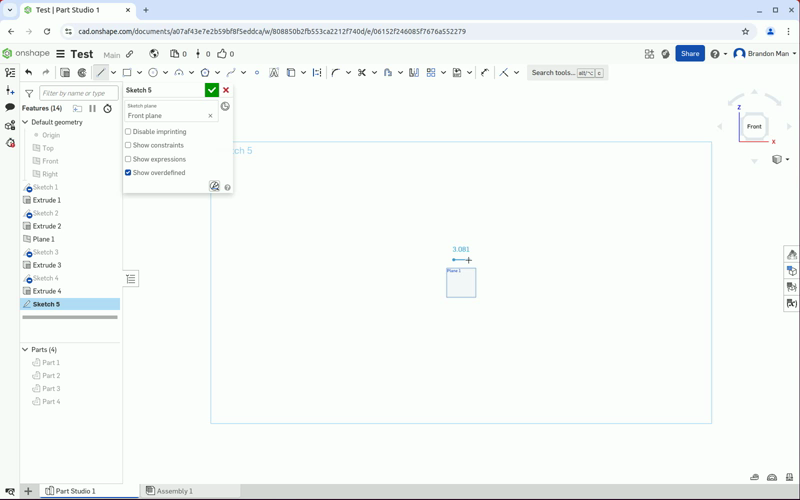
key_up(shift)
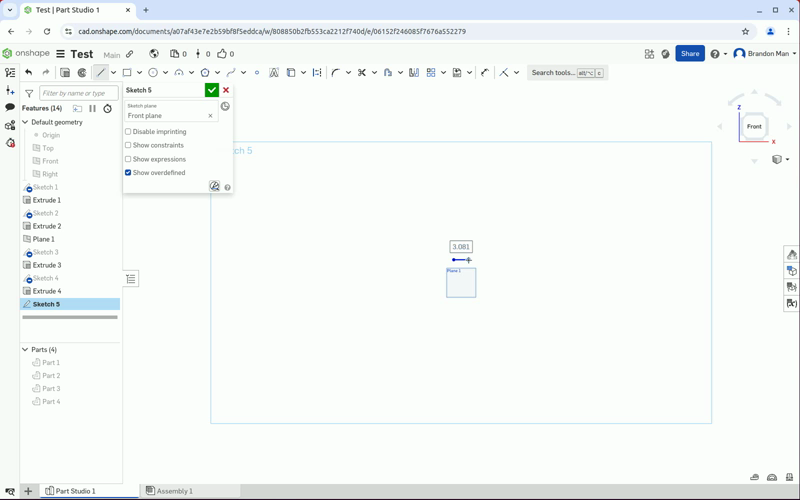
key_down(shift)
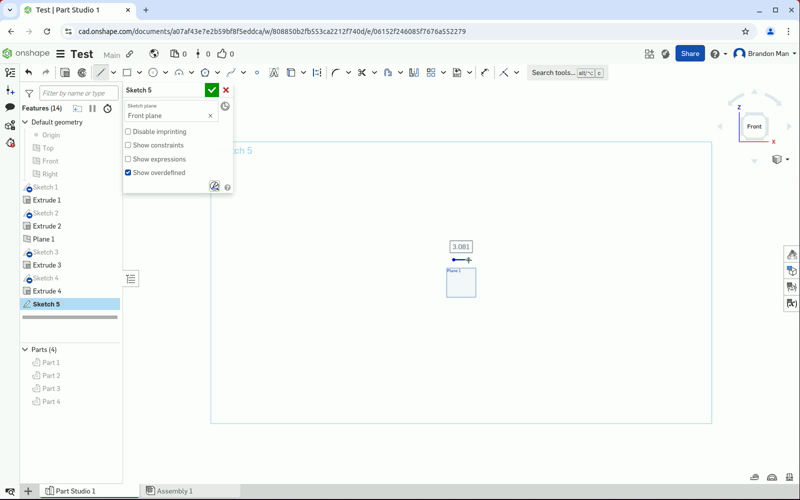
mouse_move(498, 259)
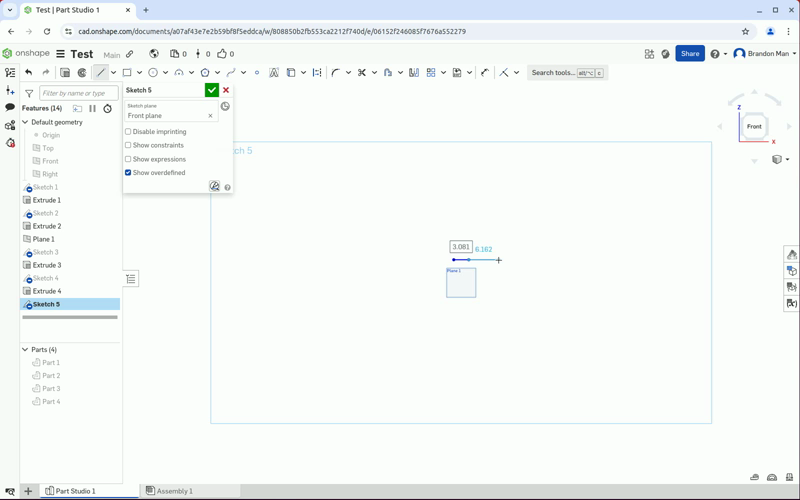
mouse_move(468, 244)
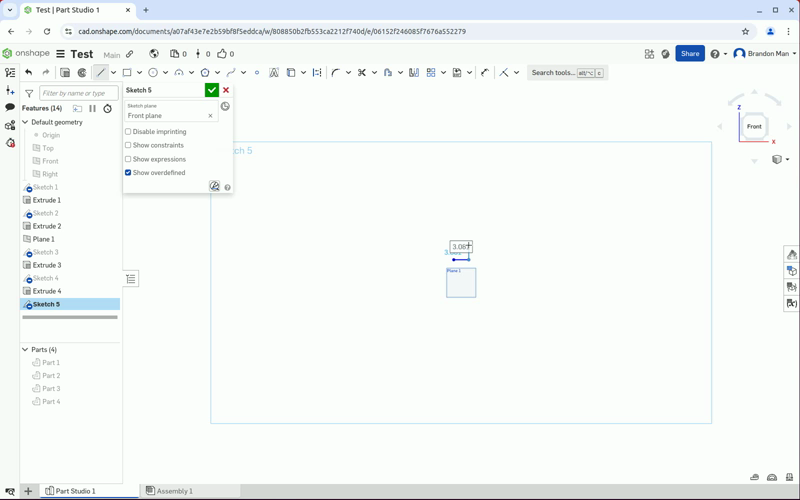
click(468, 244)
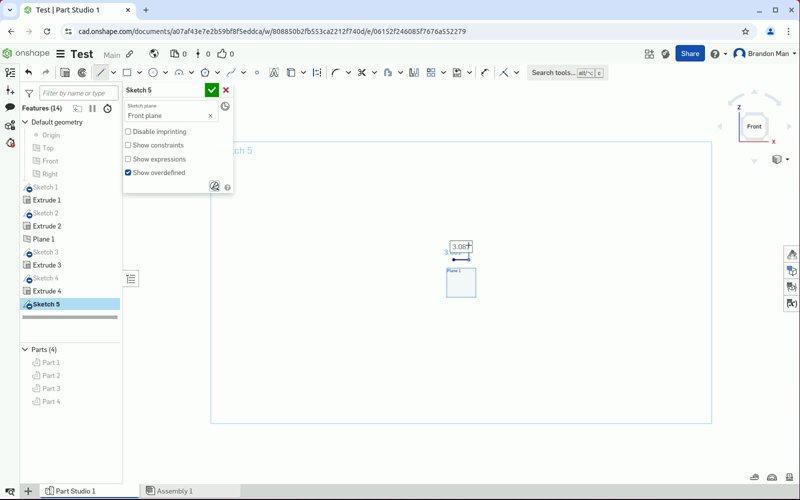
key_up(shift)
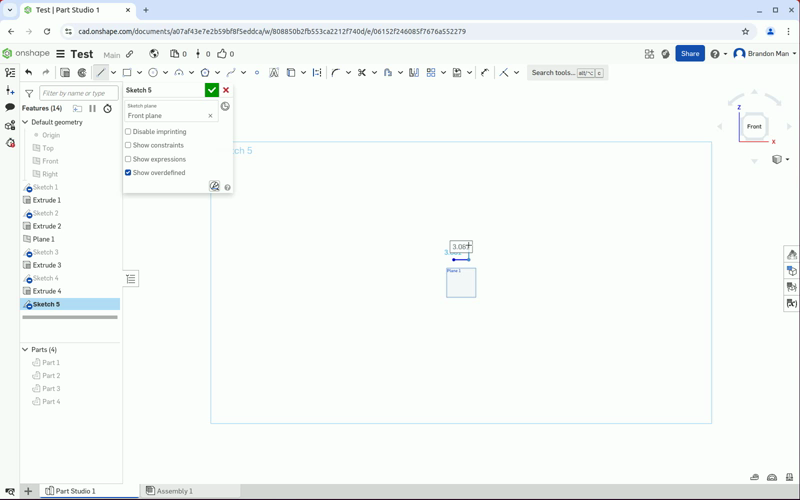
key_down(shift)
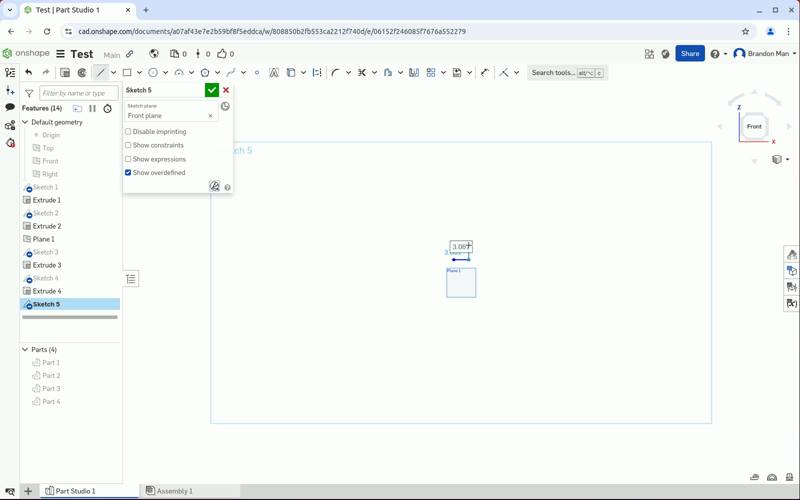
mouse_move(498, 244)
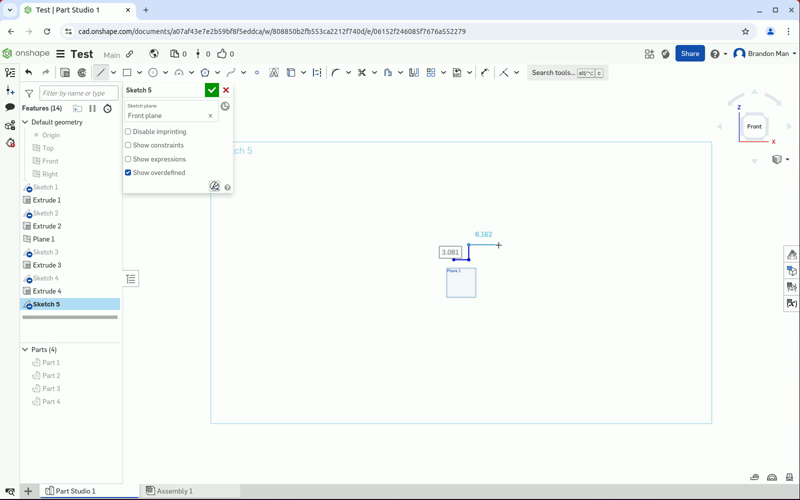
mouse_move(453, 244)
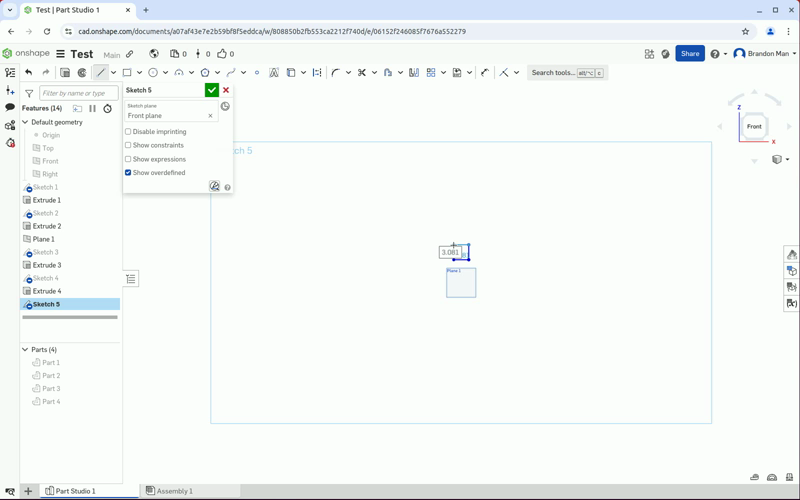
click(453, 244)
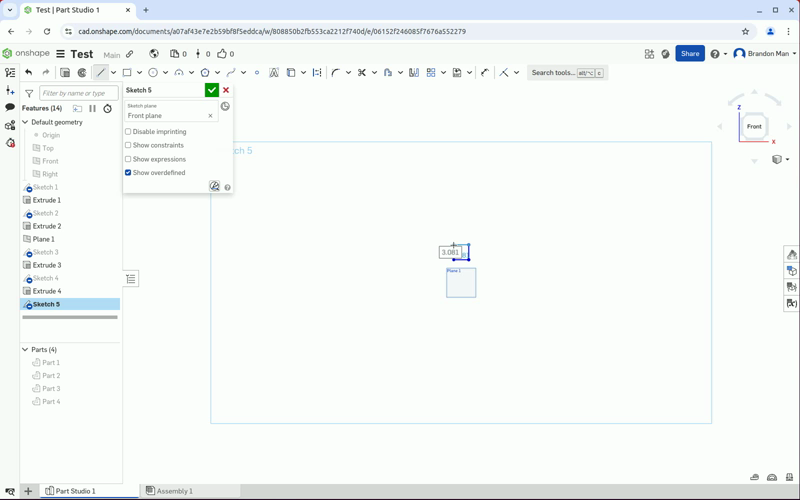
key_up(shift)
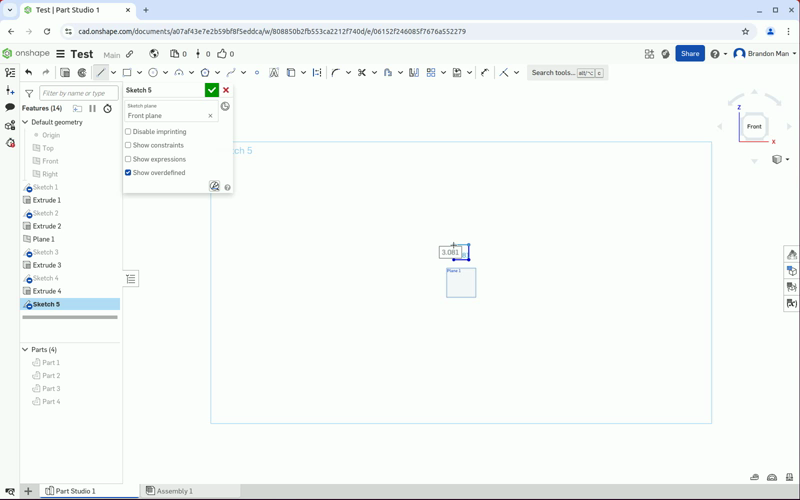
mouse_move(483, 244)
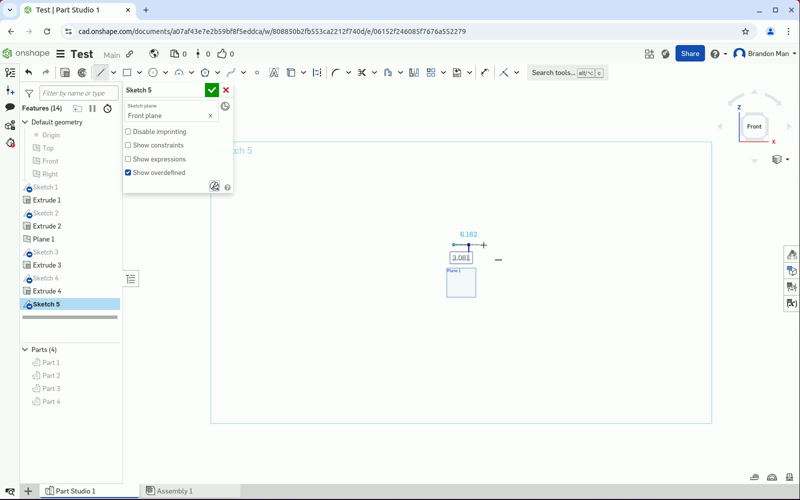
key_down(shift)
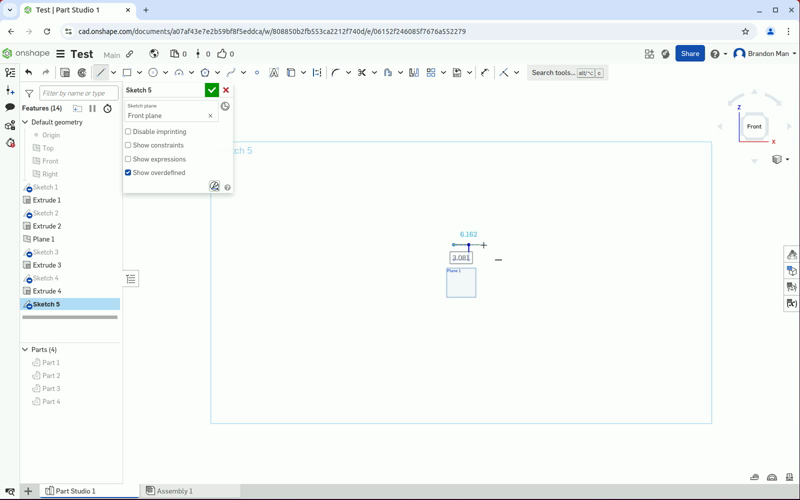
mouse_move(453, 259)
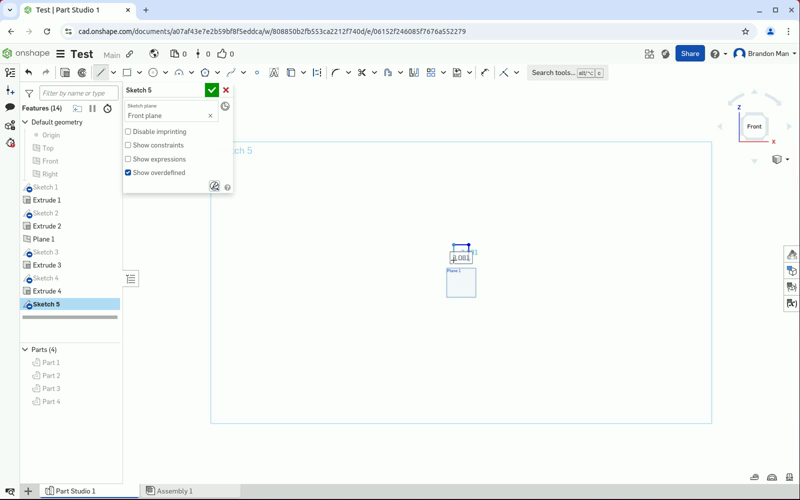
key_up(shift)
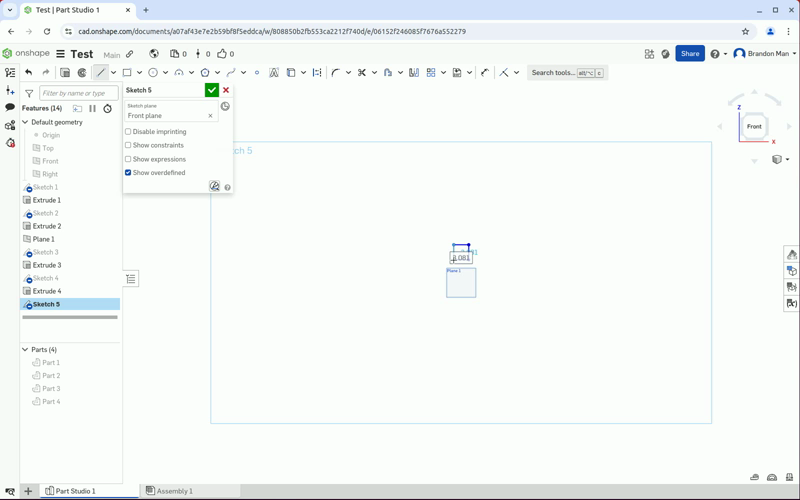
click(453, 259)
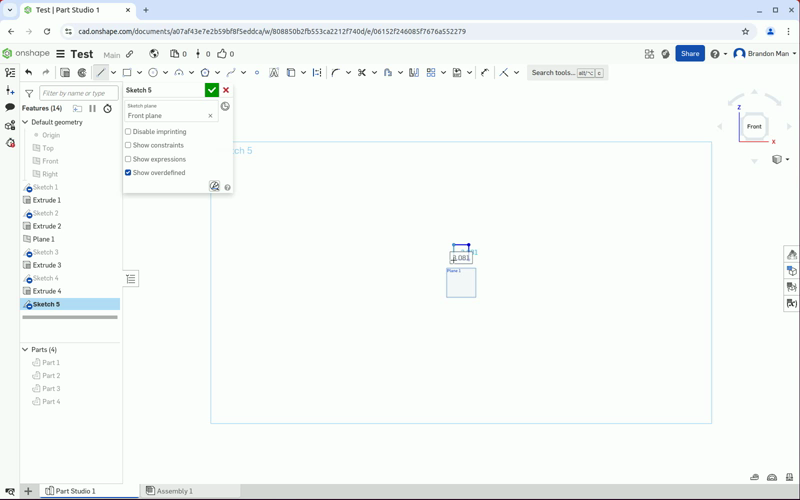
key(esc)
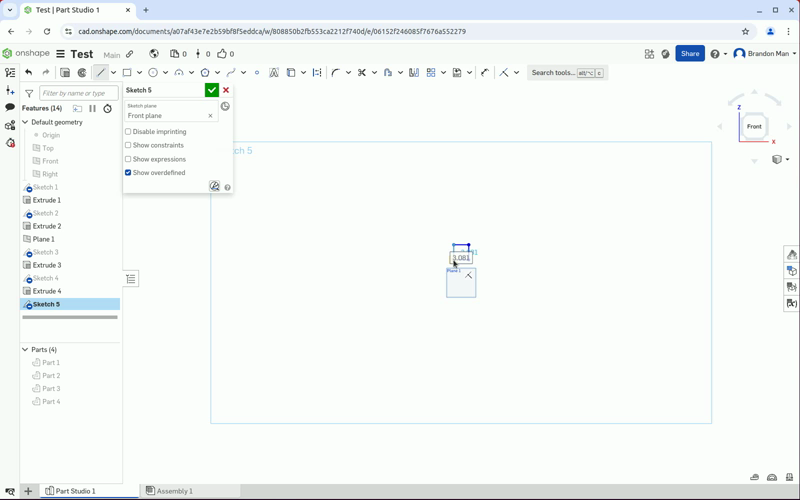
mouse_move(462, 247)
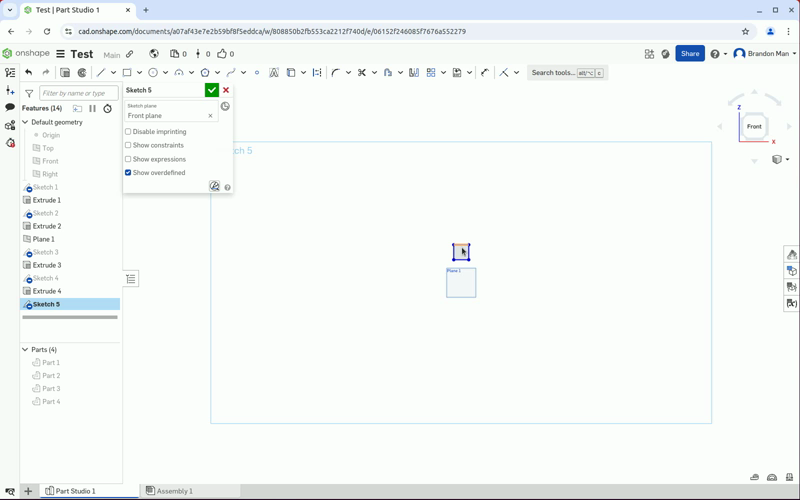
scroll(6)
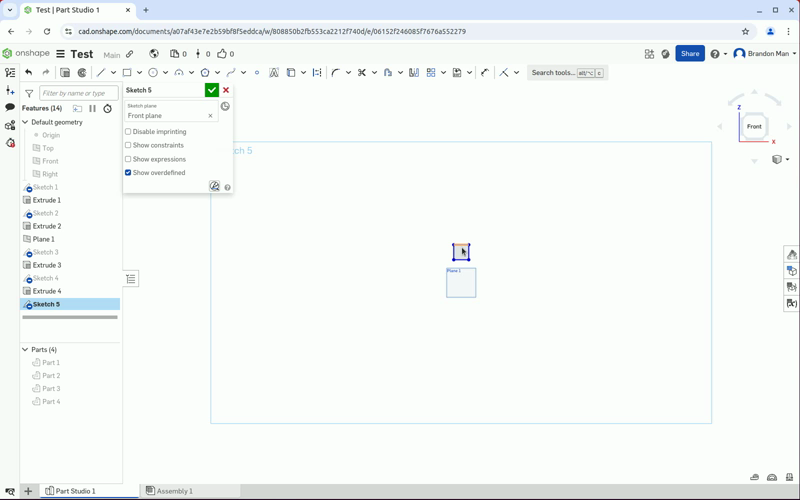
scroll(6)
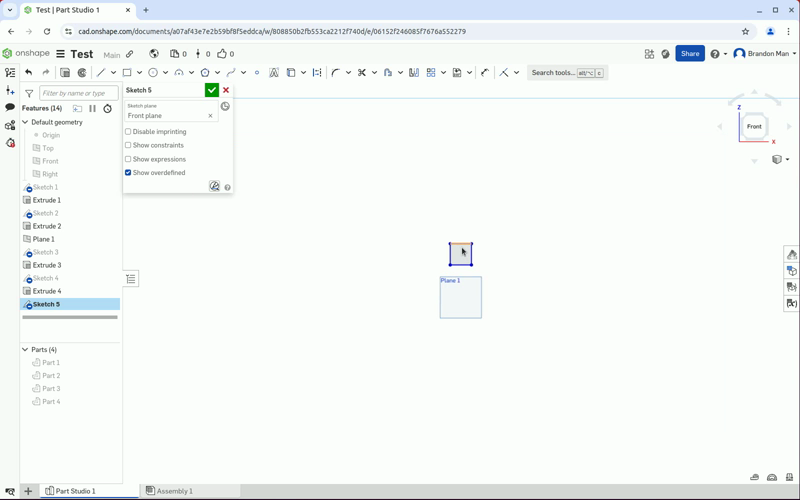
scroll(6)
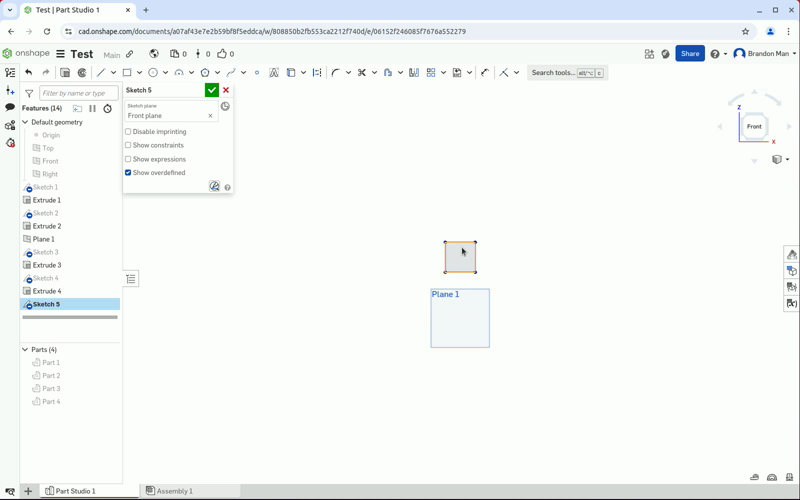
scroll(6)
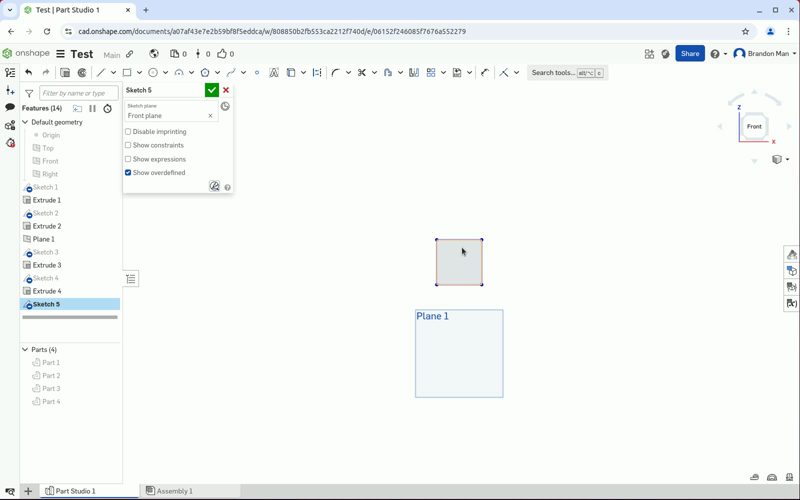
scroll(6)
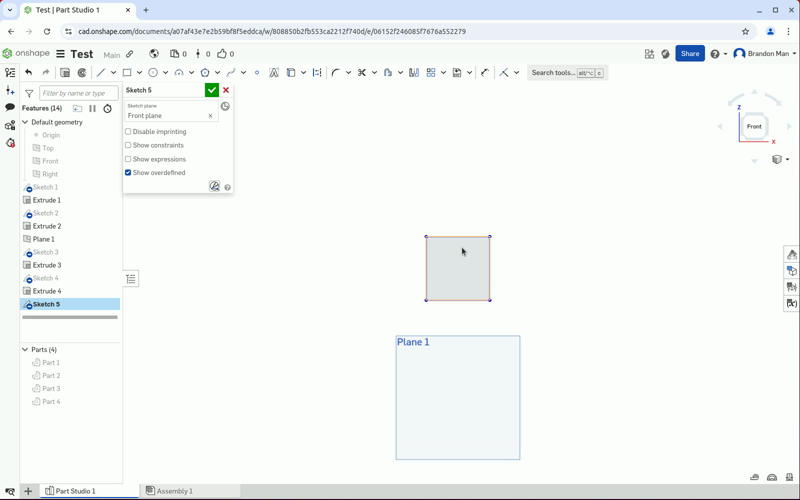
scroll(6)
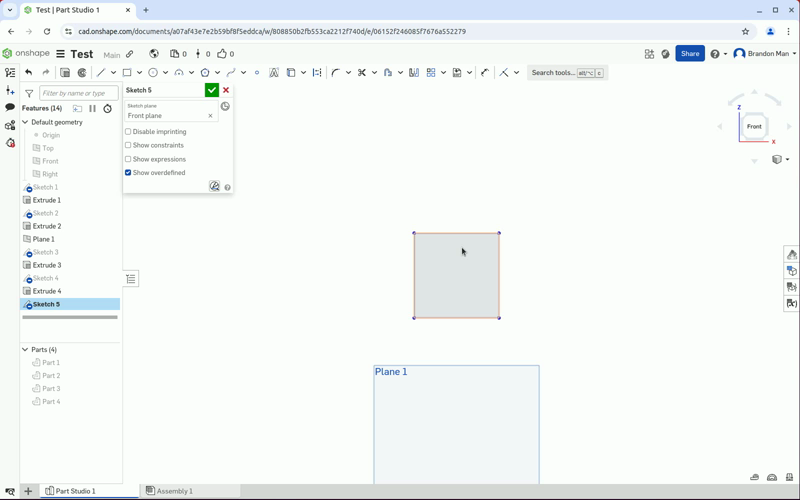
scroll(6)
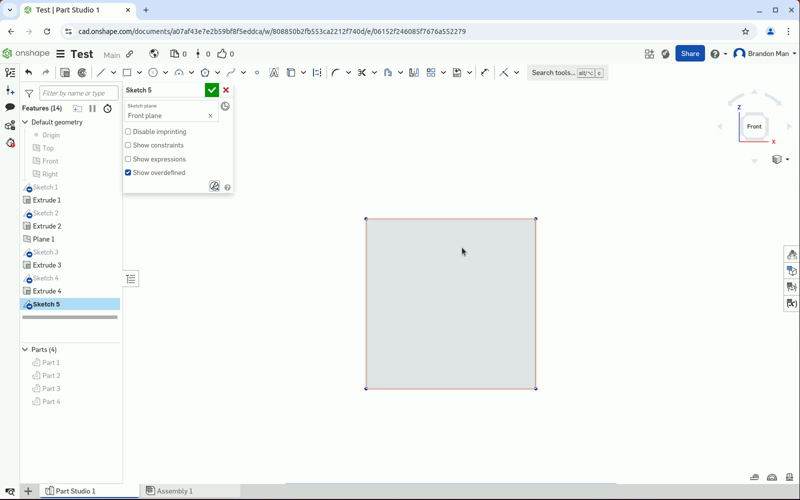
click(462, 247)
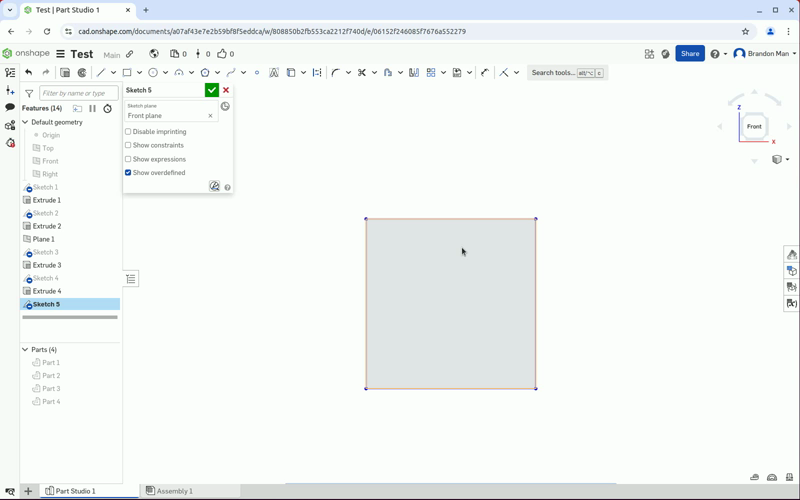
scroll(-6)
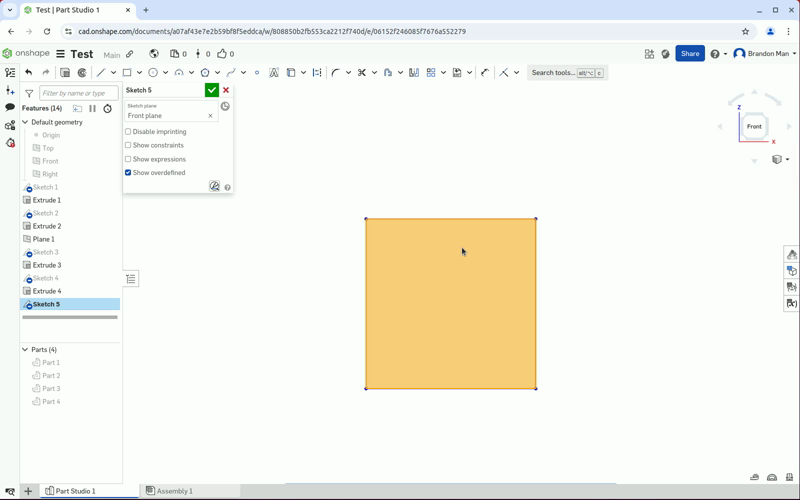
scroll(-6)
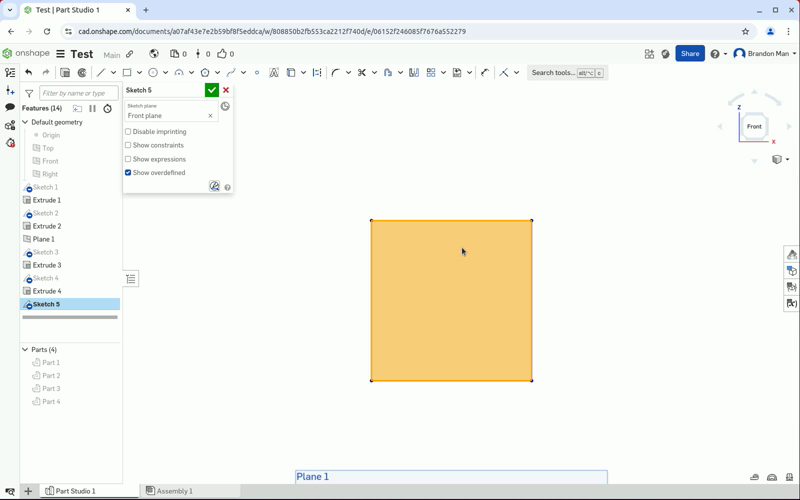
scroll(-6)
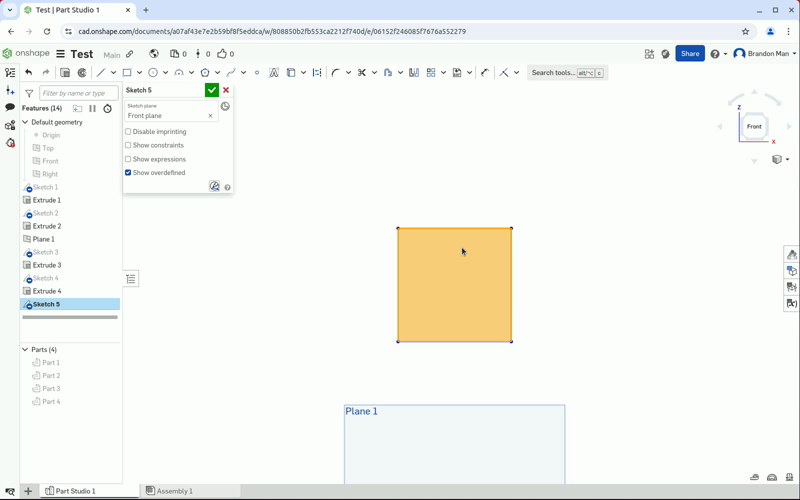
scroll(-6)
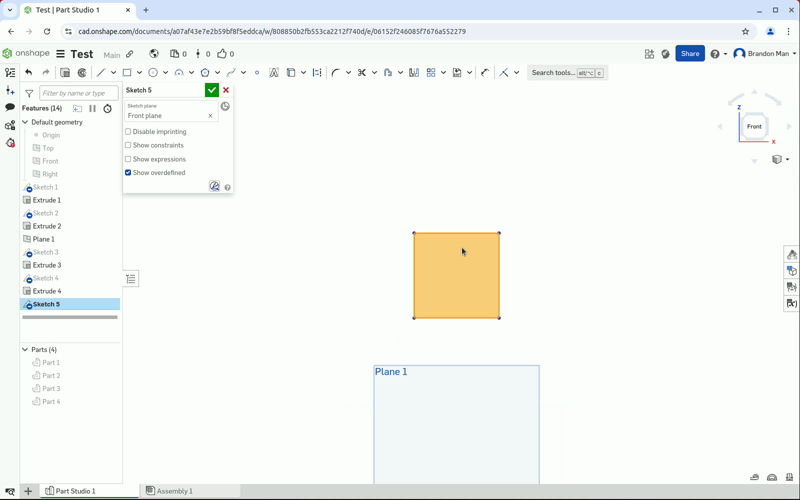
scroll(-6)
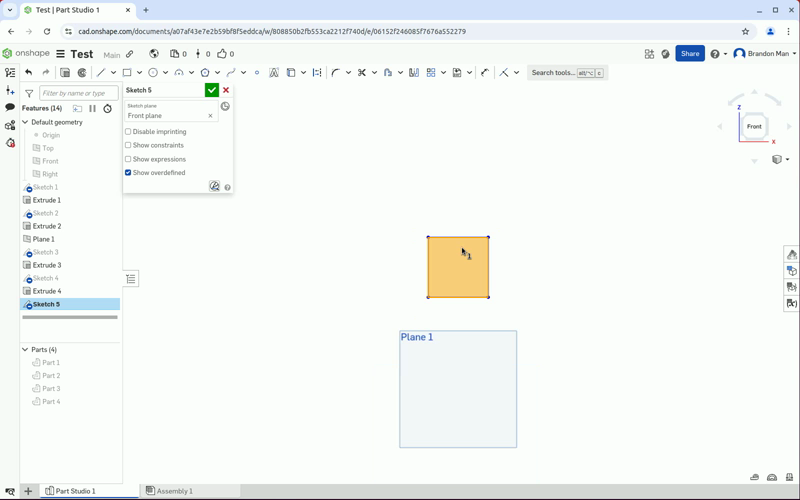
scroll(-6)
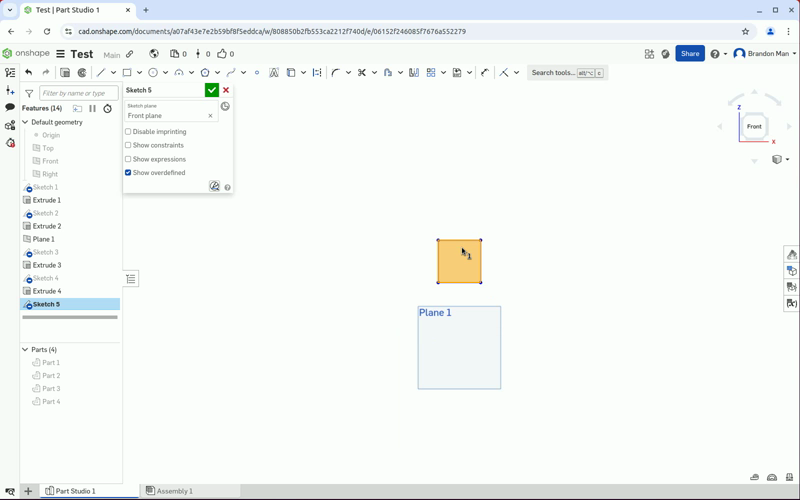
scroll(-6)
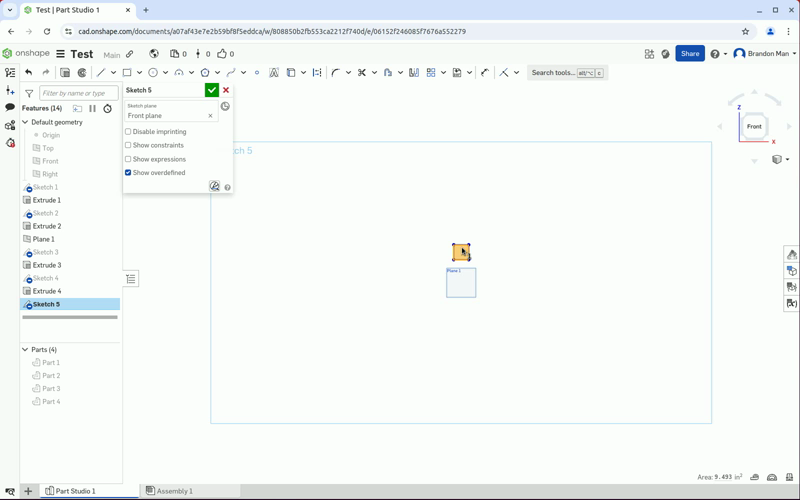
mouse_move(73, 352)
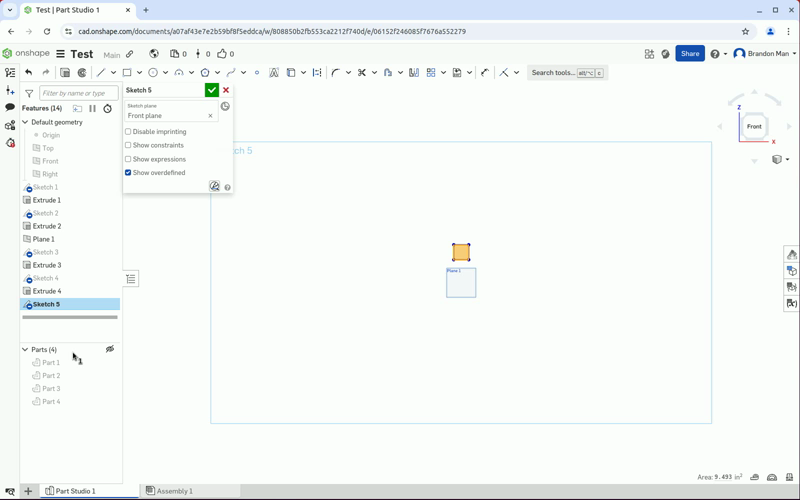
key(shift+y)
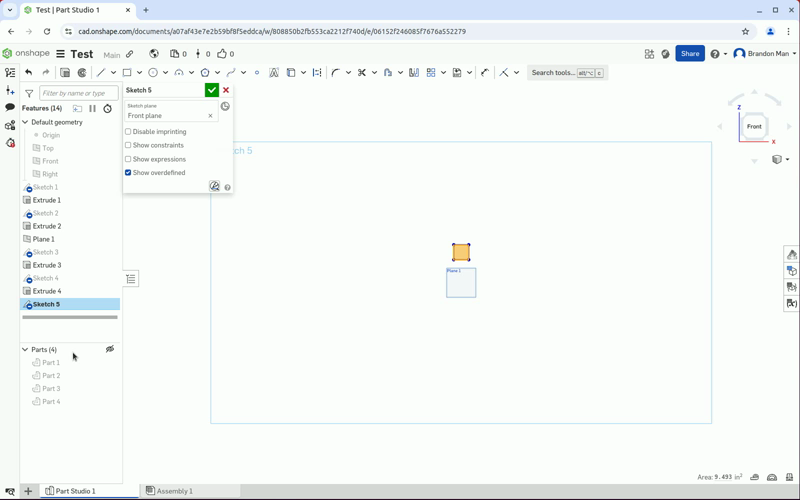
key(shift+e)
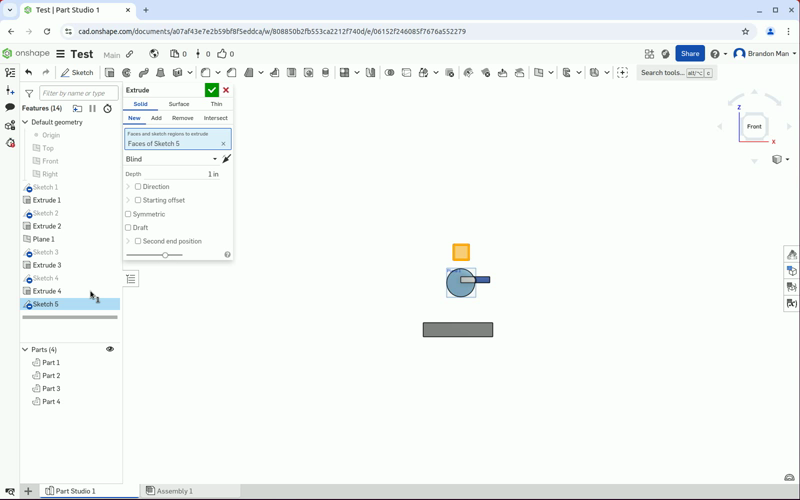
mouse_move(143, 106)
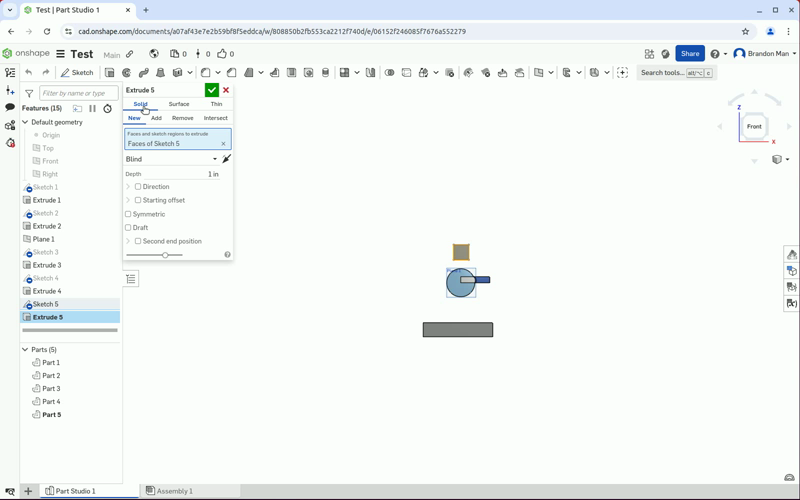
click(143, 106)
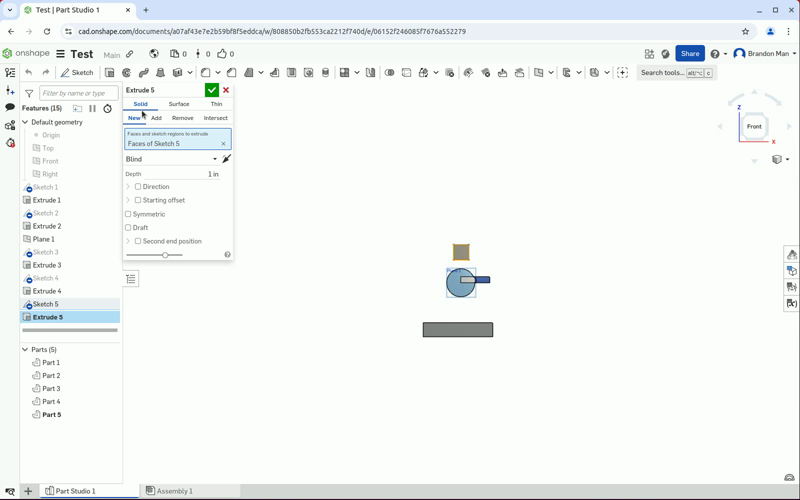
mouse_move(137, 120)
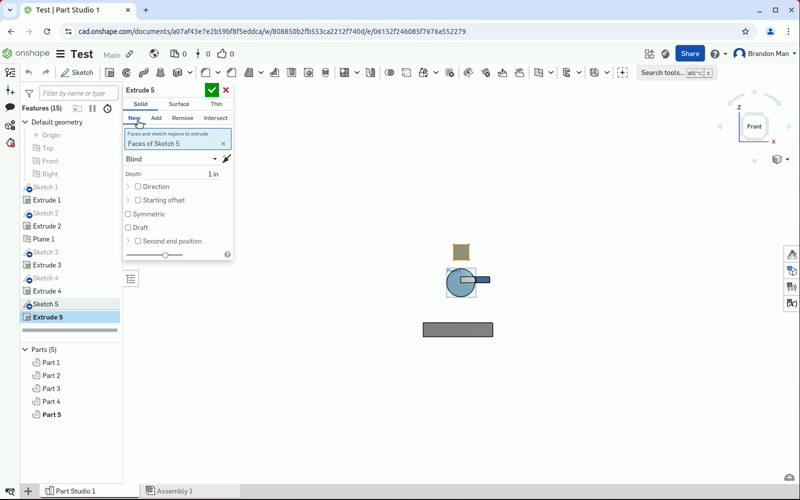
click(137, 120)
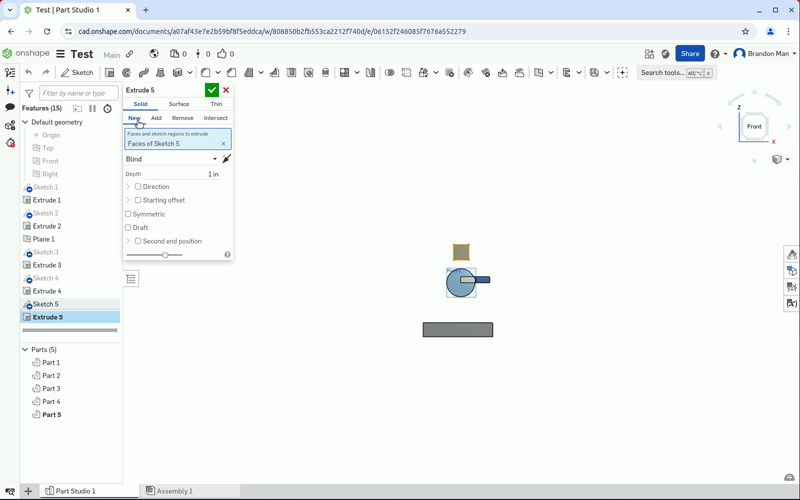
key(tab, 4)
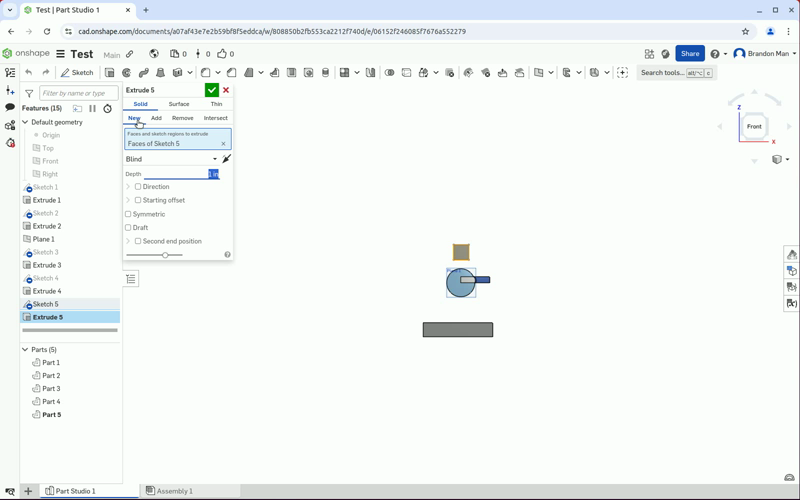
text(2.889)
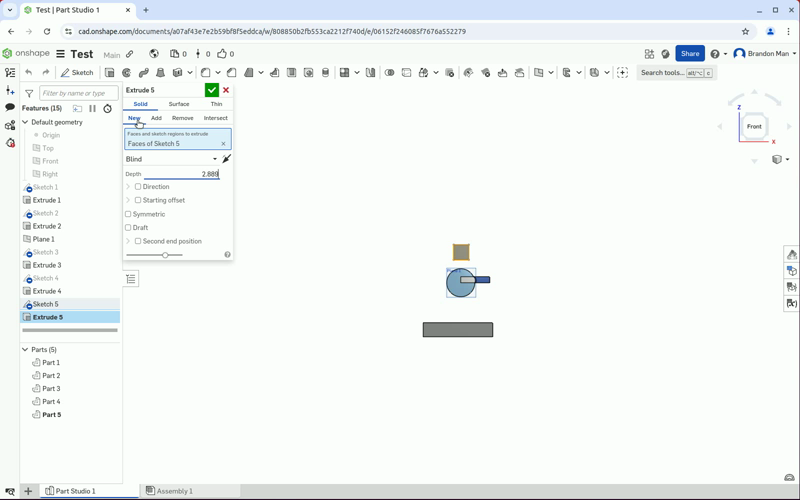
key(enter)
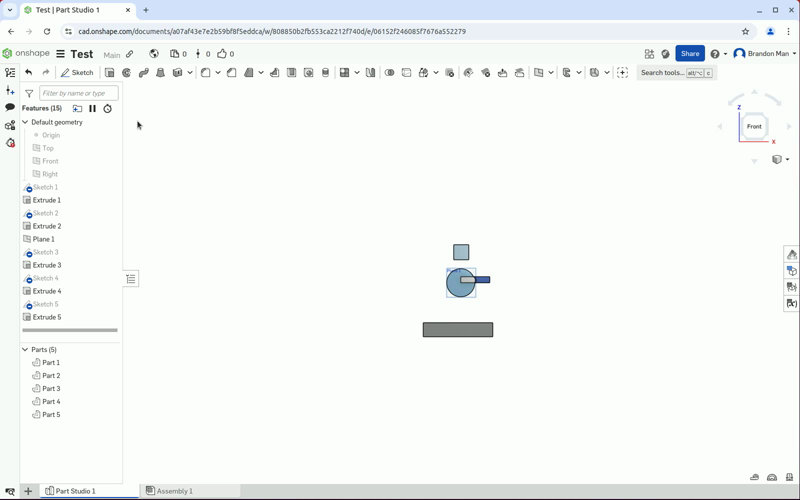
key(shift+h)
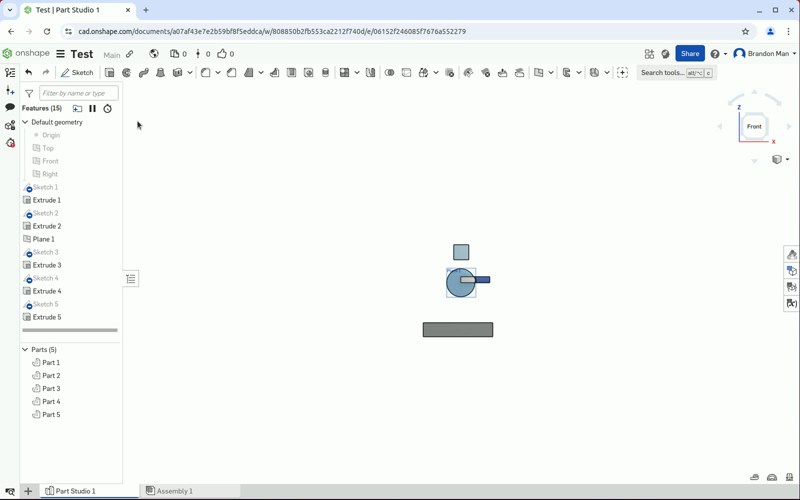
key(shift+h)
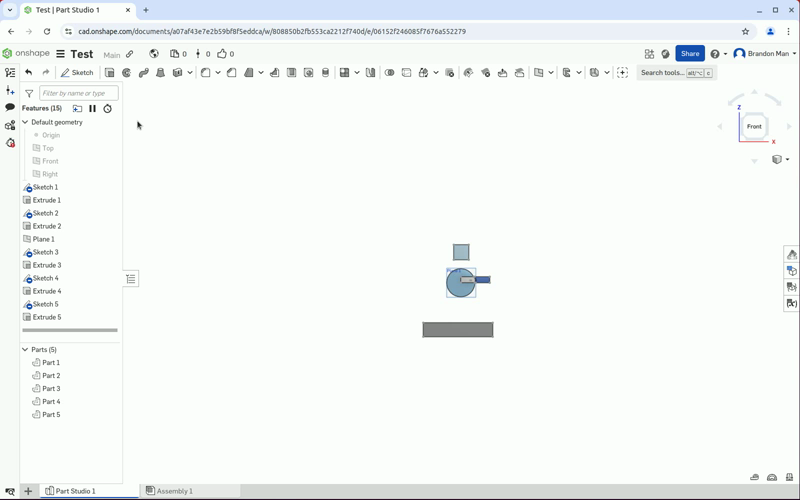
key(shift+7)
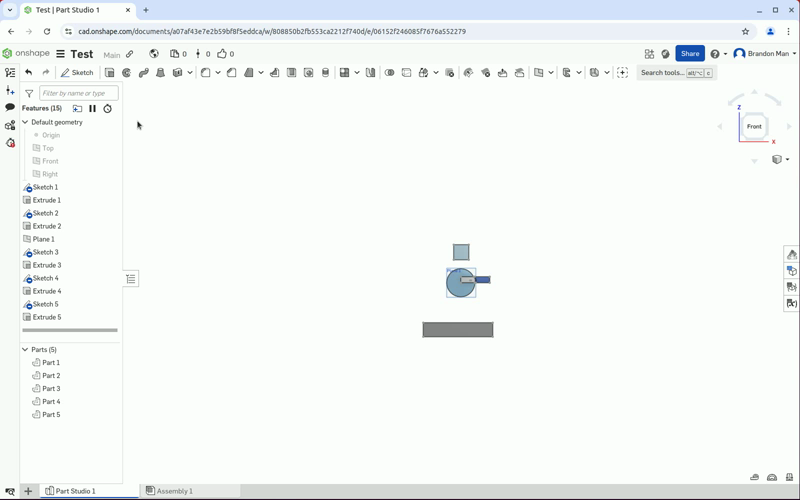
key(left, 2)
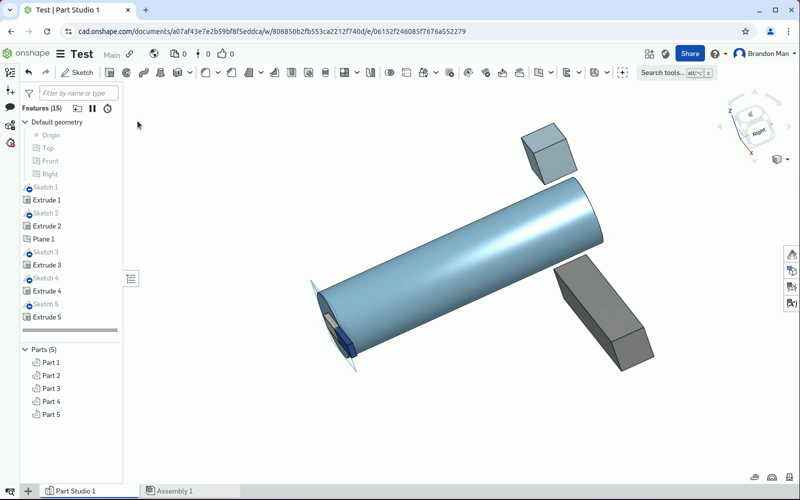
key(down, 2)
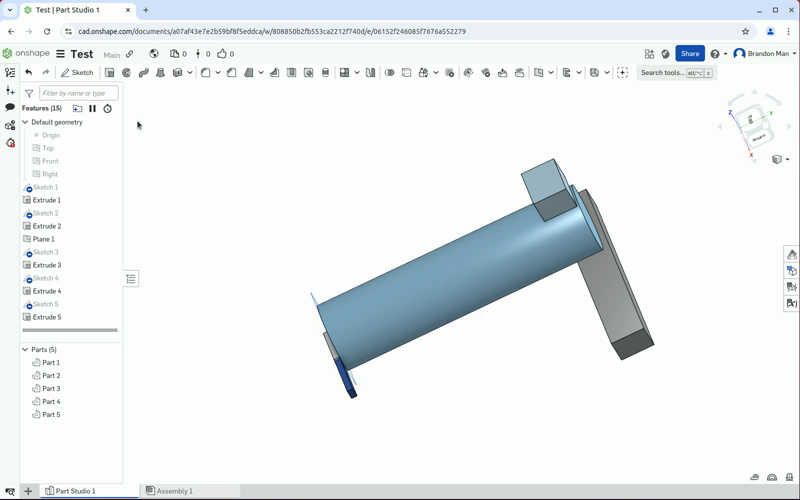
key(up, 2)
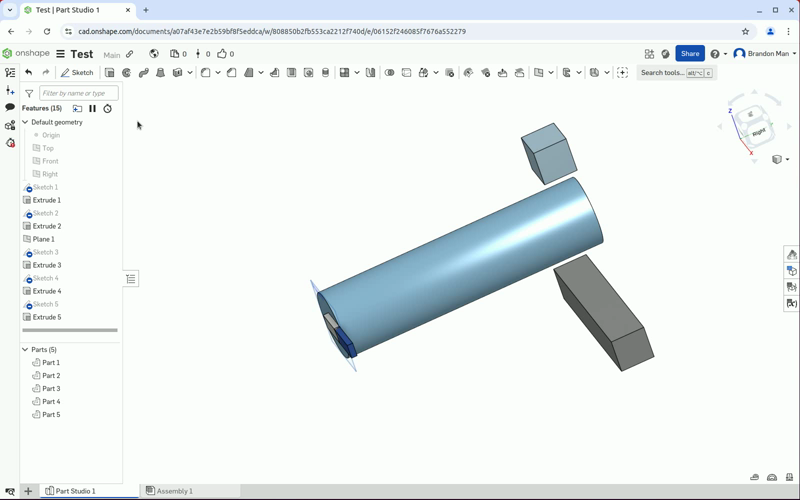
key(right, 2)
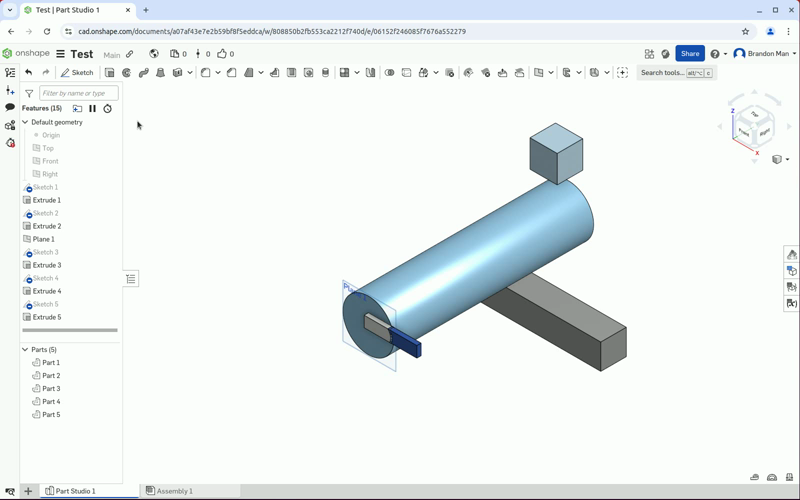
mouse_move(73, 189)
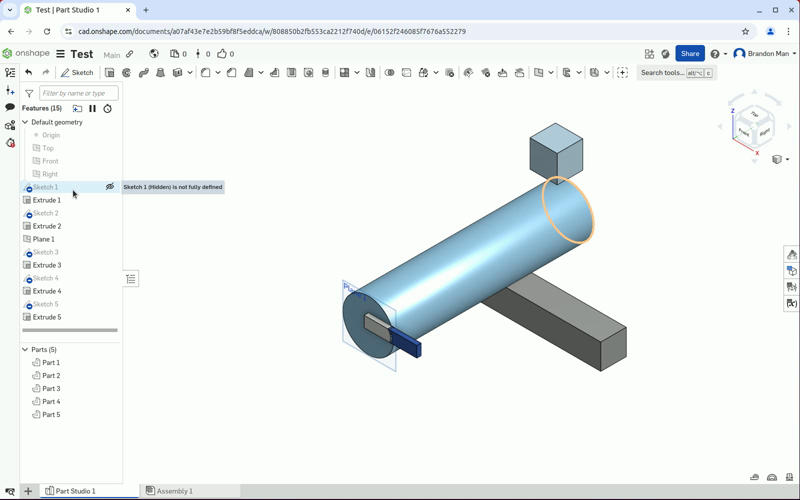
click(73, 189)